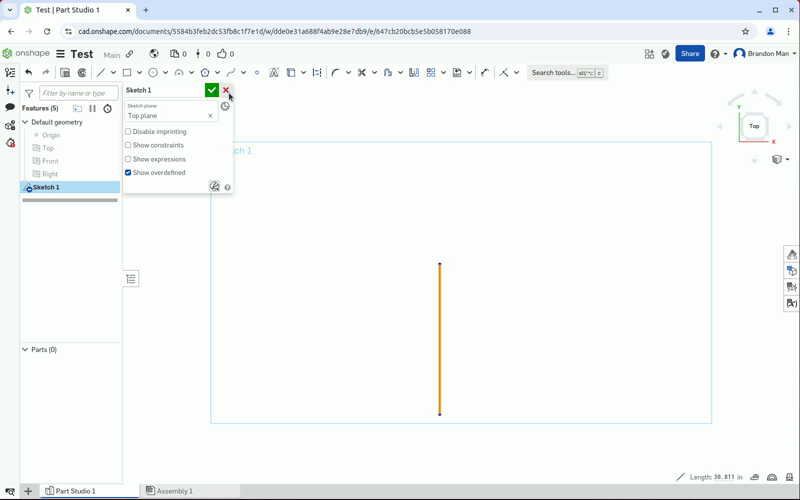
key(shift+h)
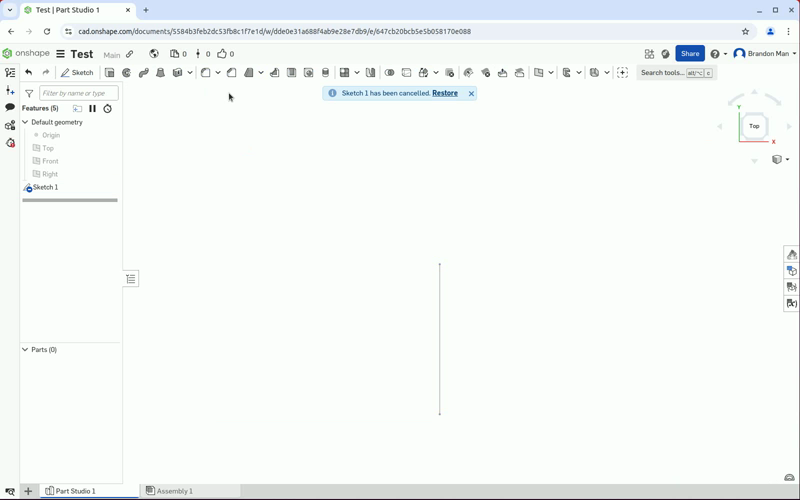
key(shift+s)
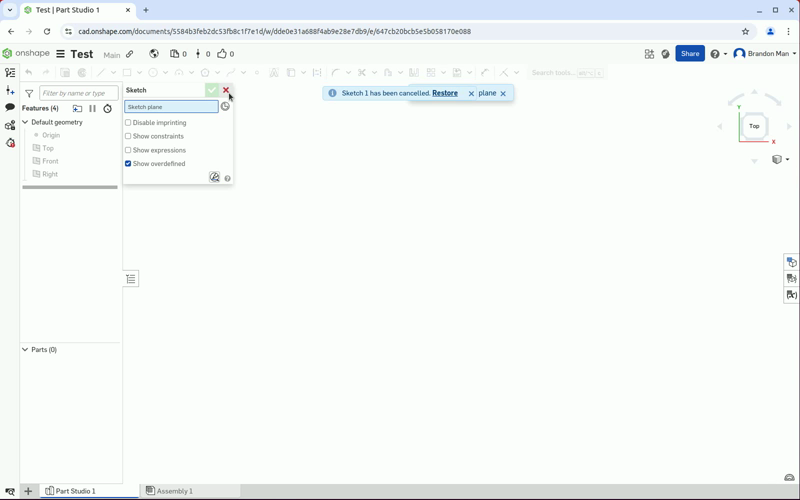
mouse_move(73, 150)
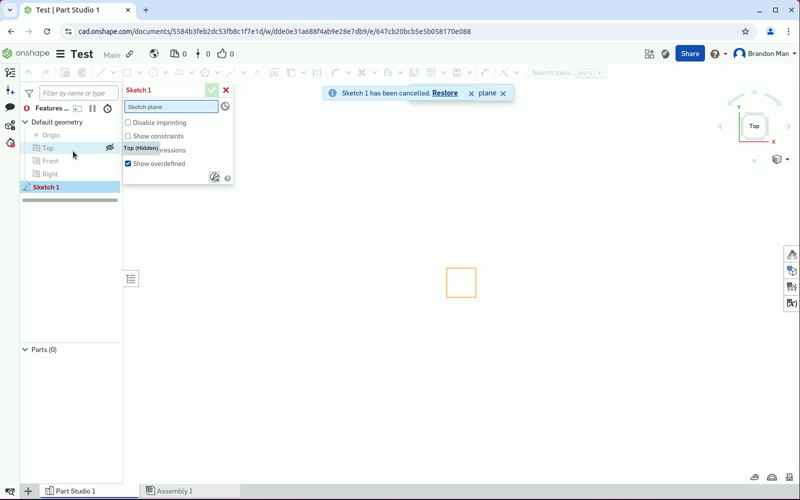
click(73, 150)
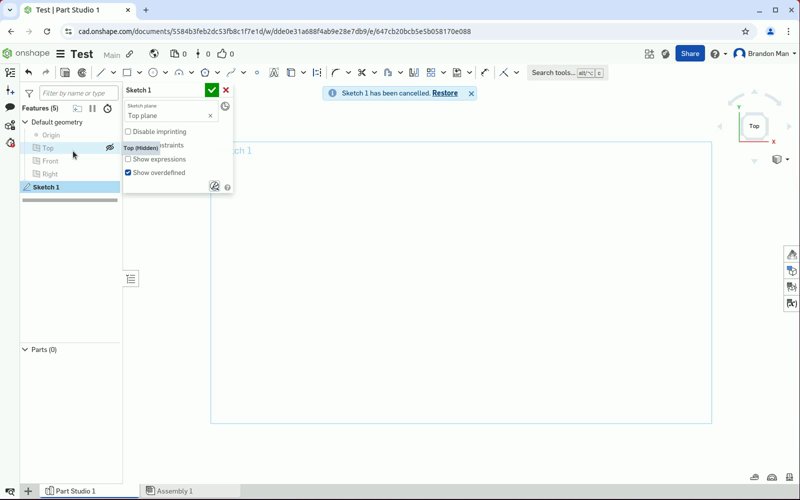
mouse_move(73, 352)
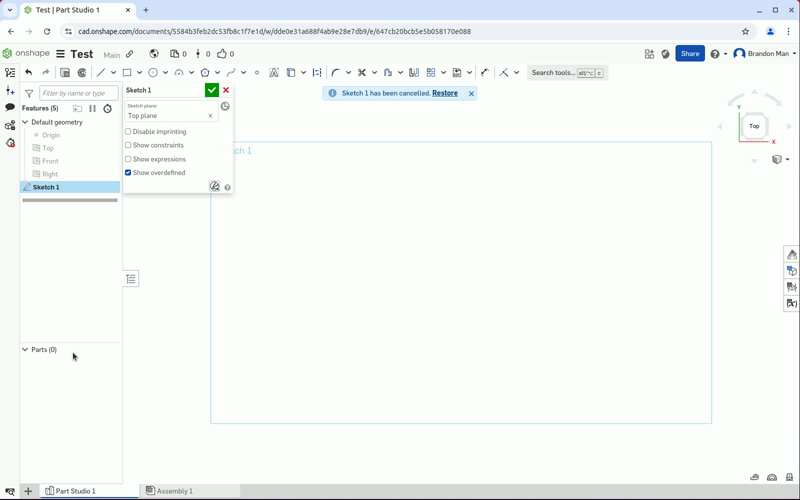
key(y)
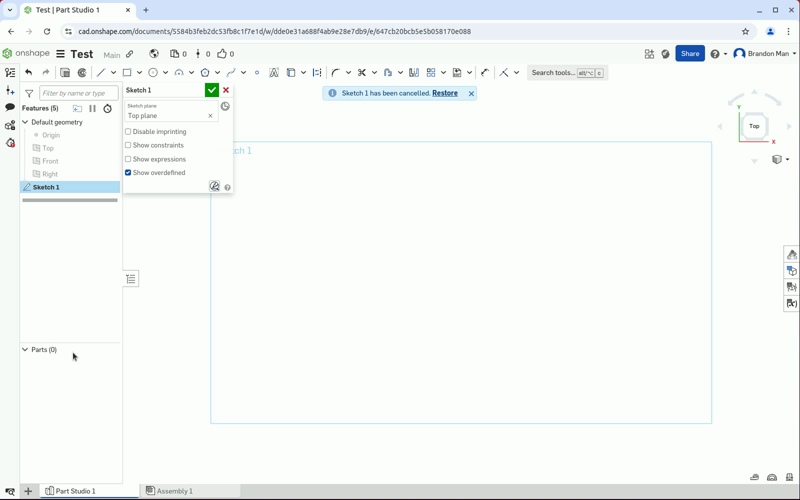
key(l)
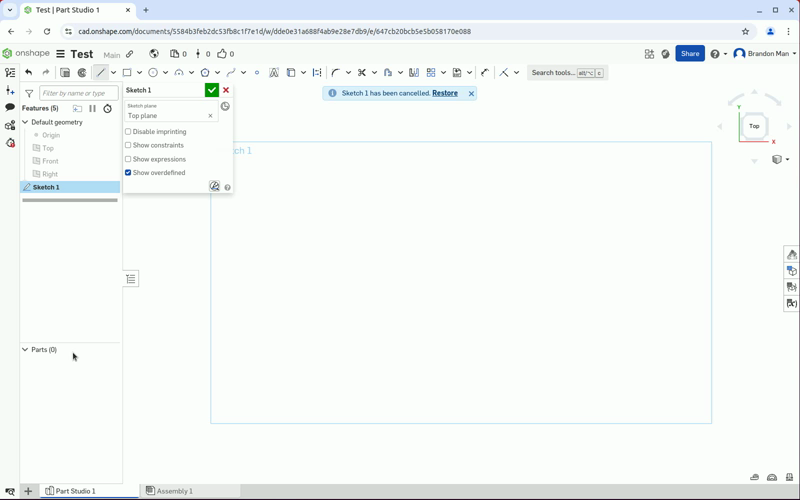
key_down(shift)
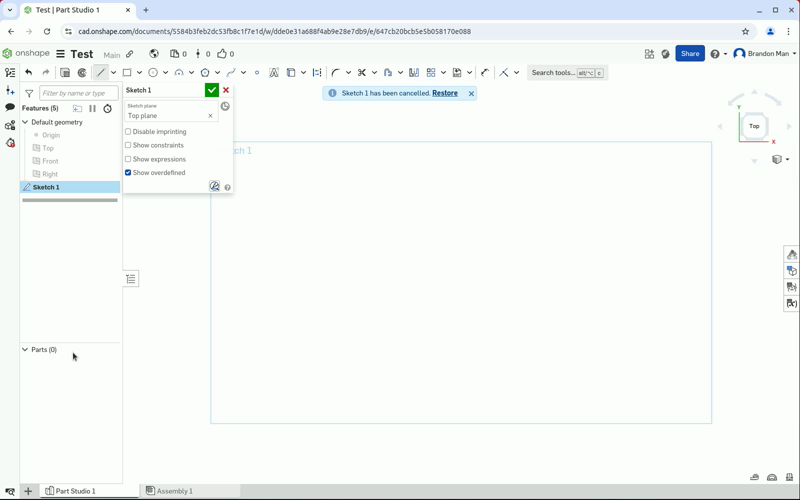
mouse_move(568, 318)
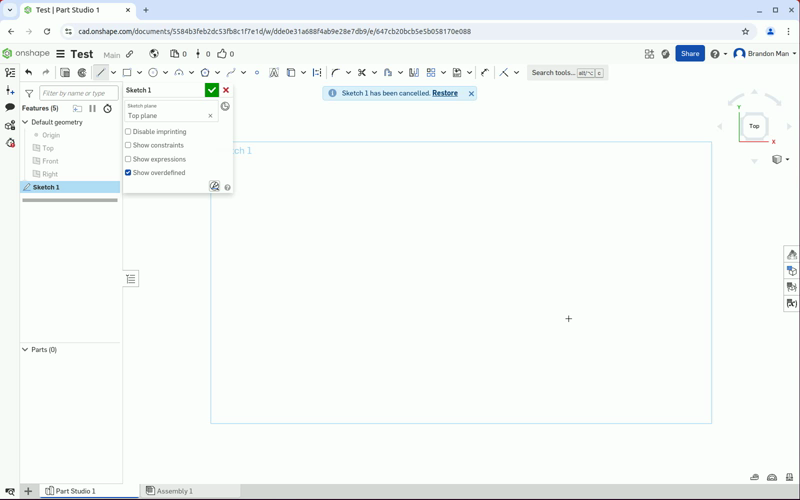
click(568, 318)
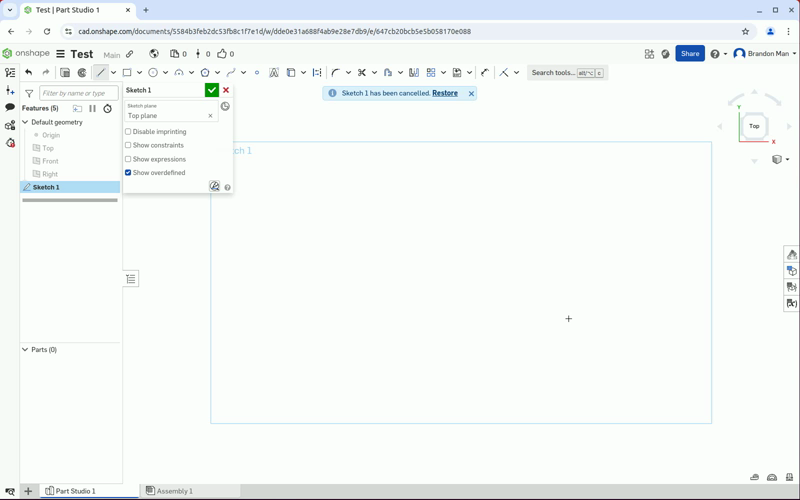
key_up(shift)
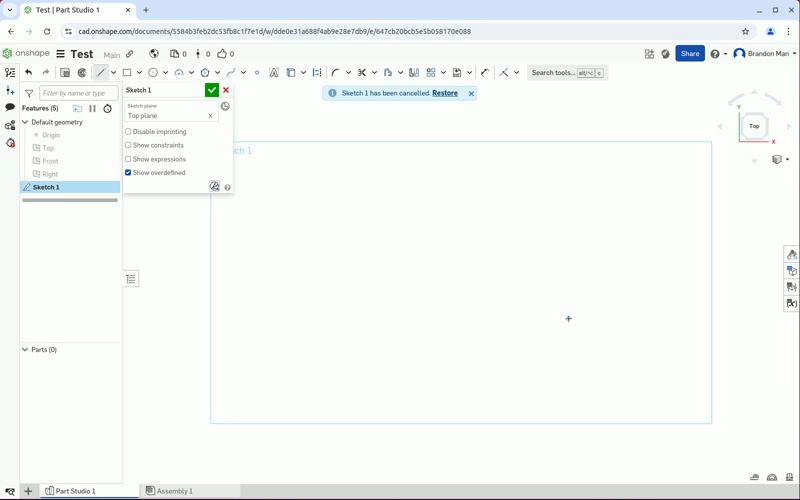
key_down(shift)
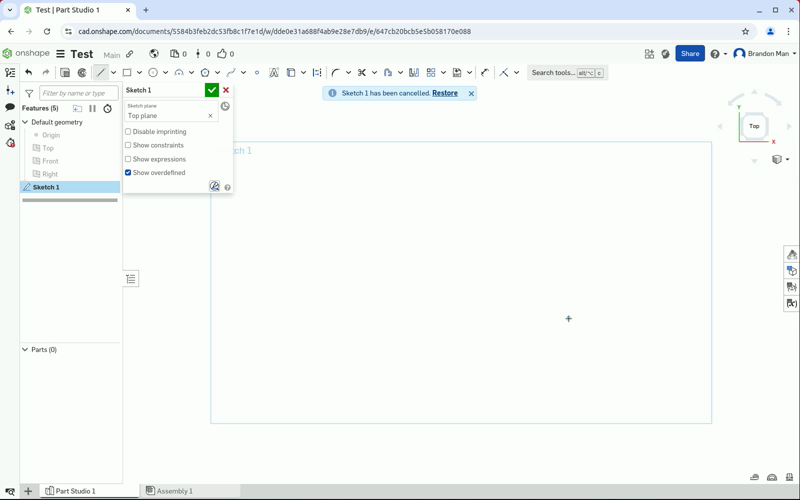
mouse_move(589, 318)
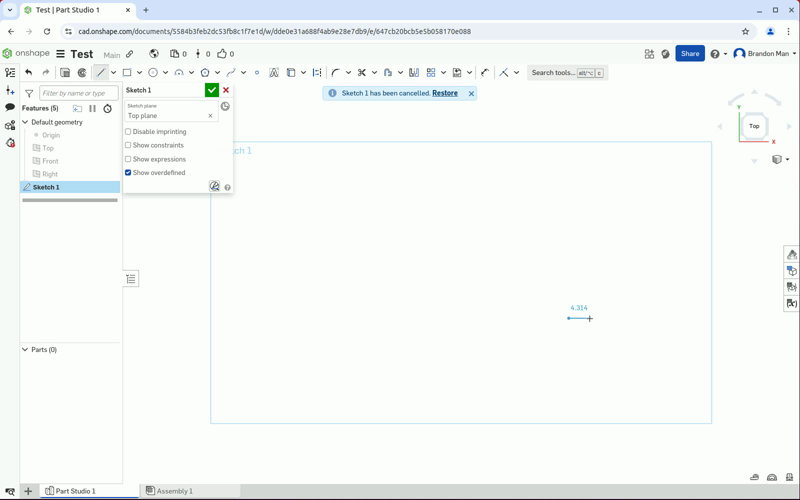
mouse_move(574, 318)
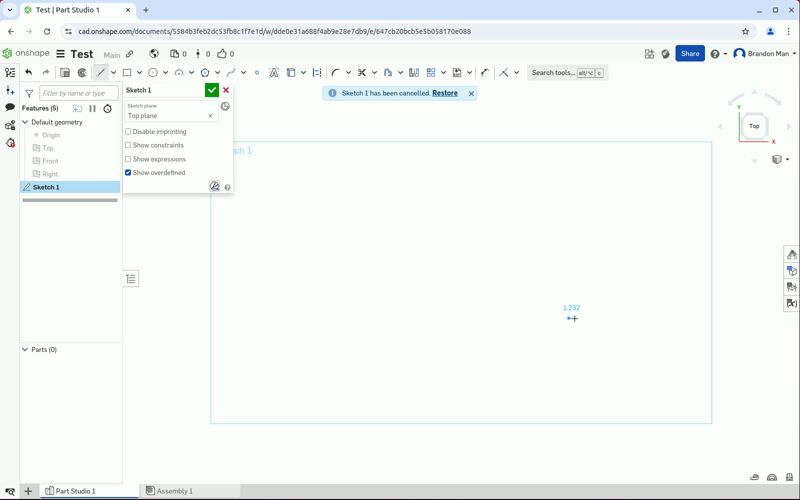
scroll(6)
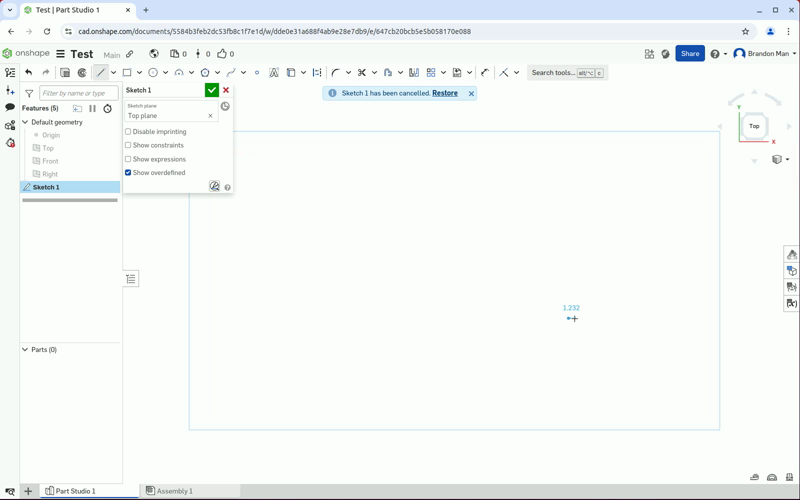
scroll(6)
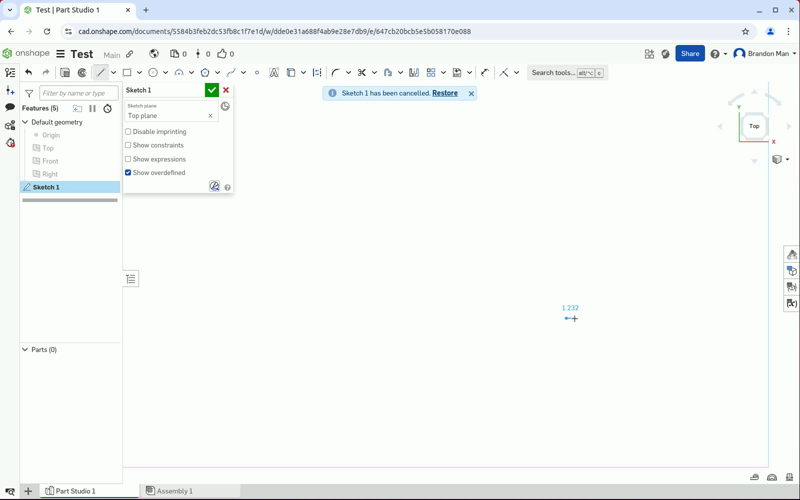
scroll(6)
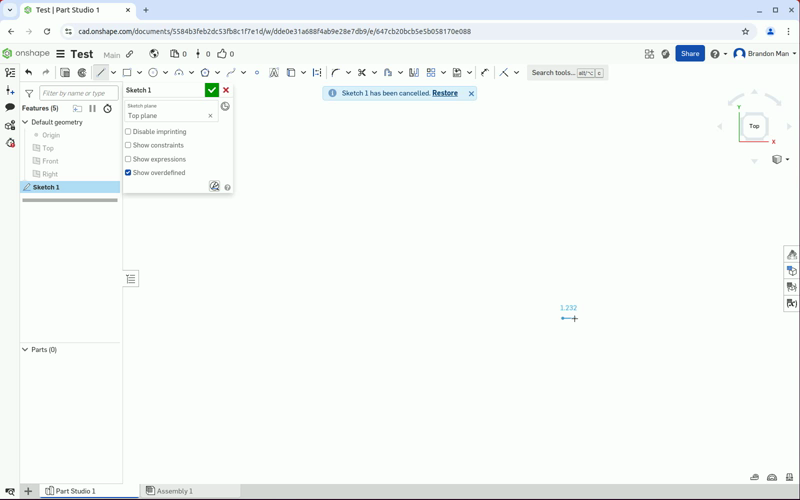
scroll(6)
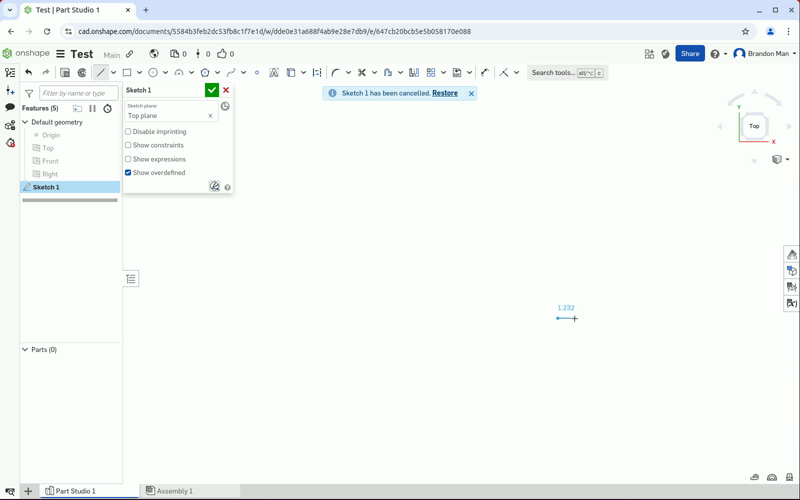
scroll(6)
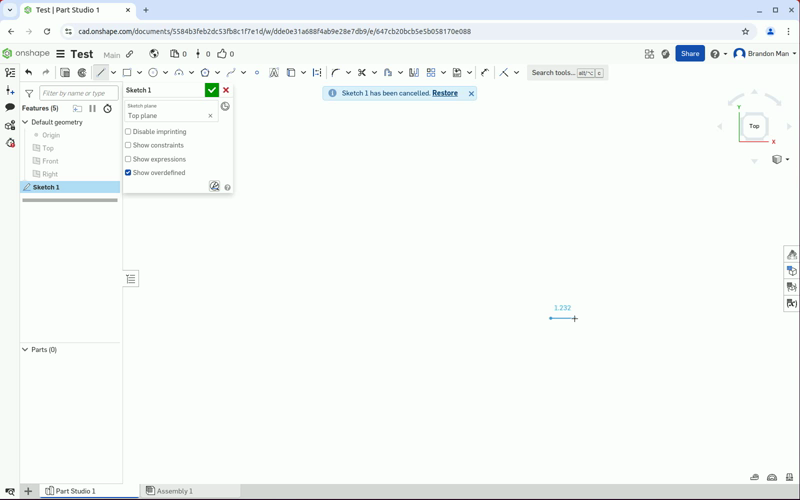
scroll(6)
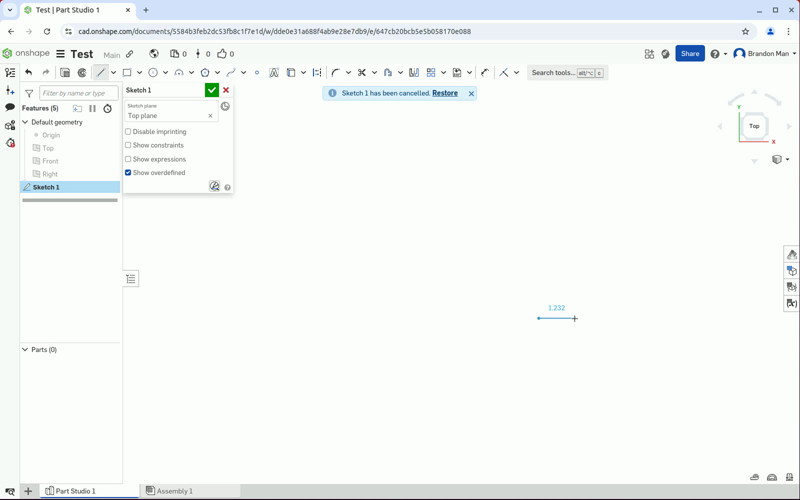
scroll(6)
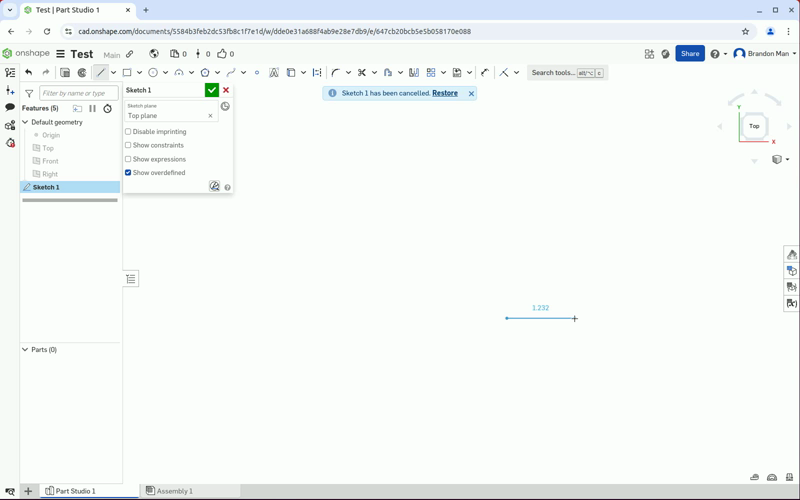
click(574, 318)
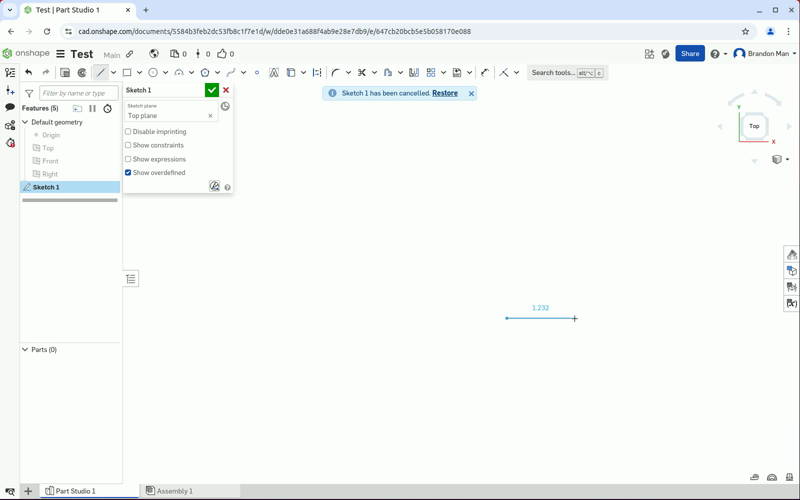
scroll(-6)
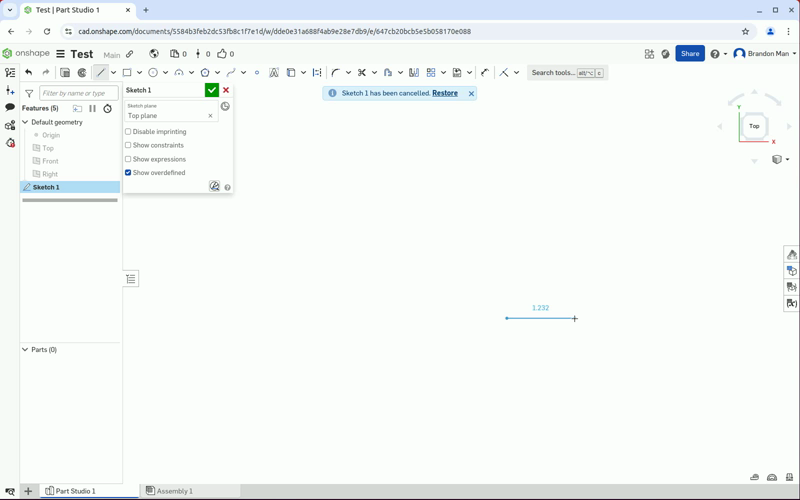
scroll(-6)
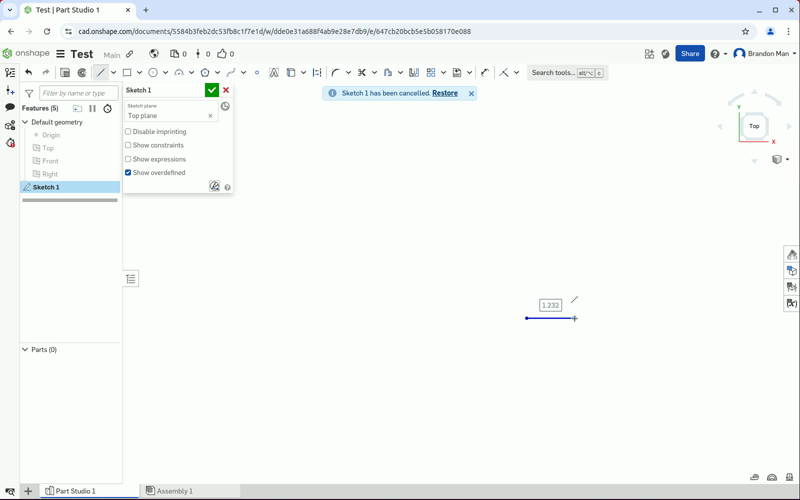
scroll(-6)
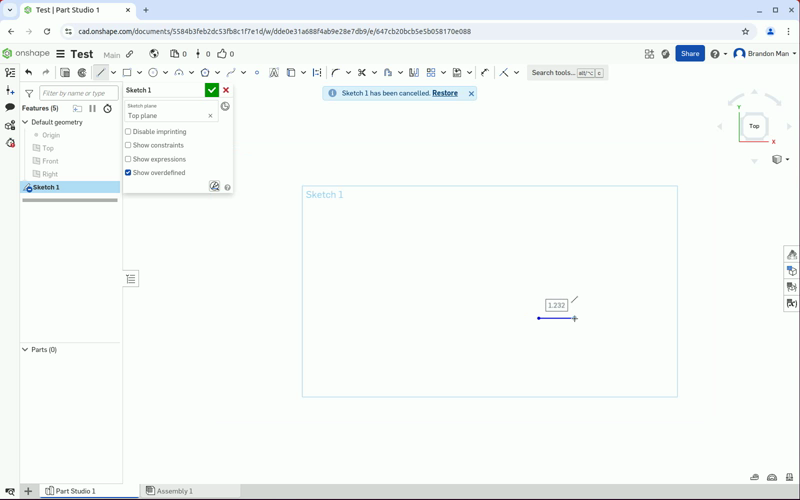
scroll(-6)
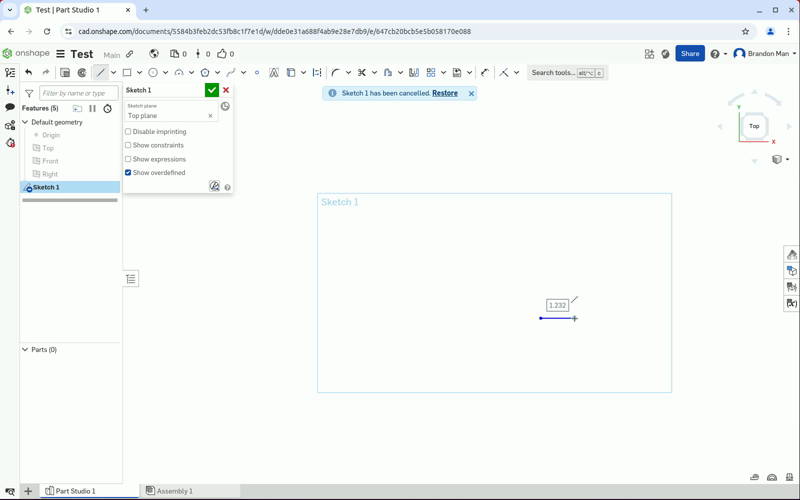
scroll(-6)
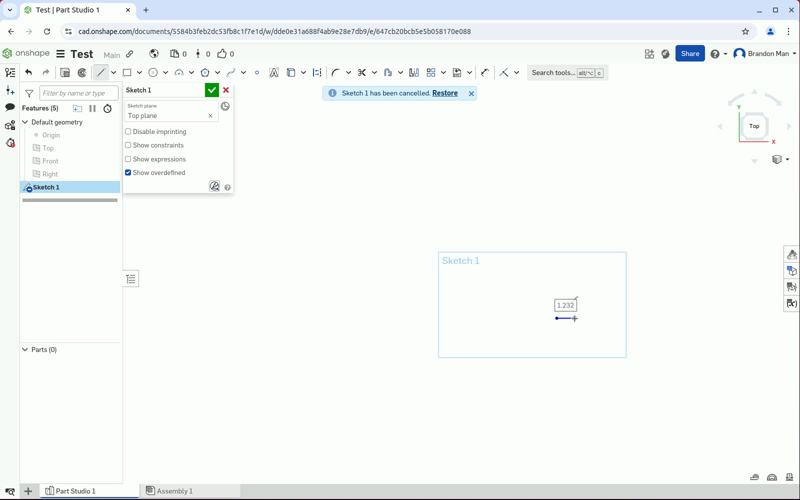
scroll(-6)
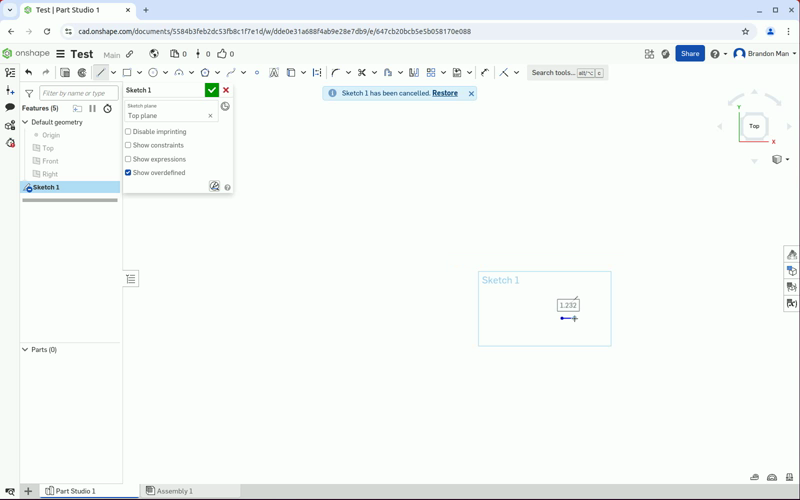
scroll(-6)
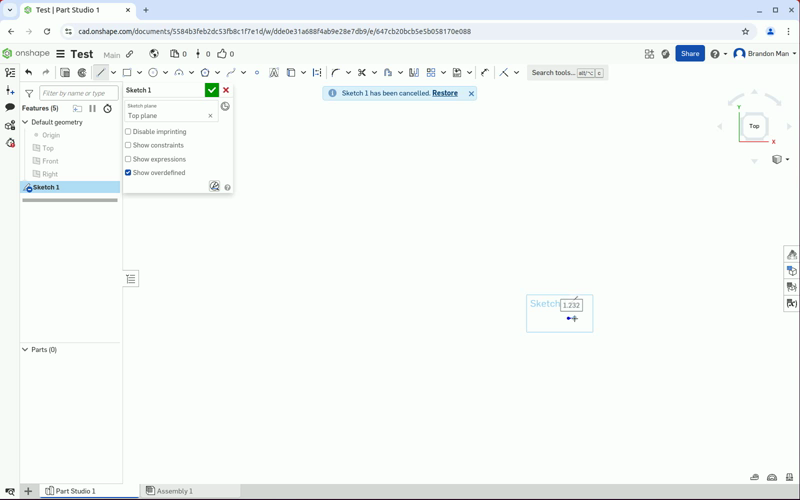
key_up(shift)
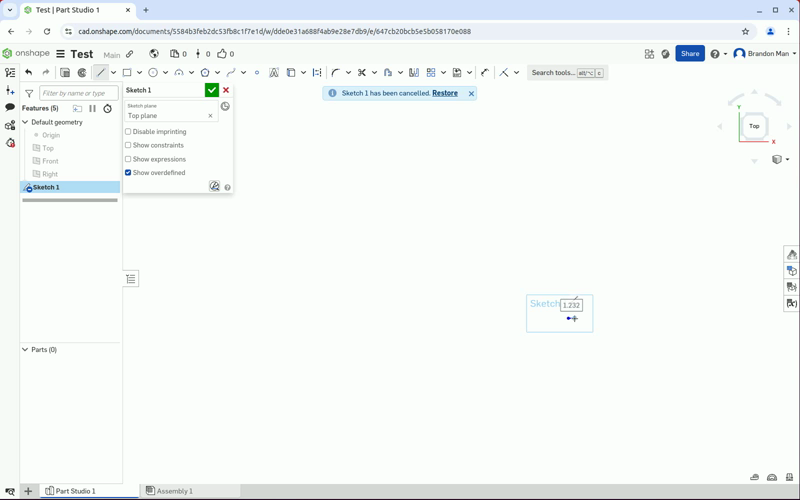
key_down(shift)
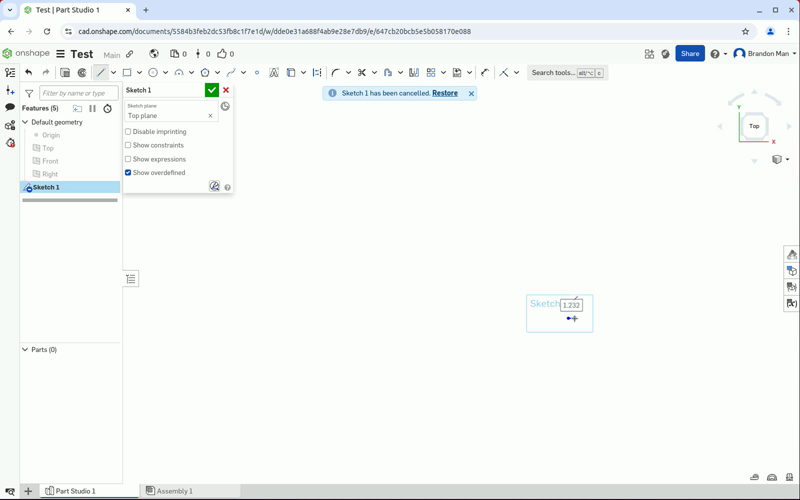
mouse_move(589, 318)
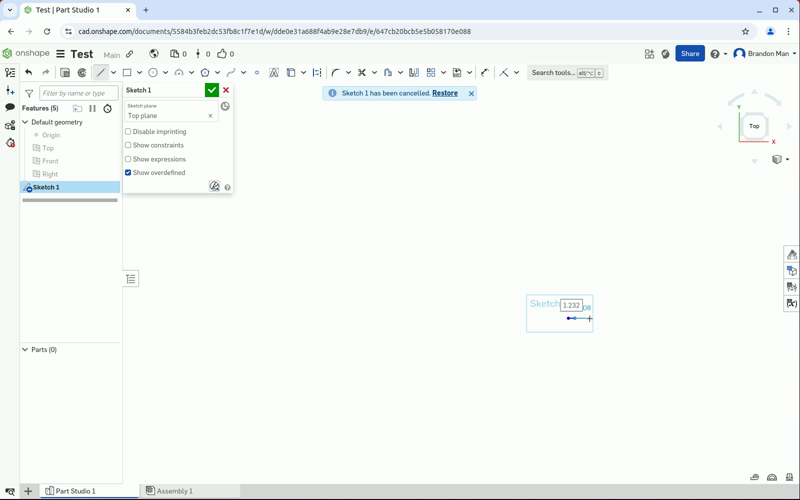
mouse_move(574, 306)
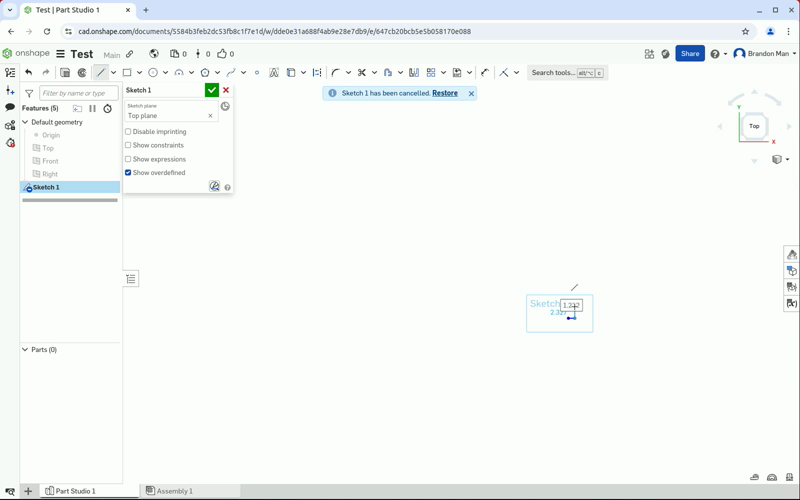
click(574, 306)
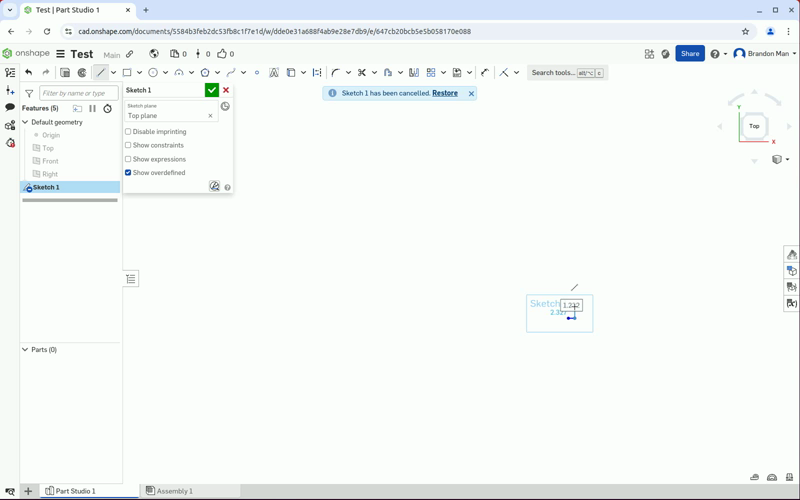
key_up(shift)
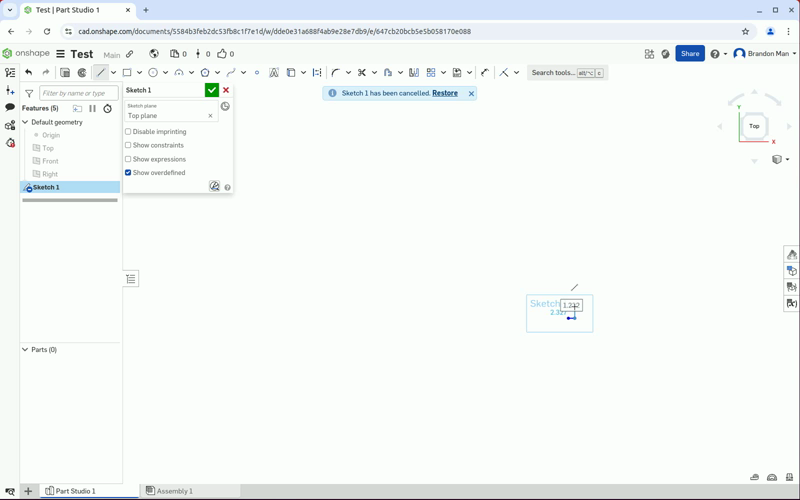
key_down(shift)
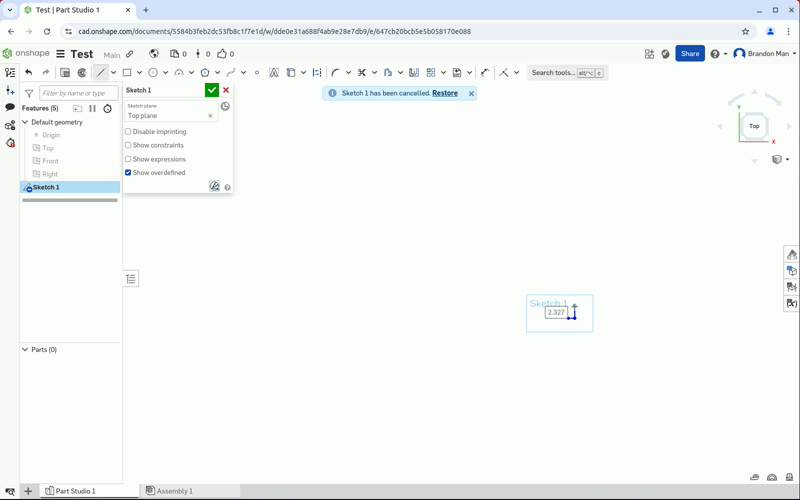
mouse_move(589, 306)
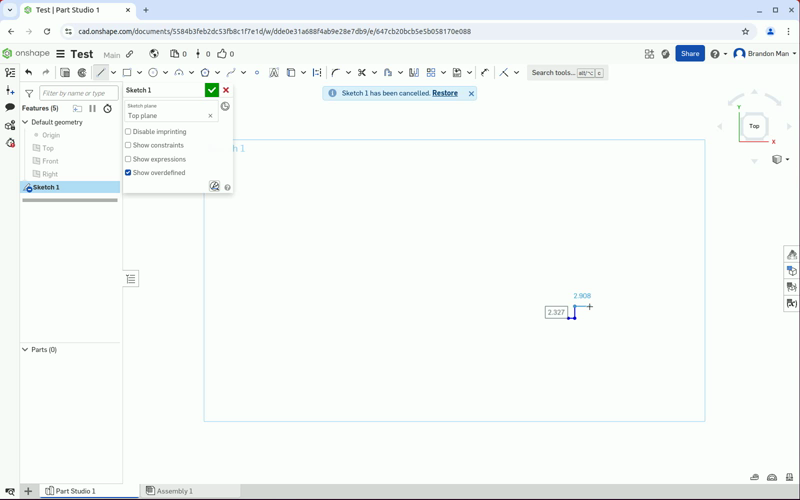
mouse_move(568, 306)
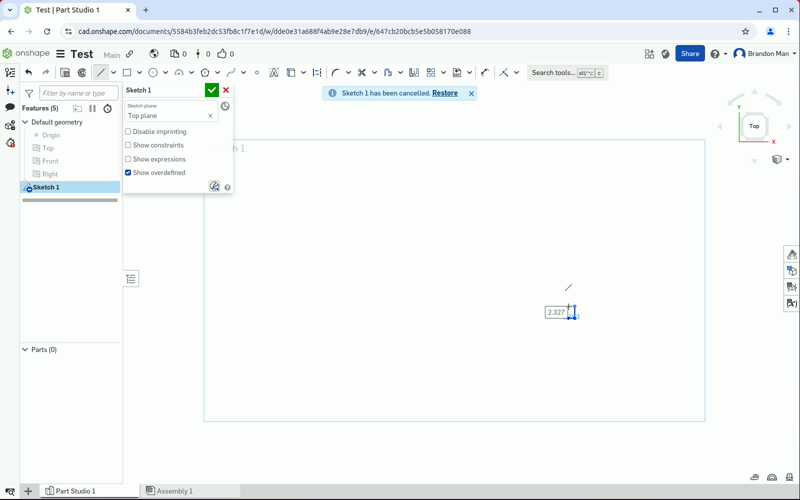
scroll(6)
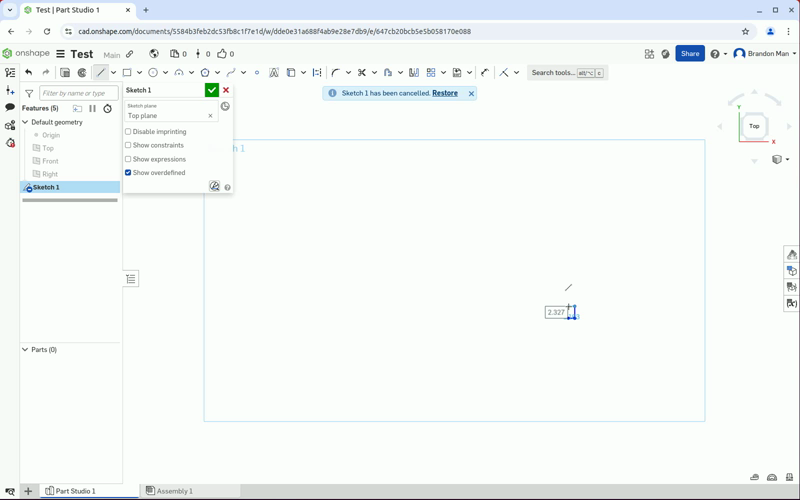
scroll(6)
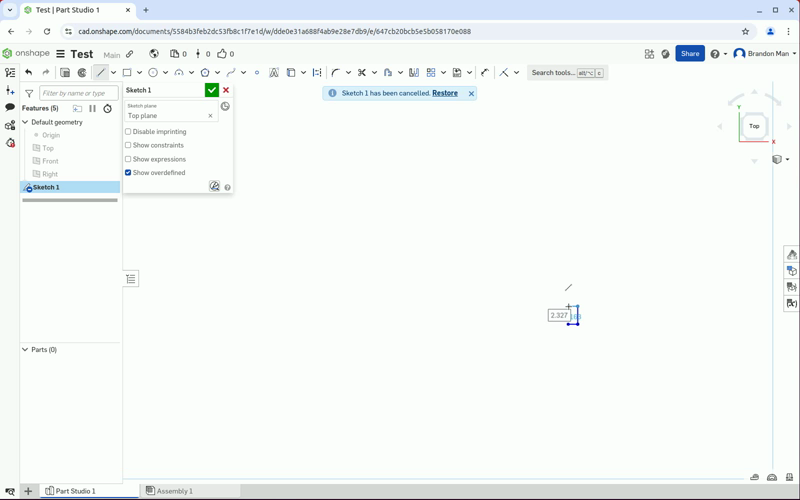
scroll(6)
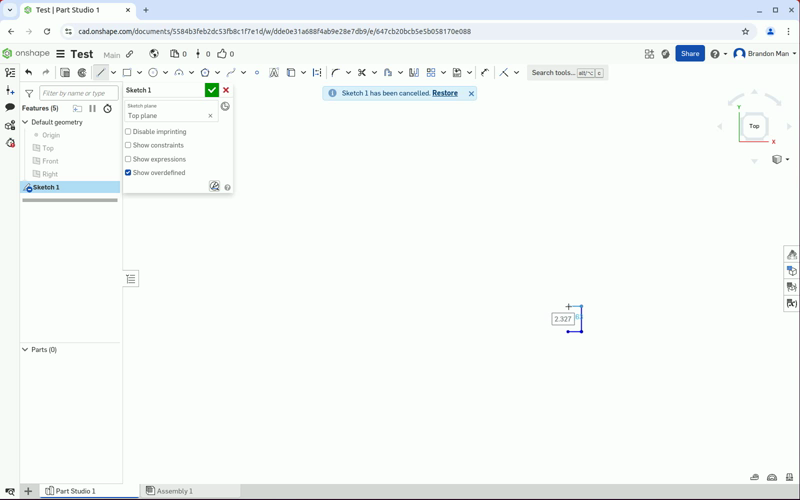
scroll(6)
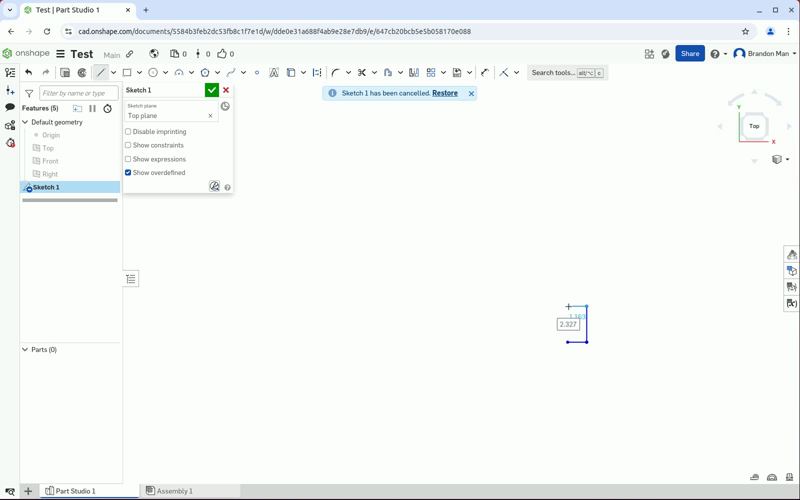
scroll(6)
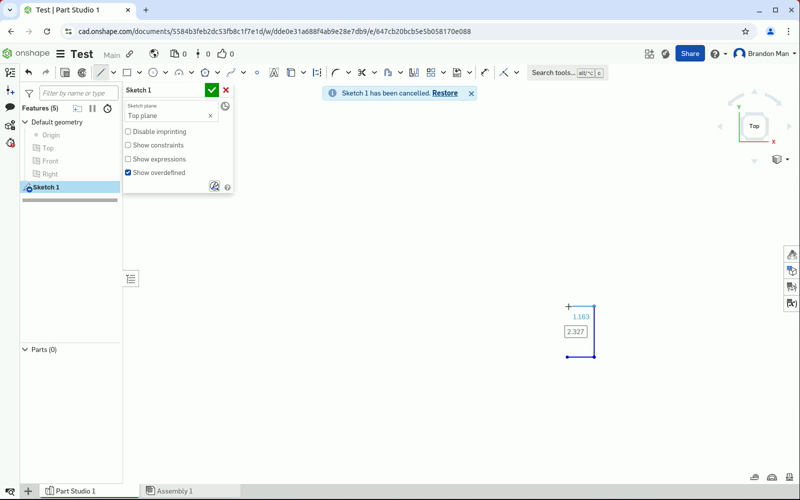
scroll(6)
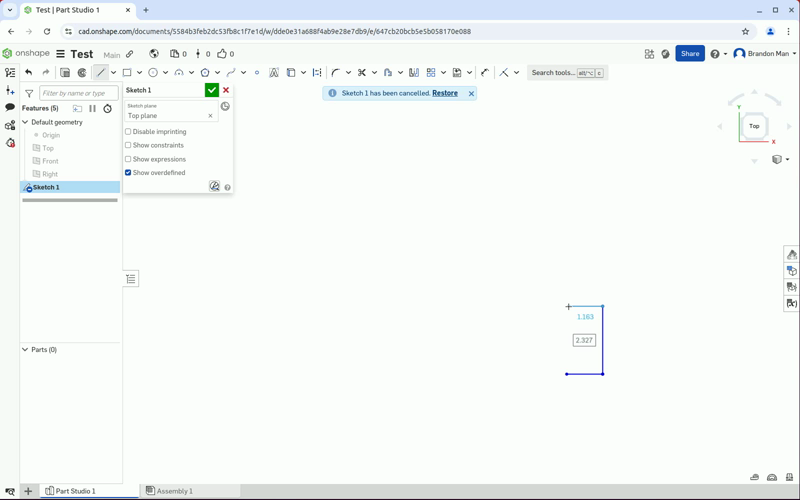
scroll(6)
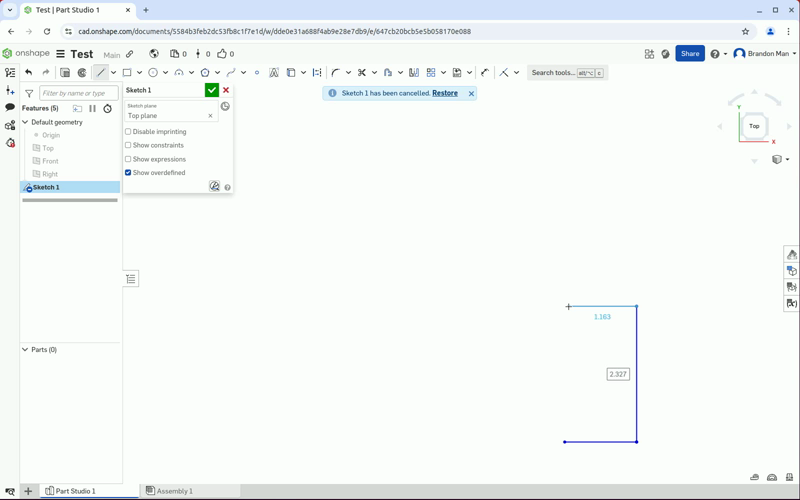
click(568, 306)
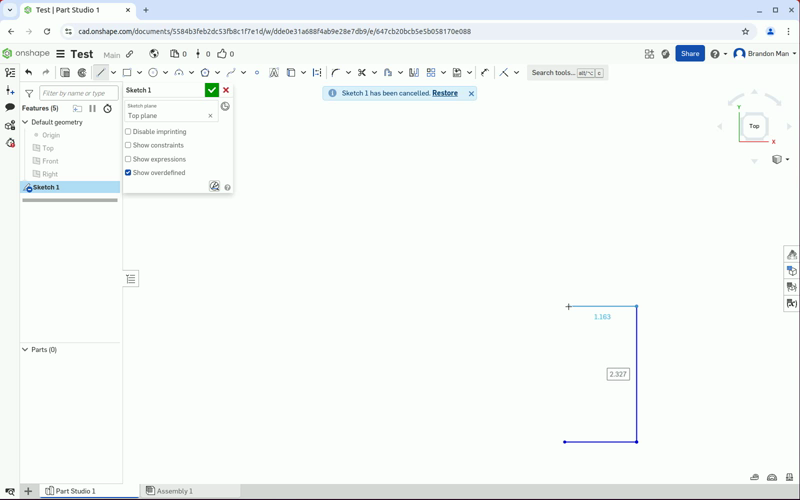
scroll(-6)
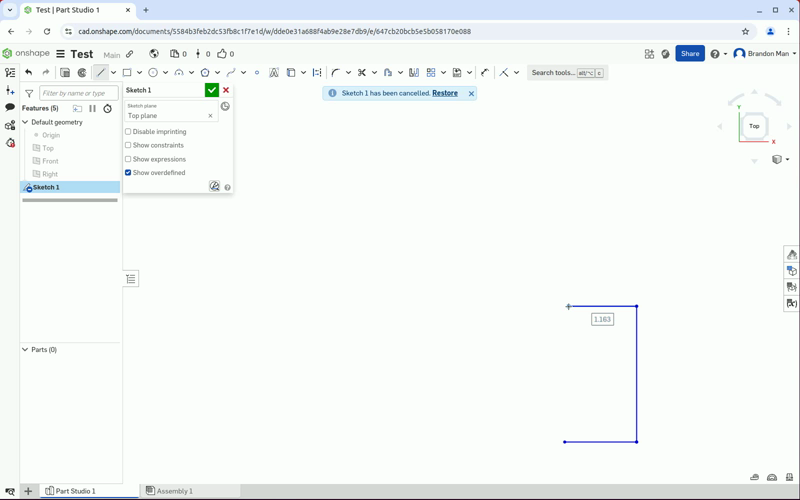
scroll(-6)
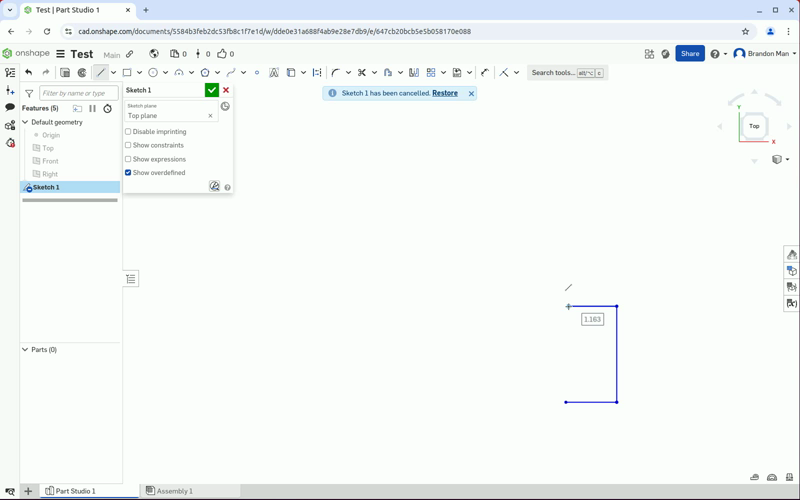
scroll(-6)
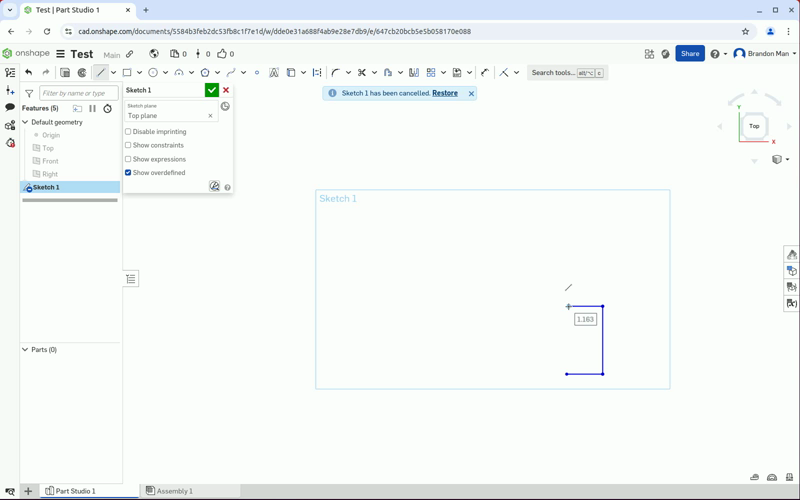
scroll(-6)
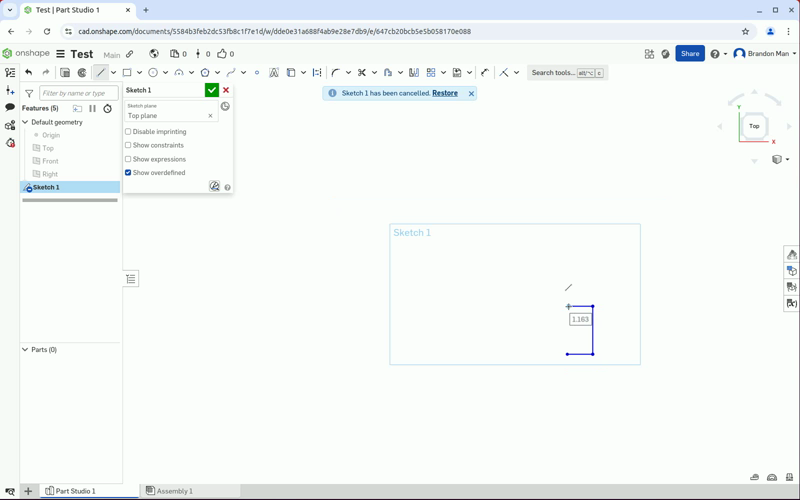
scroll(-6)
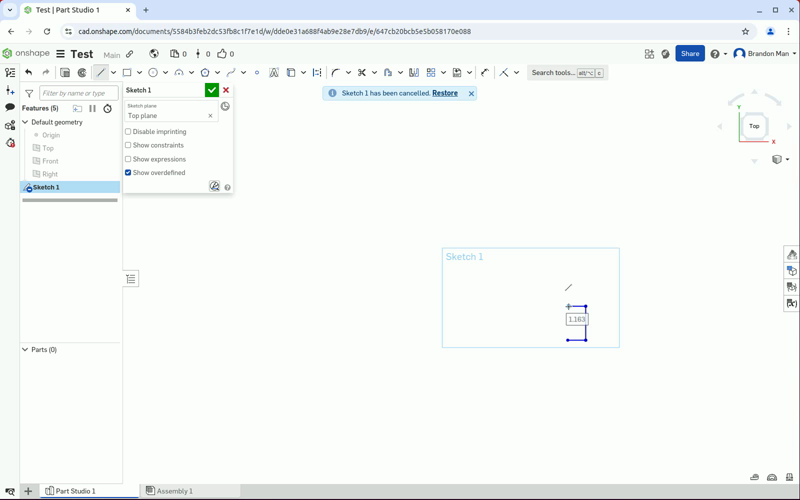
scroll(-6)
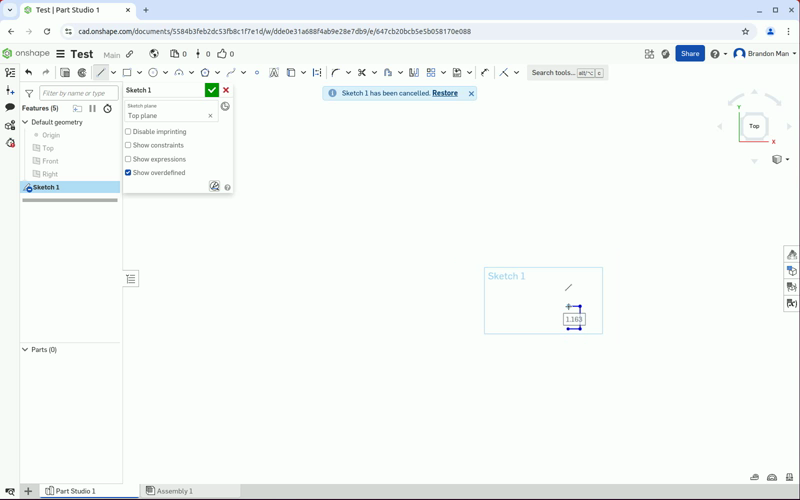
scroll(-6)
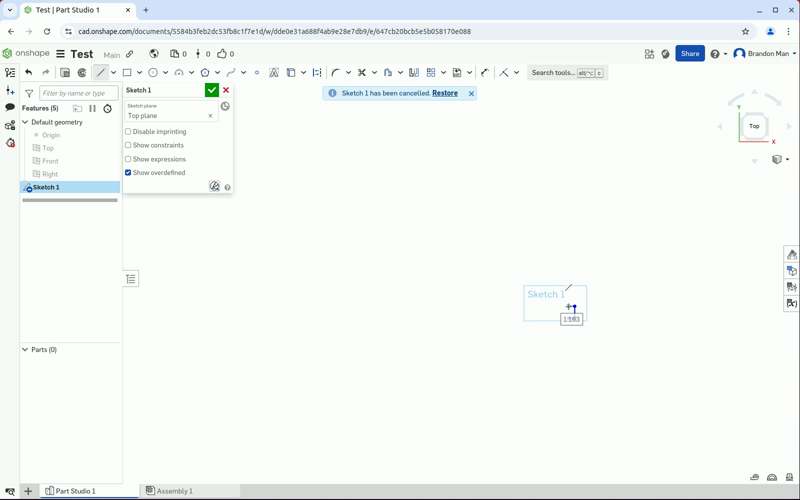
key_up(shift)
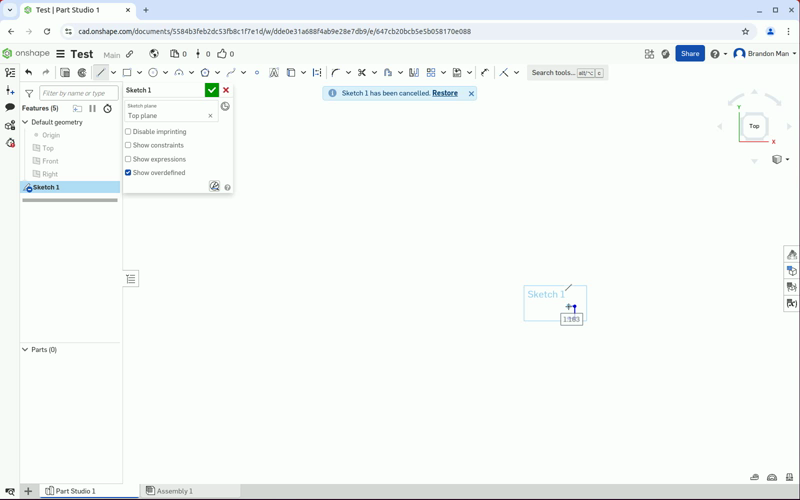
mouse_move(589, 306)
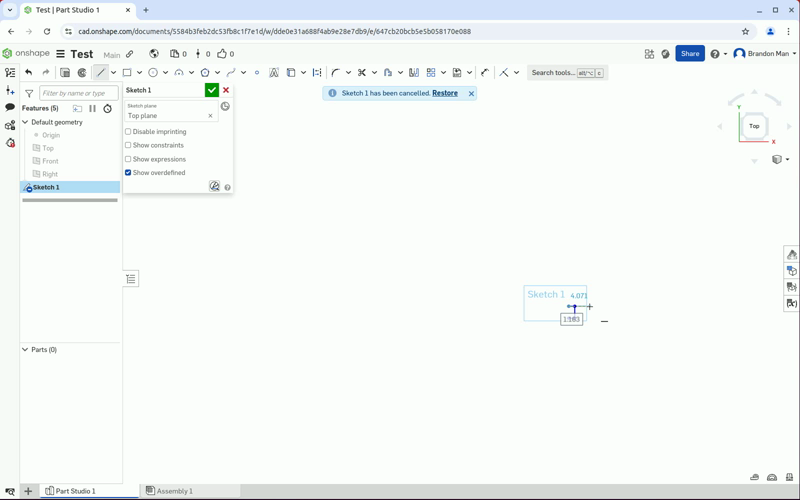
key_down(shift)
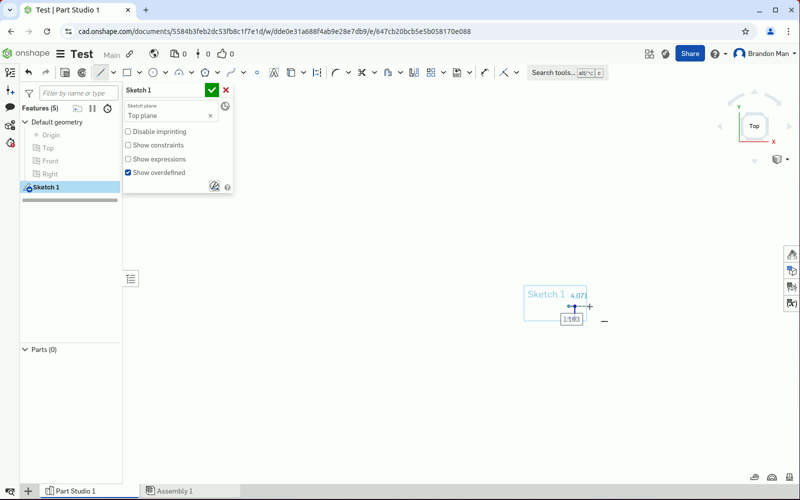
mouse_move(568, 318)
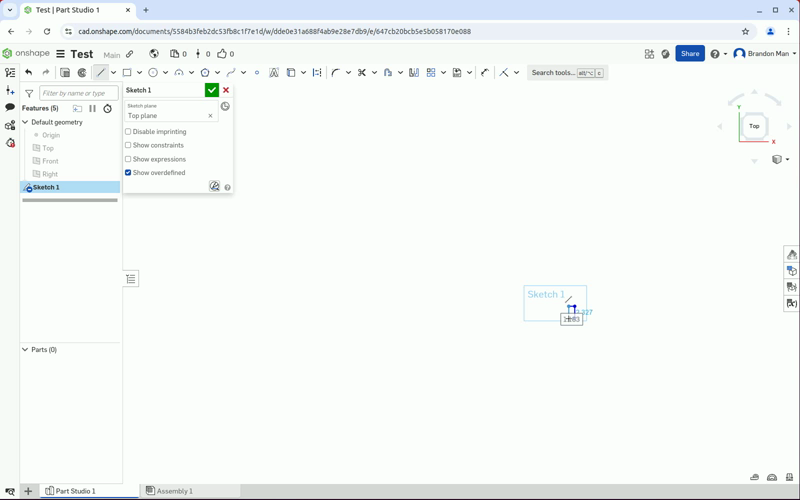
key_up(shift)
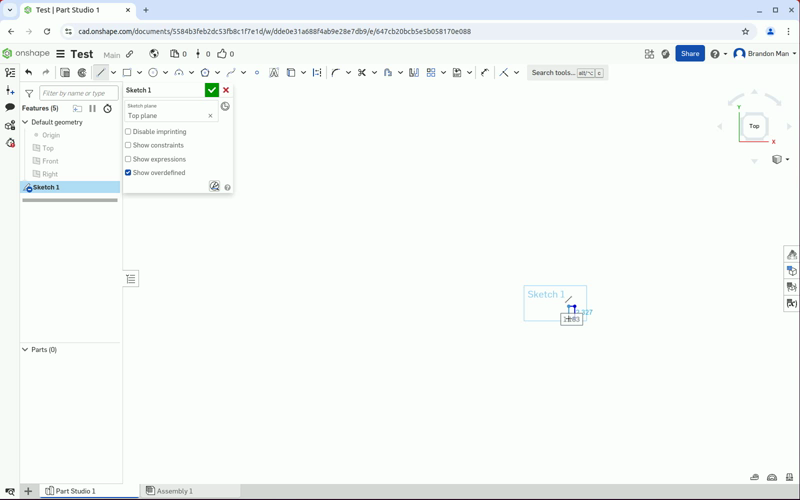
click(568, 318)
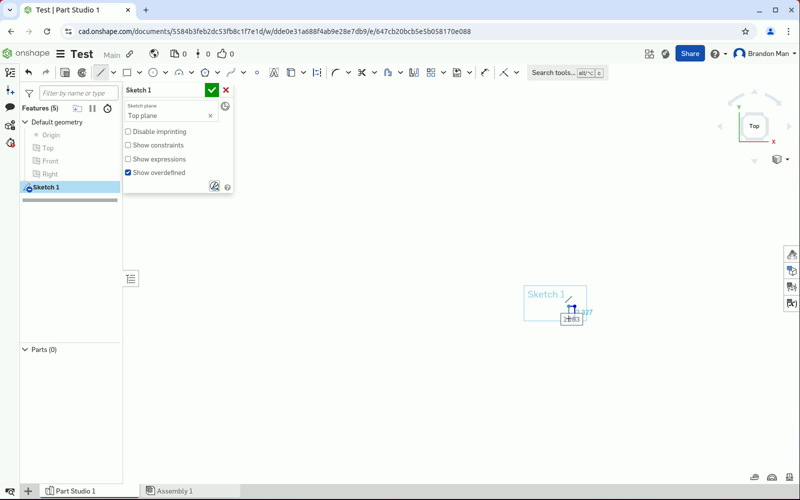
key(esc)
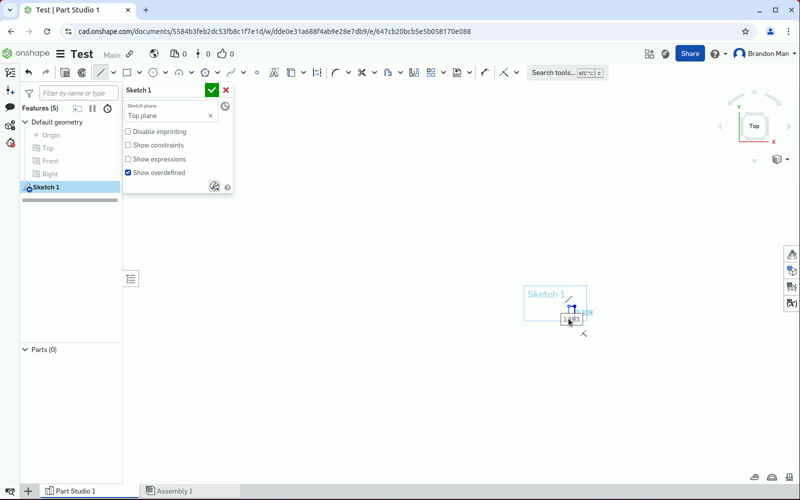
mouse_move(570, 308)
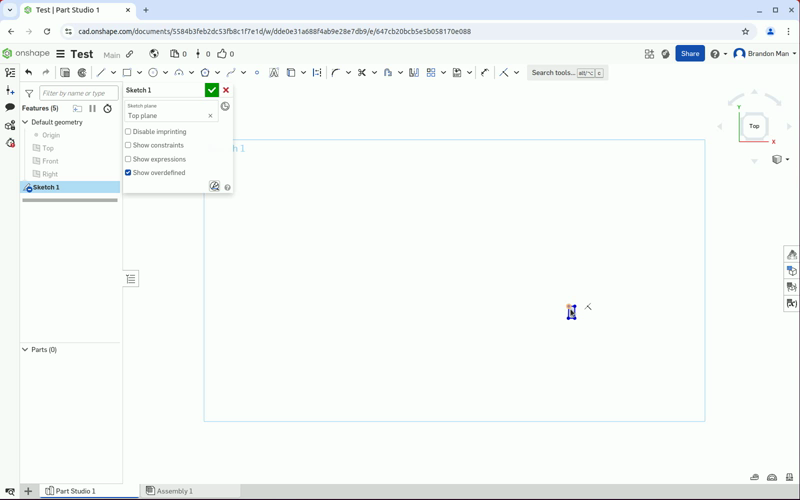
scroll(6)
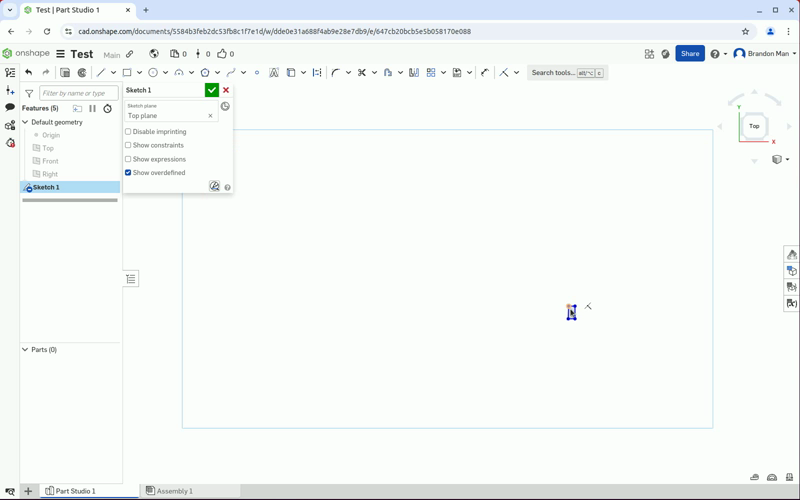
scroll(6)
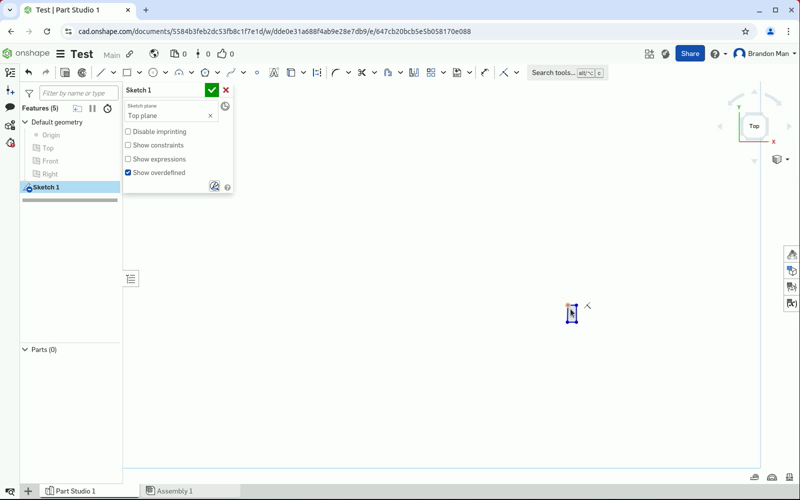
scroll(6)
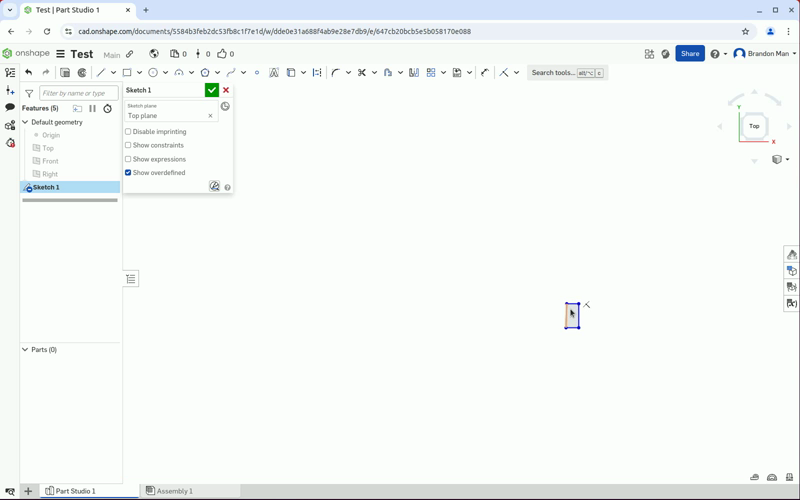
scroll(6)
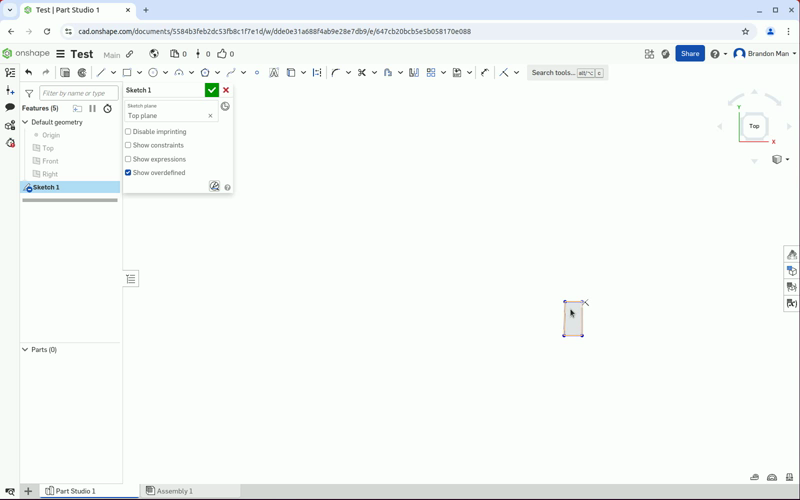
scroll(6)
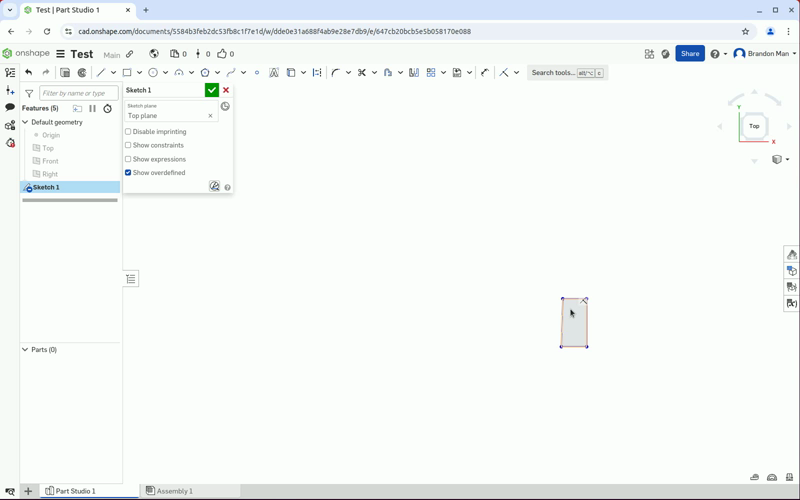
scroll(6)
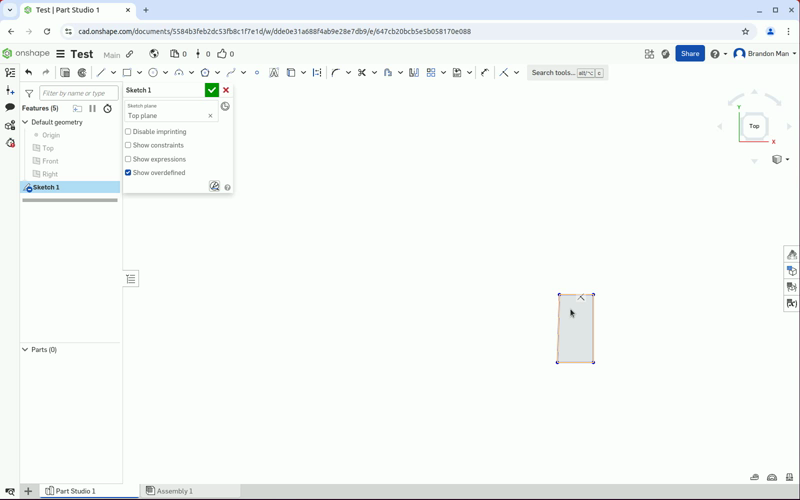
scroll(6)
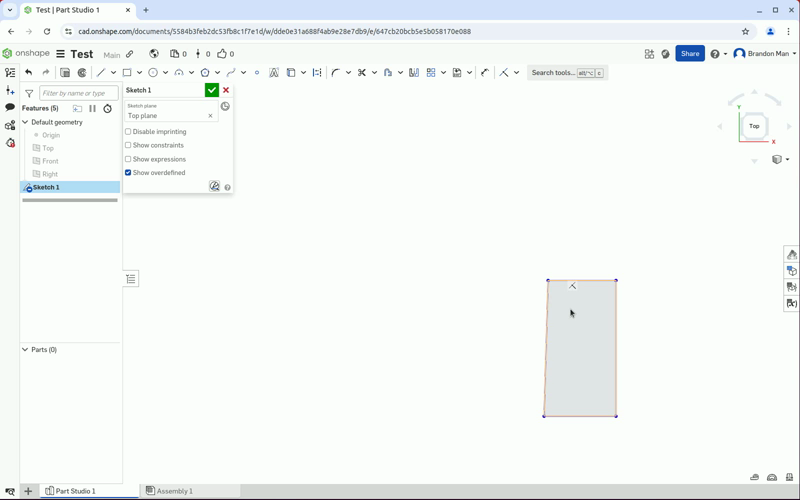
click(570, 308)
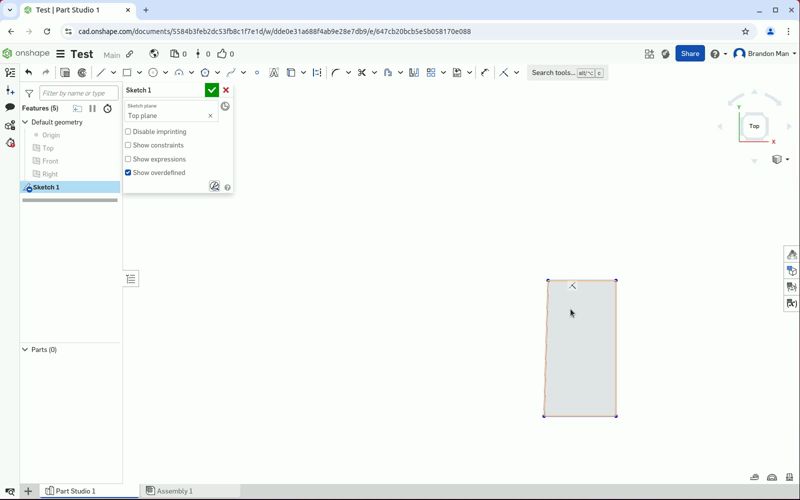
scroll(-6)
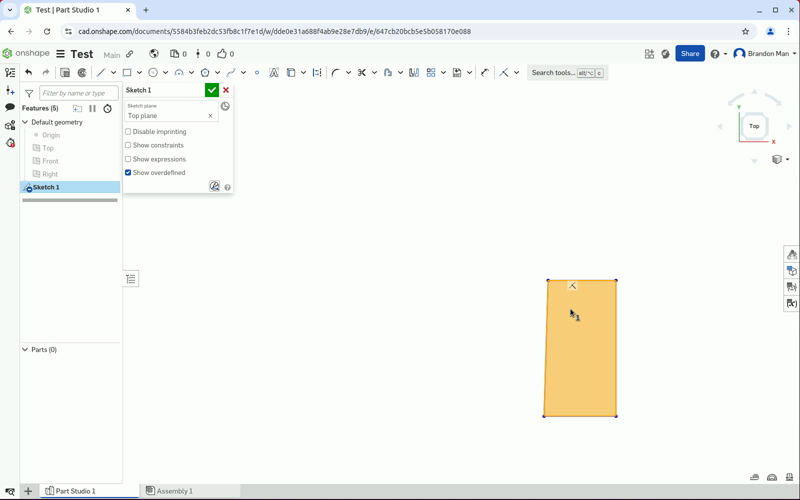
scroll(-6)
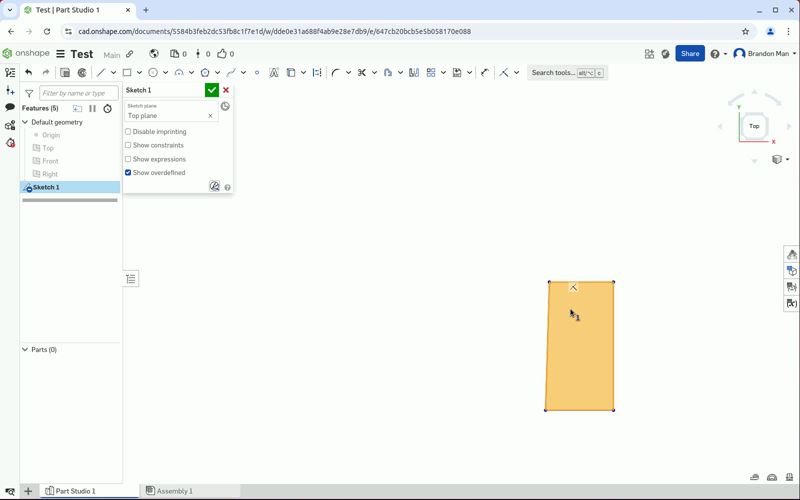
scroll(-6)
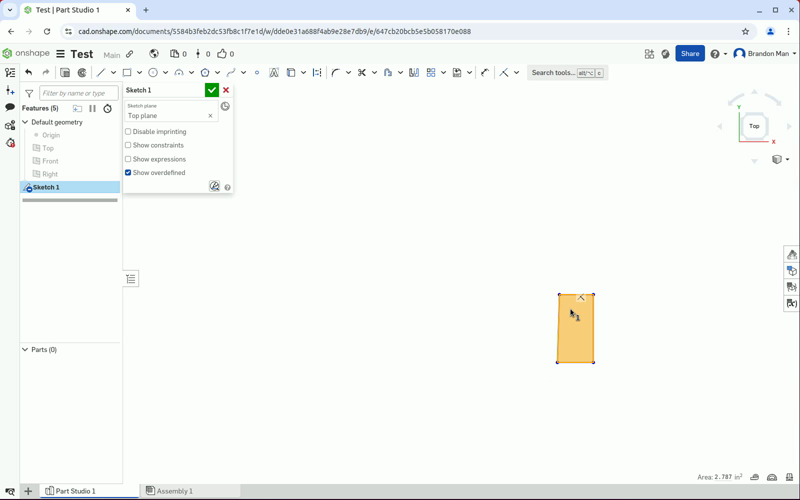
scroll(-6)
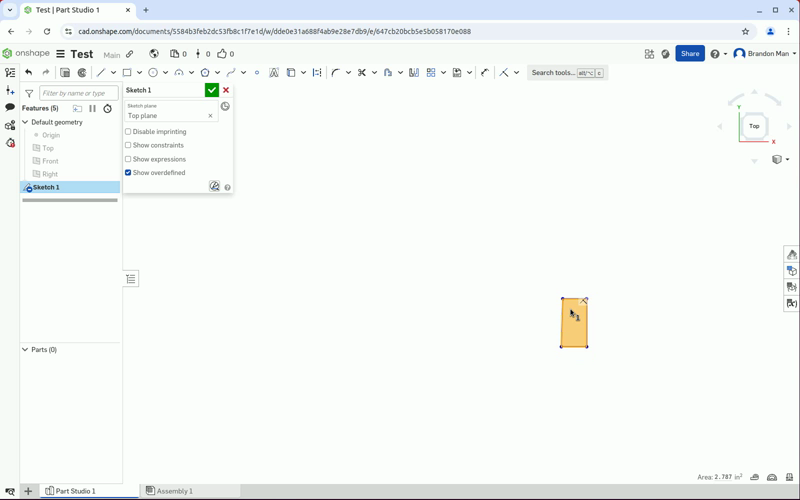
scroll(-6)
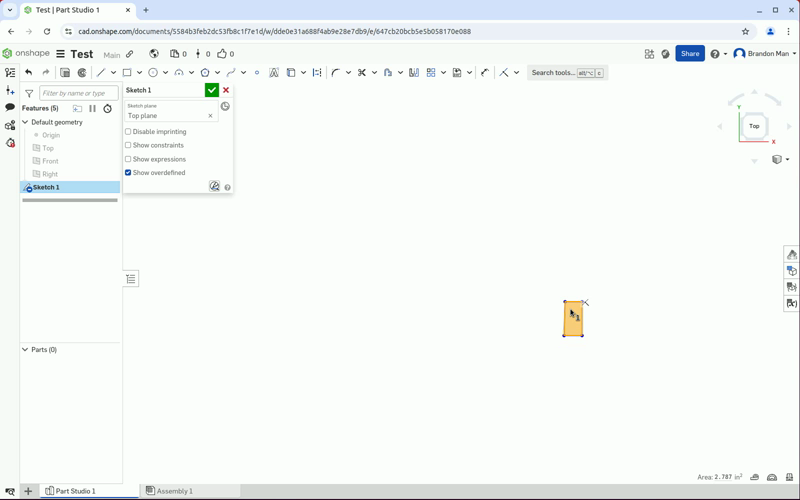
scroll(-6)
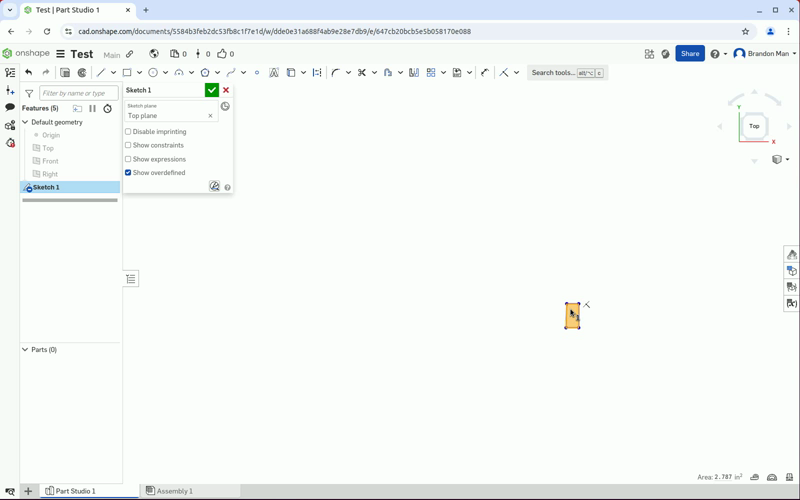
scroll(-6)
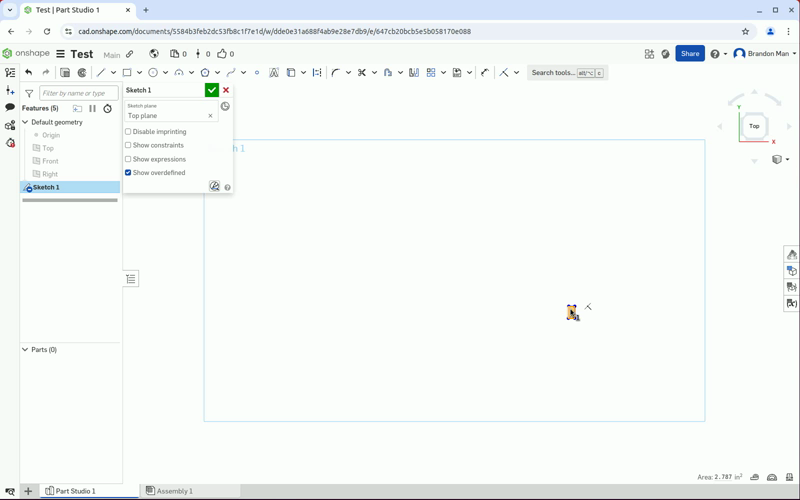
mouse_move(73, 352)
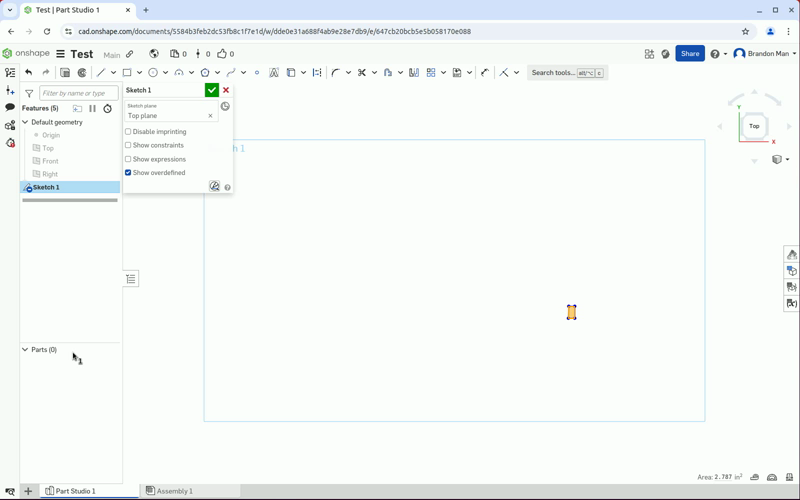
key(shift+y)
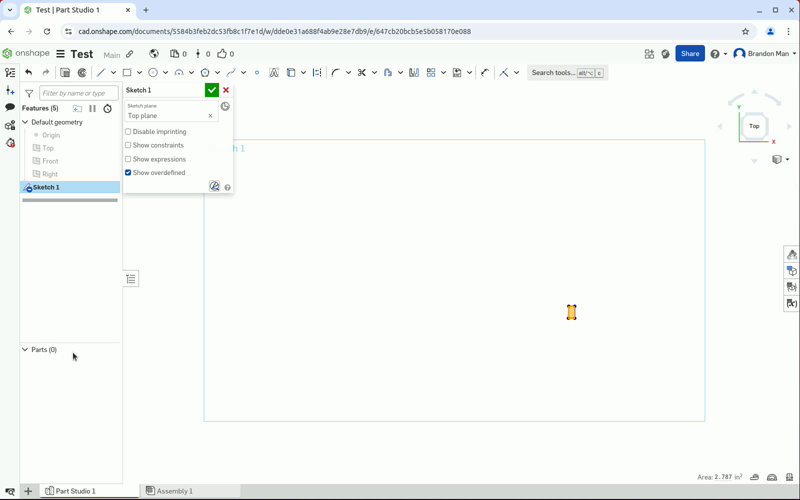
key(shift+e)
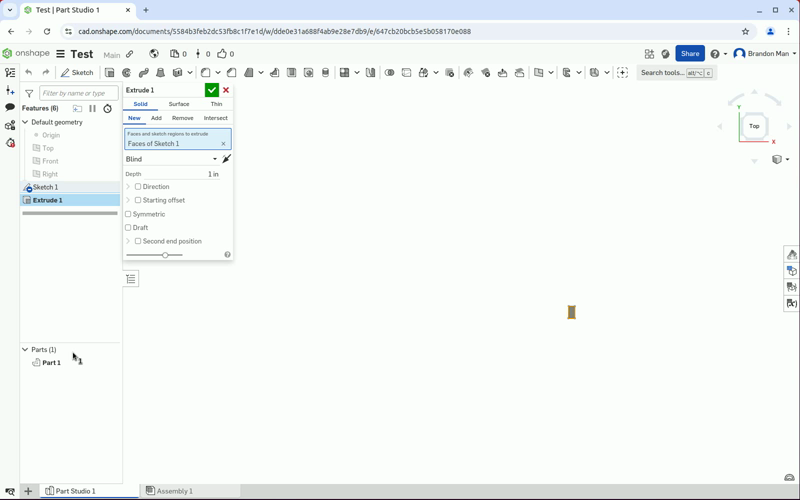
mouse_move(143, 106)
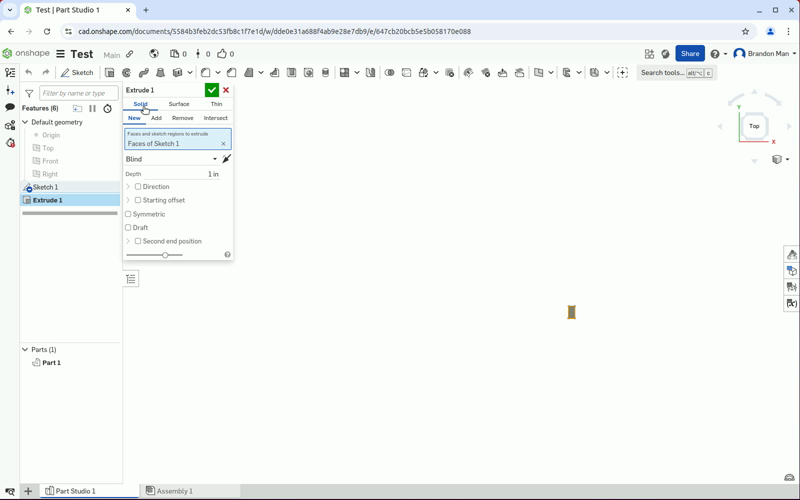
click(143, 106)
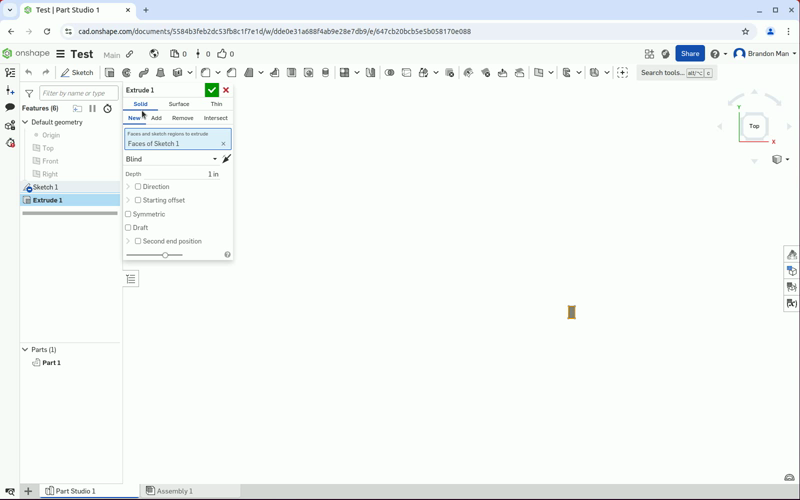
mouse_move(137, 120)
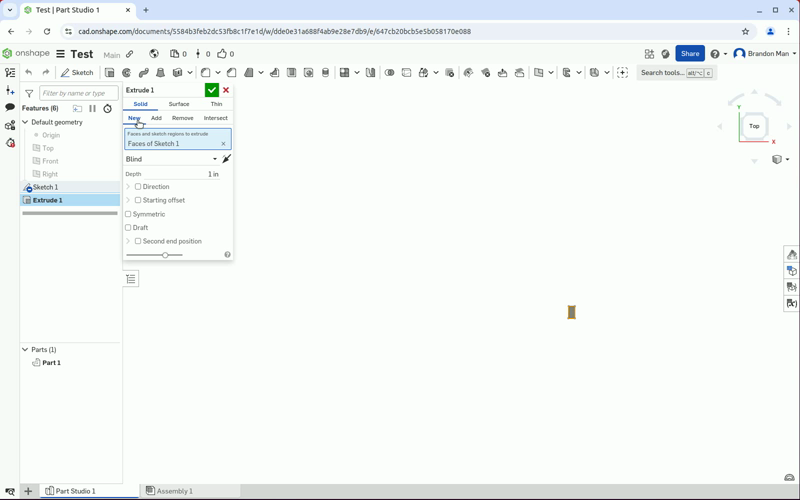
click(137, 120)
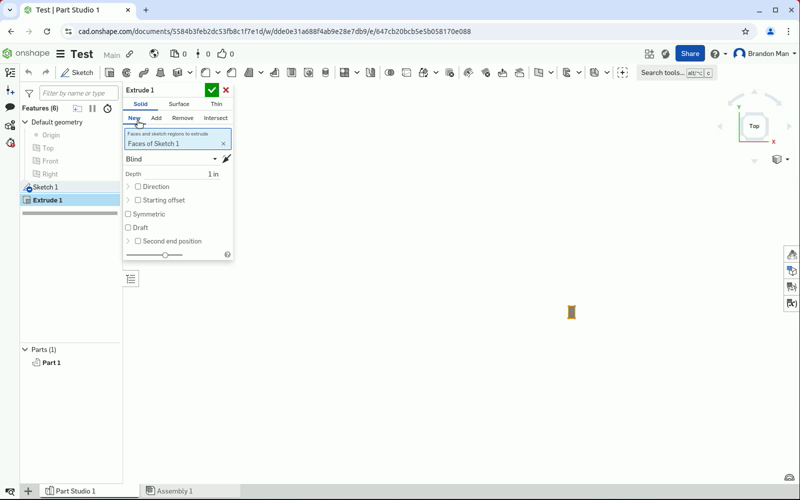
key(tab, 4)
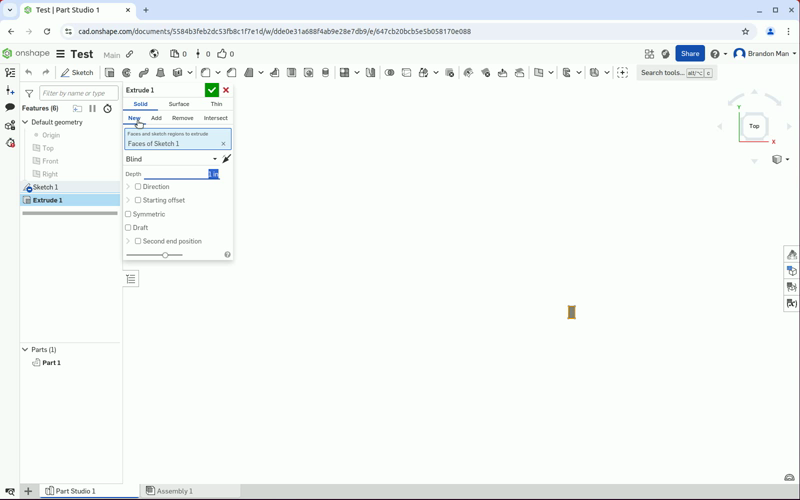
text(-7.221)
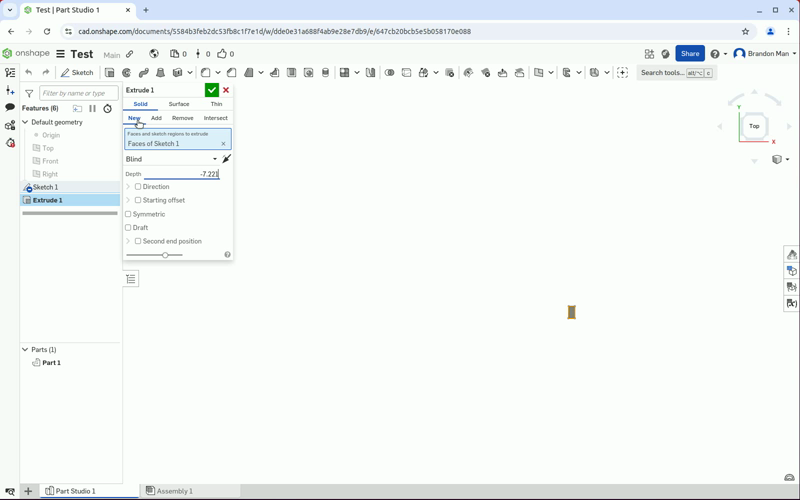
key(tab, 3)
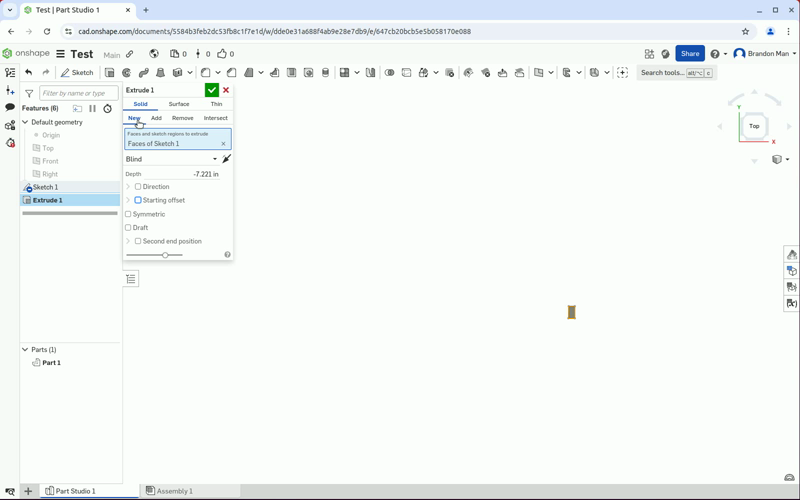
key(tab, 2)
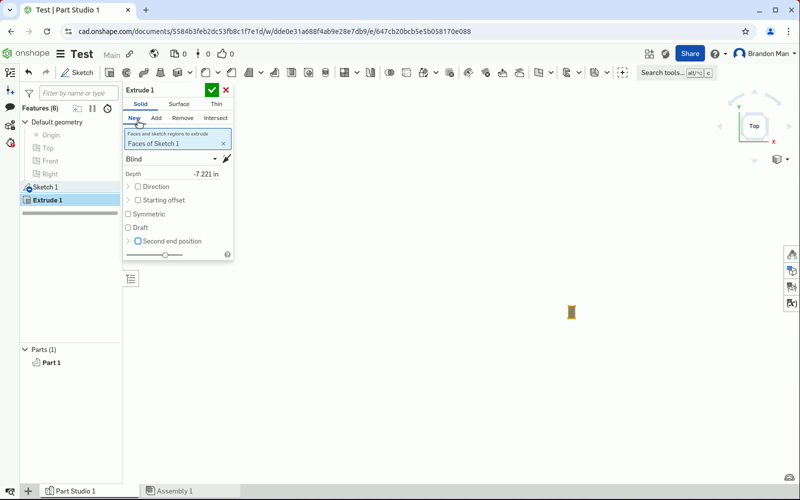
key(space)
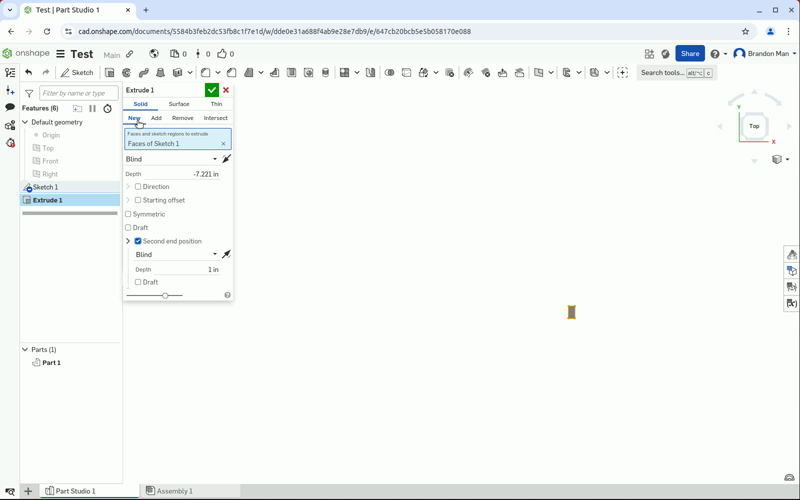
key(tab, 3)
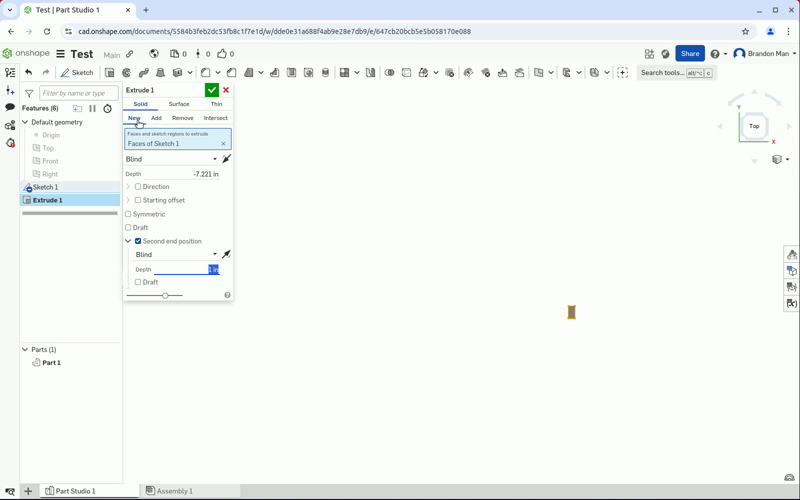
text(0.963)
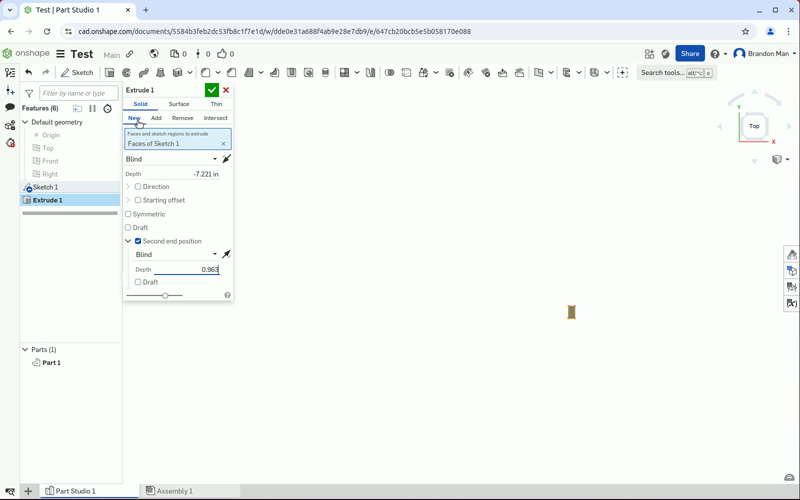
key(enter)
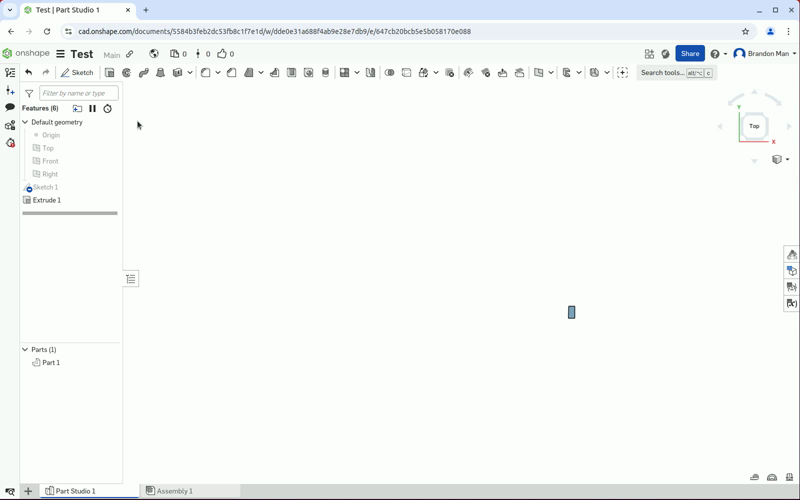
key(shift+h)
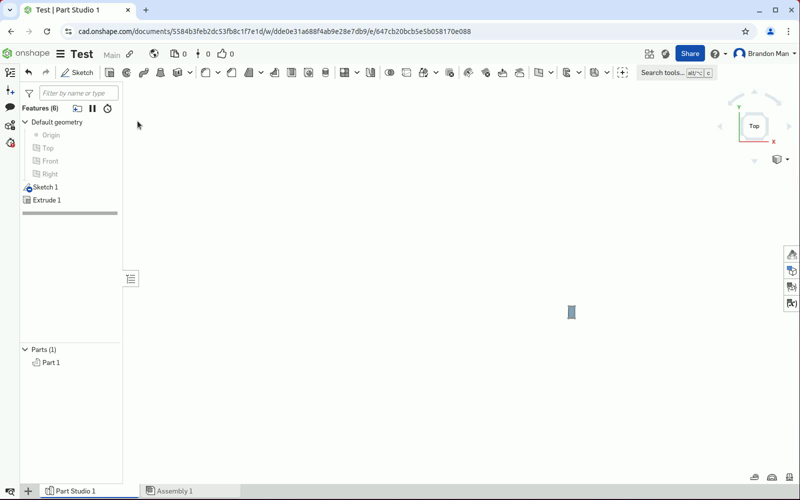
key(shift+h)
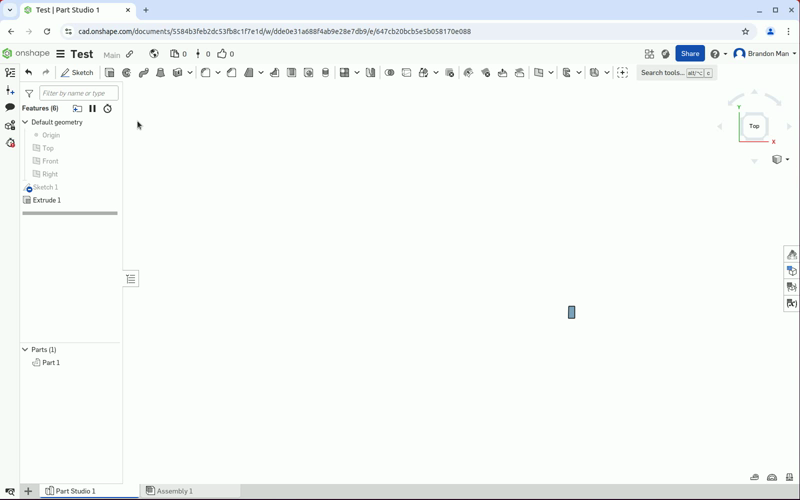
mouse_move(73, 189)
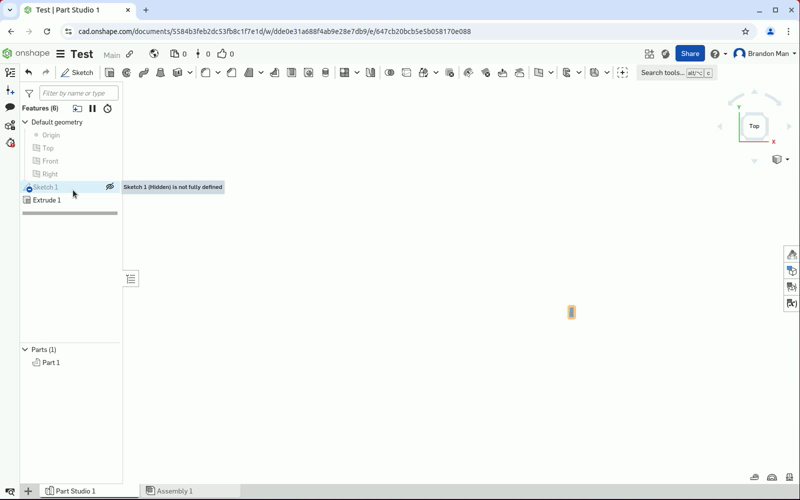
click(73, 189)
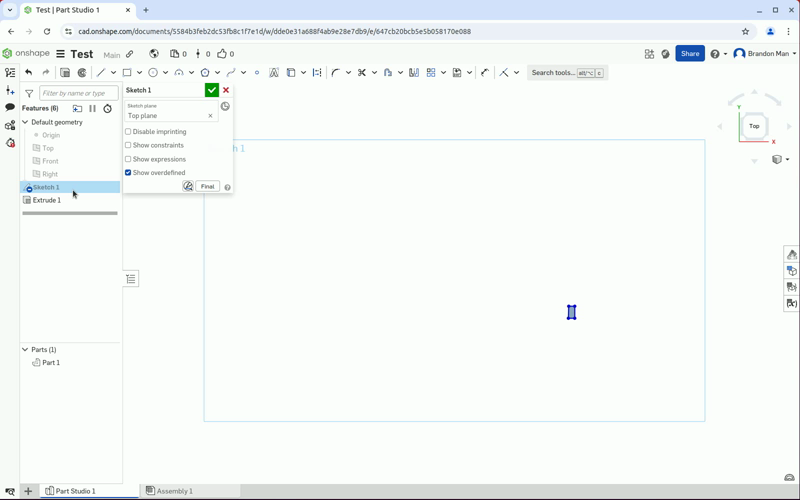
mouse_move(229, 92)
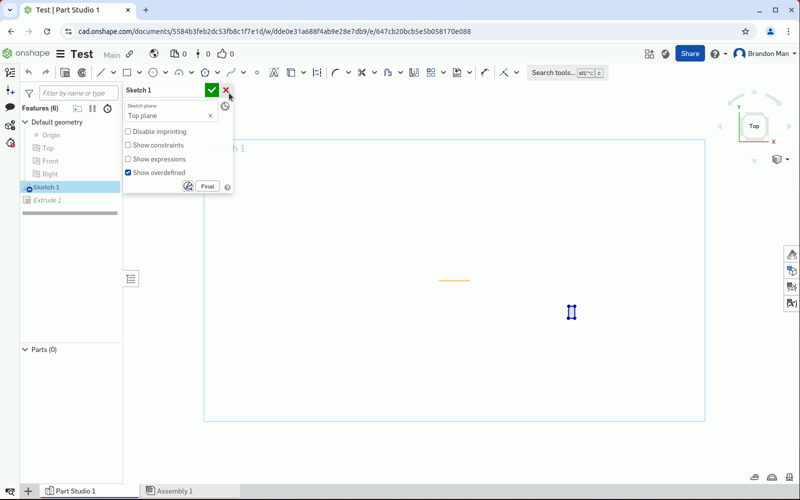
click(229, 92)
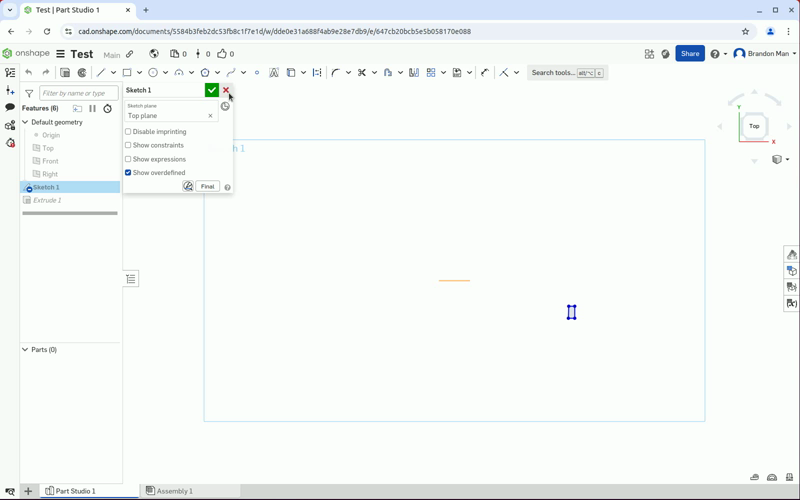
key(shift+s)
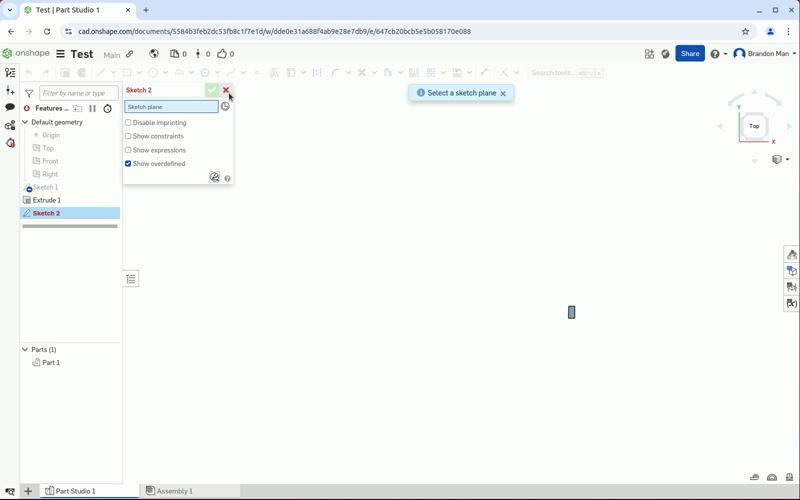
mouse_move(73, 150)
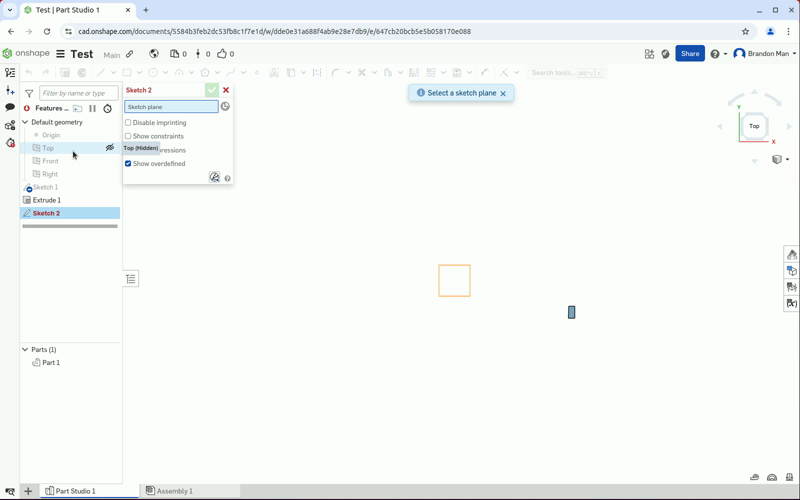
click(73, 150)
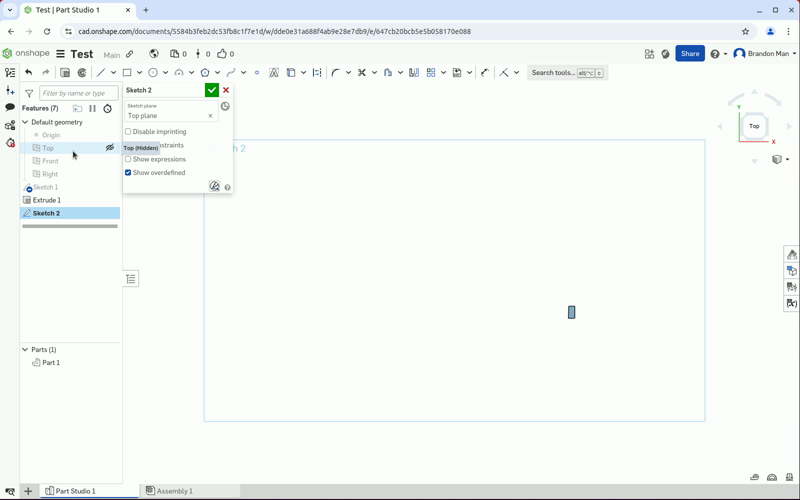
mouse_move(73, 352)
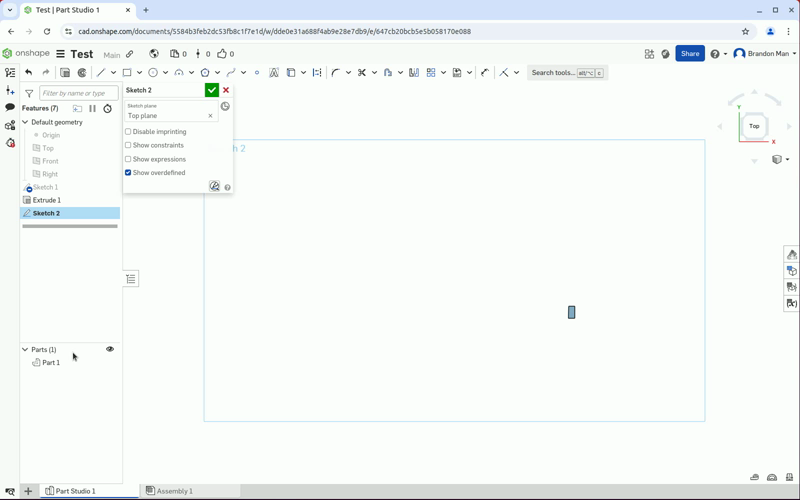
key(y)
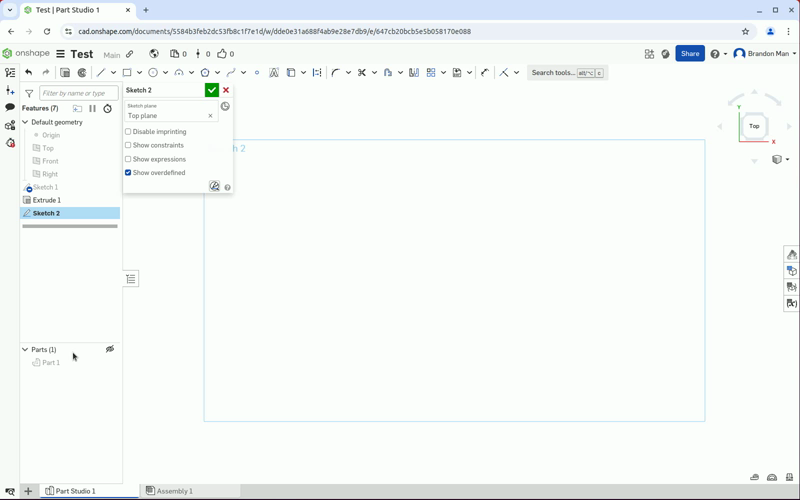
key(l)
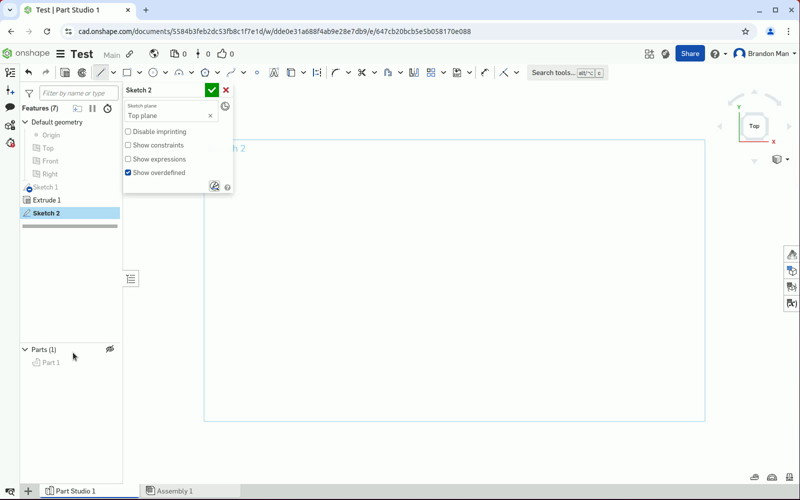
key_down(shift)
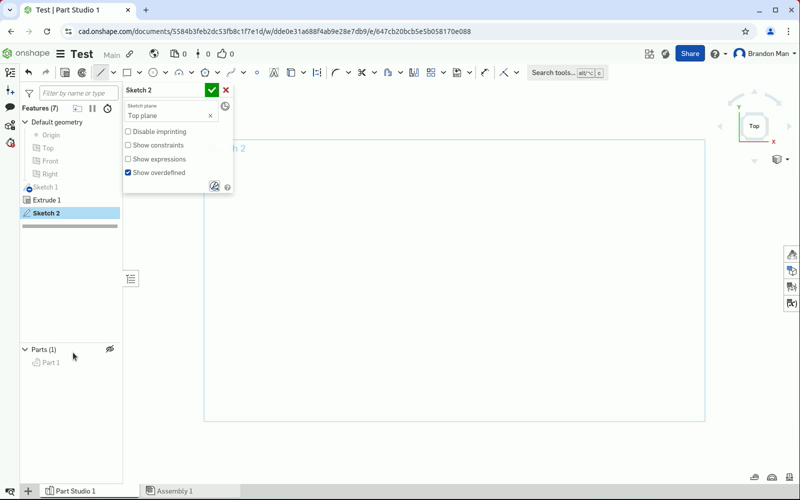
mouse_move(532, 318)
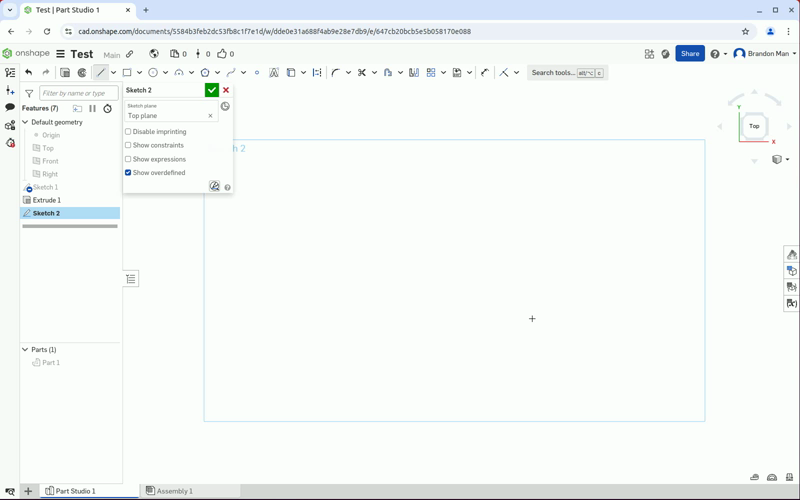
click(532, 318)
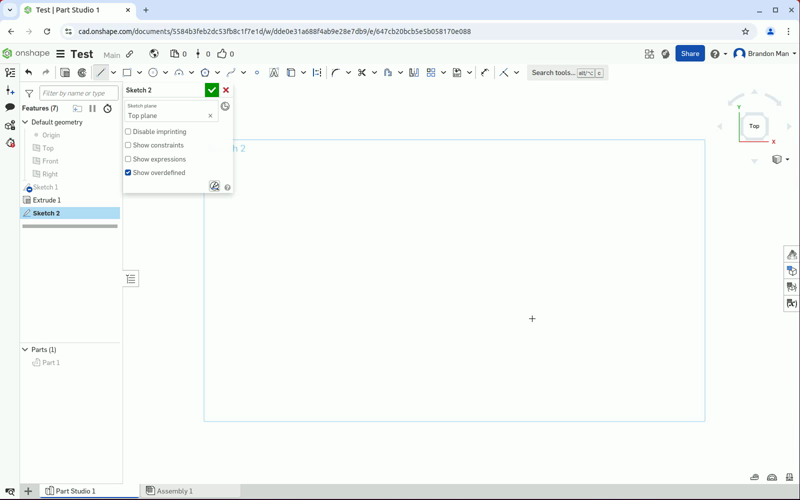
key_up(shift)
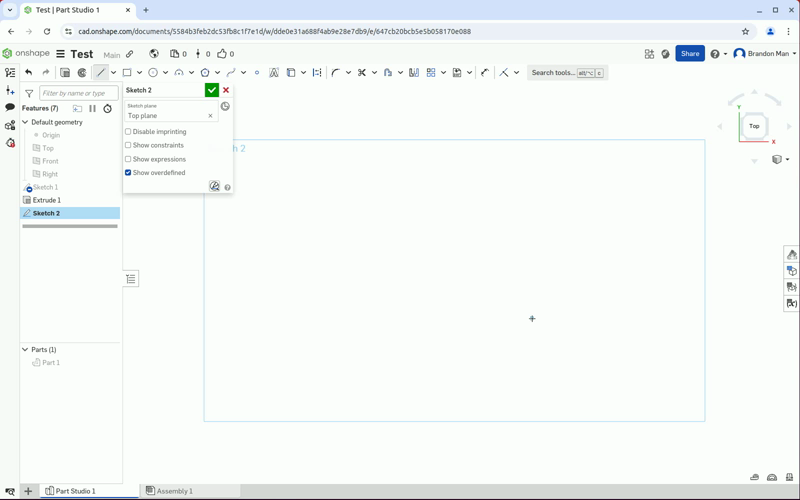
key_down(shift)
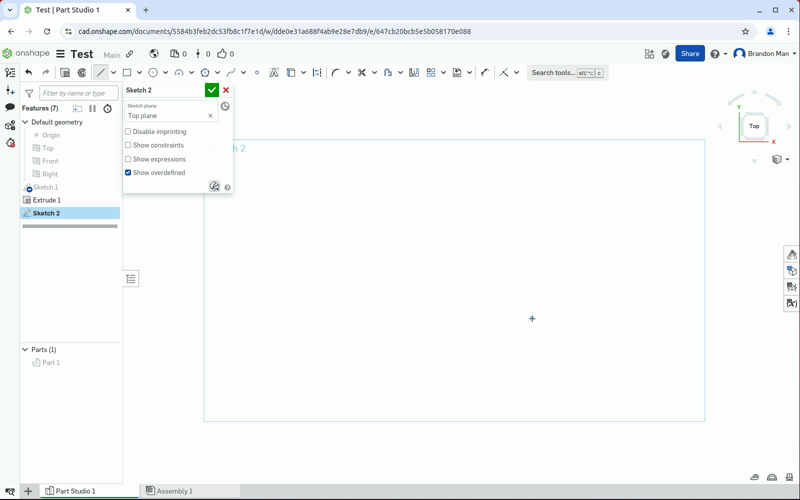
mouse_move(562, 318)
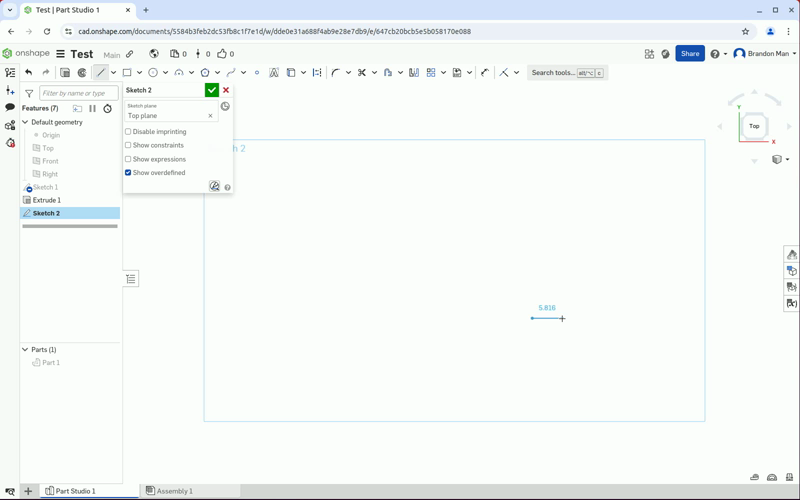
mouse_move(569, 318)
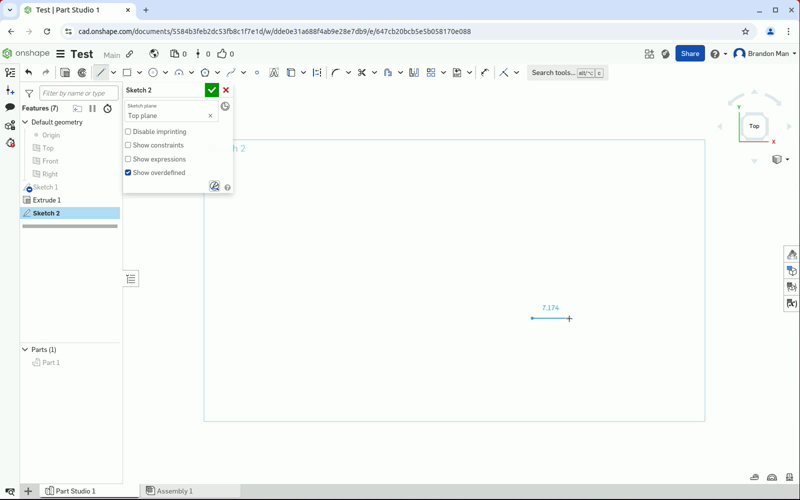
click(569, 318)
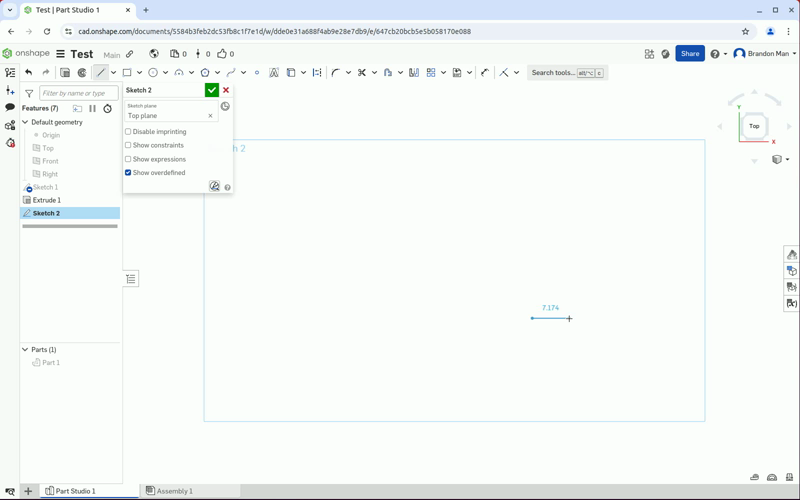
key_up(shift)
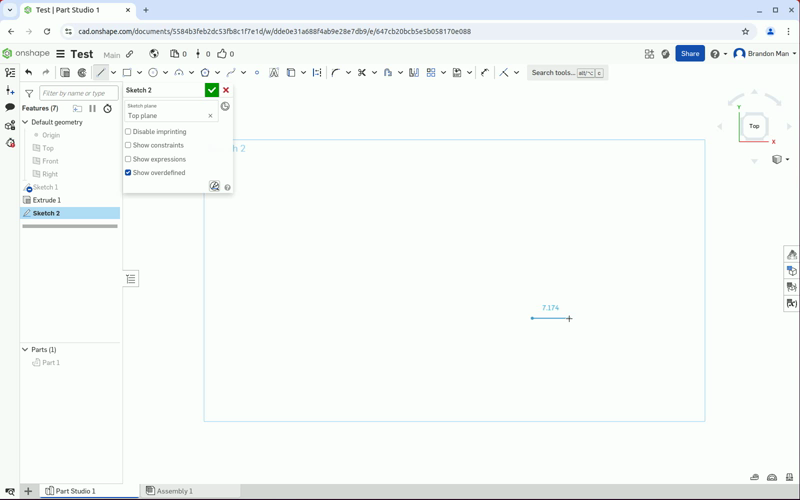
key_down(shift)
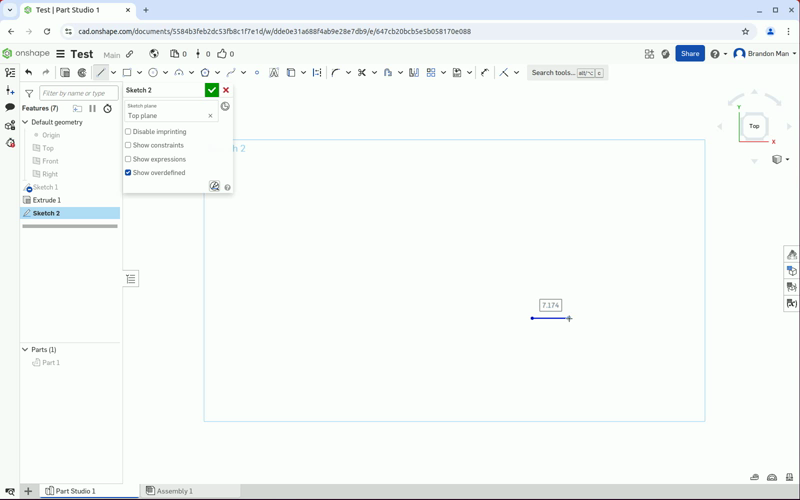
mouse_move(589, 318)
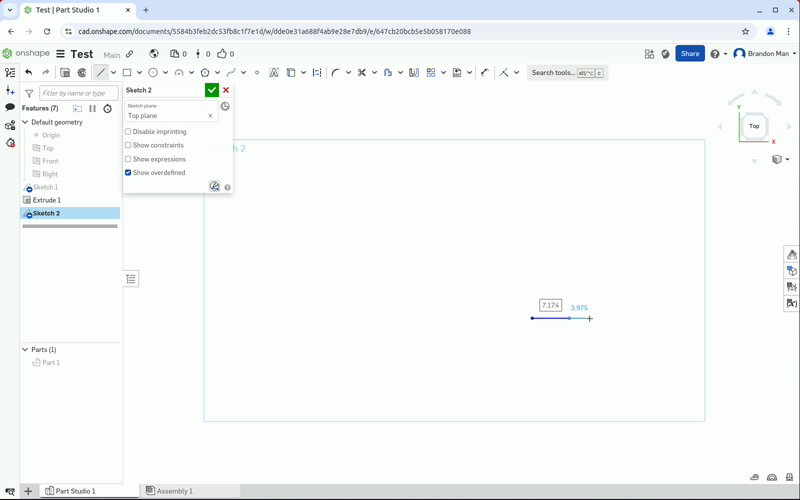
mouse_move(569, 307)
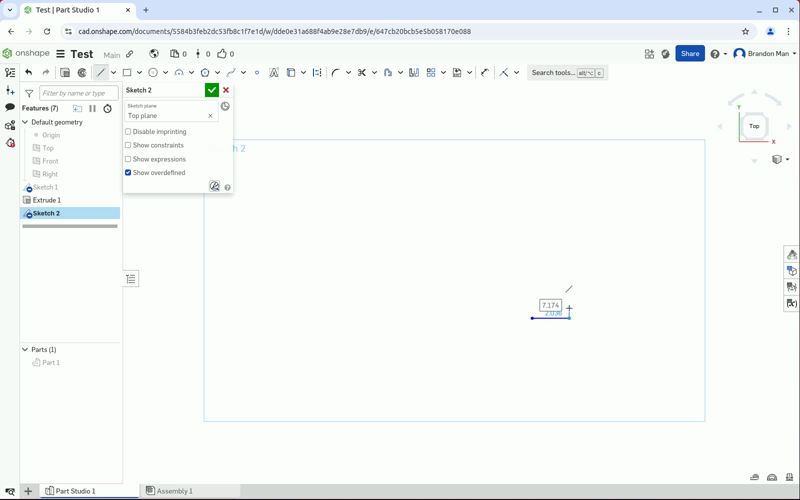
click(569, 307)
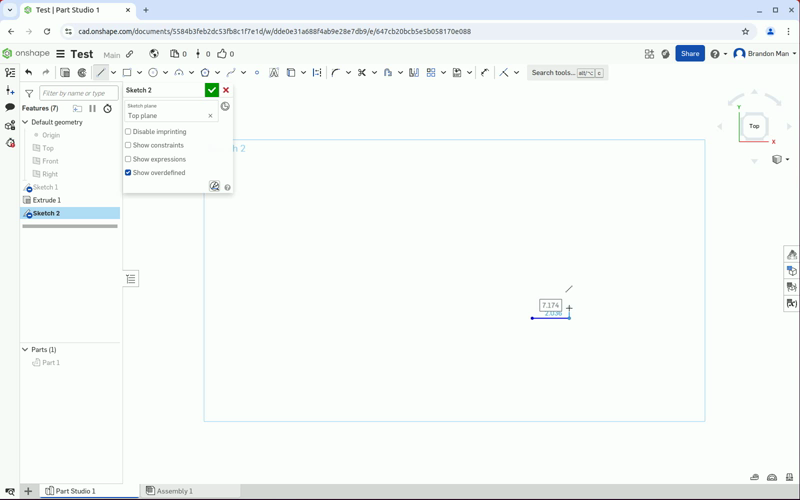
key_up(shift)
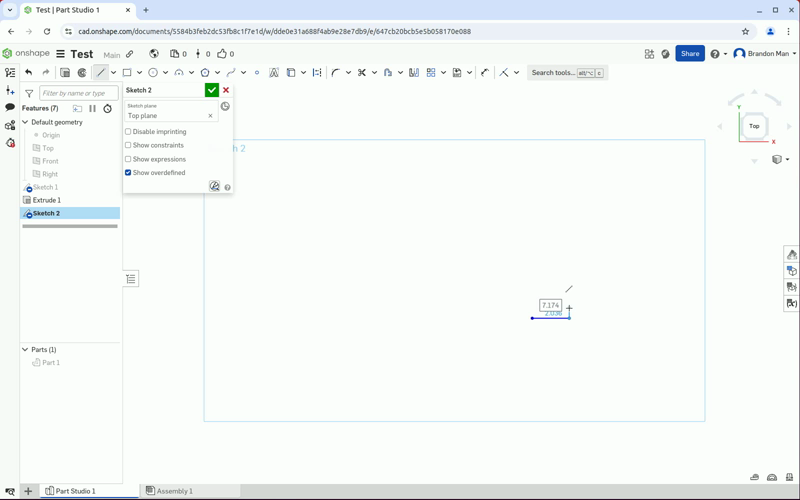
key_down(shift)
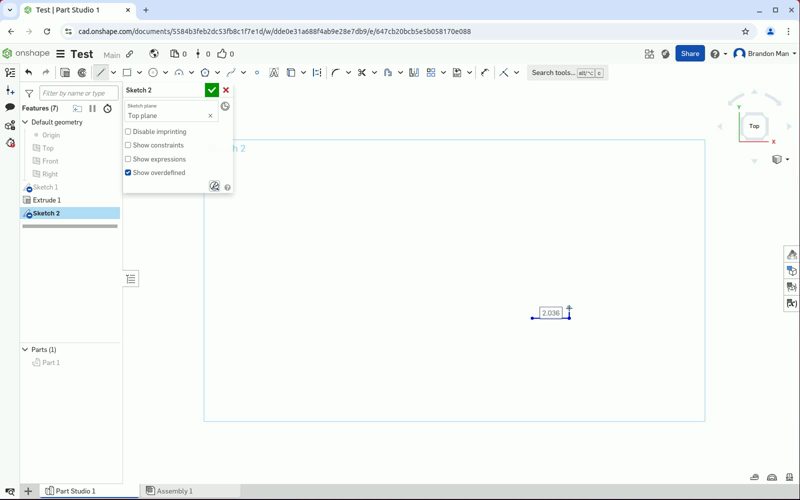
mouse_move(589, 307)
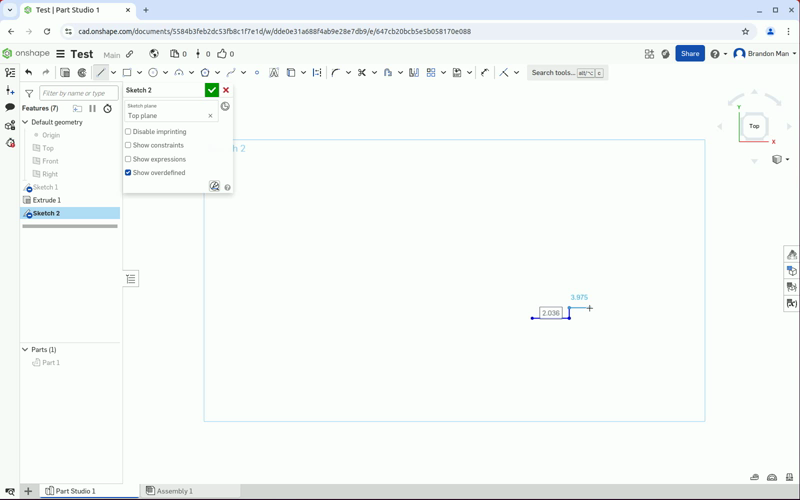
mouse_move(574, 307)
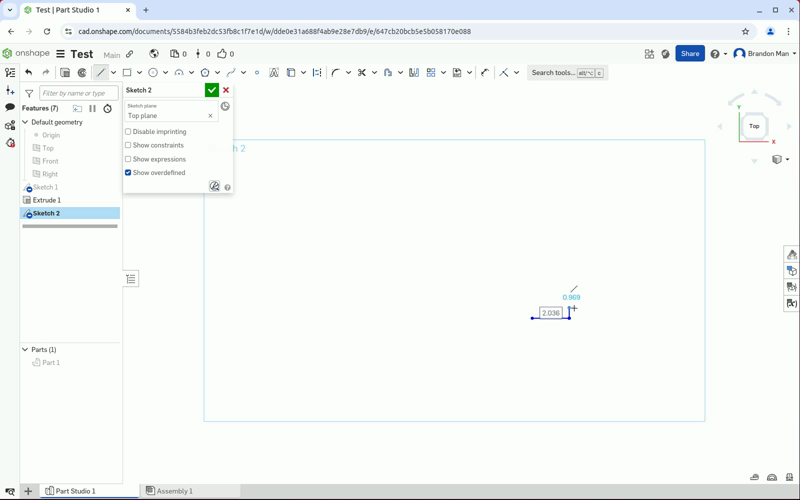
scroll(6)
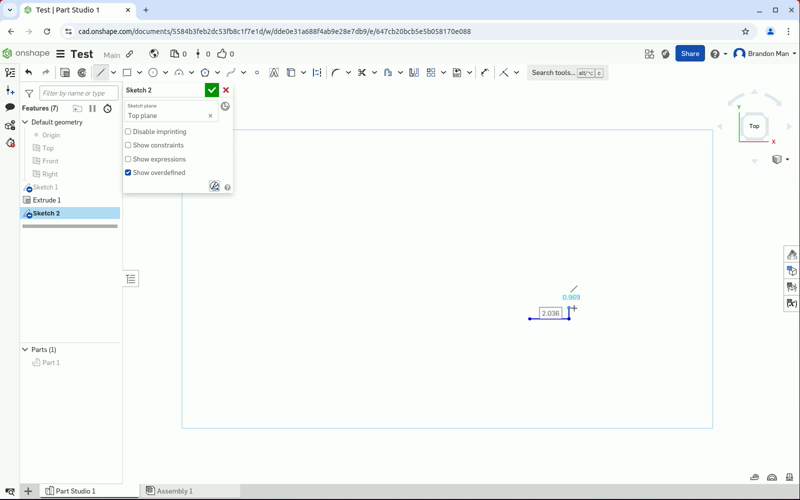
scroll(6)
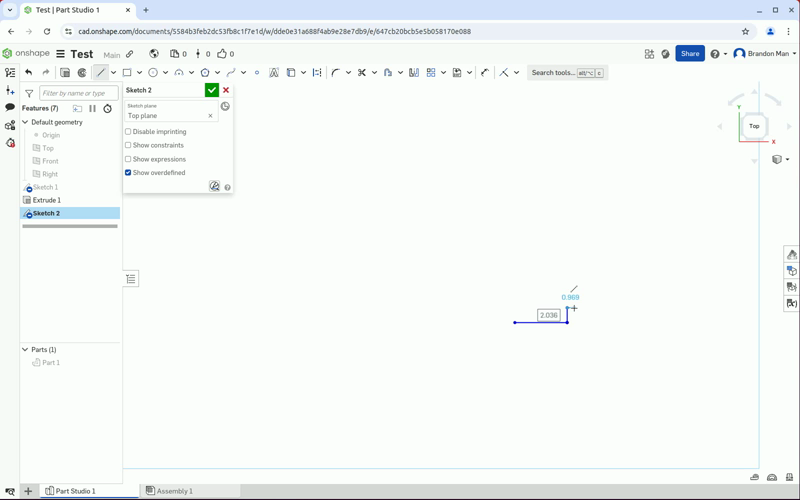
scroll(6)
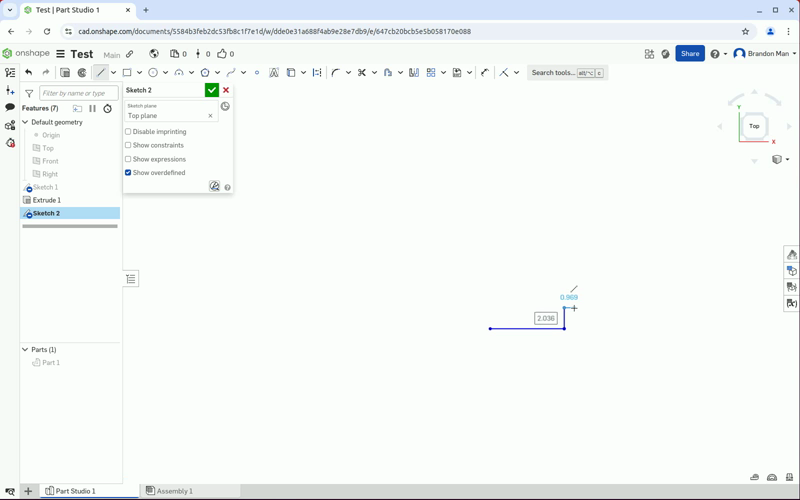
scroll(6)
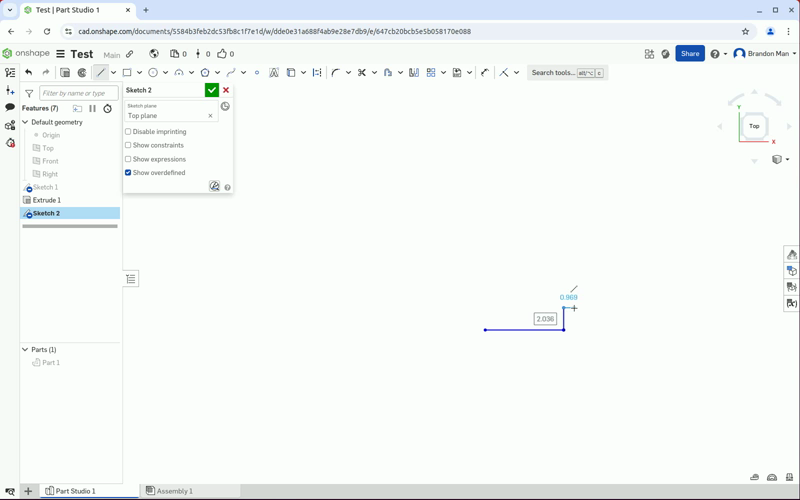
scroll(6)
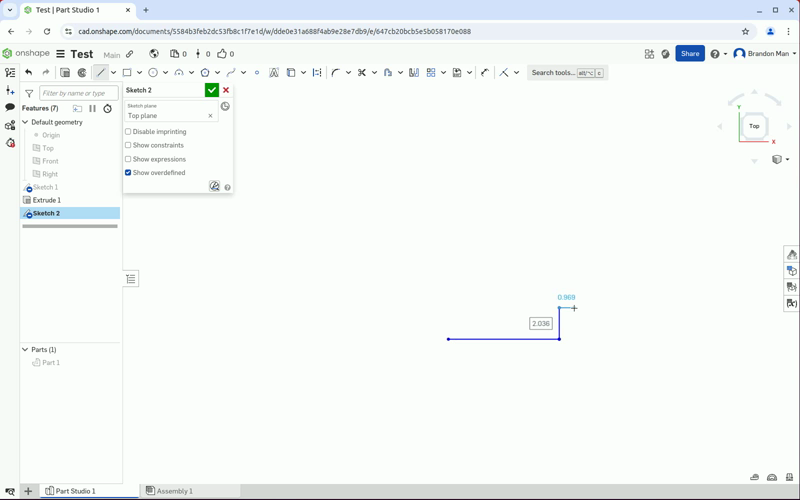
scroll(6)
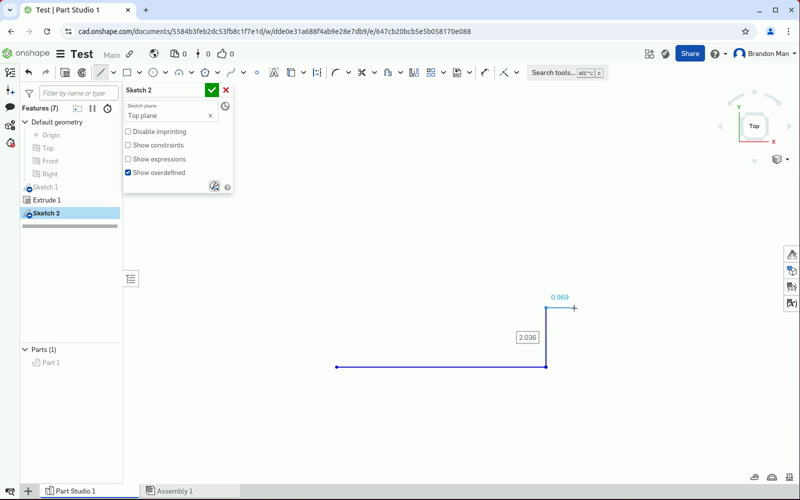
scroll(6)
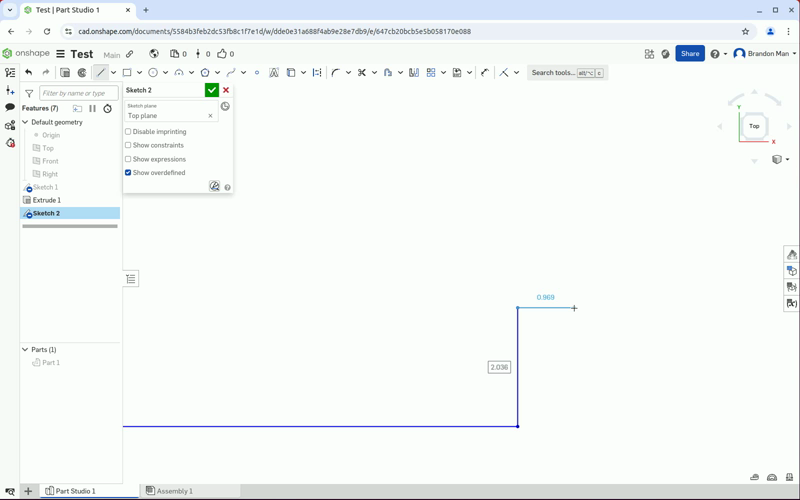
click(574, 307)
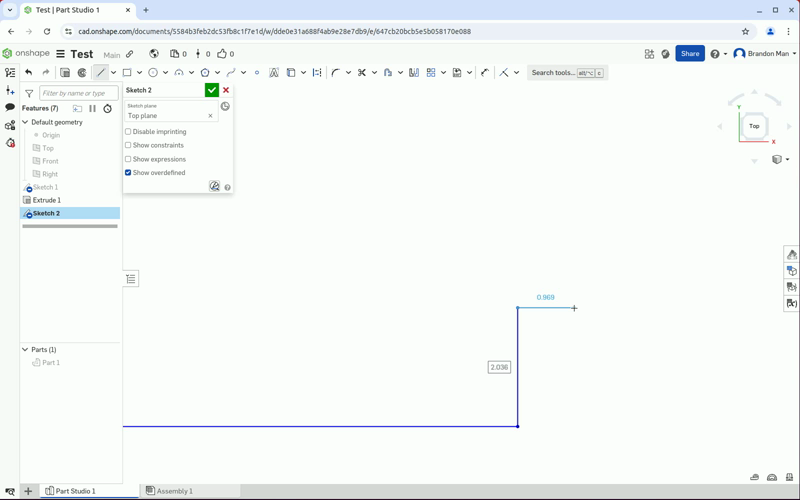
scroll(-6)
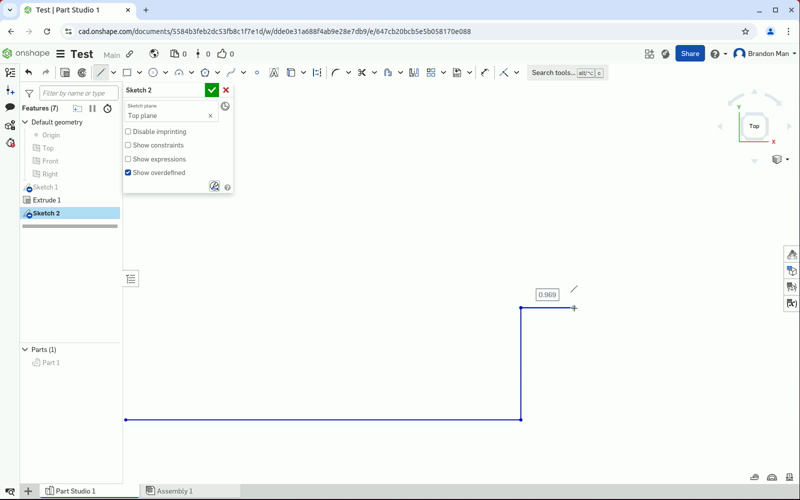
scroll(-6)
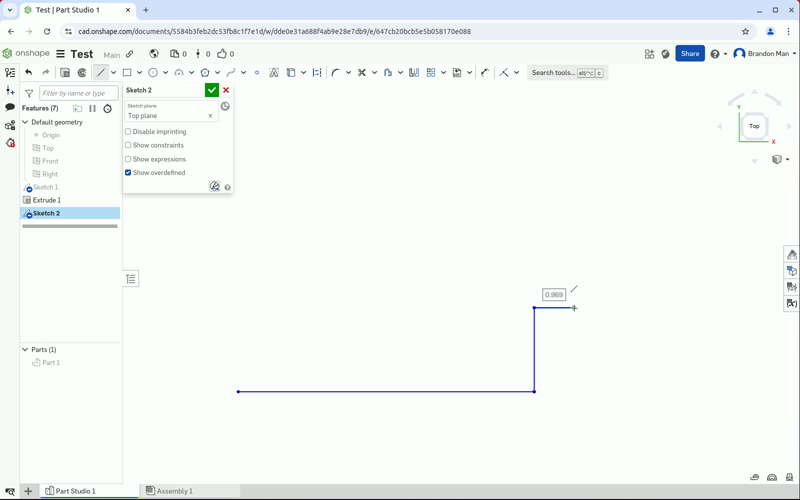
scroll(-6)
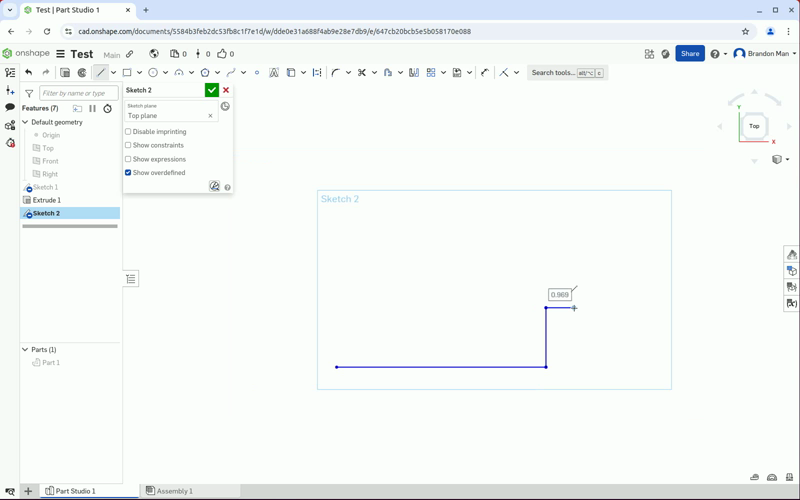
scroll(-6)
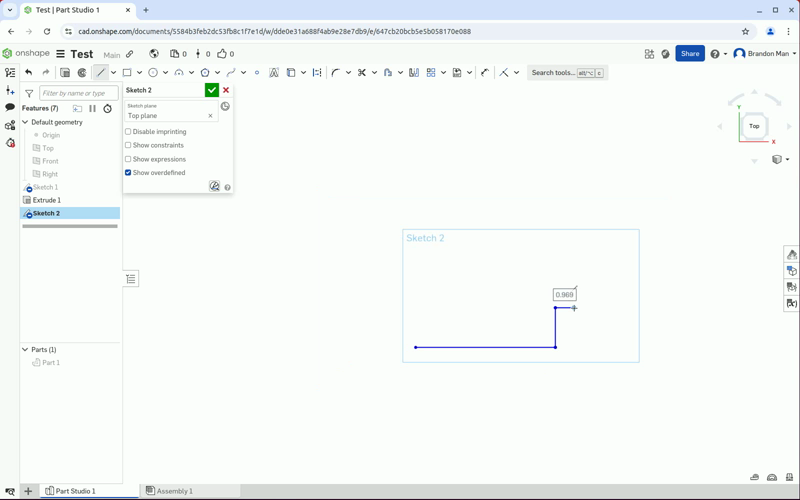
scroll(-6)
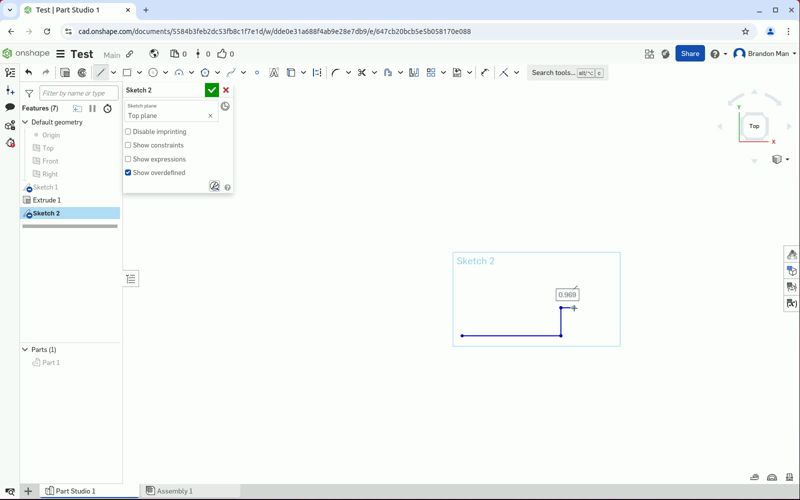
scroll(-6)
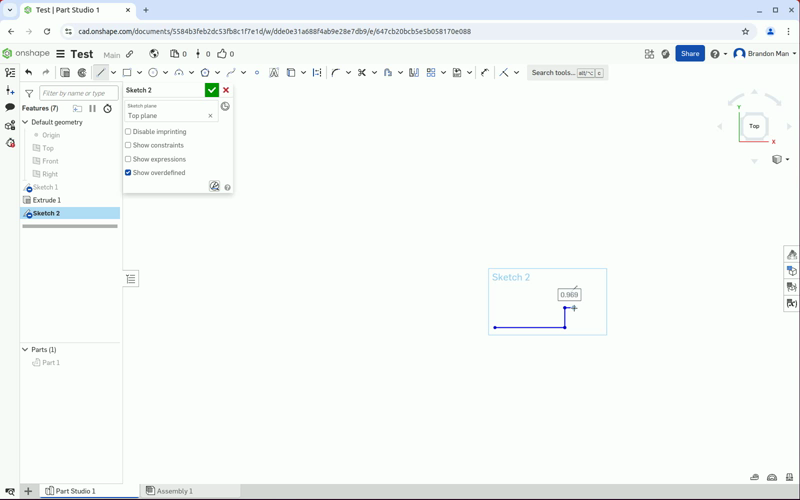
scroll(-6)
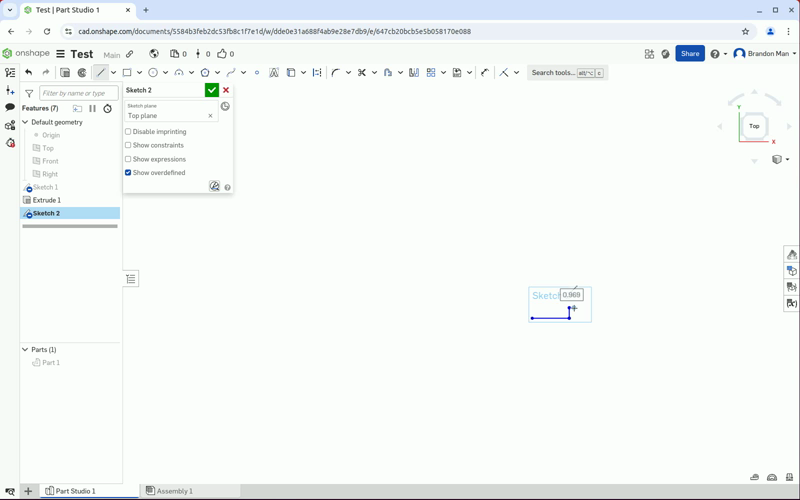
key_up(shift)
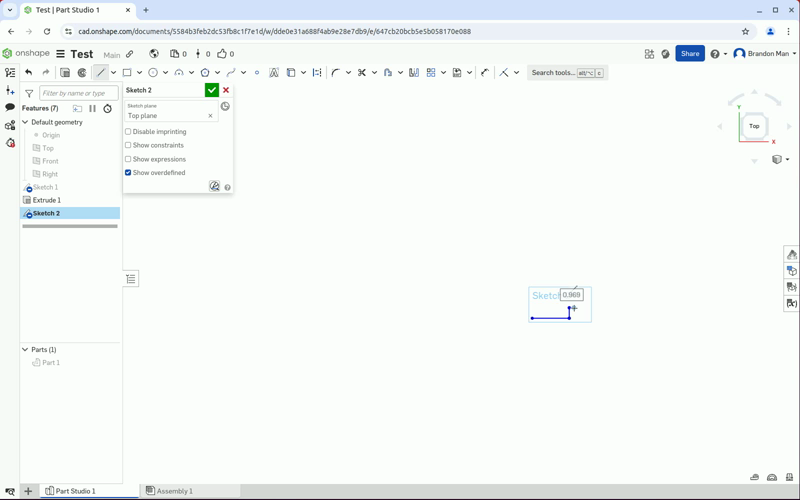
key_down(shift)
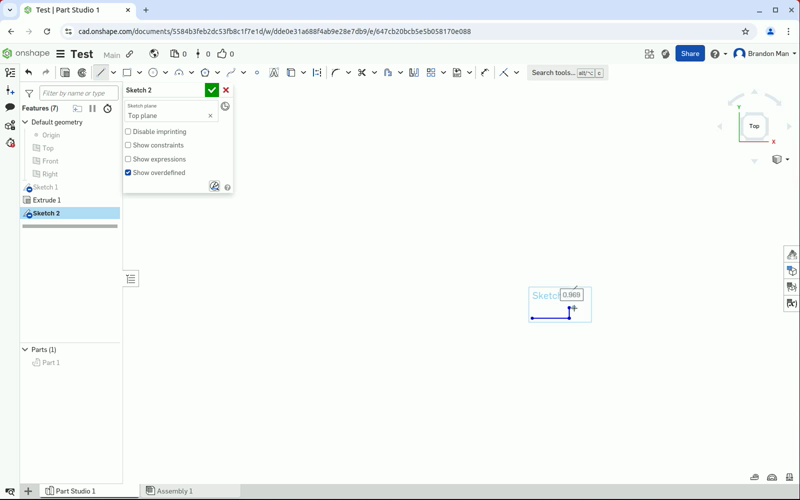
mouse_move(589, 307)
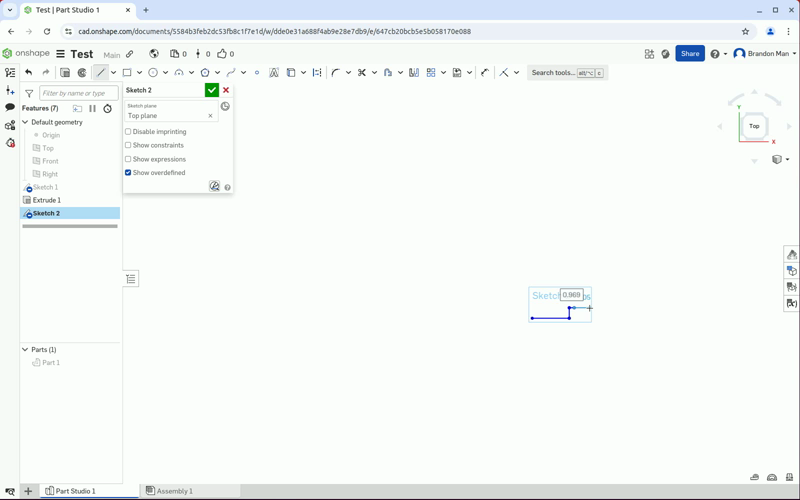
mouse_move(574, 271)
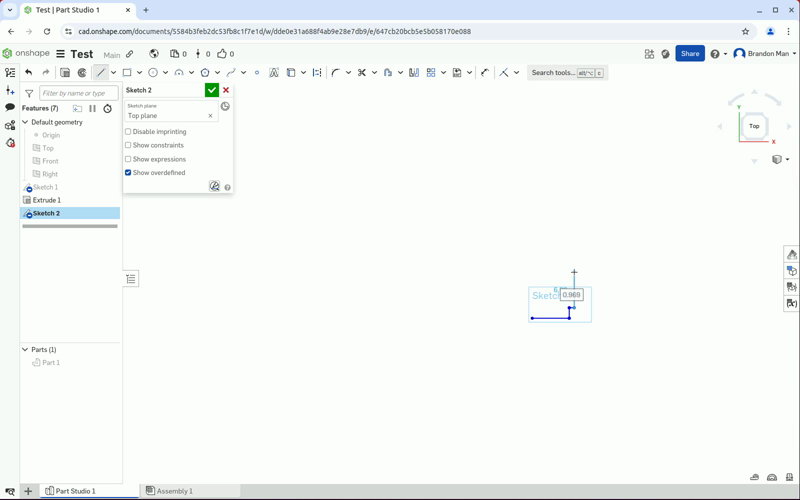
click(574, 271)
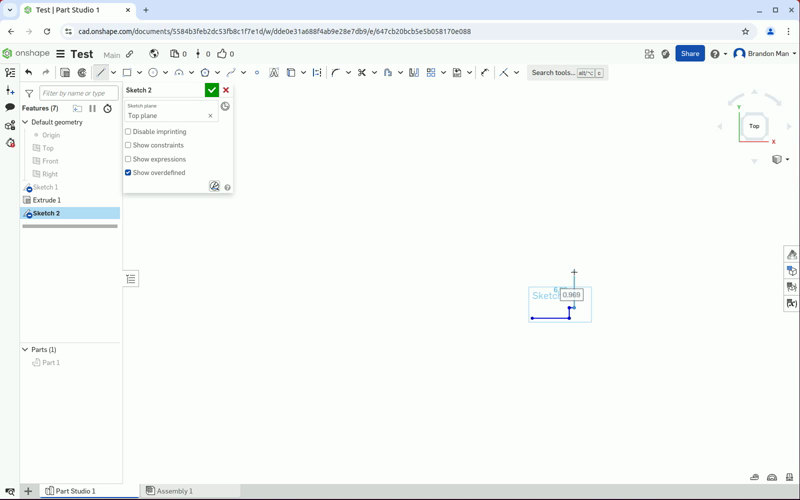
key_up(shift)
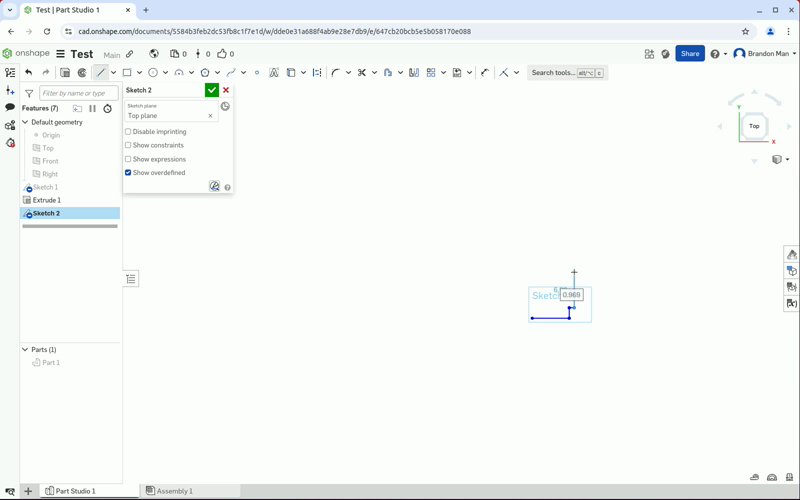
key_down(shift)
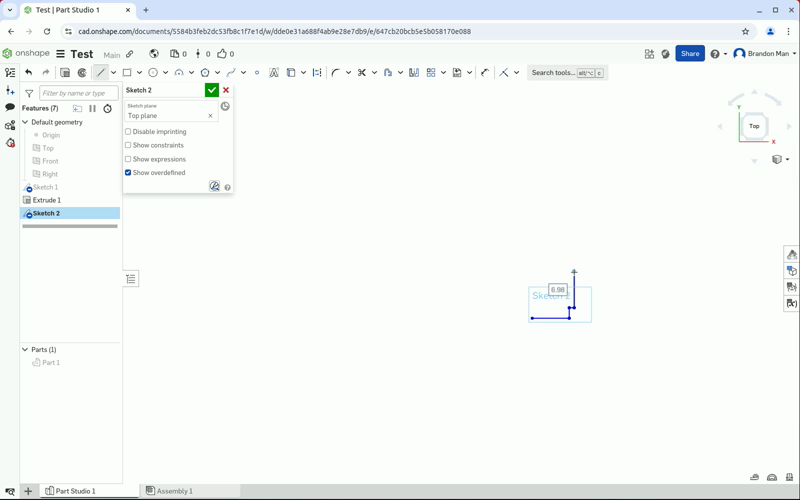
mouse_move(589, 271)
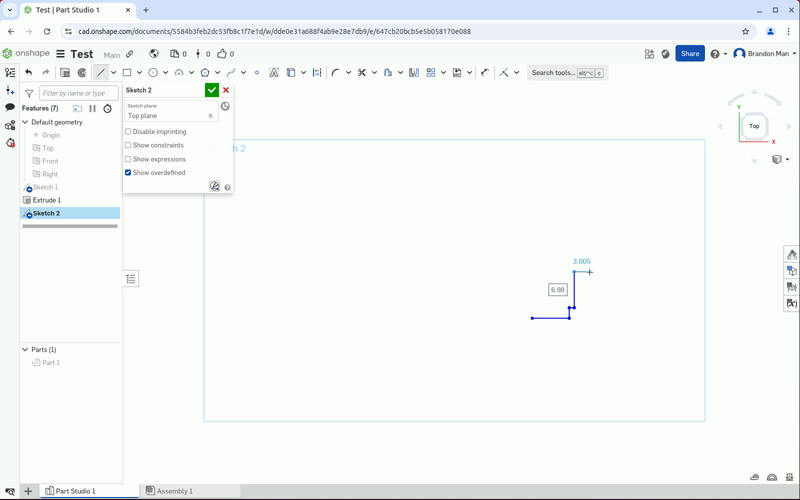
mouse_move(569, 271)
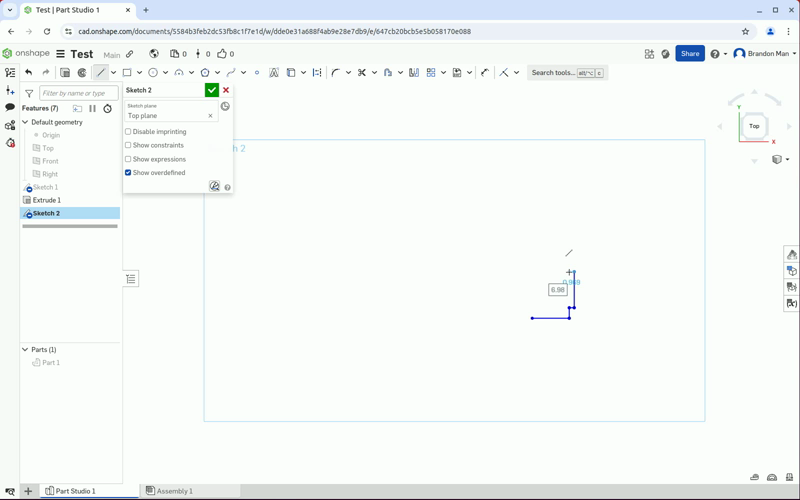
scroll(6)
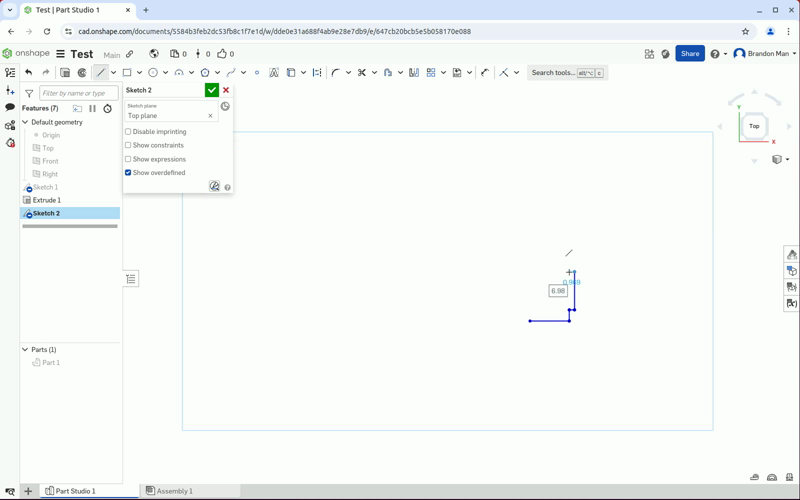
scroll(6)
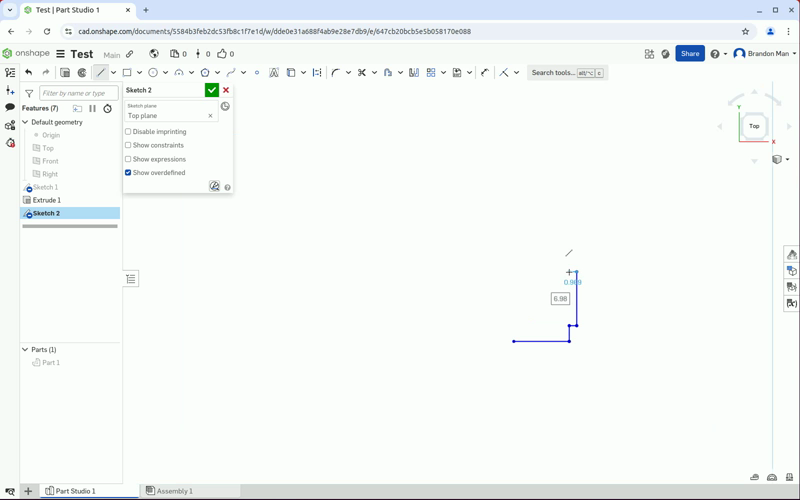
scroll(6)
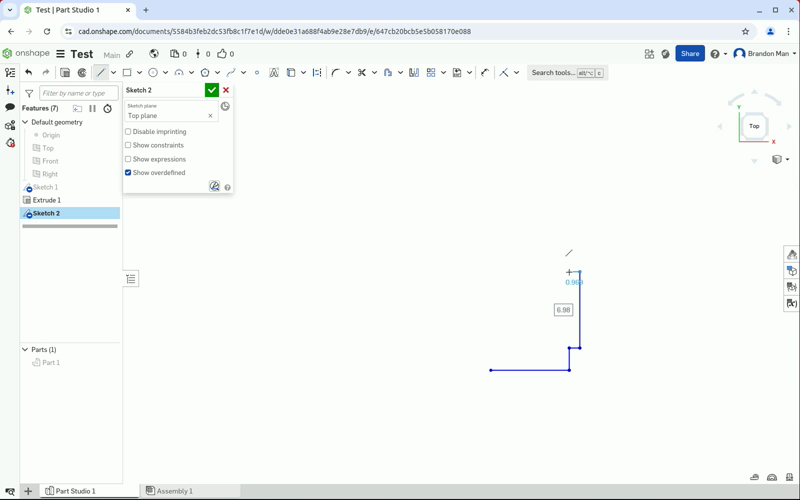
scroll(6)
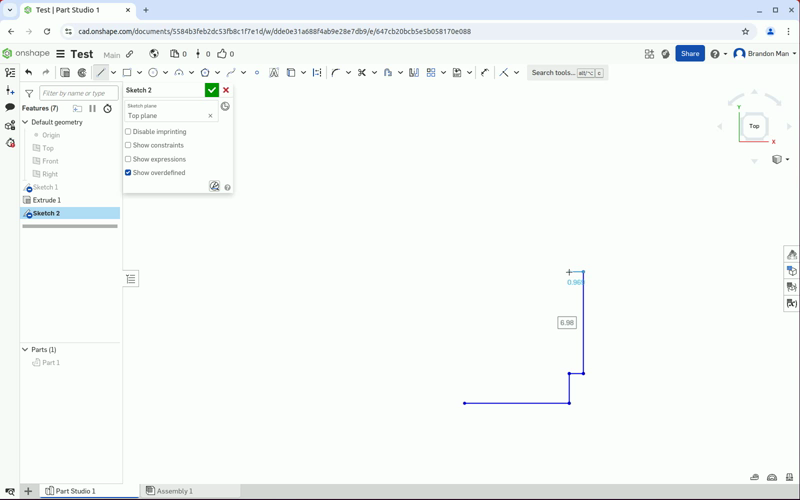
scroll(6)
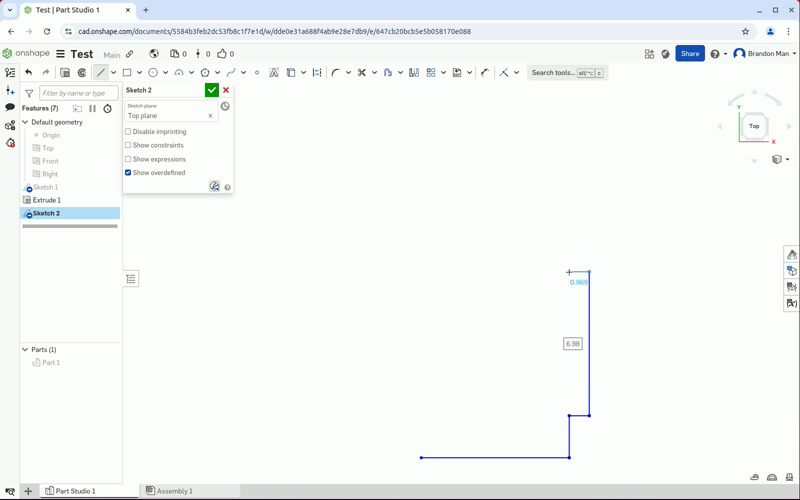
scroll(6)
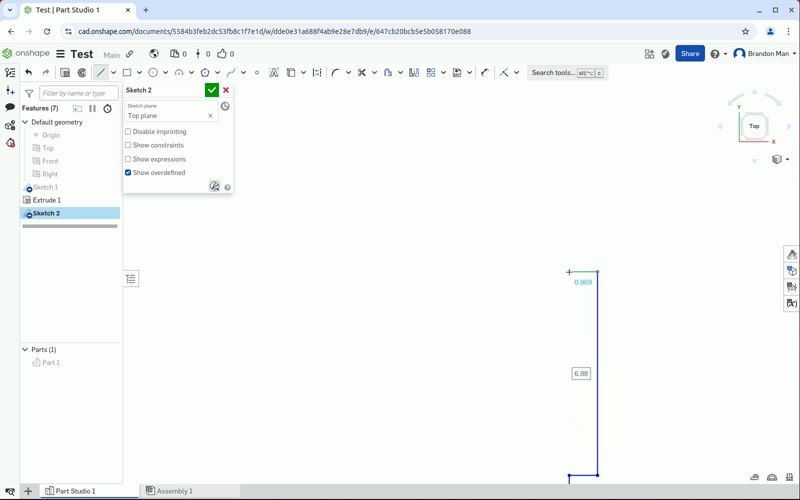
scroll(6)
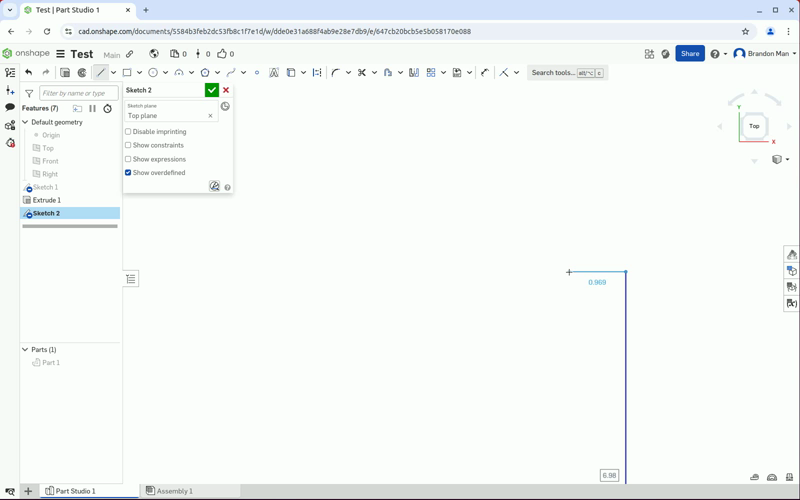
click(569, 271)
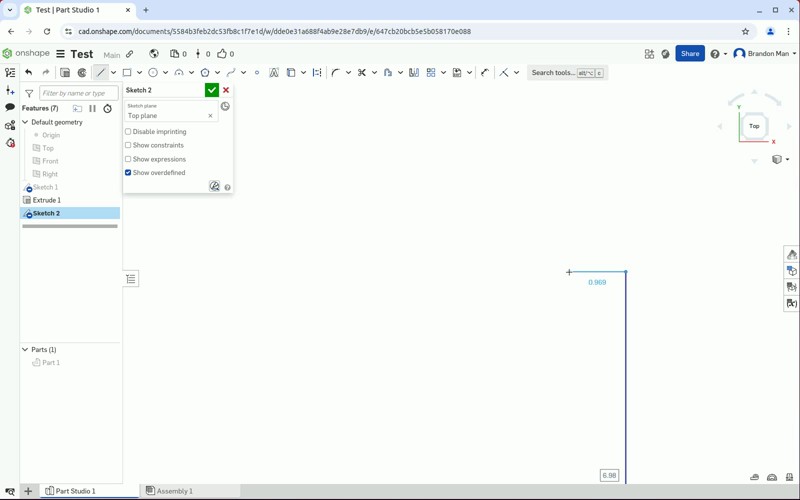
scroll(-6)
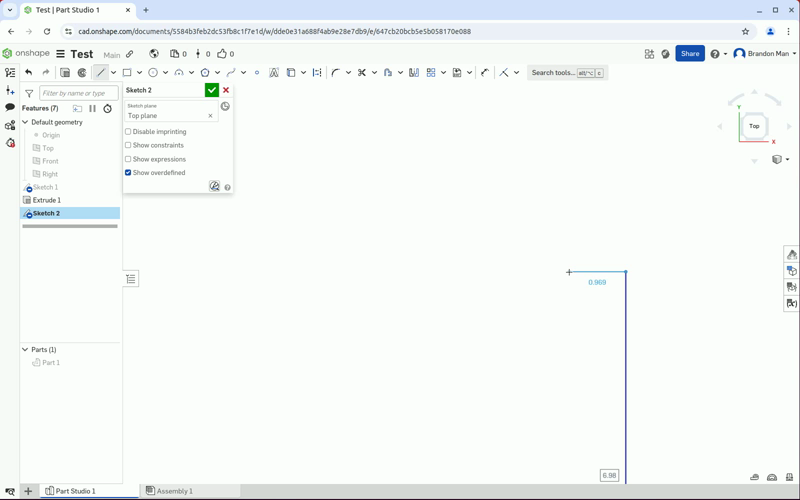
scroll(-6)
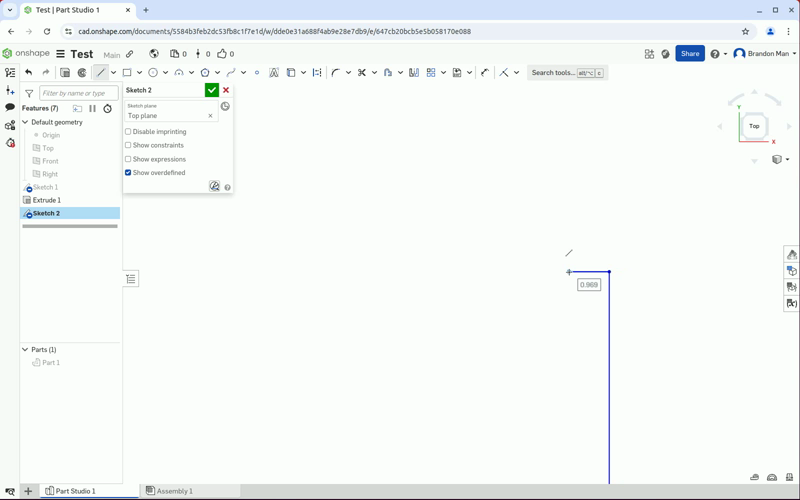
scroll(-6)
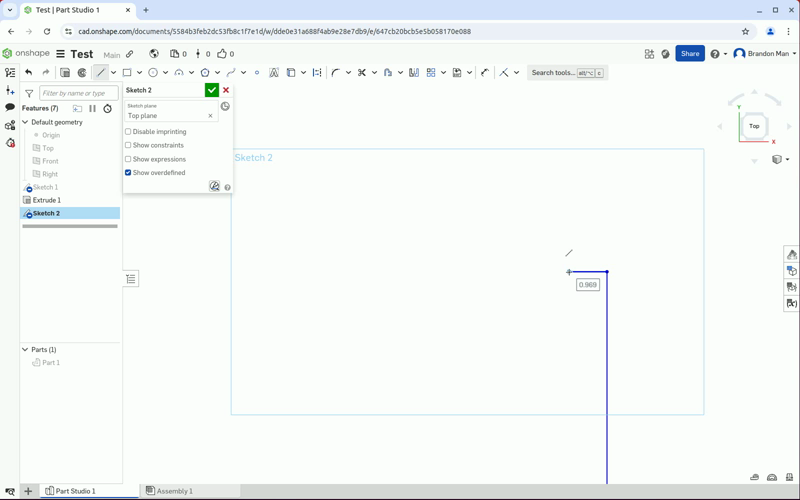
scroll(-6)
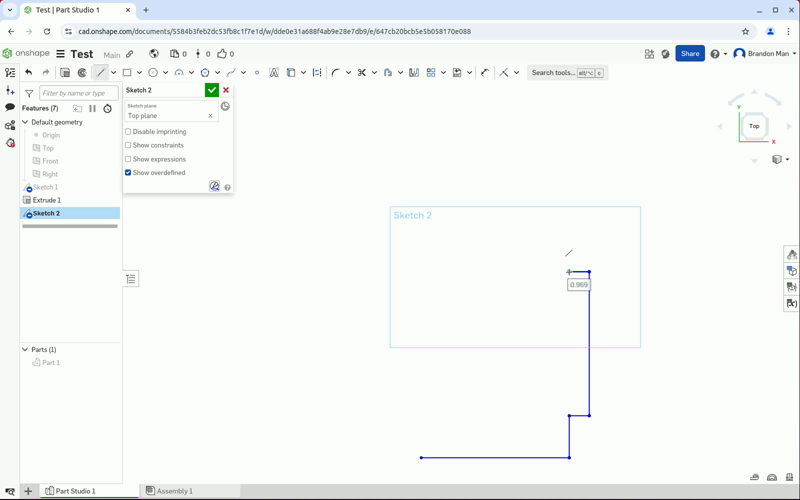
scroll(-6)
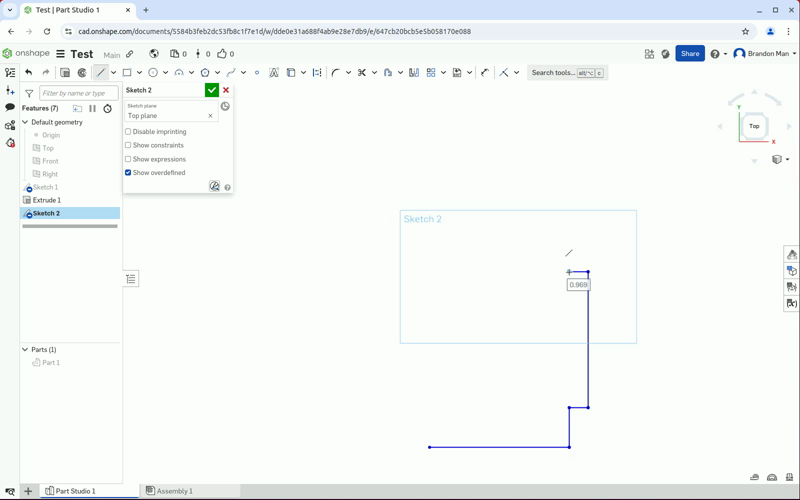
scroll(-6)
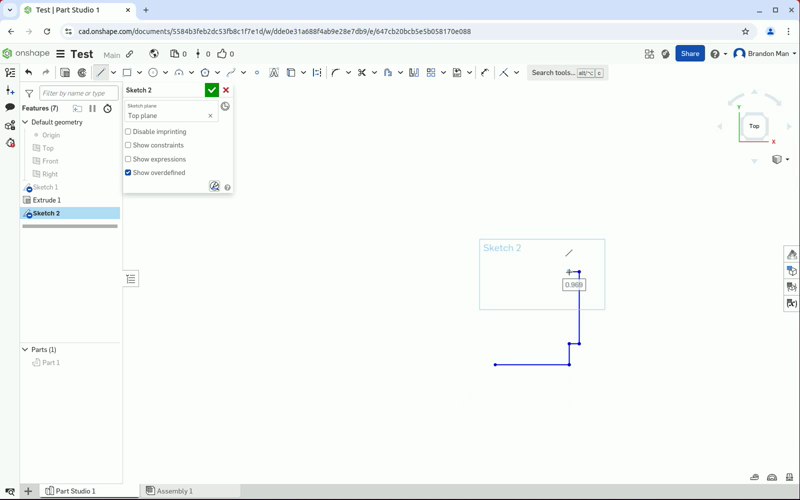
scroll(-6)
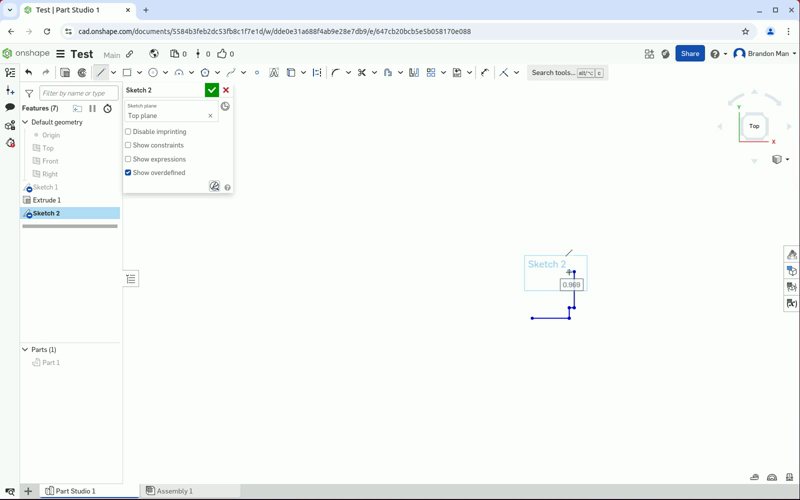
key_up(shift)
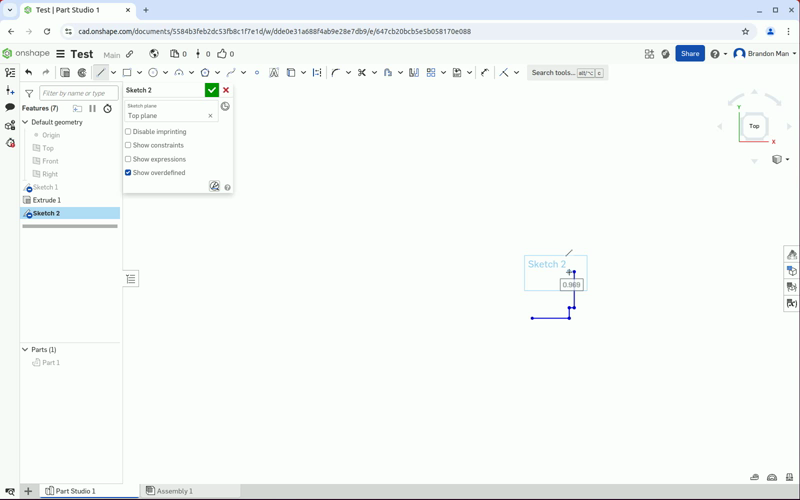
key_down(shift)
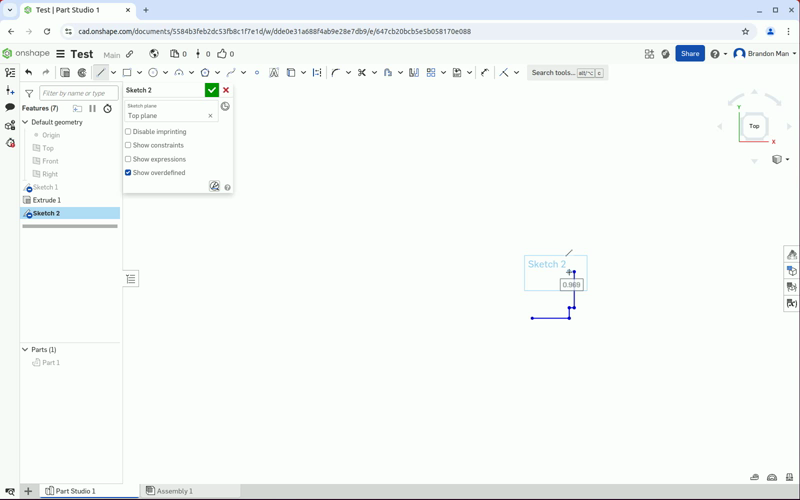
mouse_move(589, 271)
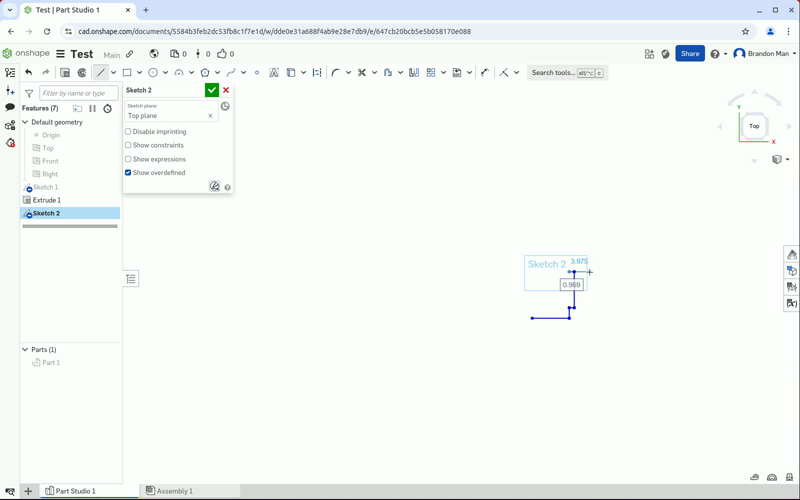
mouse_move(569, 276)
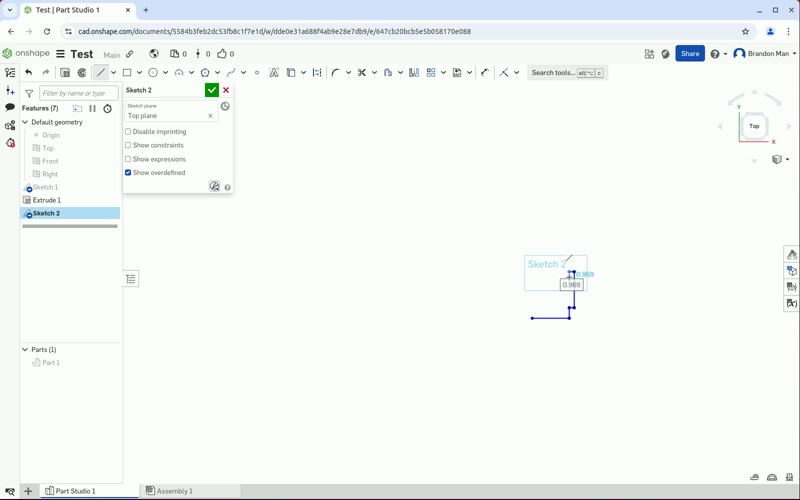
scroll(6)
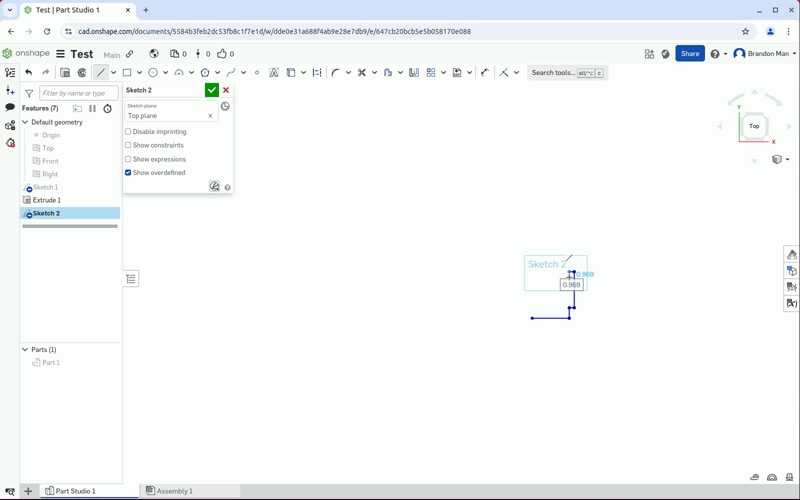
scroll(6)
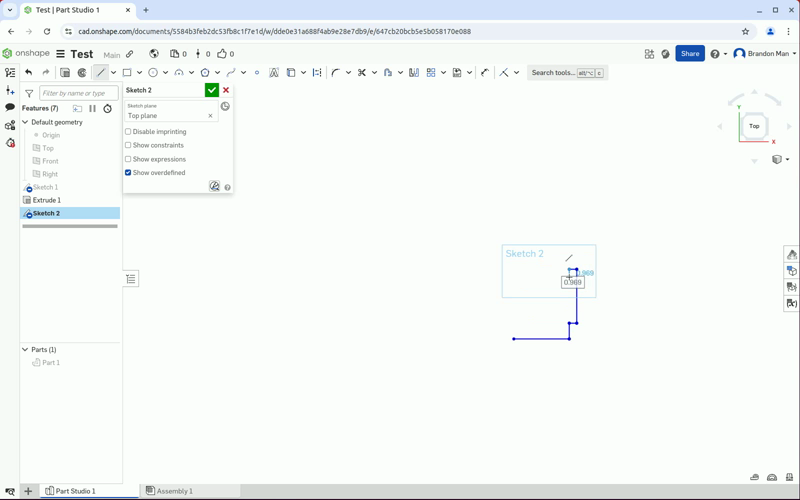
scroll(6)
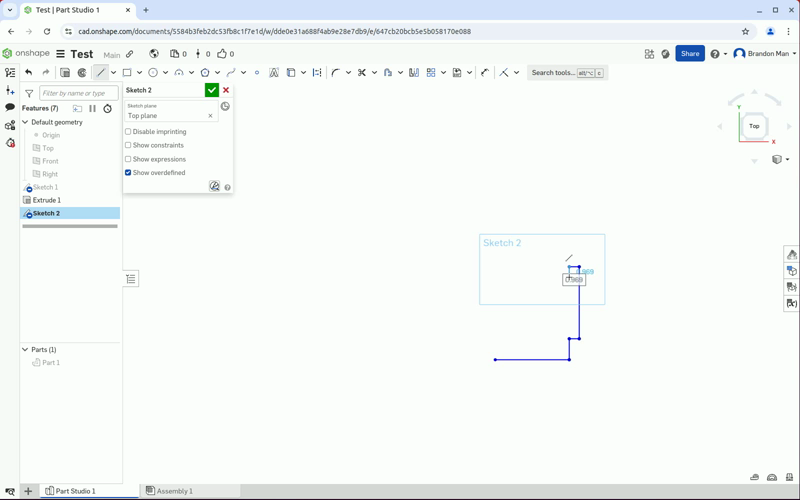
scroll(6)
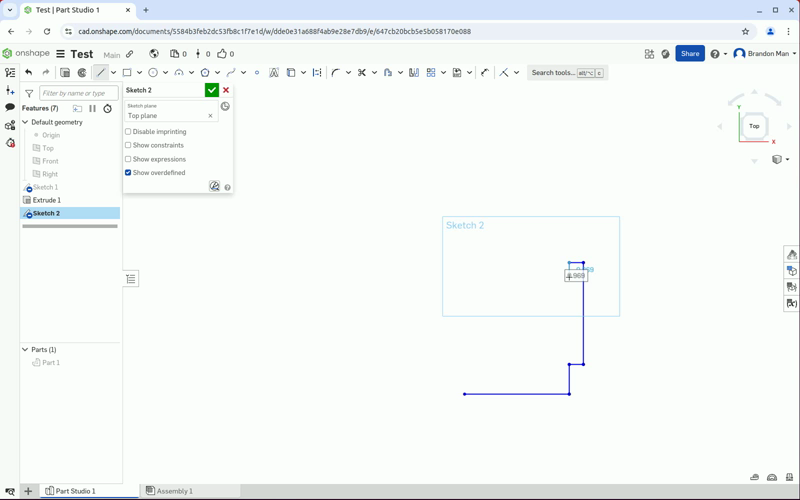
scroll(6)
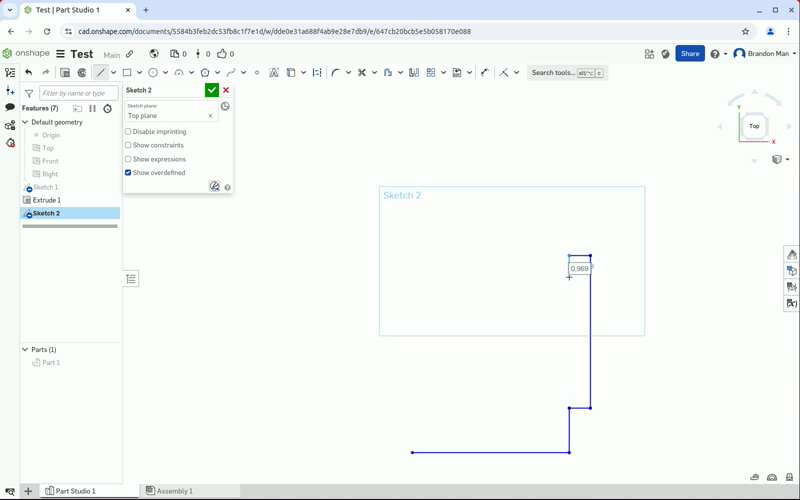
scroll(6)
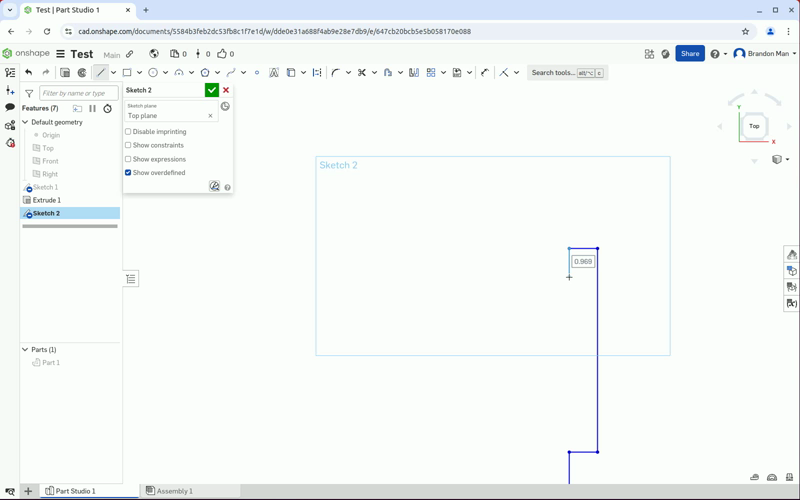
scroll(6)
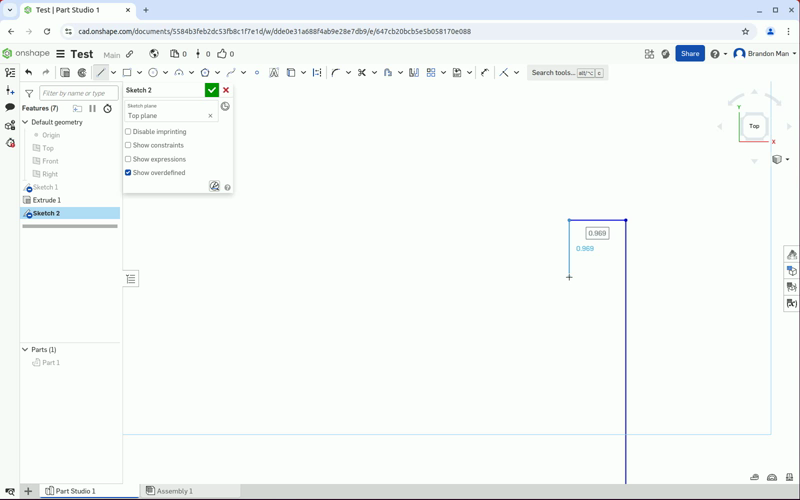
click(569, 276)
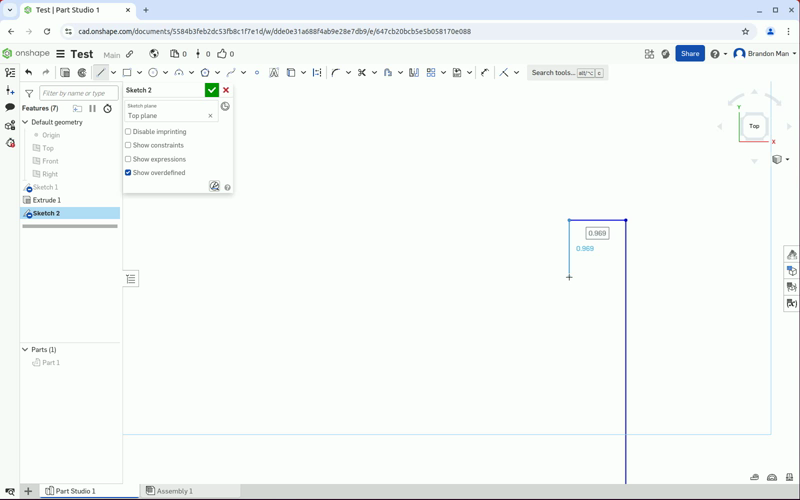
scroll(-6)
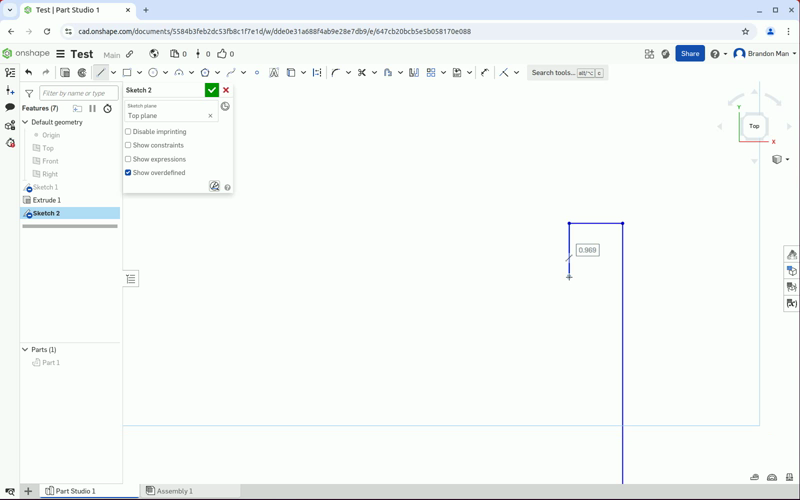
scroll(-6)
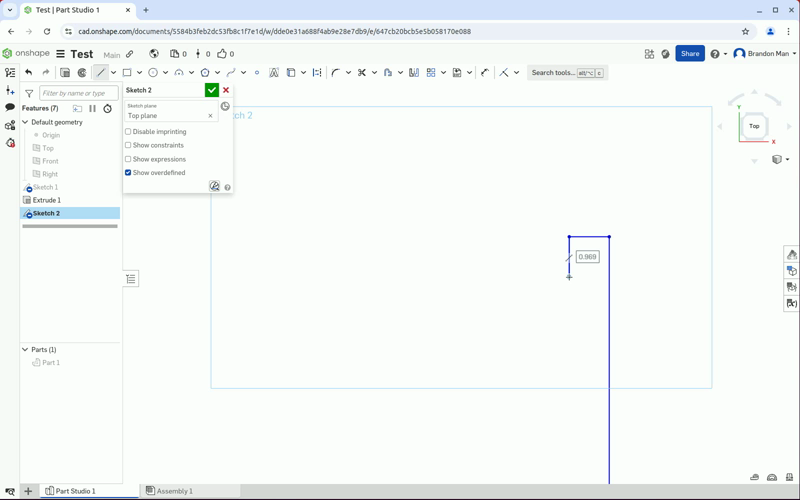
scroll(-6)
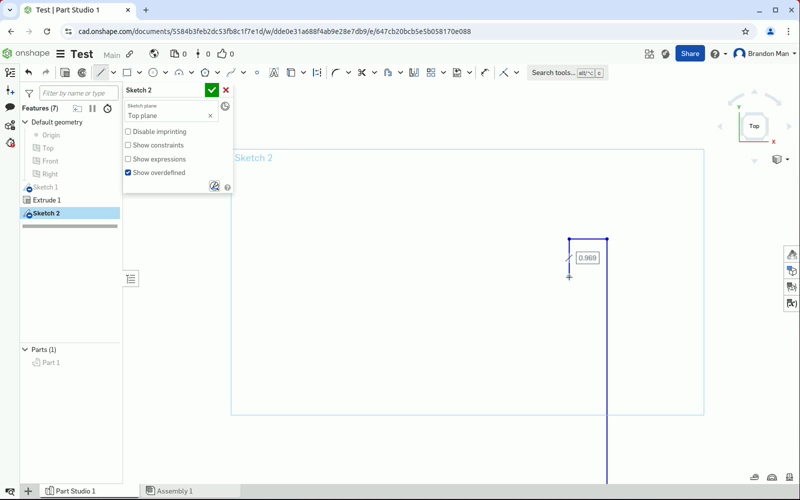
scroll(-6)
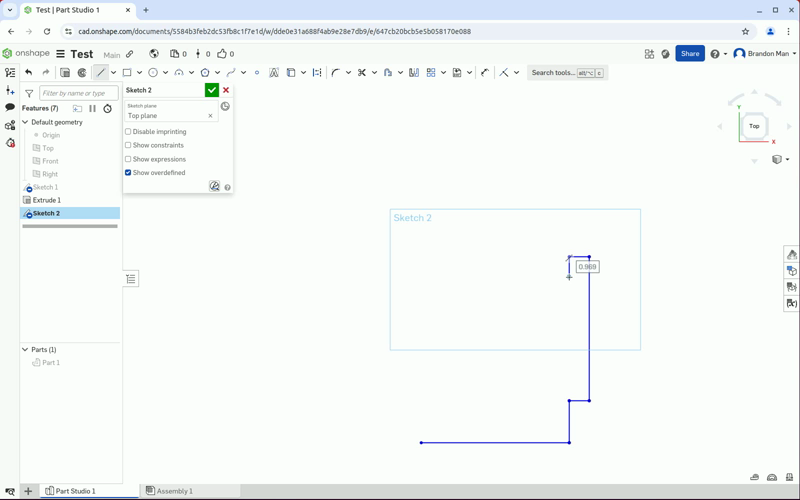
scroll(-6)
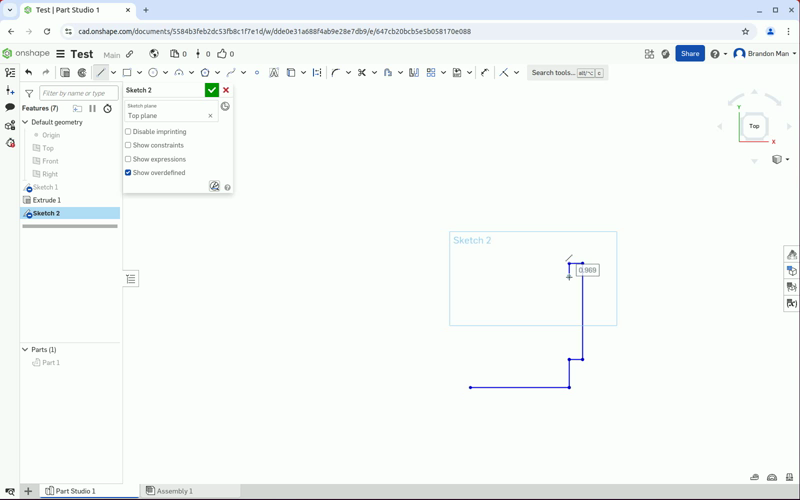
scroll(-6)
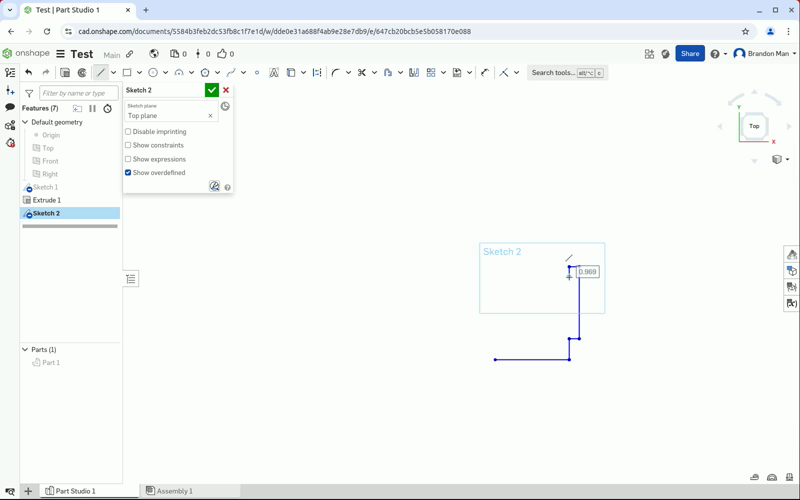
scroll(-6)
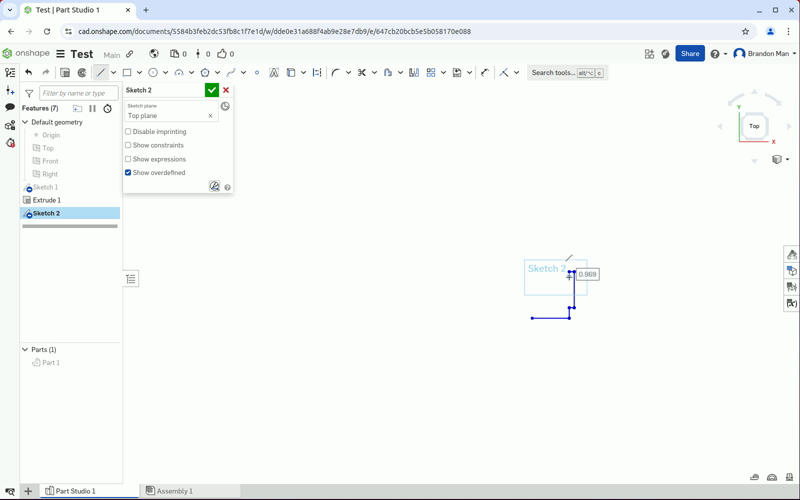
key_up(shift)
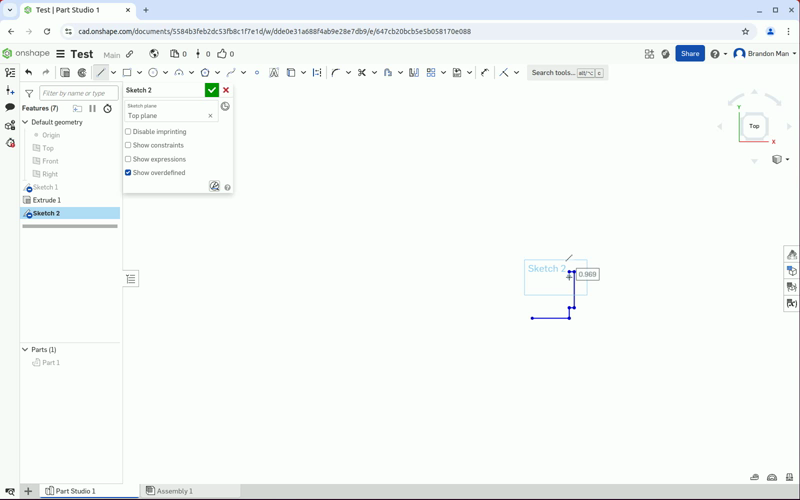
key_down(shift)
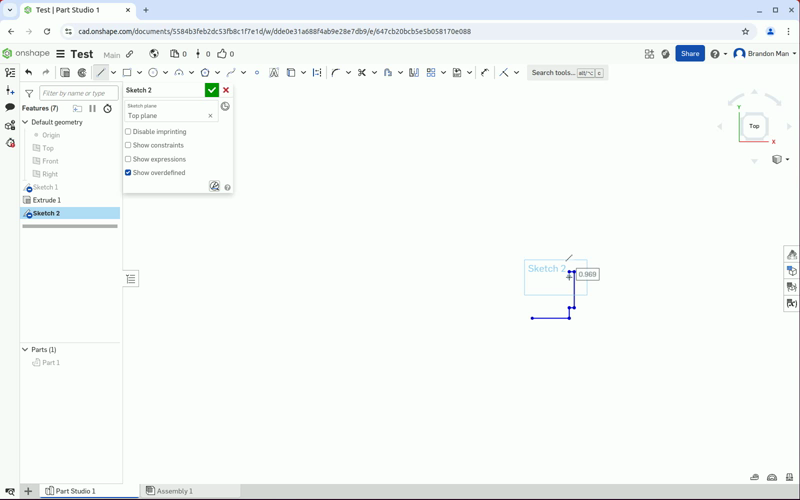
mouse_move(589, 276)
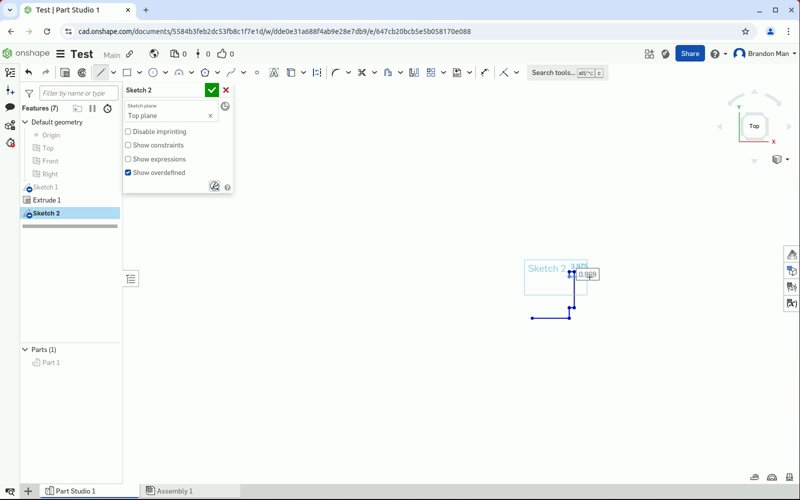
mouse_move(558, 276)
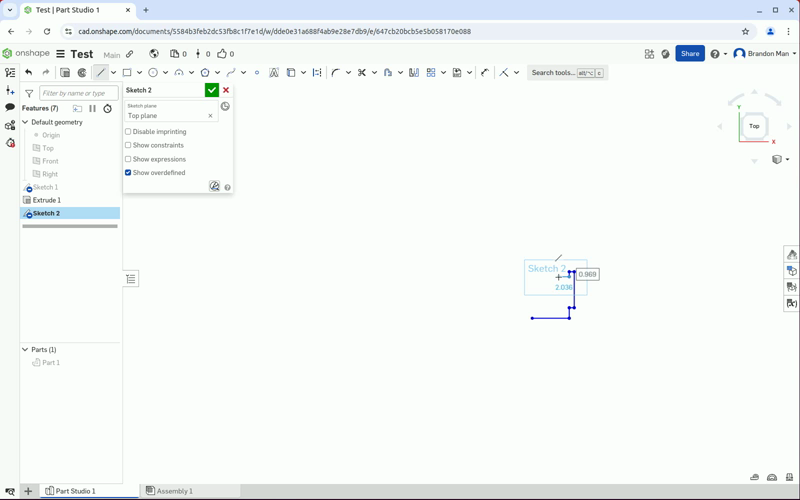
click(558, 276)
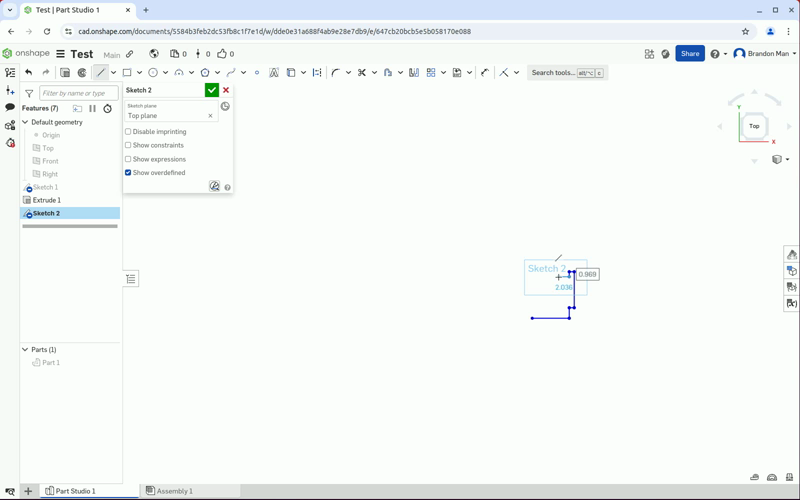
key_up(shift)
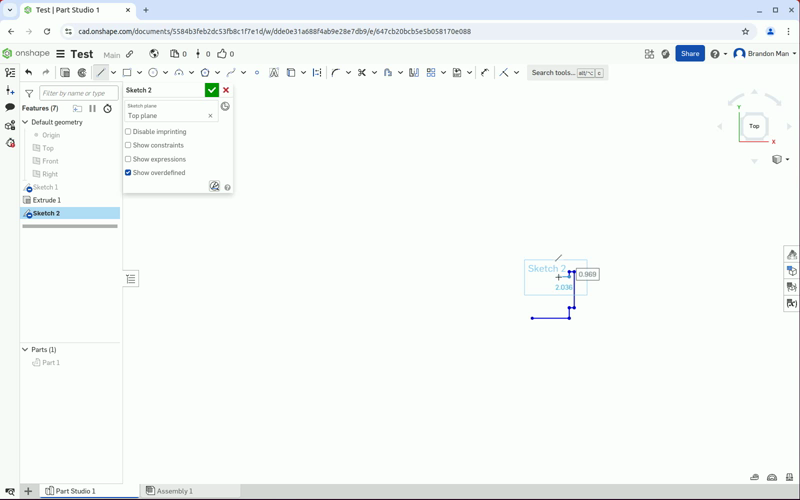
key_down(shift)
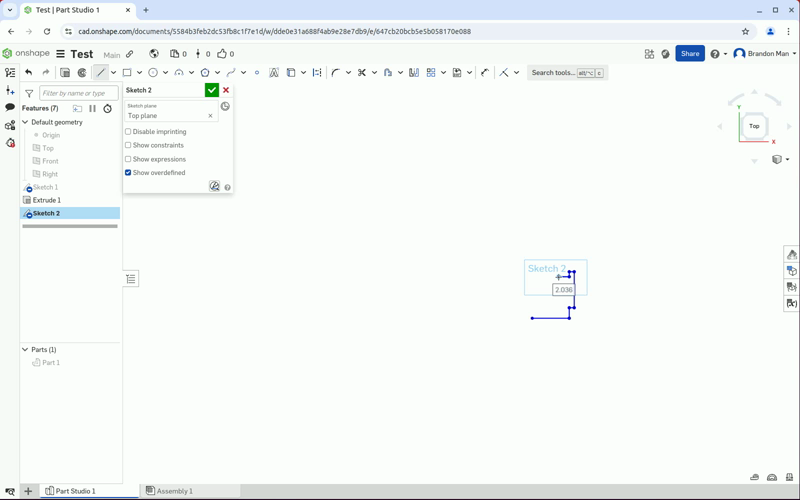
mouse_move(588, 276)
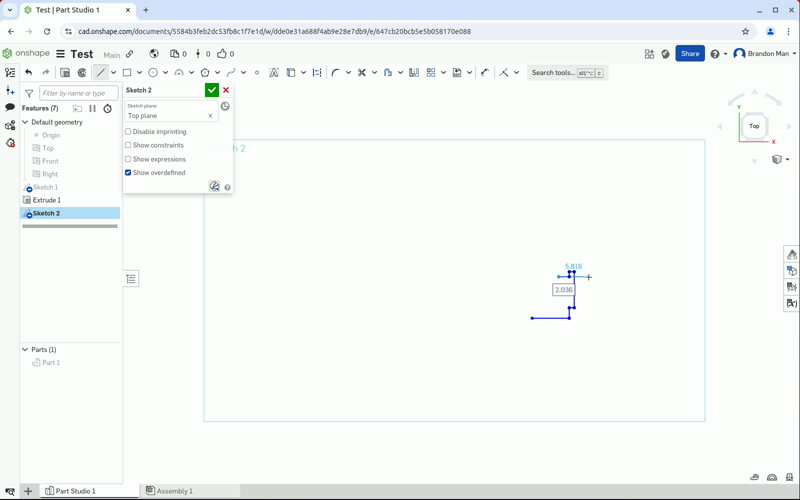
mouse_move(532, 276)
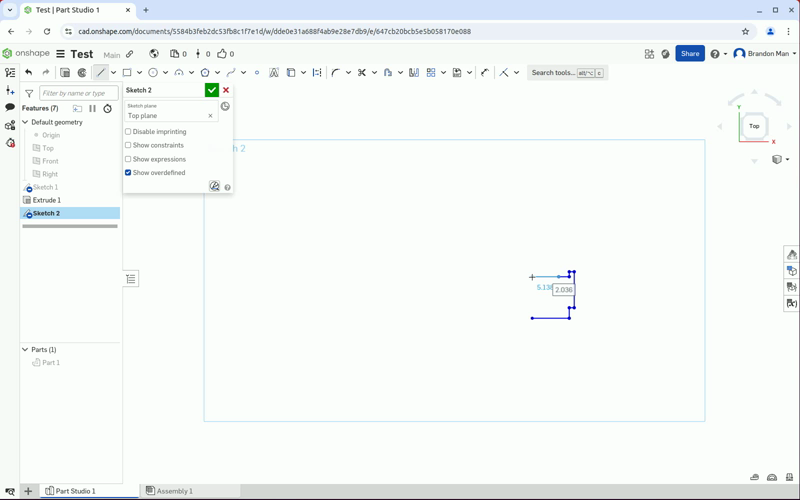
click(532, 276)
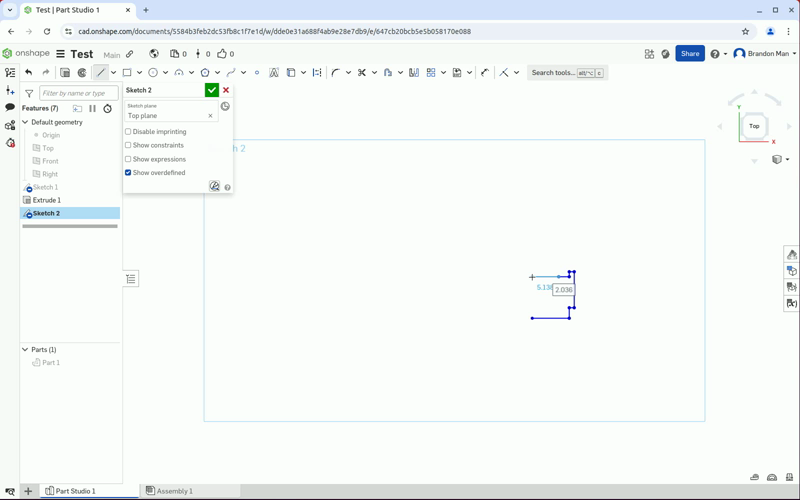
key_up(shift)
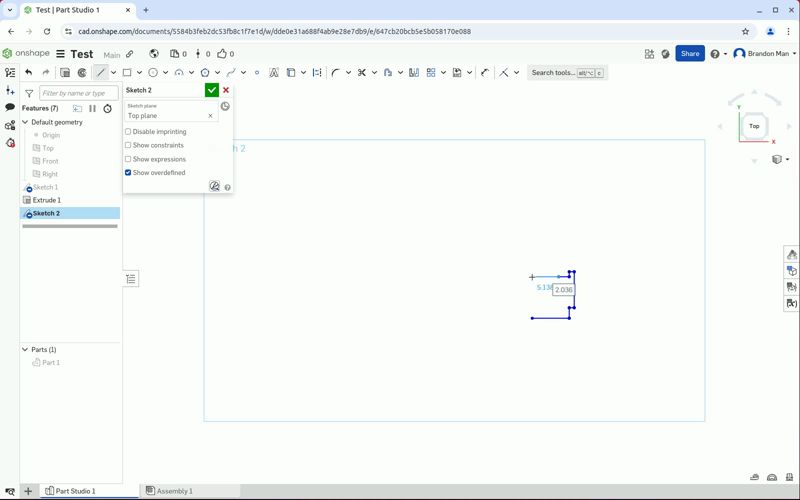
key_down(shift)
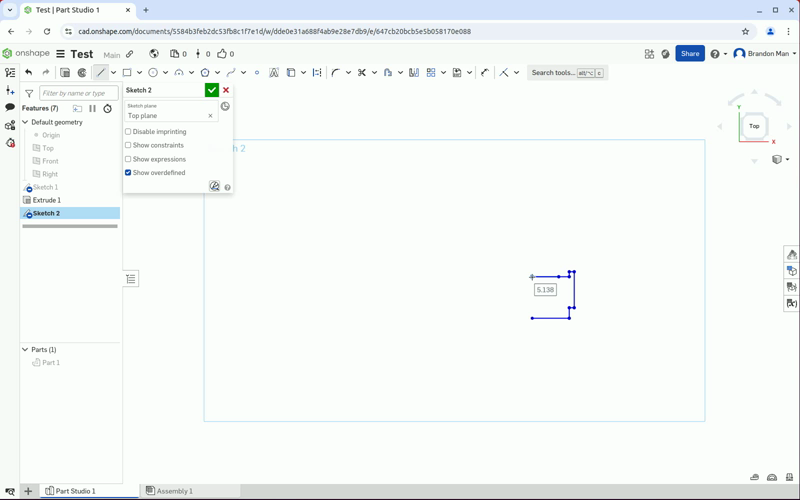
mouse_move(562, 276)
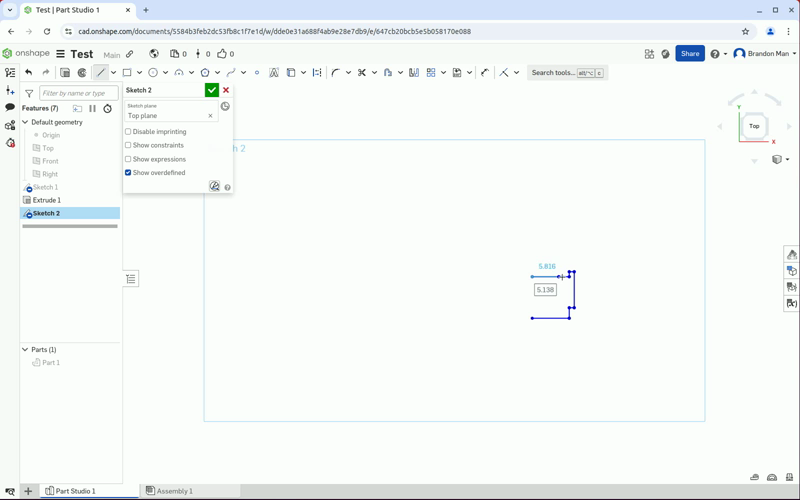
mouse_move(532, 312)
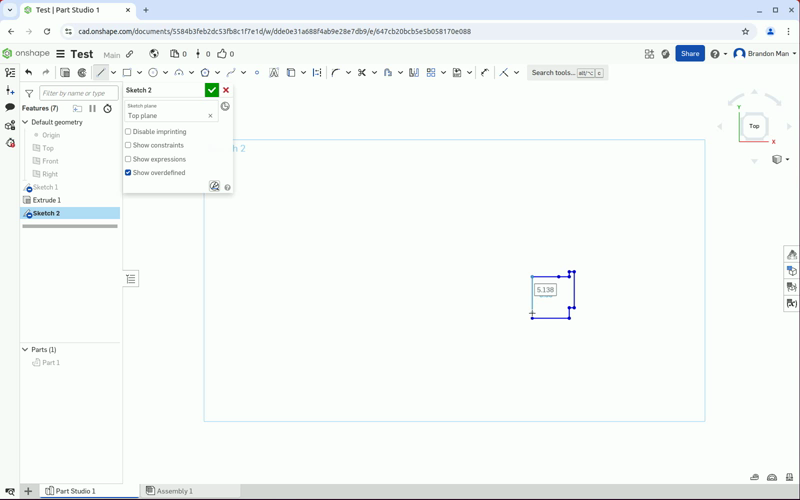
click(532, 312)
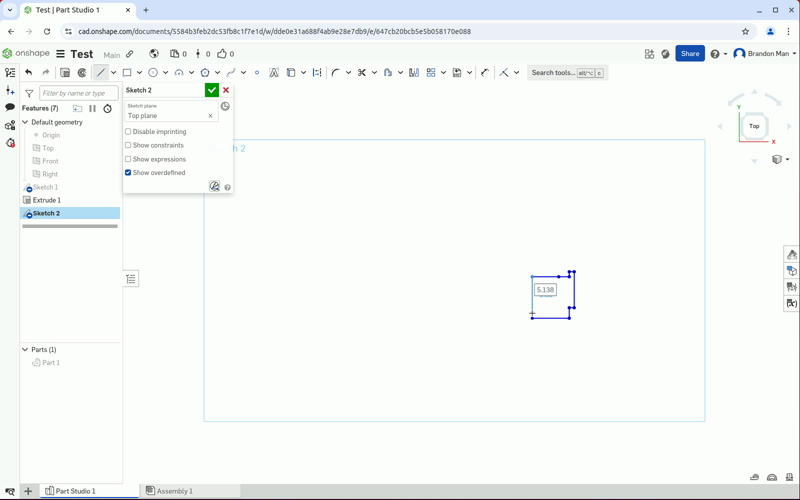
key_up(shift)
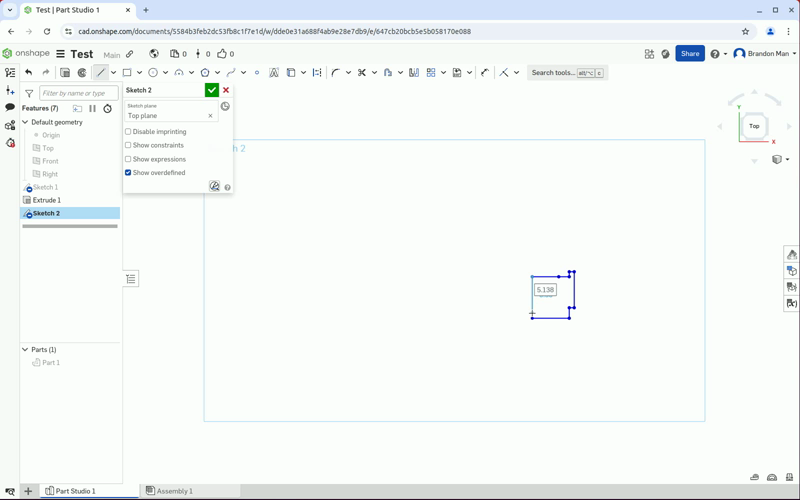
mouse_move(562, 312)
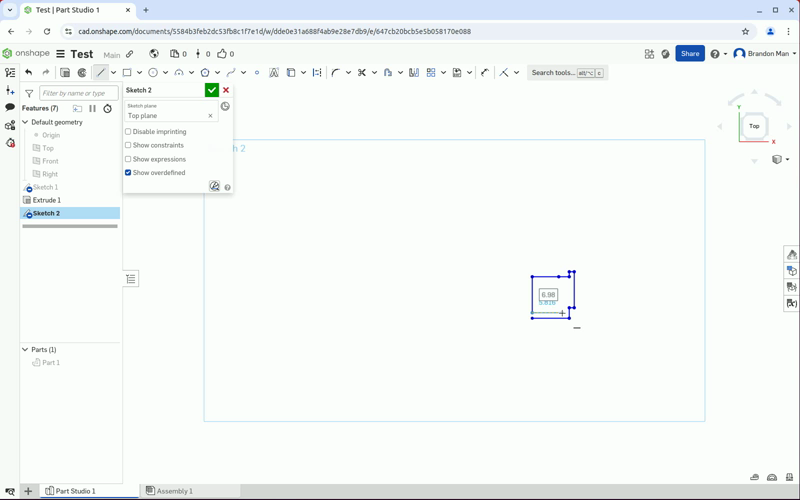
key_down(shift)
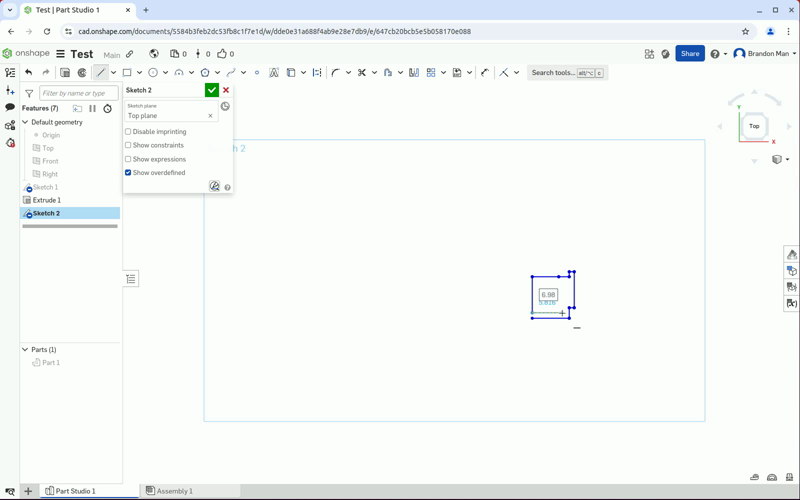
mouse_move(532, 318)
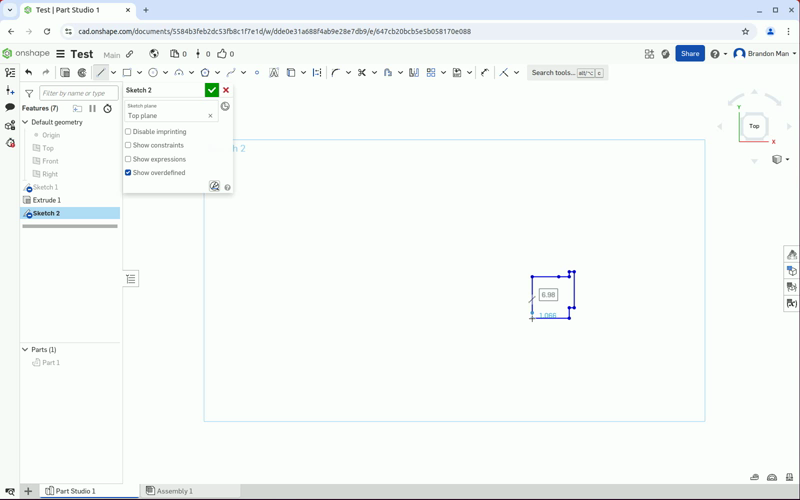
scroll(6)
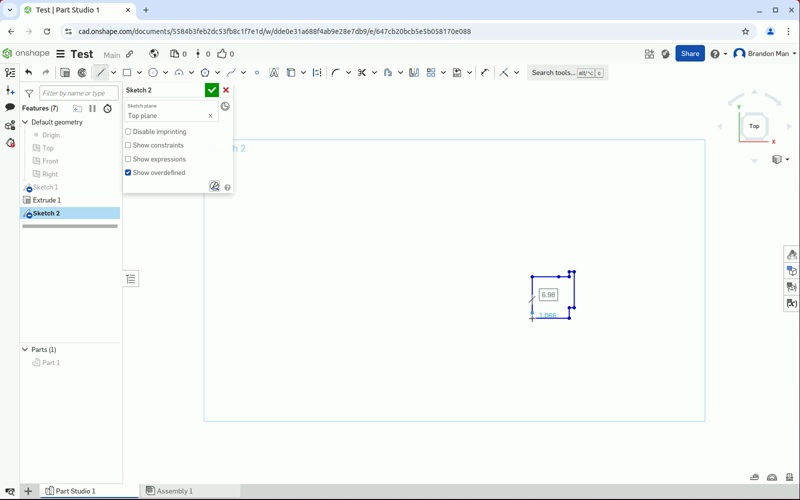
scroll(6)
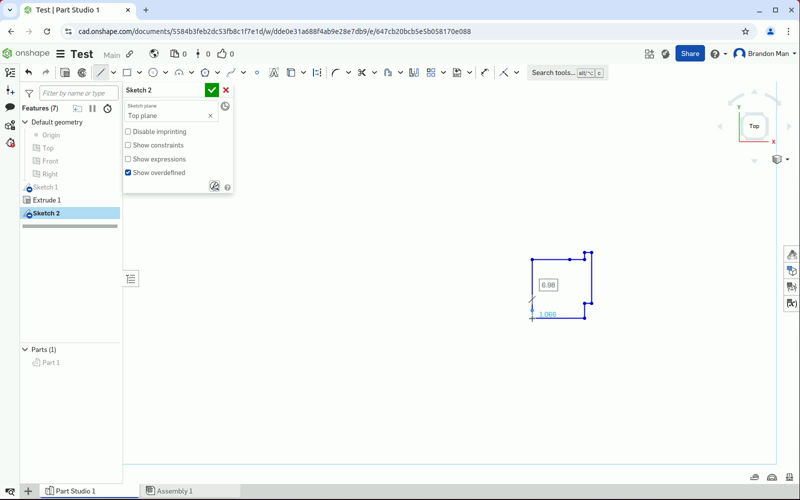
scroll(6)
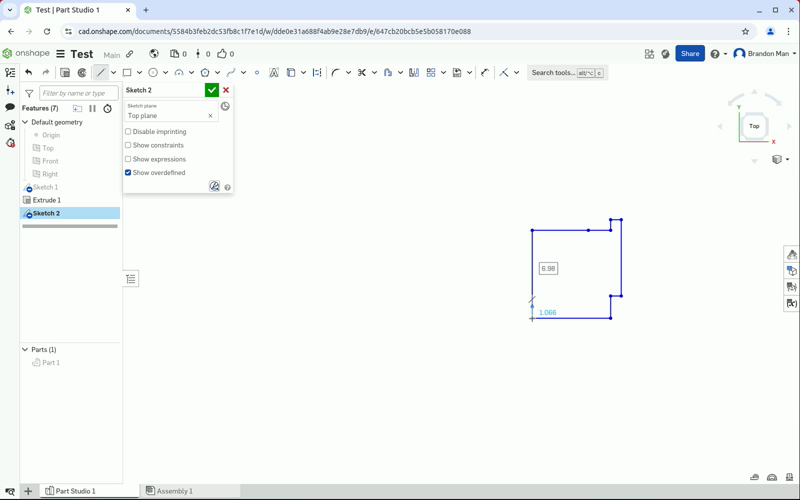
scroll(6)
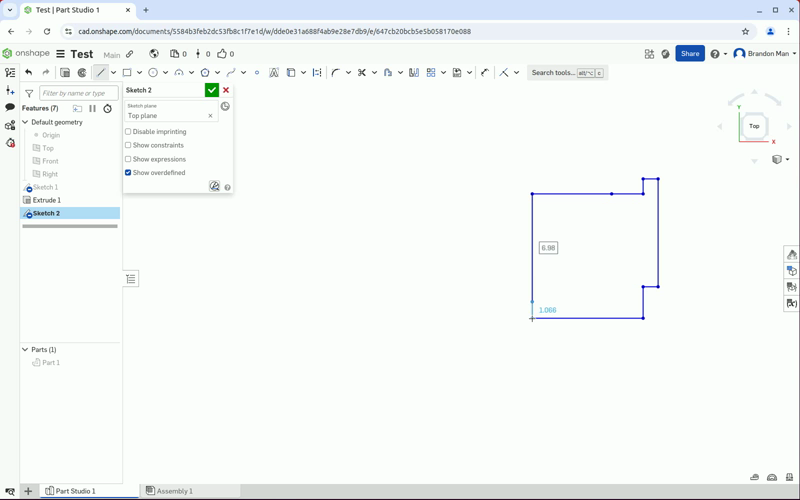
scroll(6)
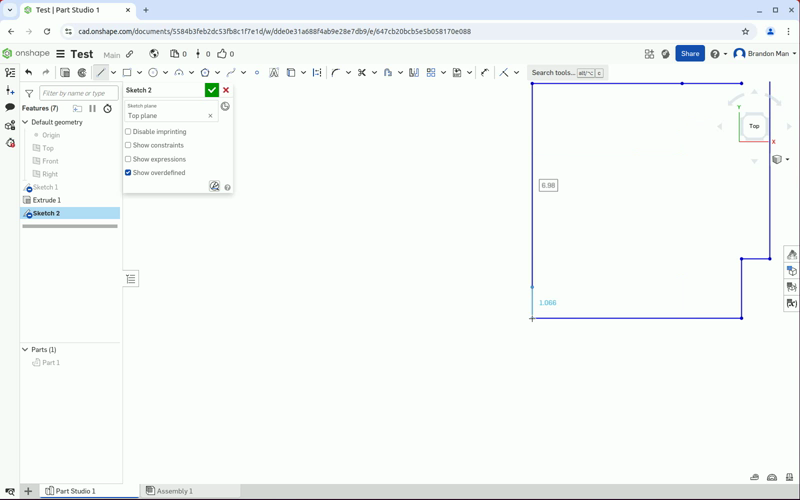
scroll(6)
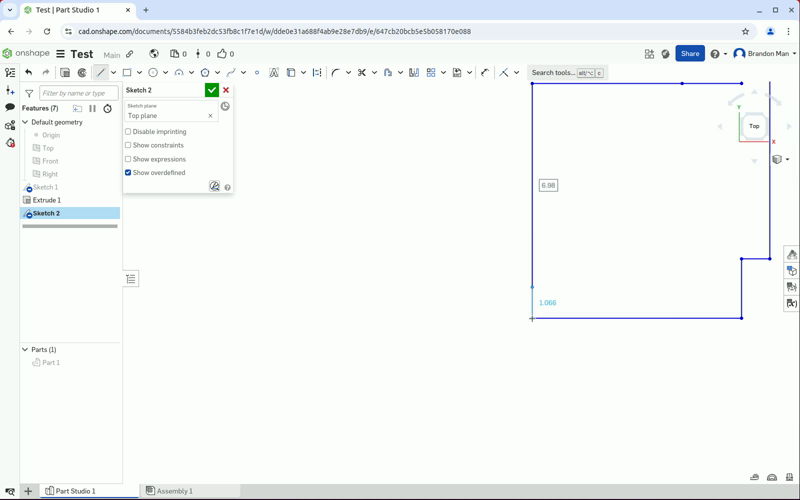
scroll(6)
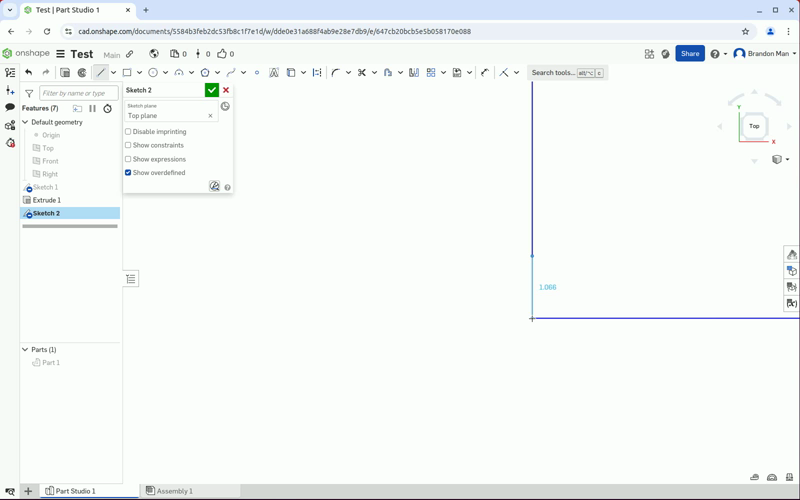
key_up(shift)
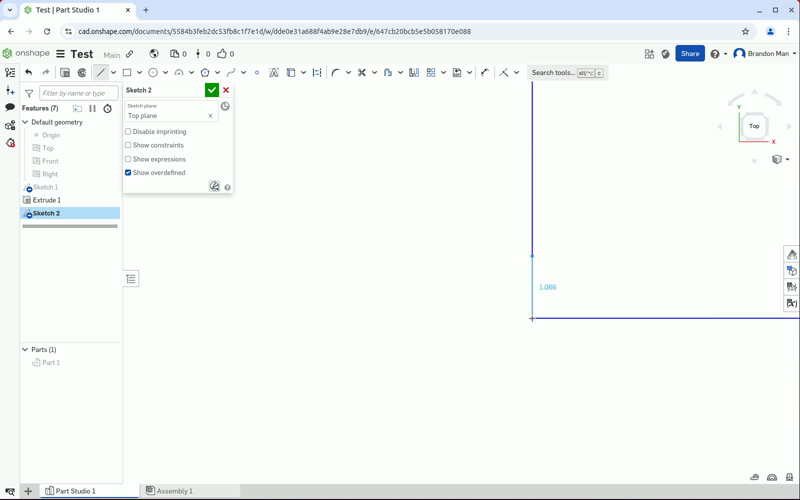
click(532, 318)
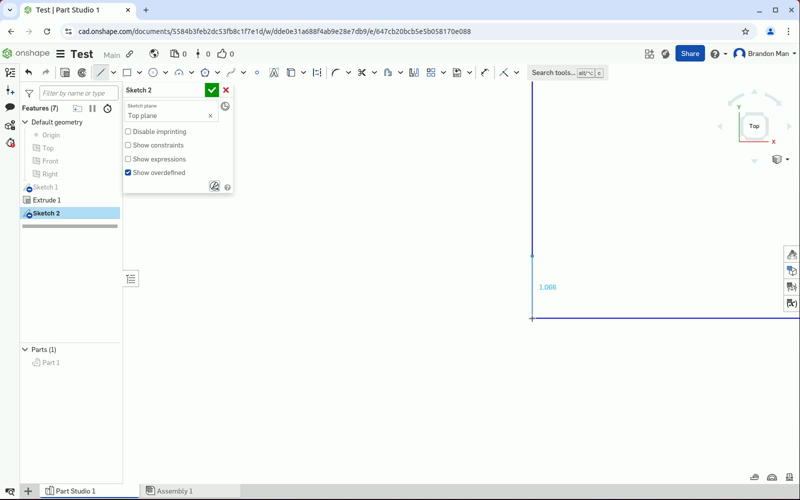
scroll(-6)
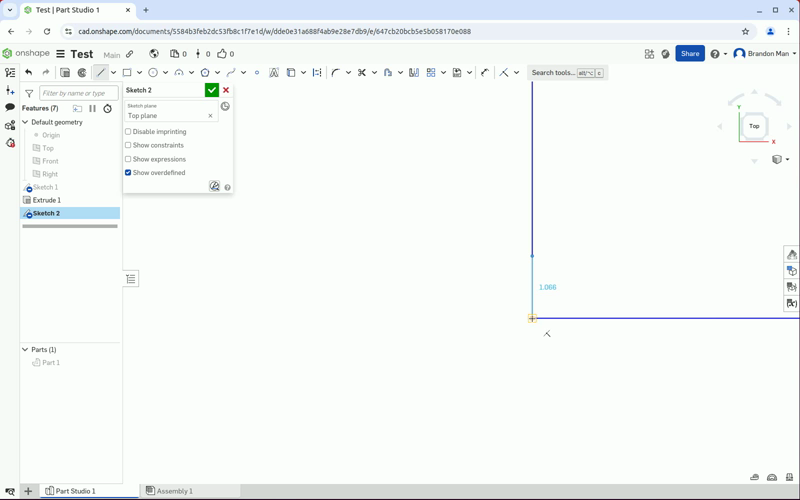
scroll(-6)
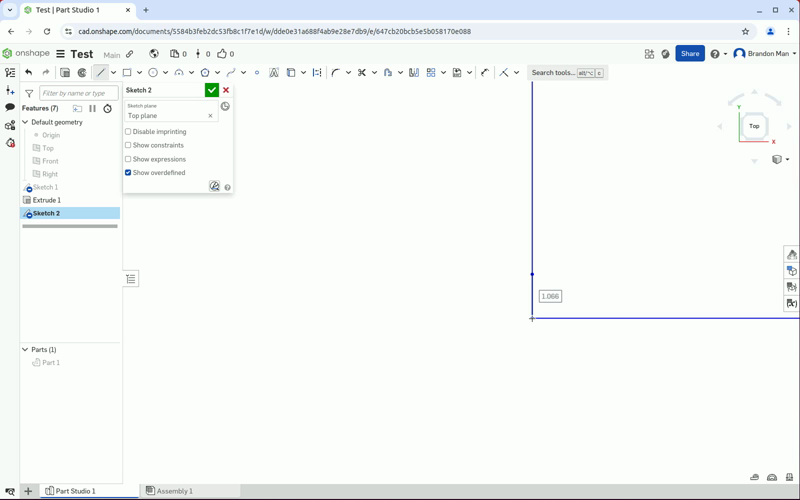
scroll(-6)
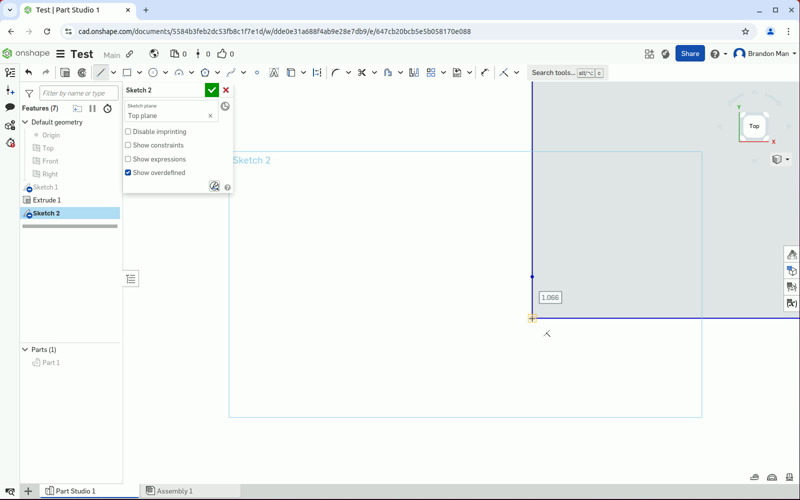
scroll(-6)
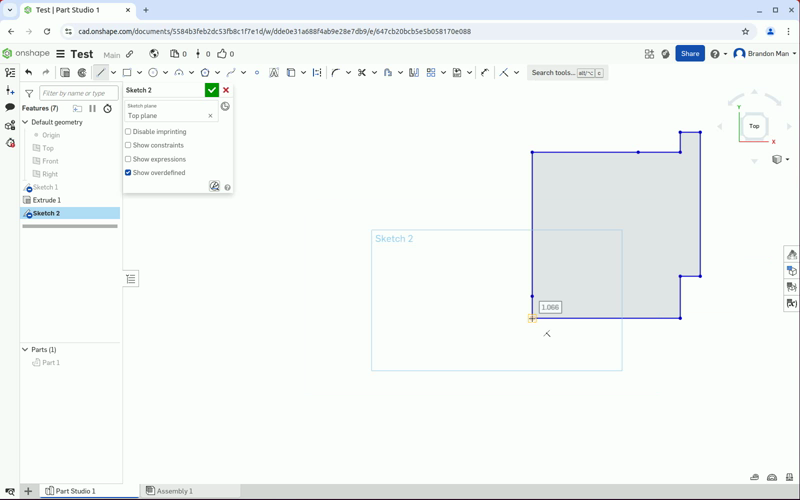
scroll(-6)
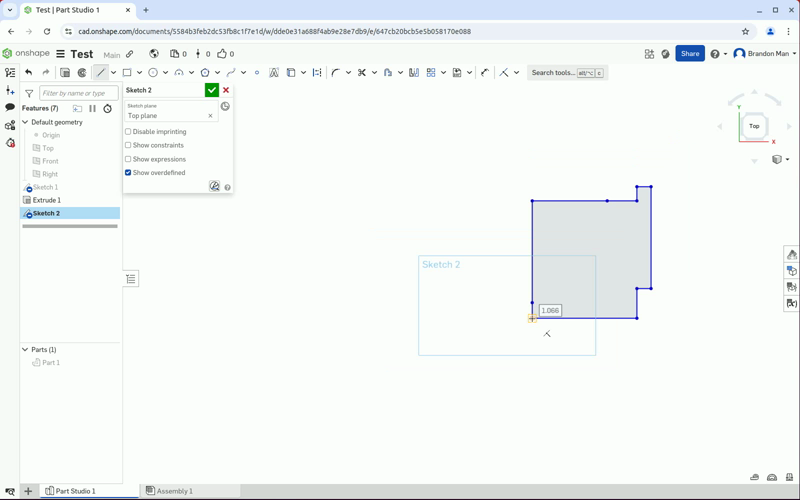
scroll(-6)
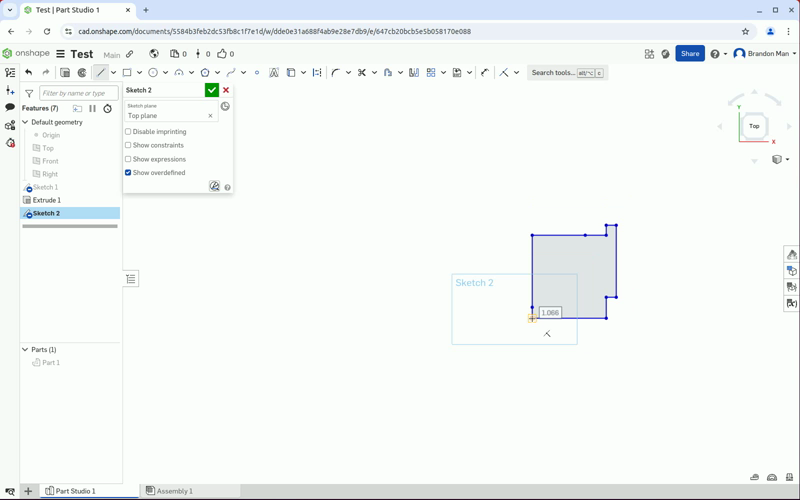
scroll(-6)
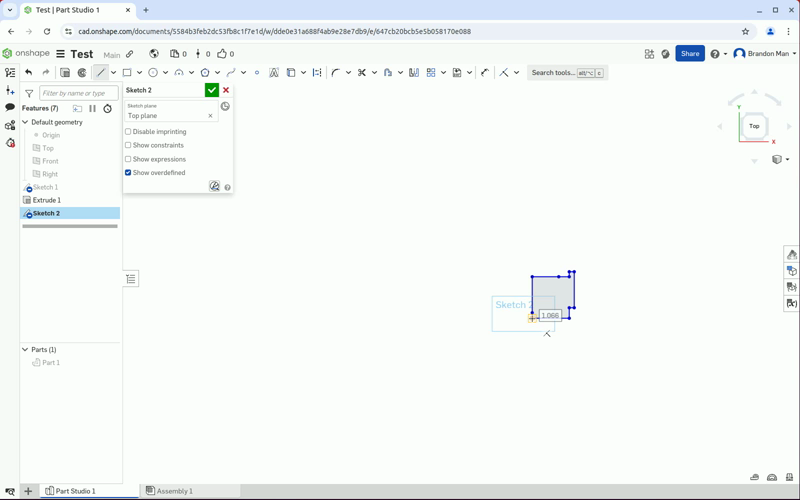
key(esc)
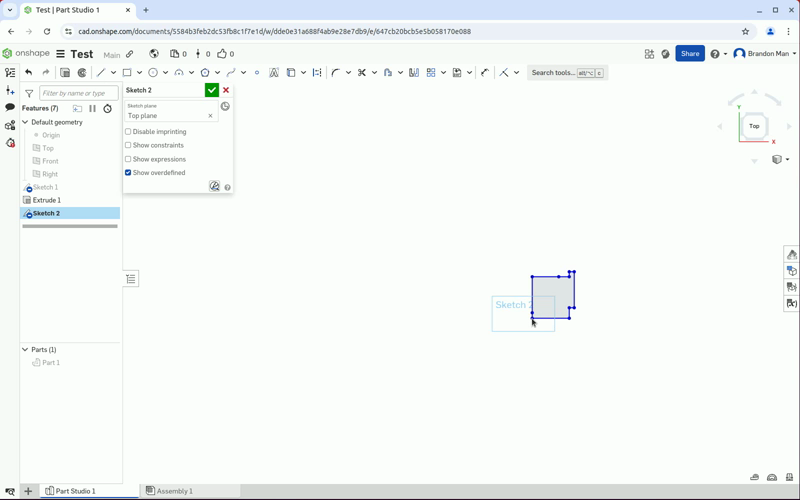
mouse_move(558, 313)
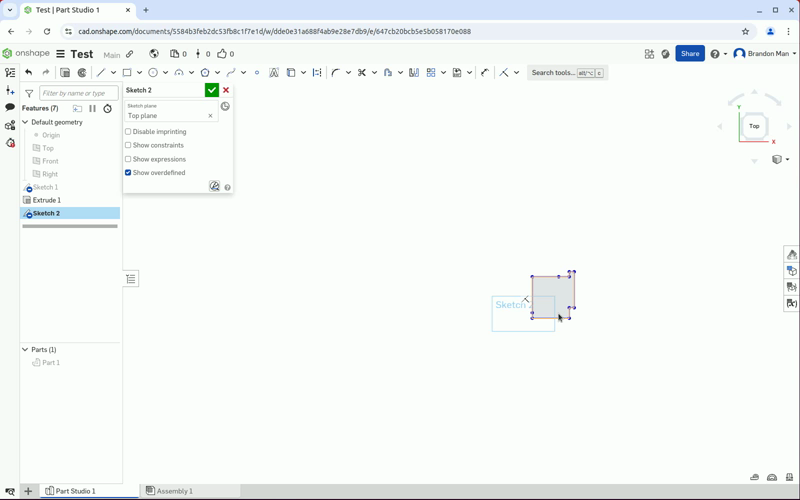
scroll(6)
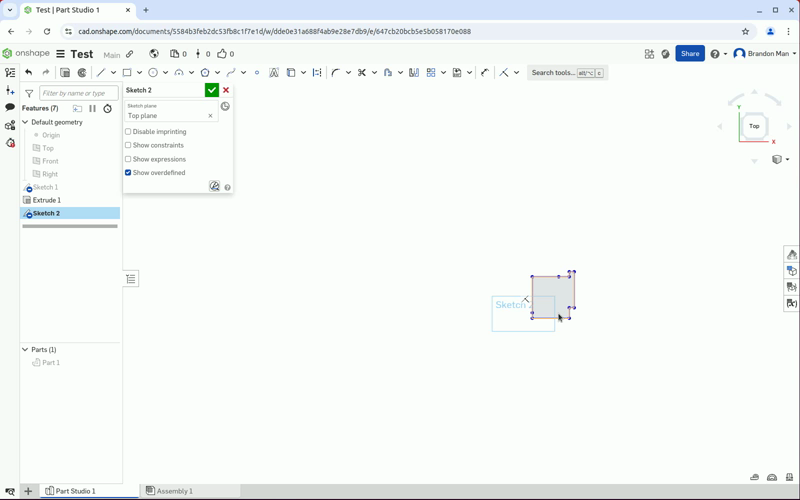
scroll(6)
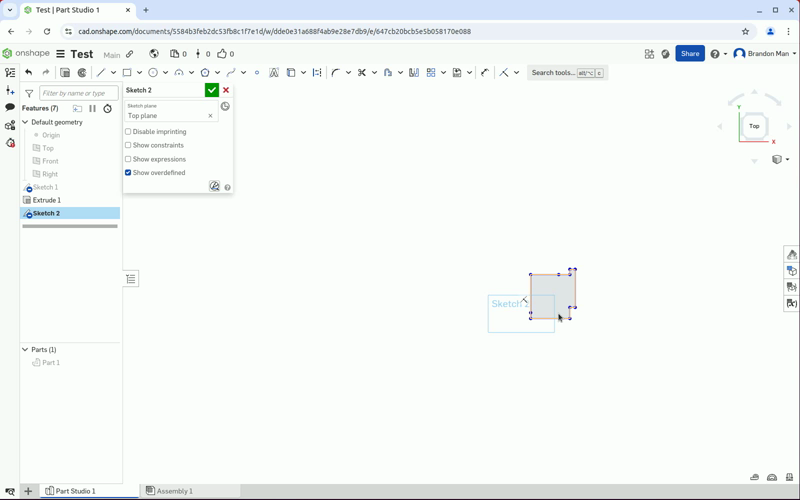
scroll(6)
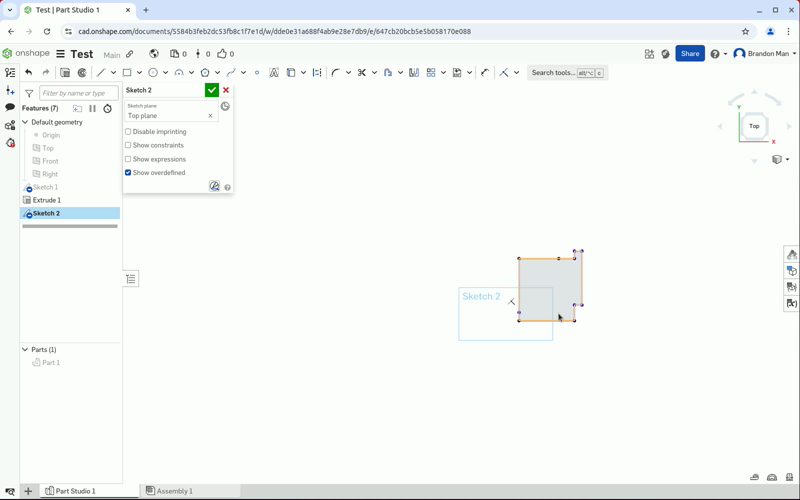
scroll(6)
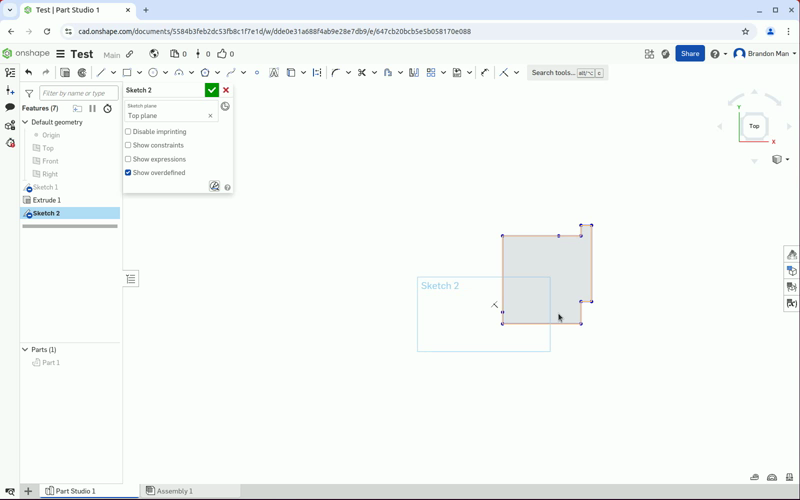
scroll(6)
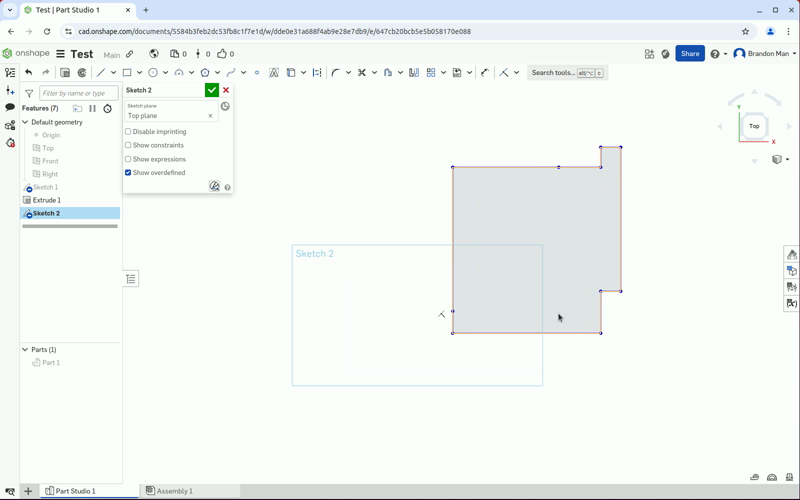
scroll(6)
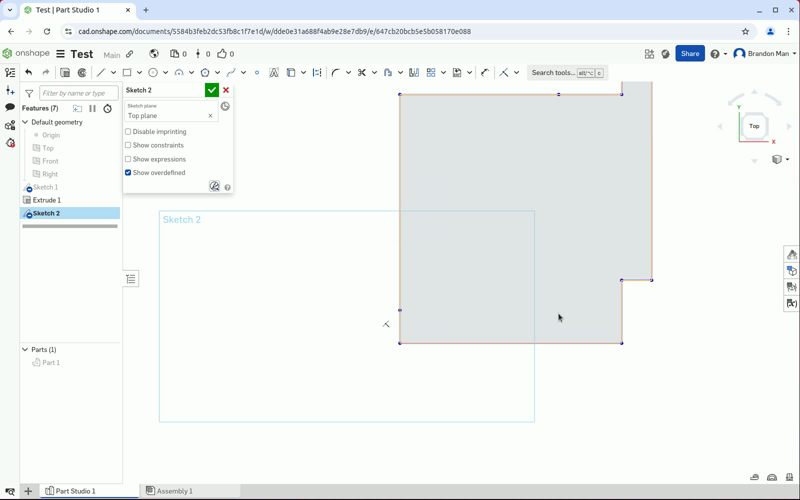
scroll(6)
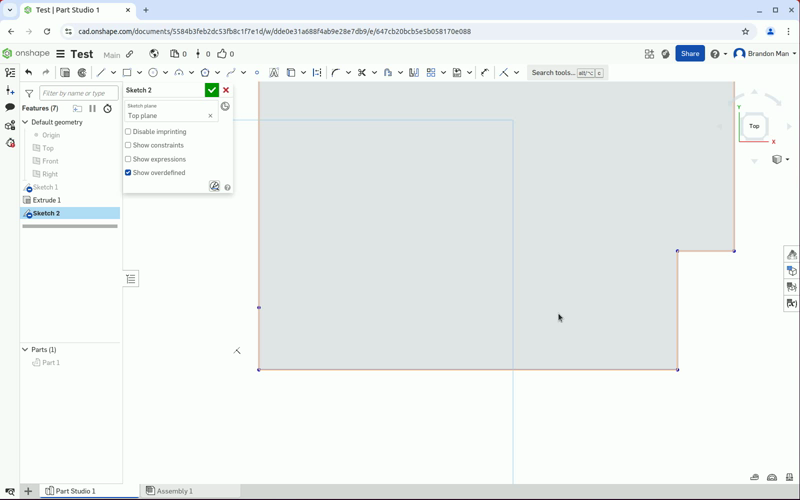
click(558, 313)
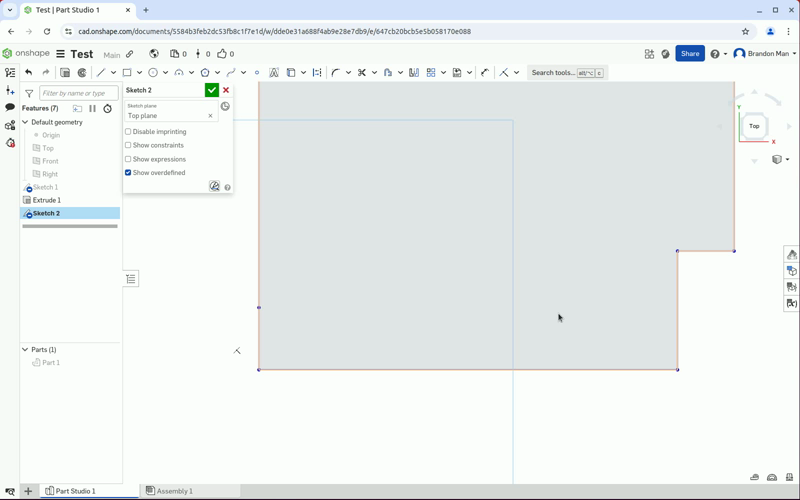
scroll(-6)
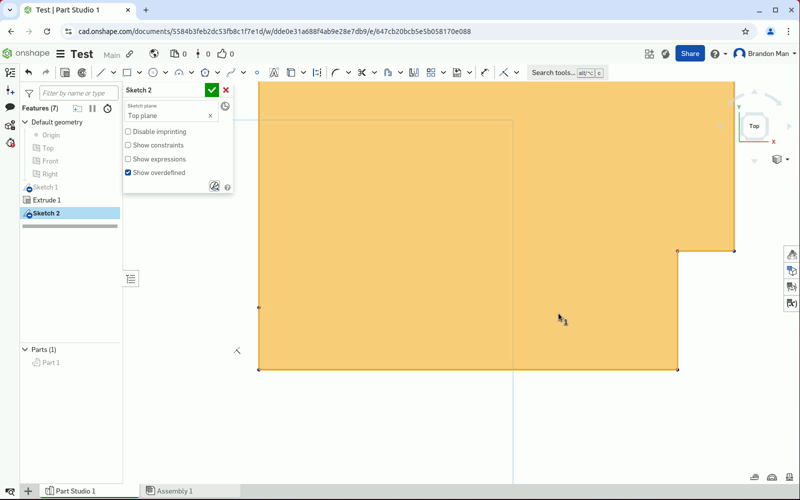
scroll(-6)
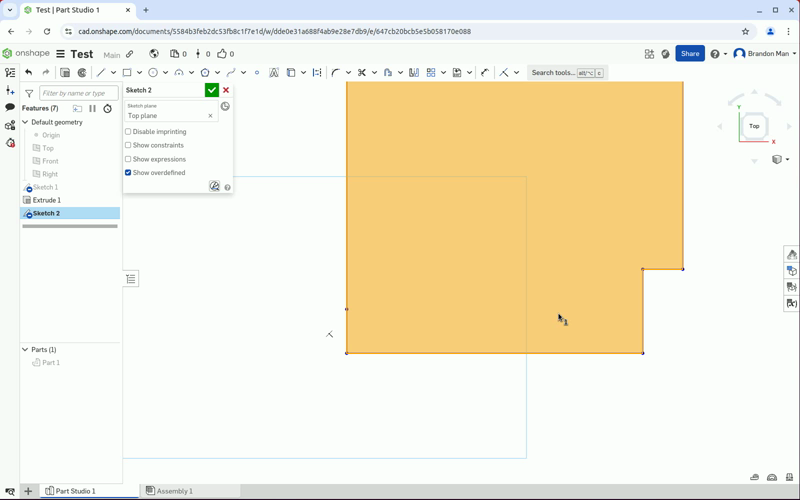
scroll(-6)
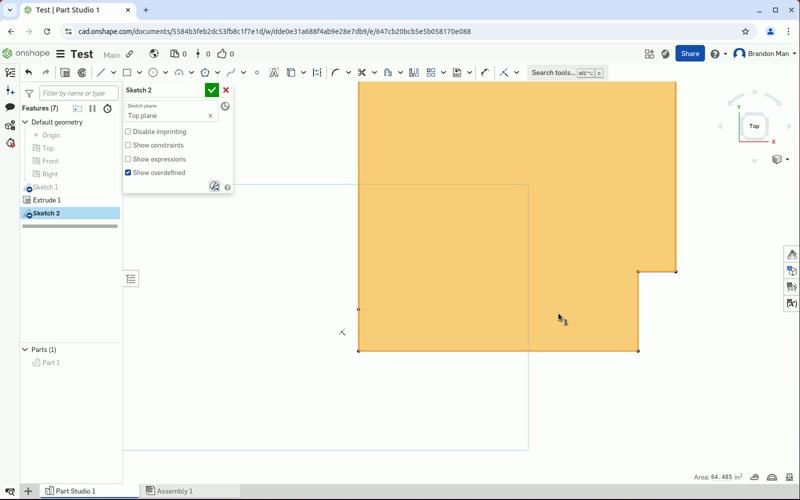
scroll(-6)
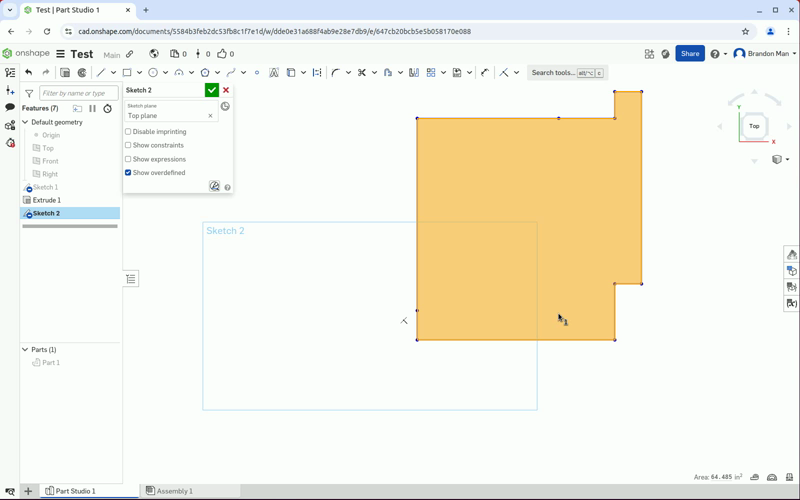
scroll(-6)
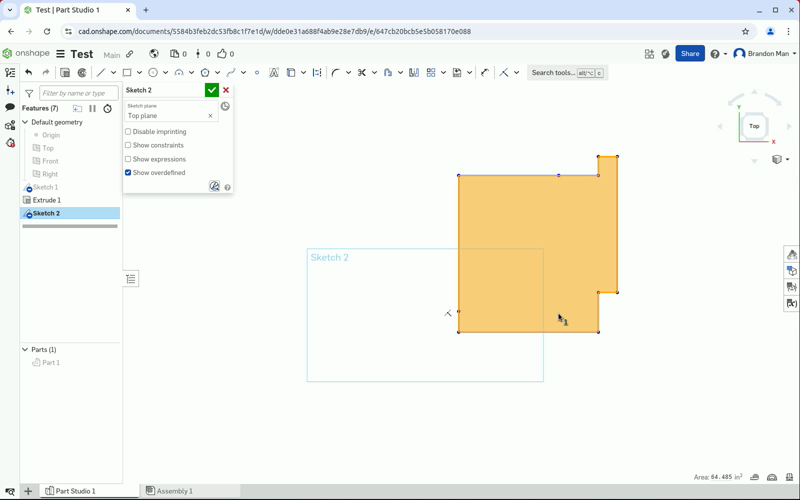
scroll(-6)
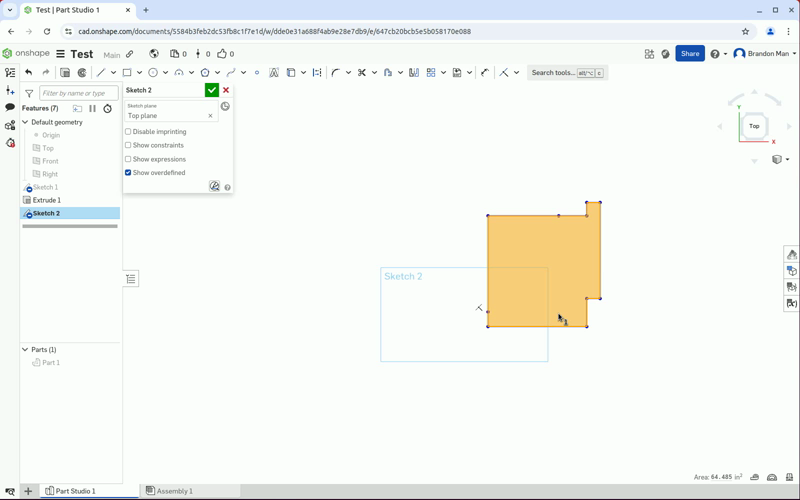
scroll(-6)
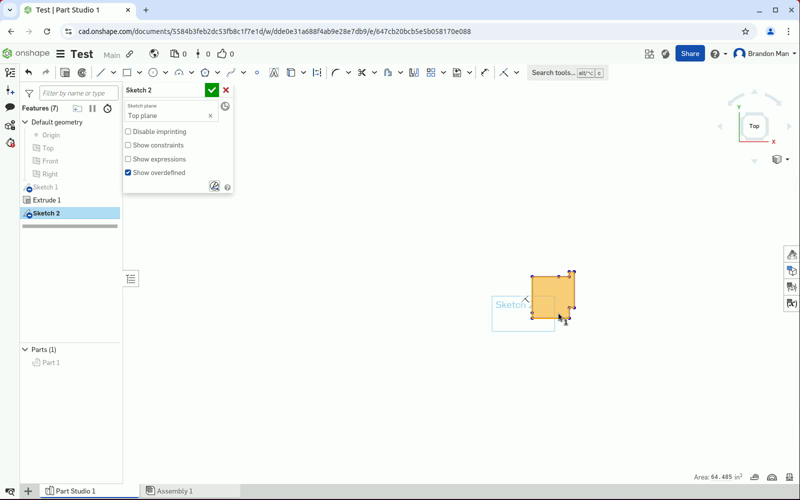
mouse_move(73, 352)
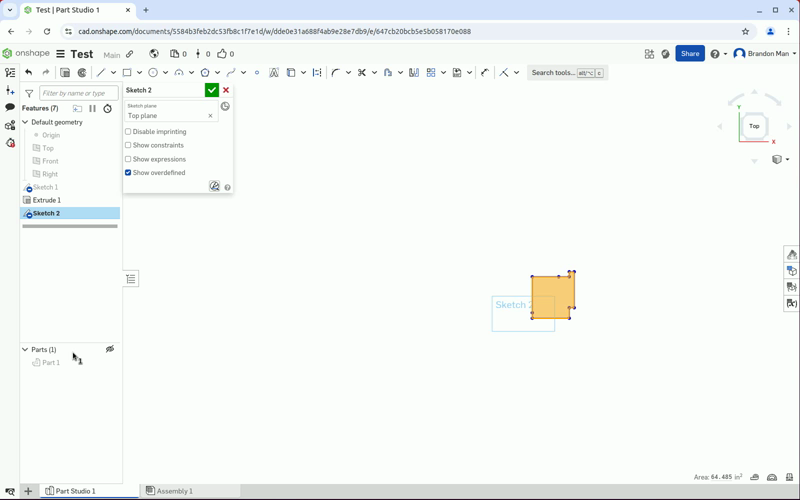
key(shift+y)
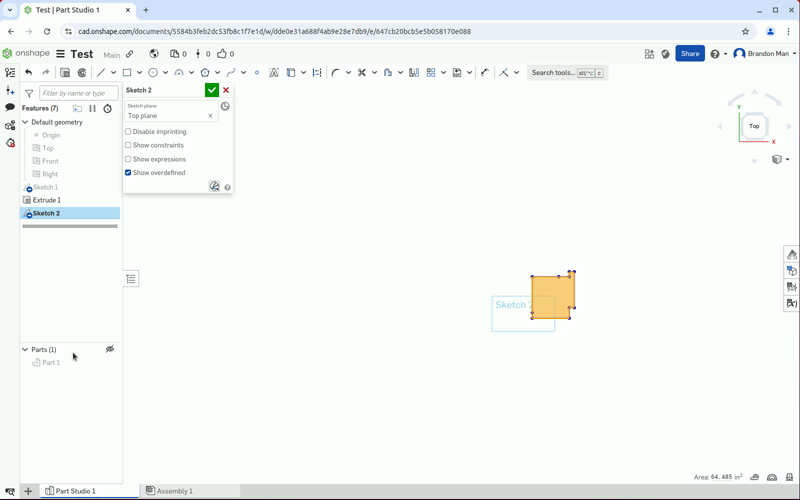
key(shift+e)
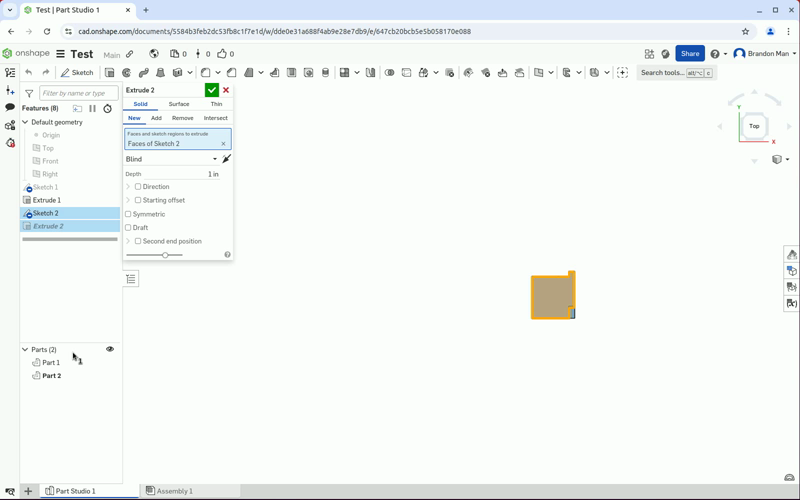
mouse_move(143, 106)
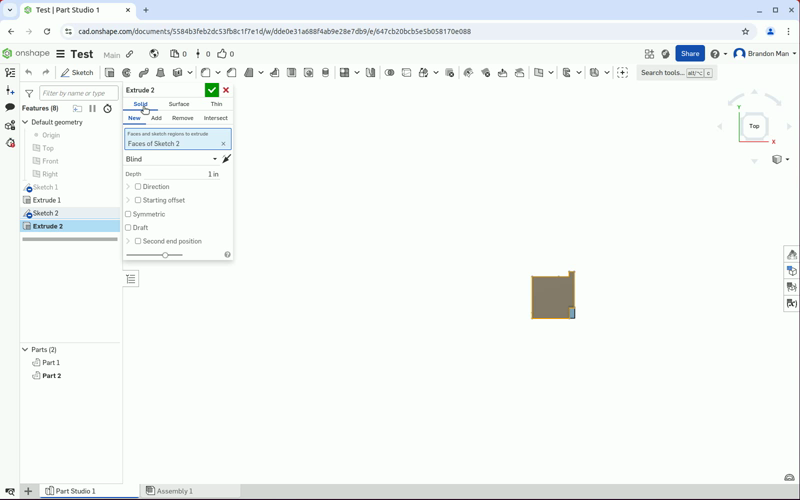
click(143, 106)
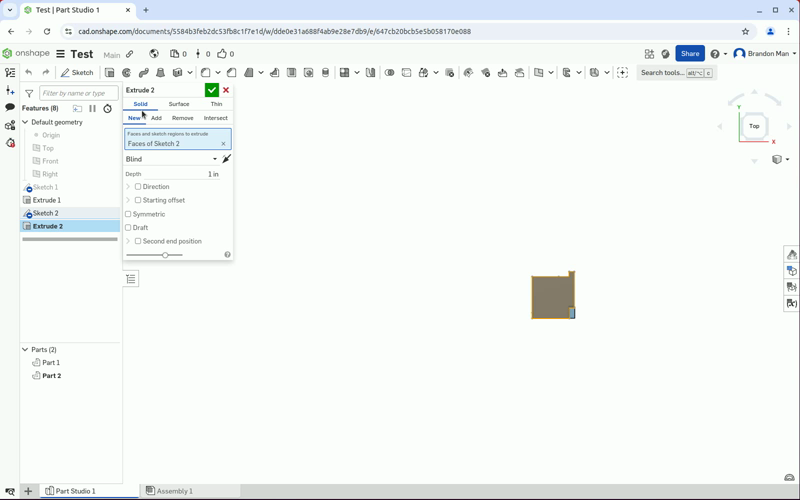
mouse_move(137, 120)
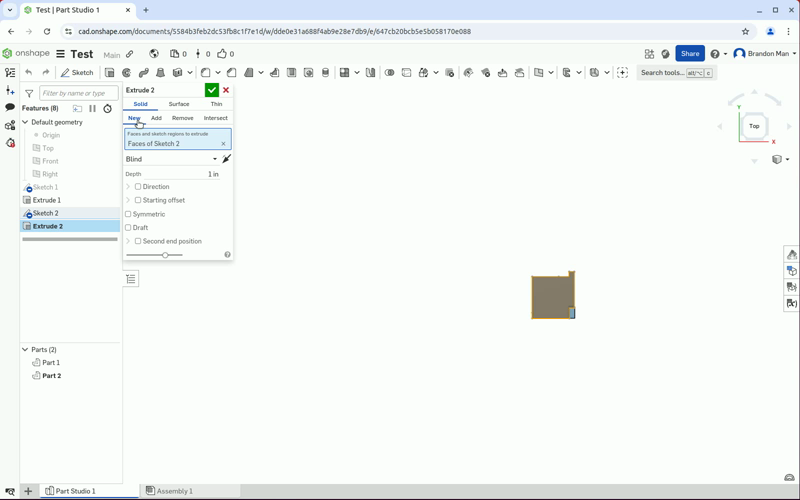
click(137, 120)
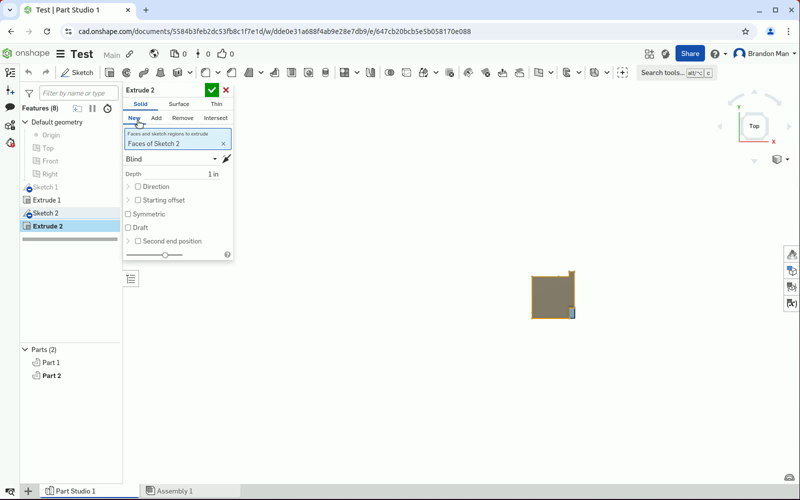
key(tab, 4)
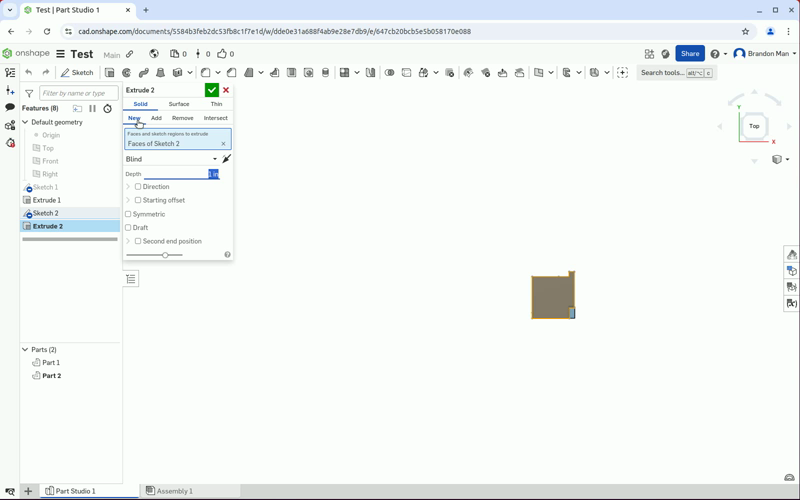
text(0.963)
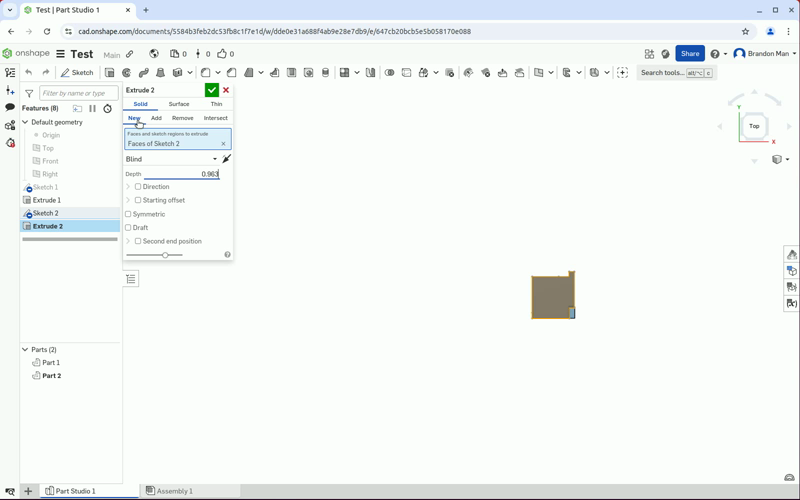
key(enter)
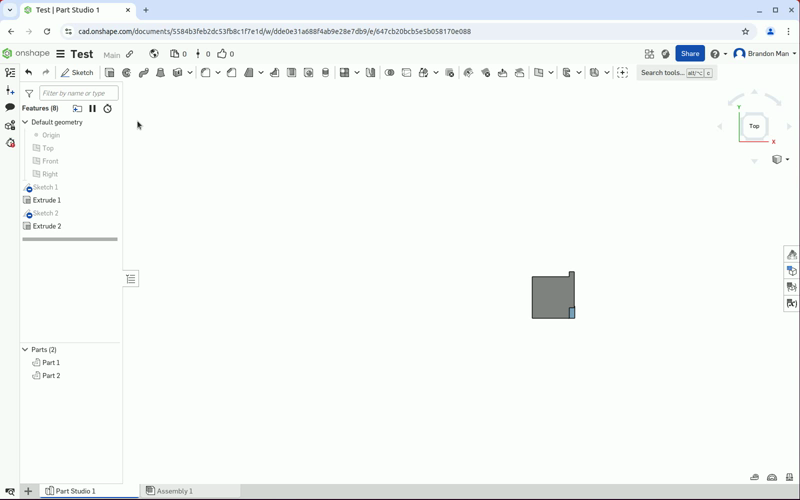
key(shift+h)
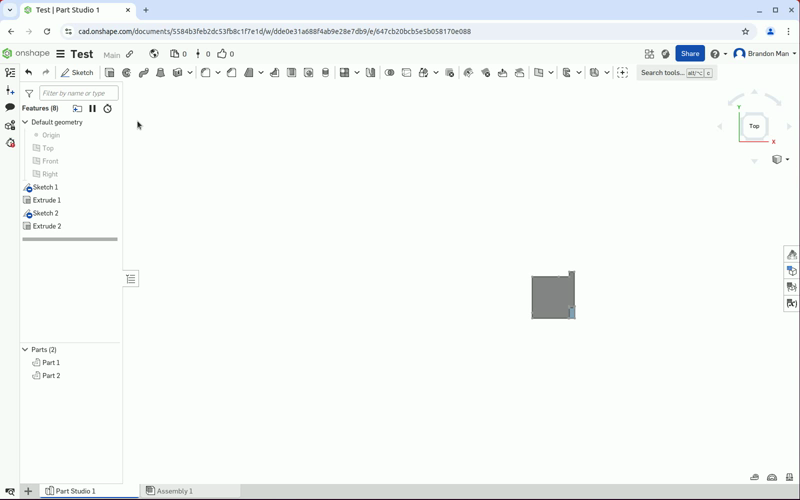
key(shift+h)
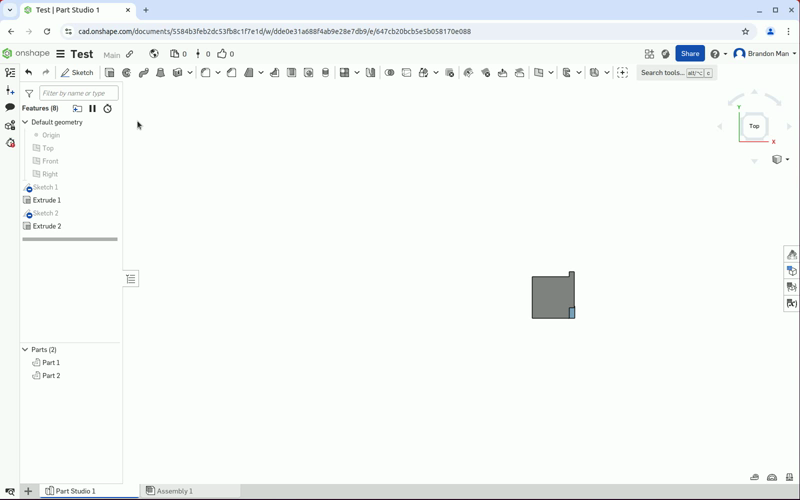
mouse_move(73, 189)
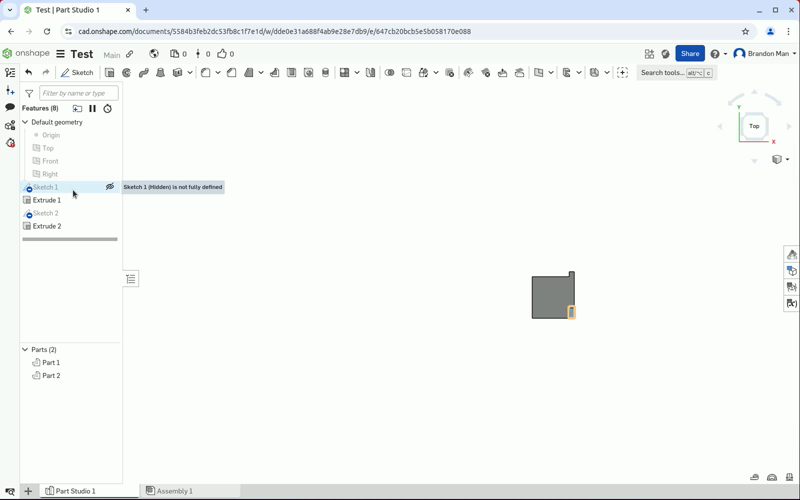
click(73, 189)
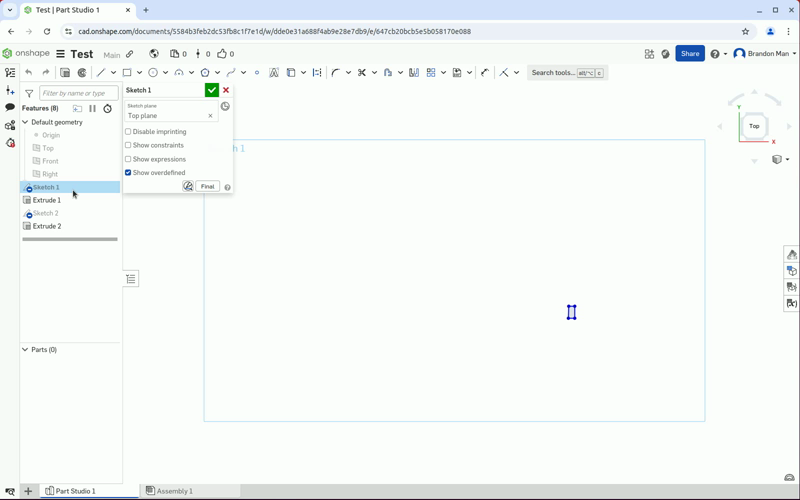
mouse_move(229, 92)
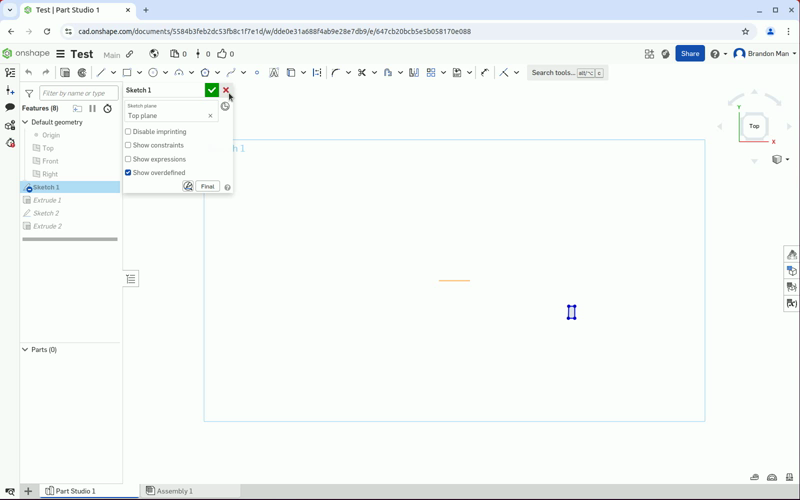
click(229, 92)
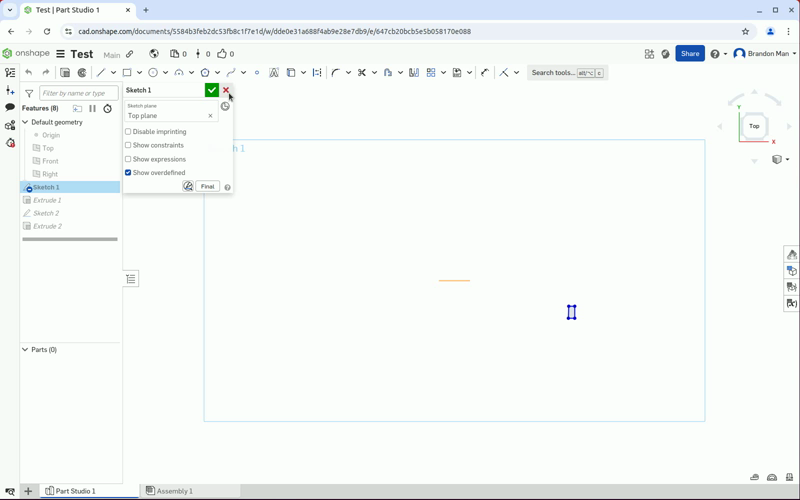
key(shift+s)
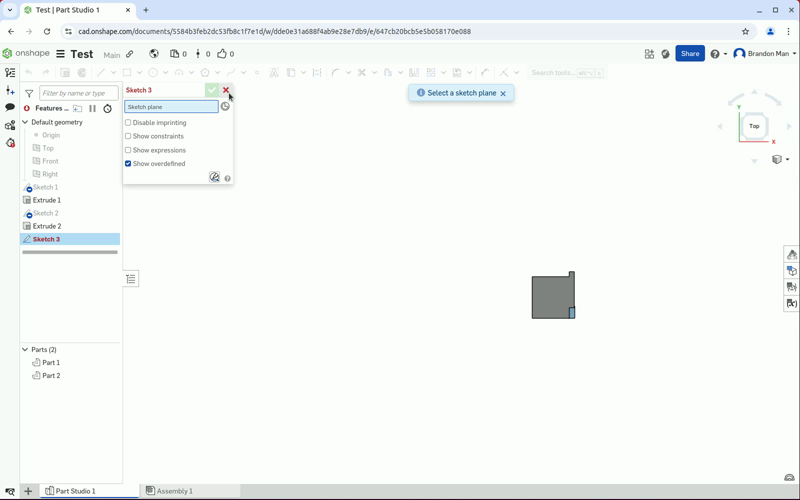
mouse_move(73, 150)
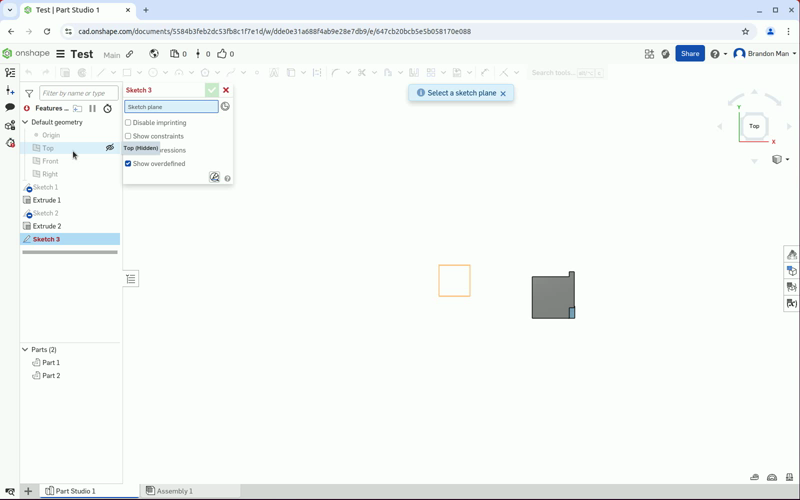
click(73, 150)
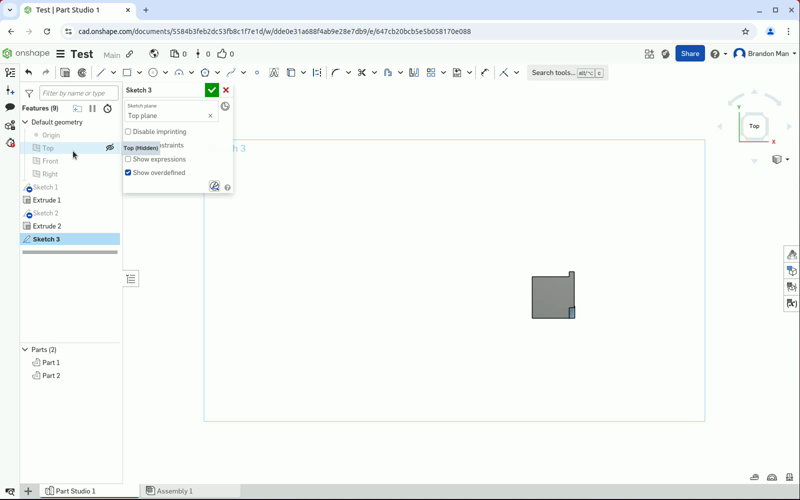
mouse_move(73, 352)
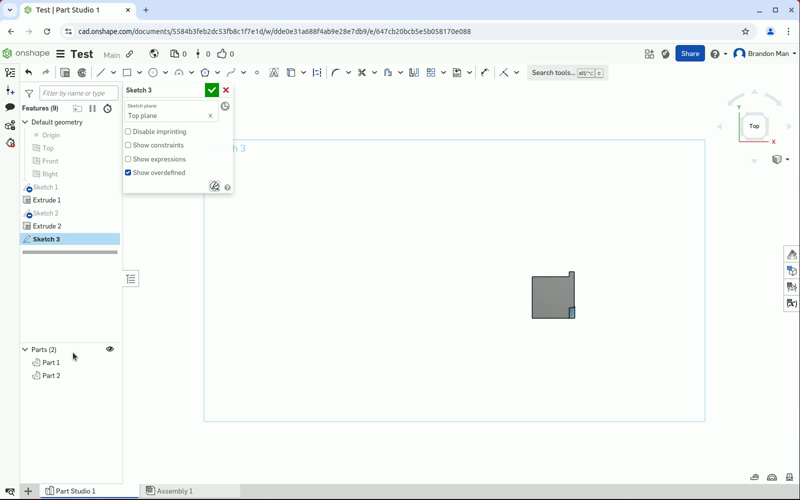
key(y)
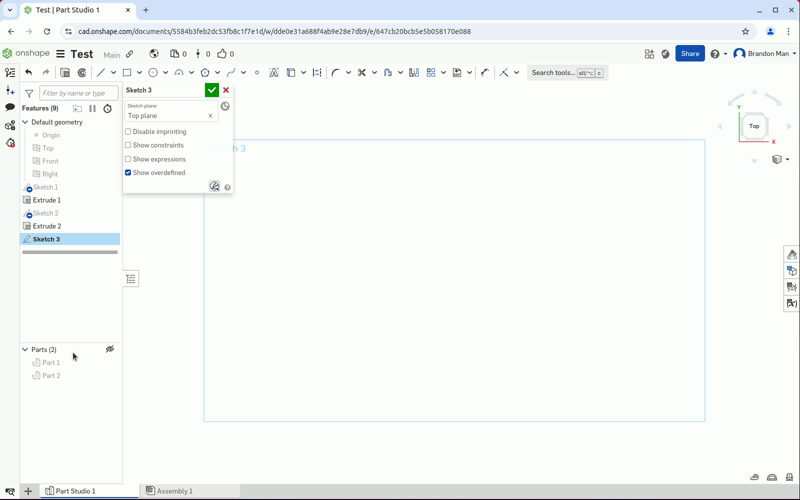
key(l)
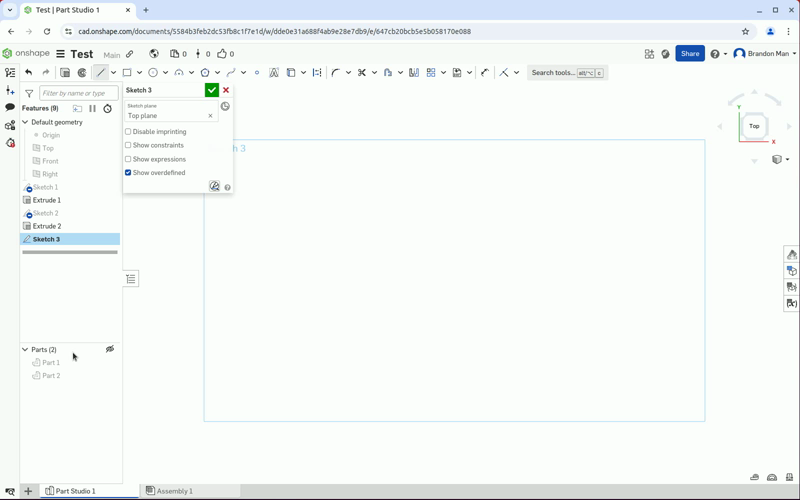
key_down(shift)
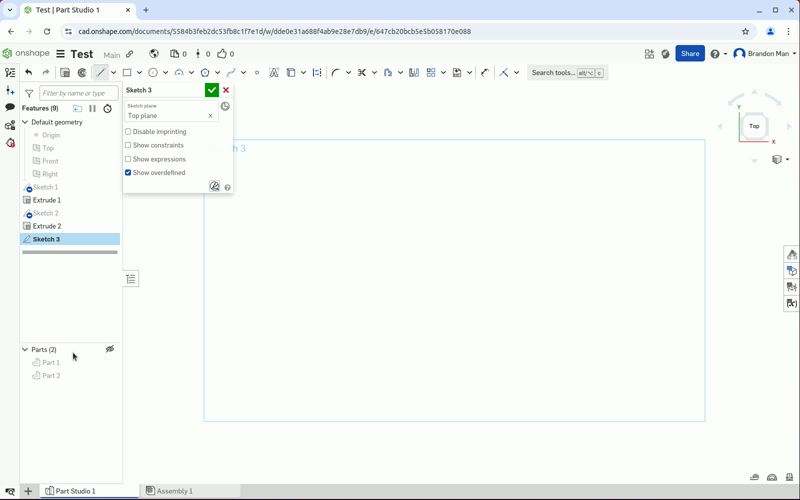
mouse_move(558, 276)
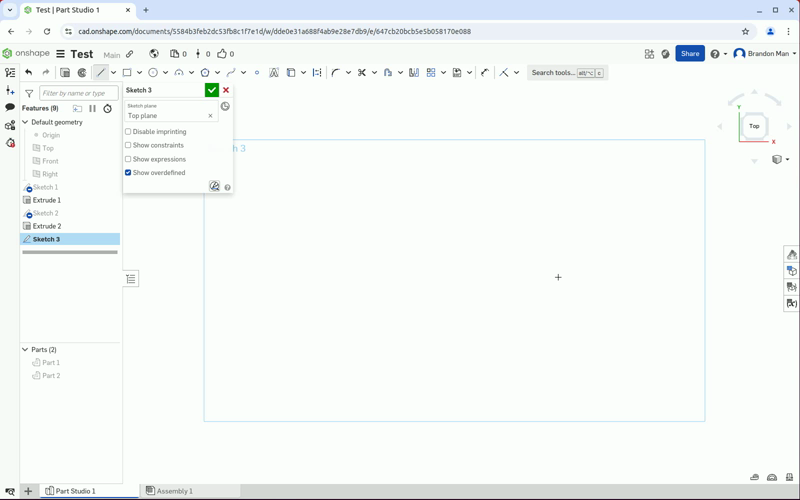
click(558, 276)
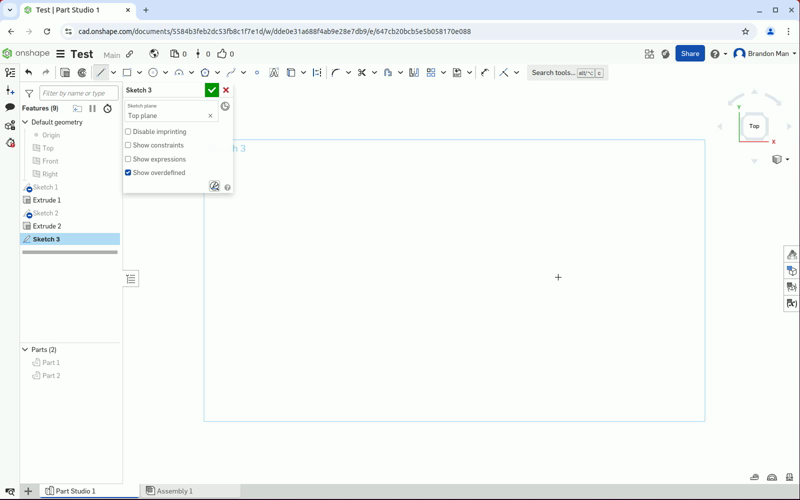
key_up(shift)
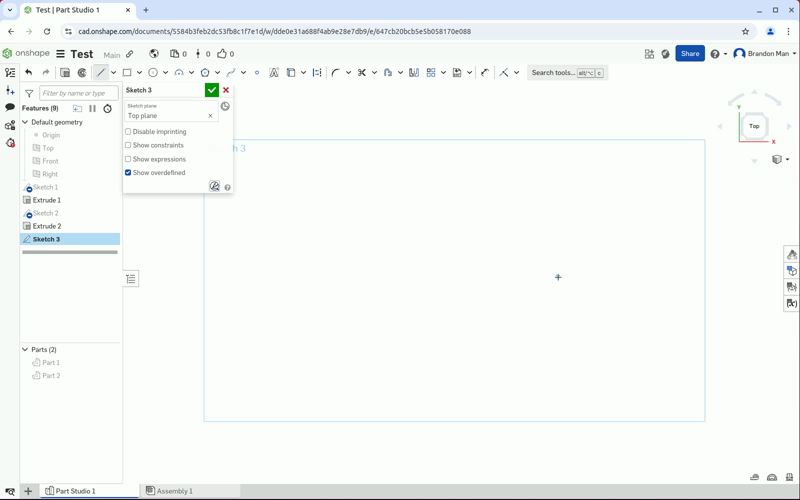
key_down(shift)
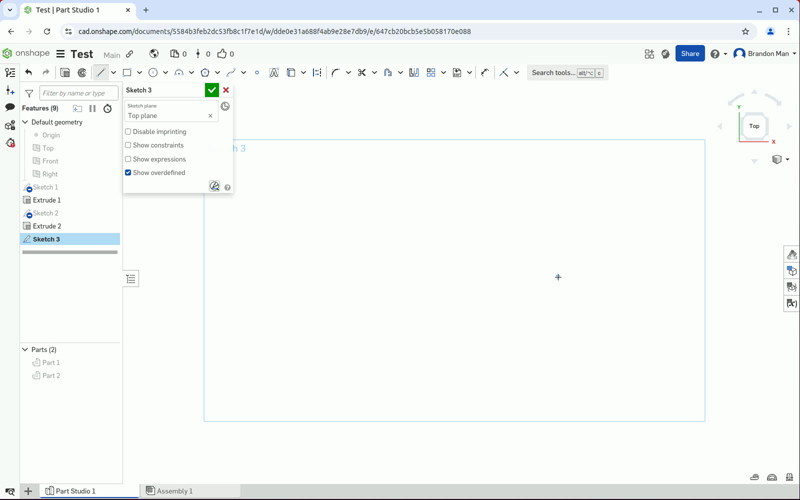
mouse_move(588, 276)
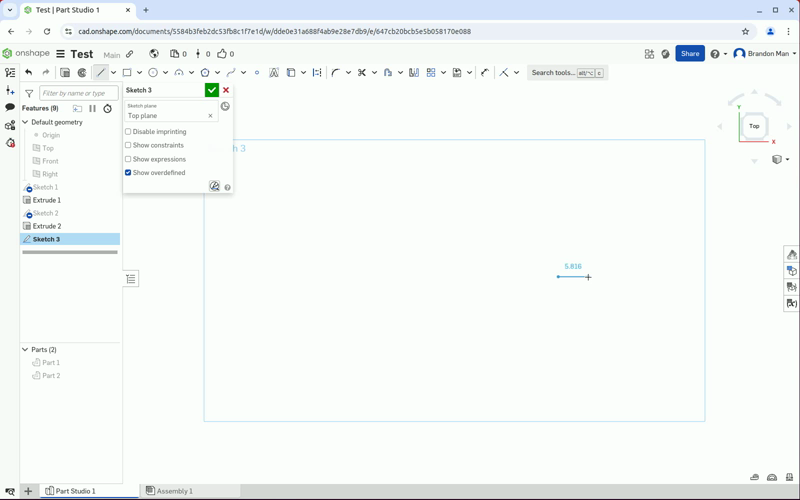
mouse_move(569, 276)
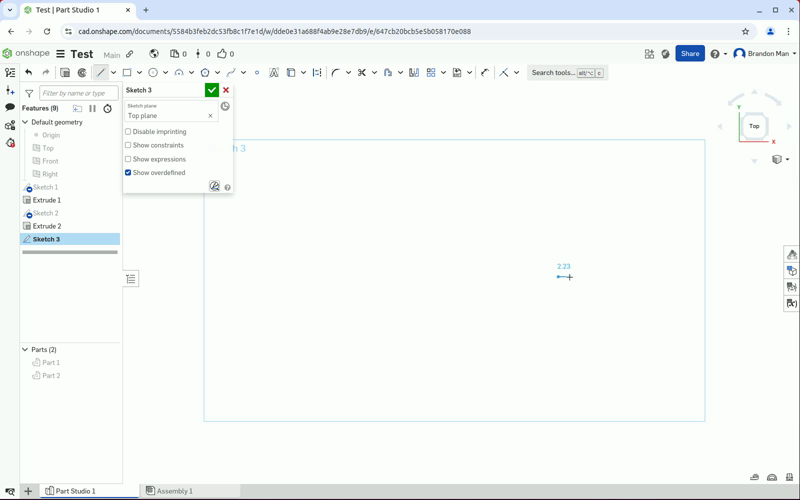
click(569, 276)
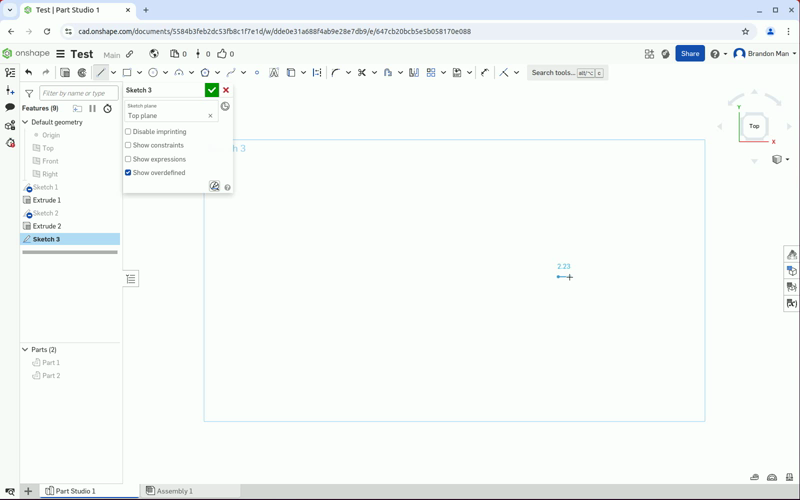
key_up(shift)
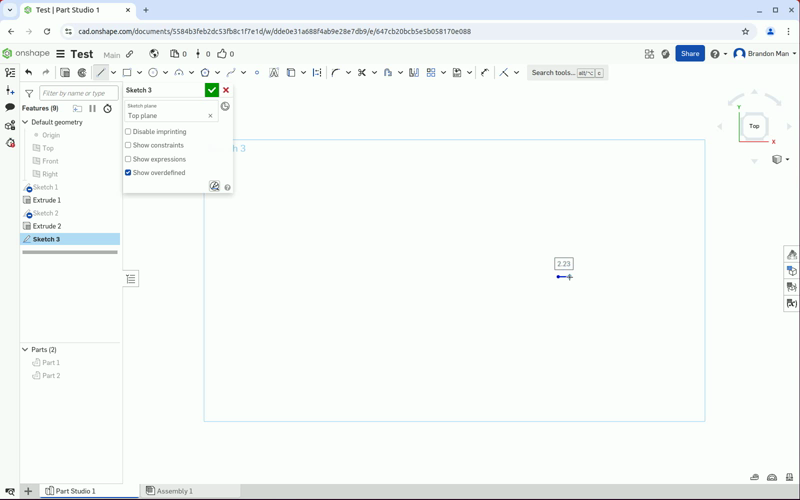
key_down(shift)
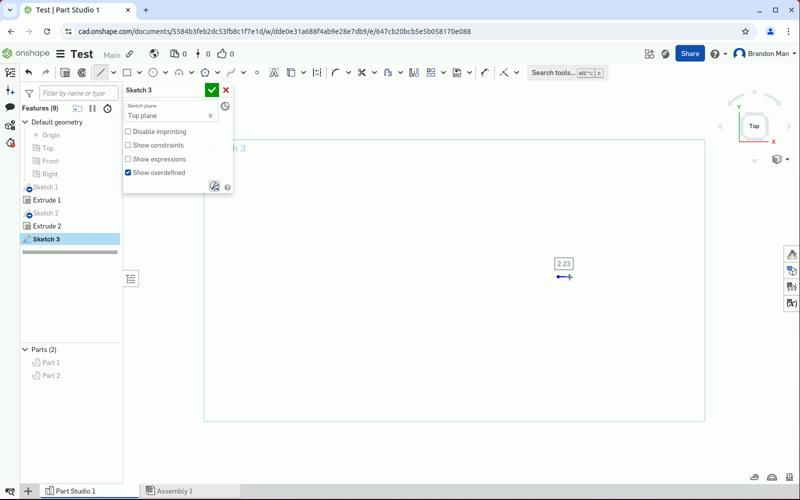
mouse_move(589, 276)
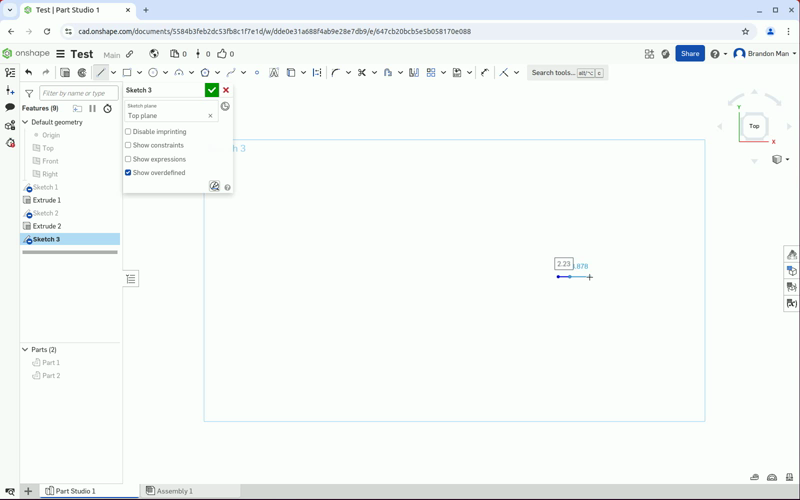
mouse_move(569, 271)
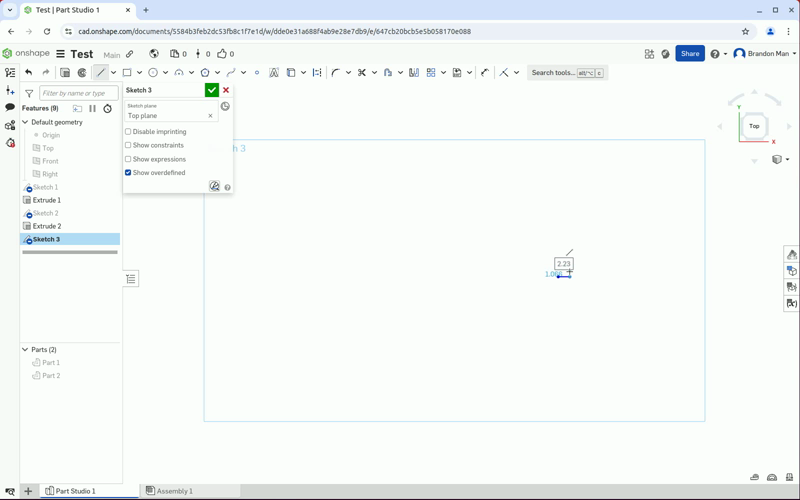
scroll(6)
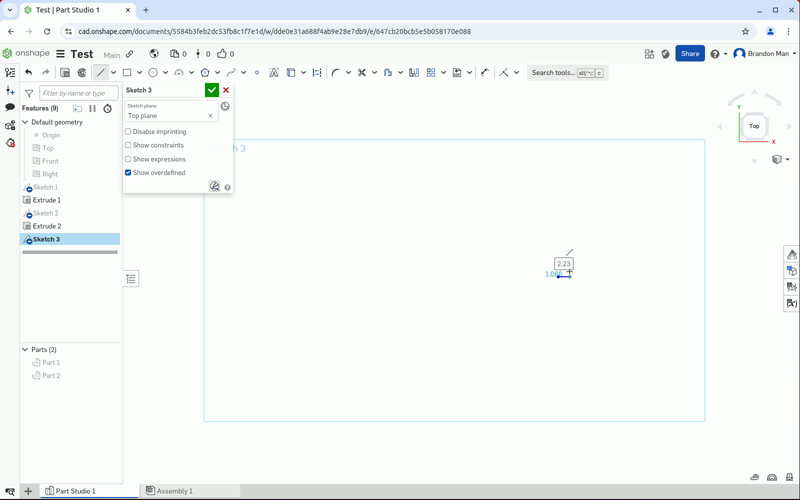
scroll(6)
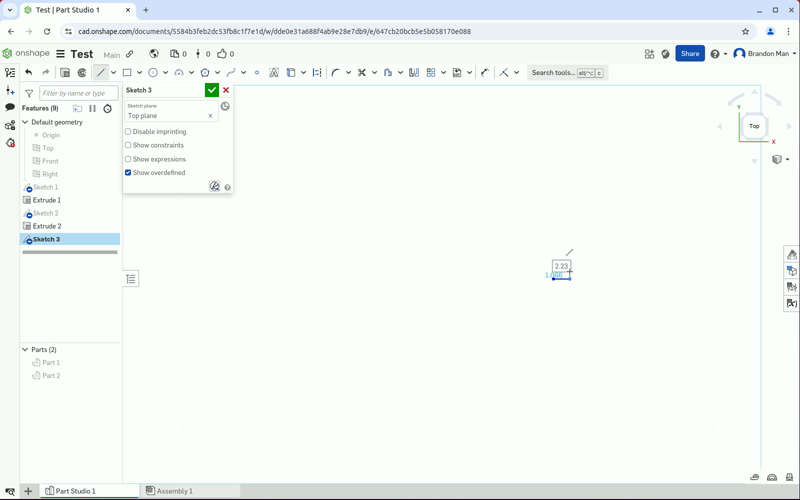
scroll(6)
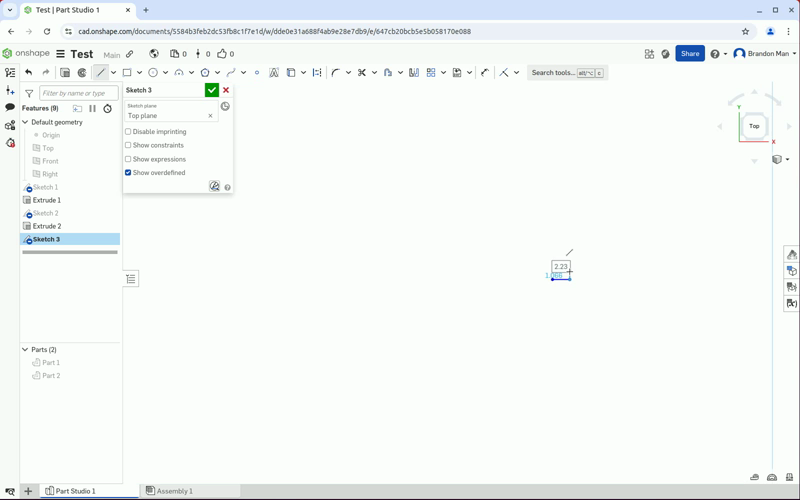
scroll(6)
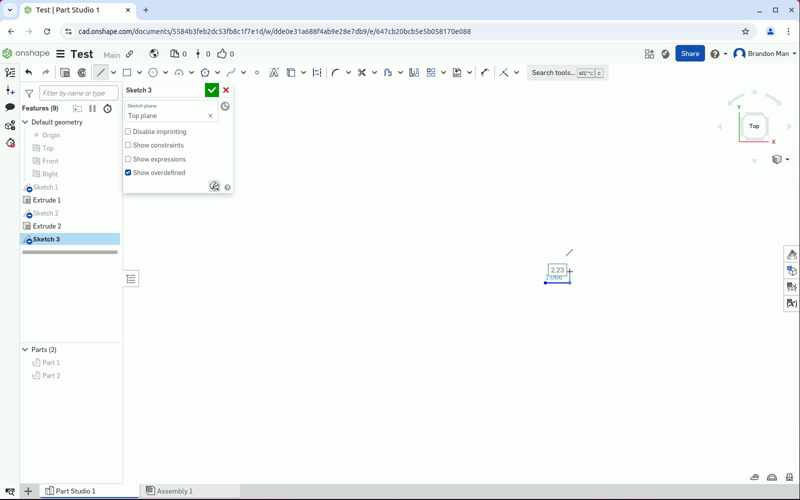
scroll(6)
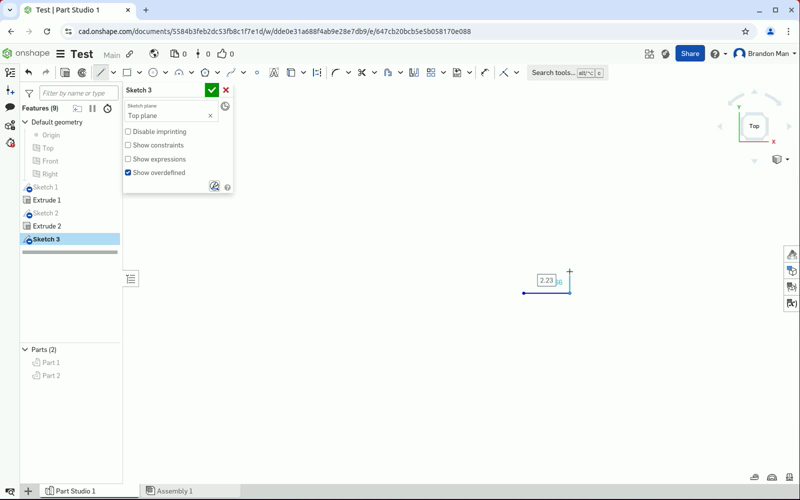
scroll(6)
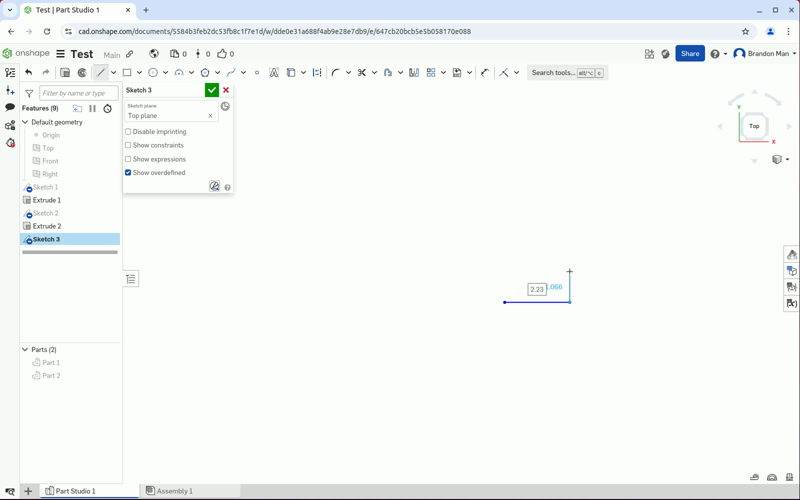
scroll(6)
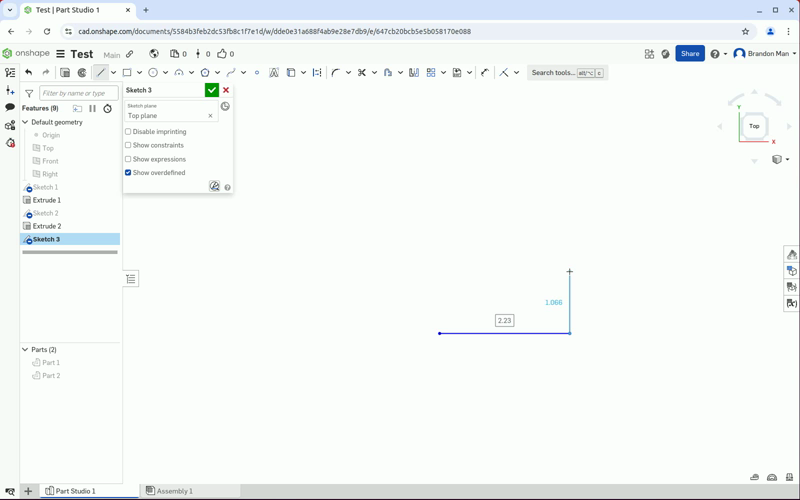
click(569, 271)
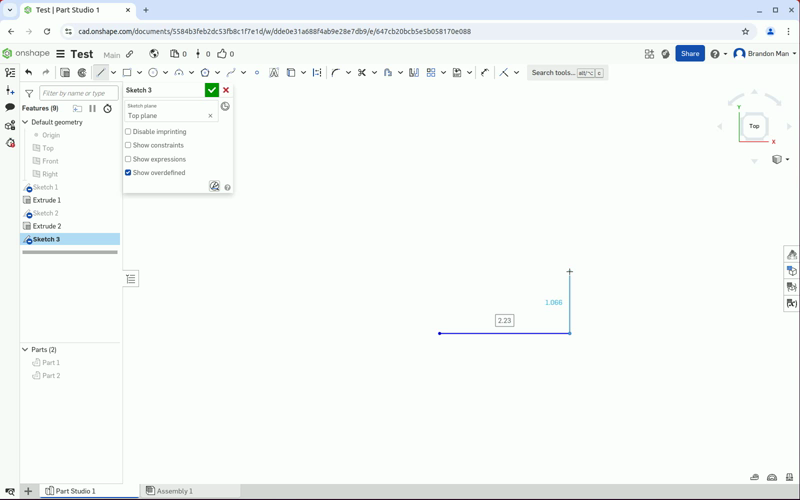
scroll(-6)
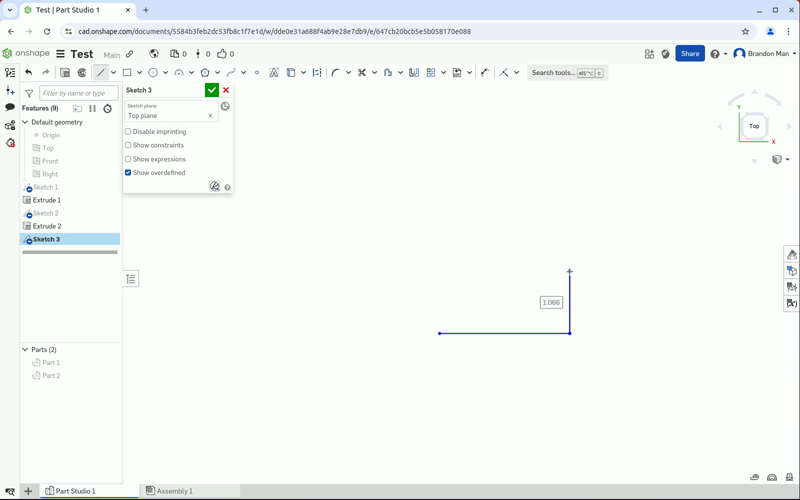
scroll(-6)
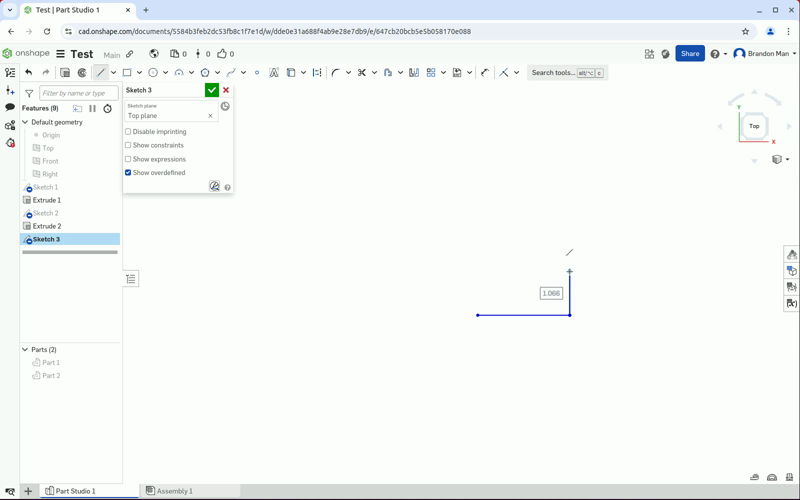
scroll(-6)
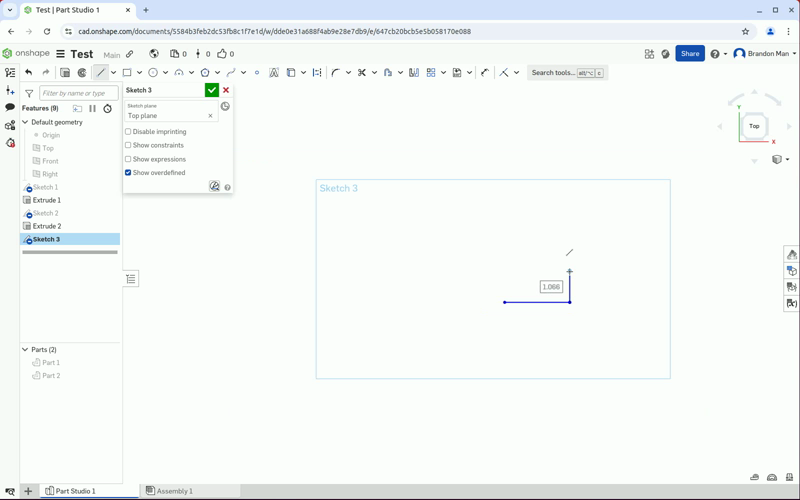
scroll(-6)
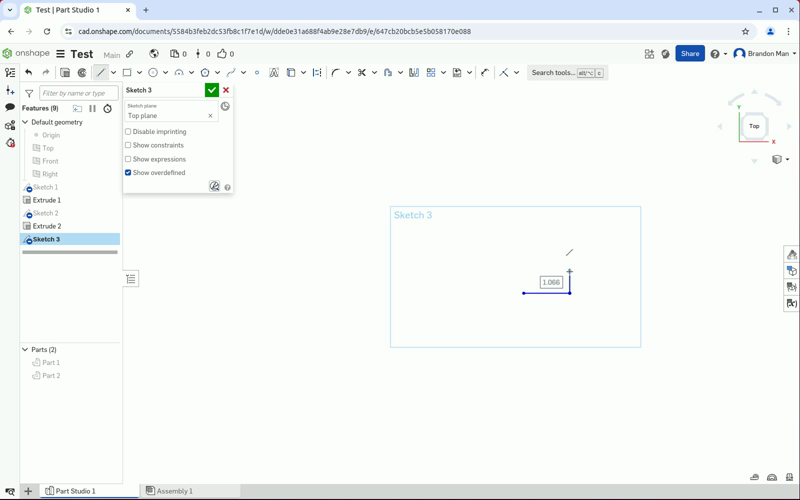
scroll(-6)
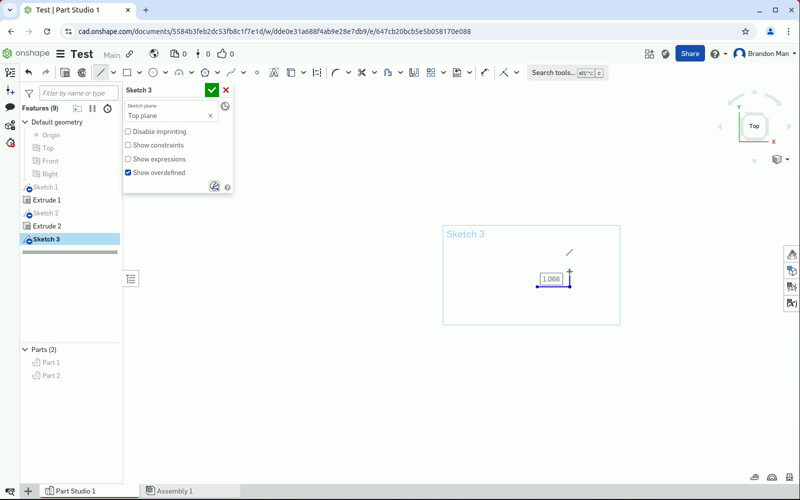
scroll(-6)
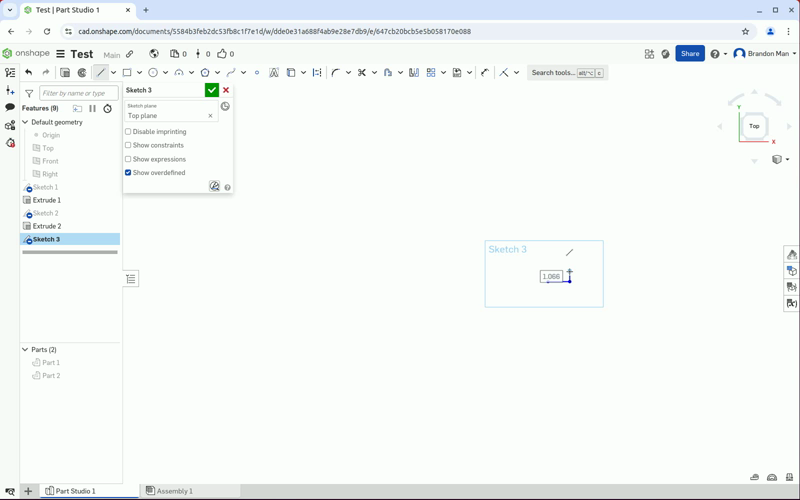
scroll(-6)
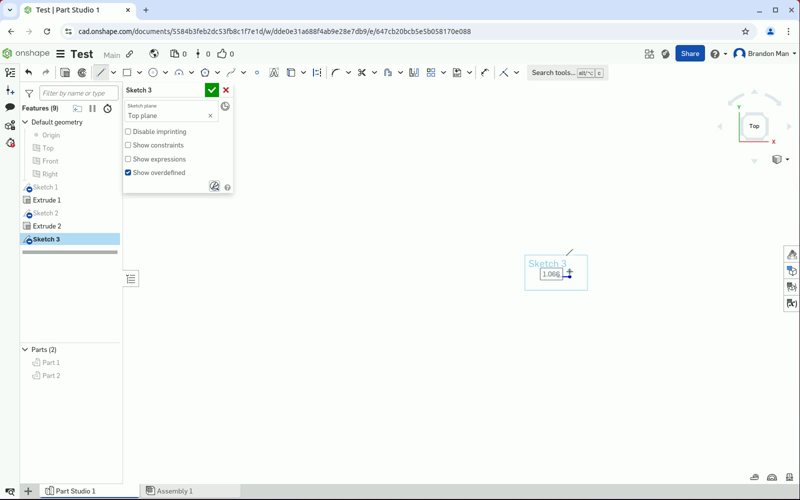
key_up(shift)
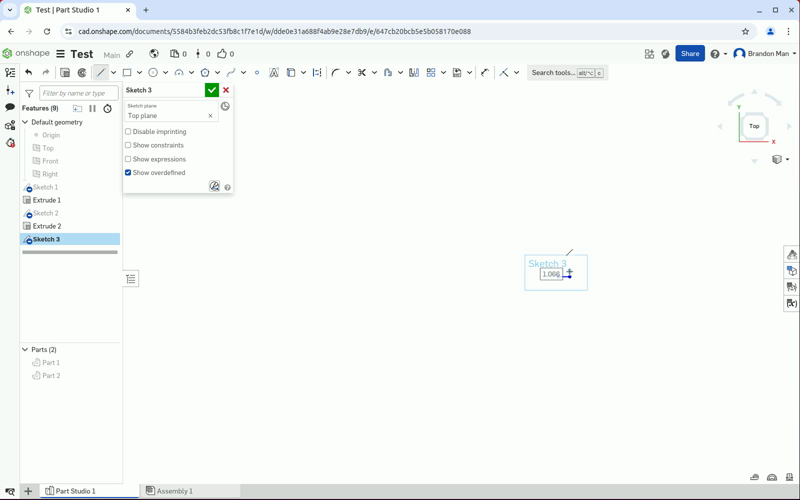
key_down(shift)
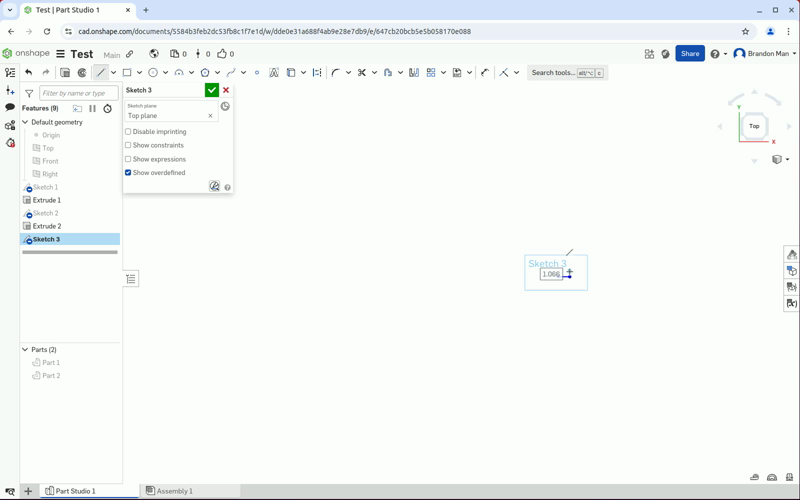
mouse_move(589, 271)
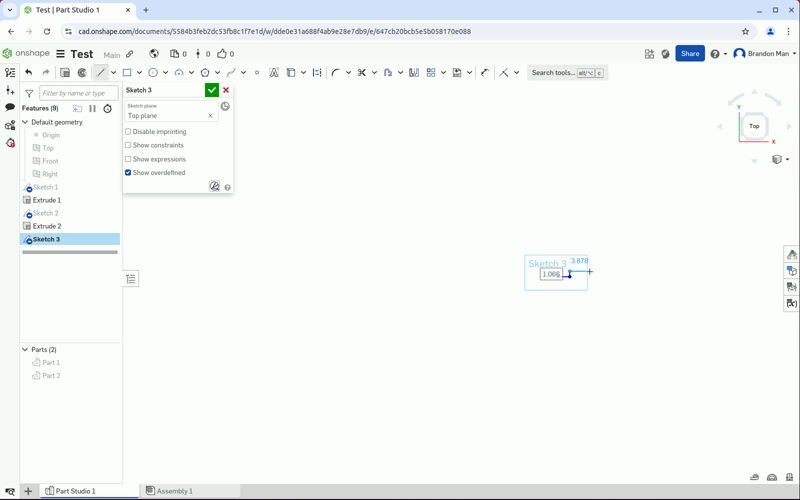
mouse_move(558, 271)
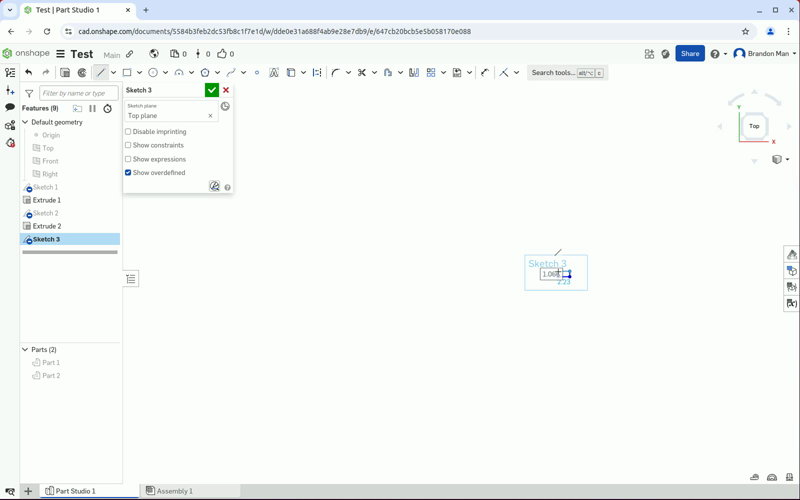
click(558, 271)
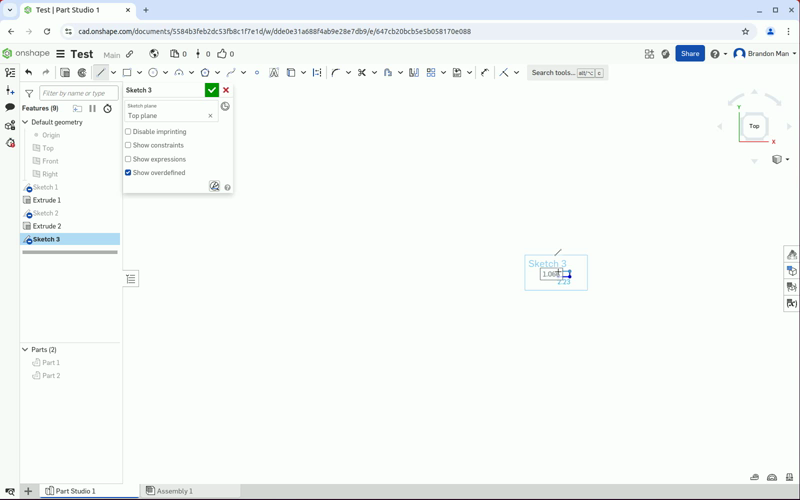
key_up(shift)
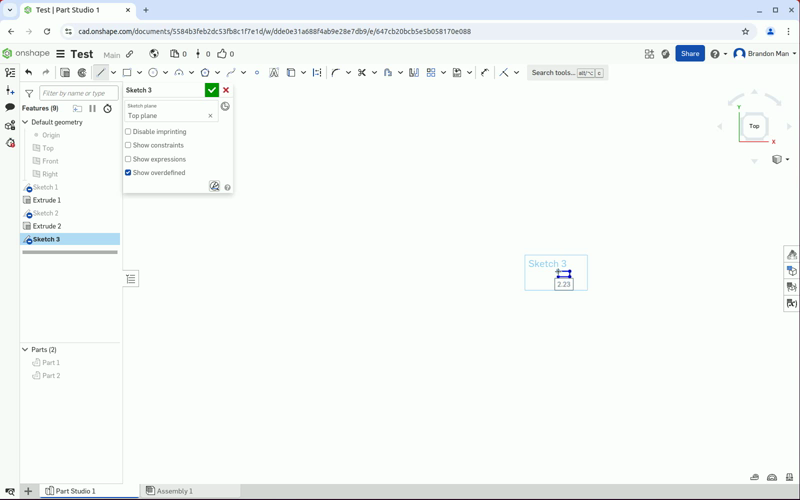
mouse_move(588, 271)
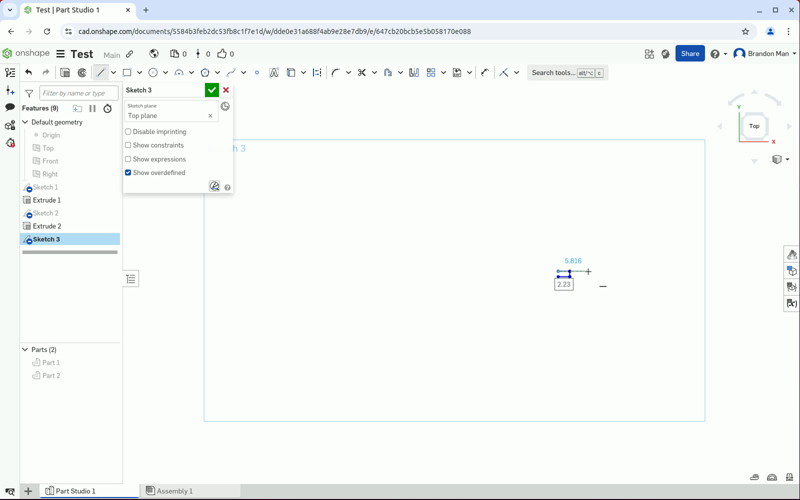
key_down(shift)
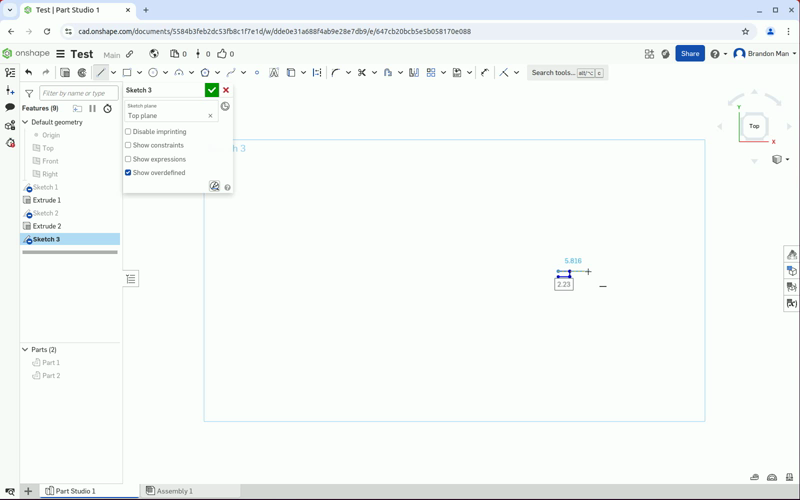
mouse_move(558, 276)
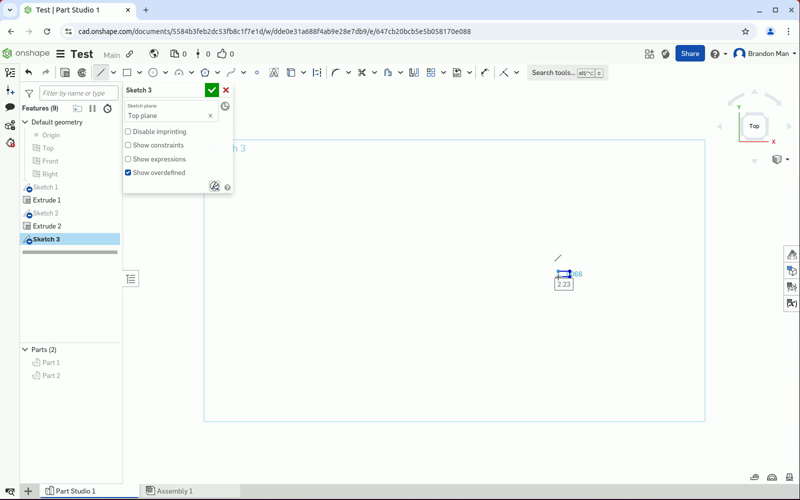
scroll(6)
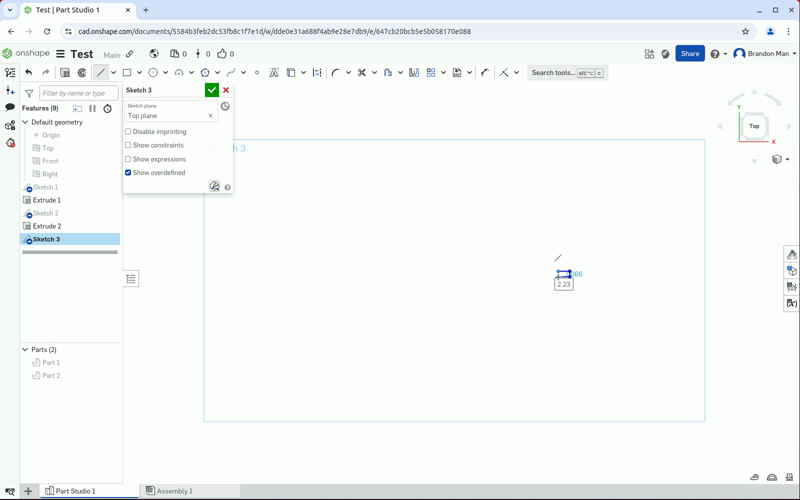
scroll(6)
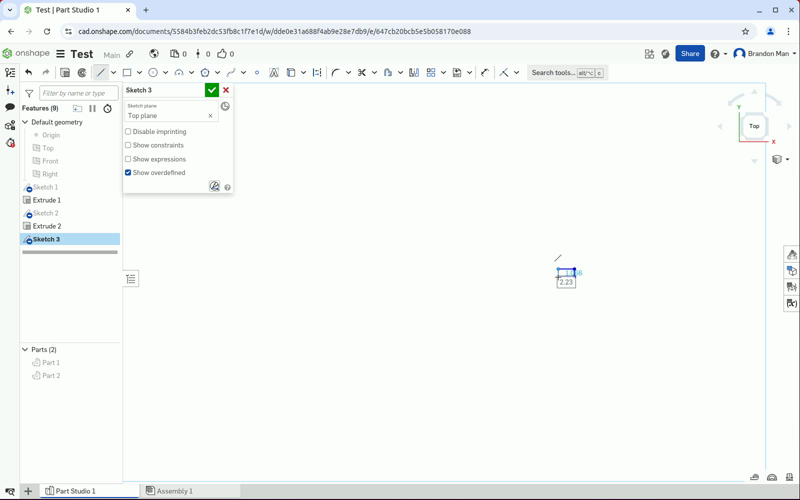
scroll(6)
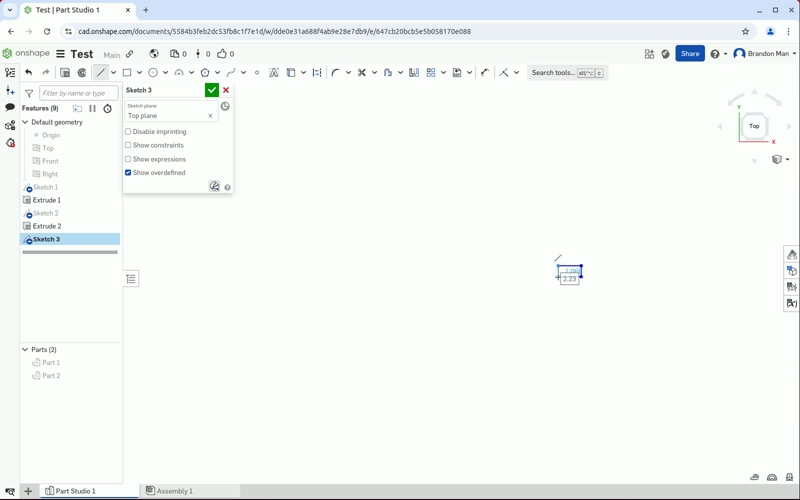
scroll(6)
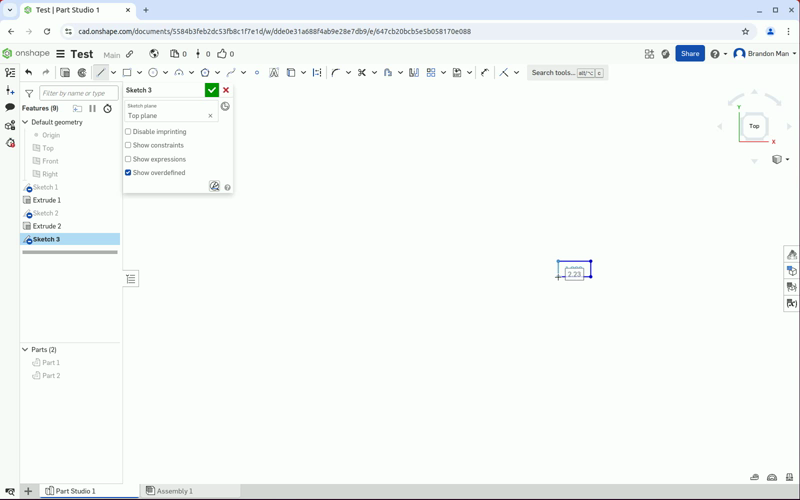
scroll(6)
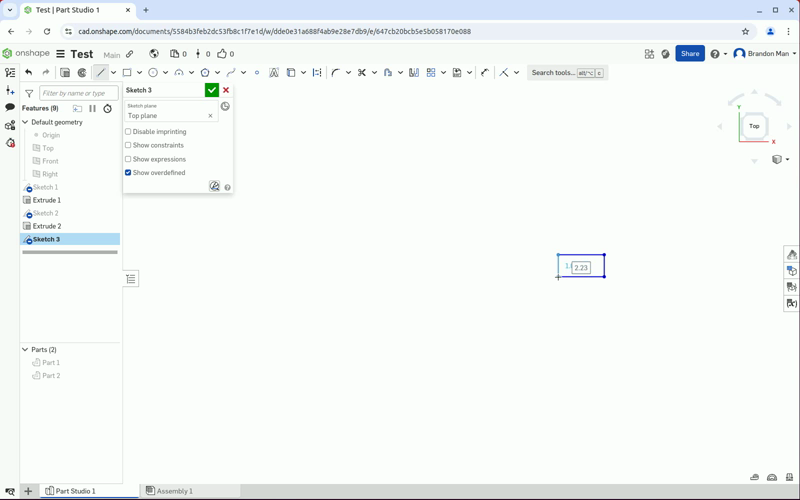
scroll(6)
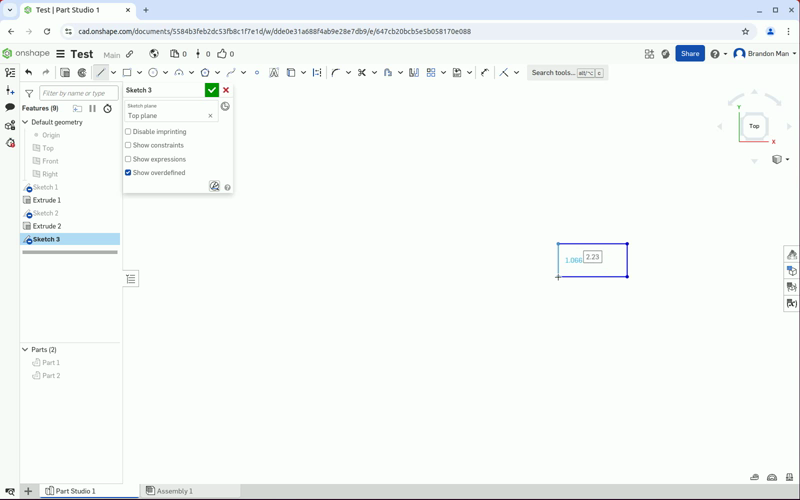
scroll(6)
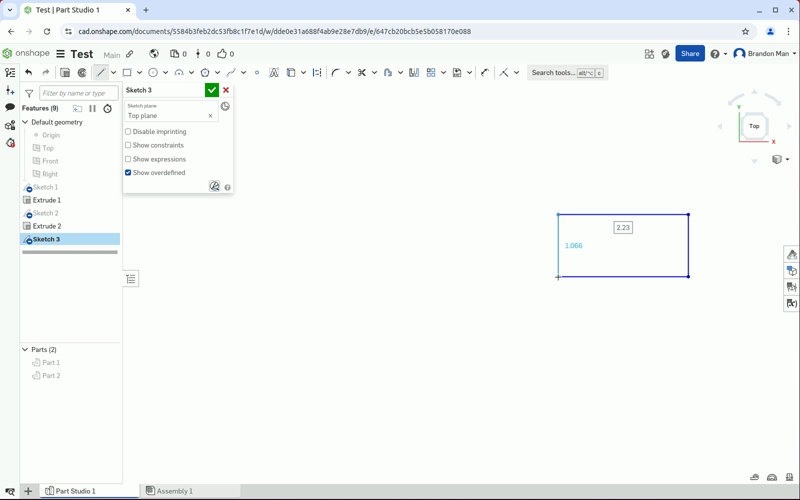
key_up(shift)
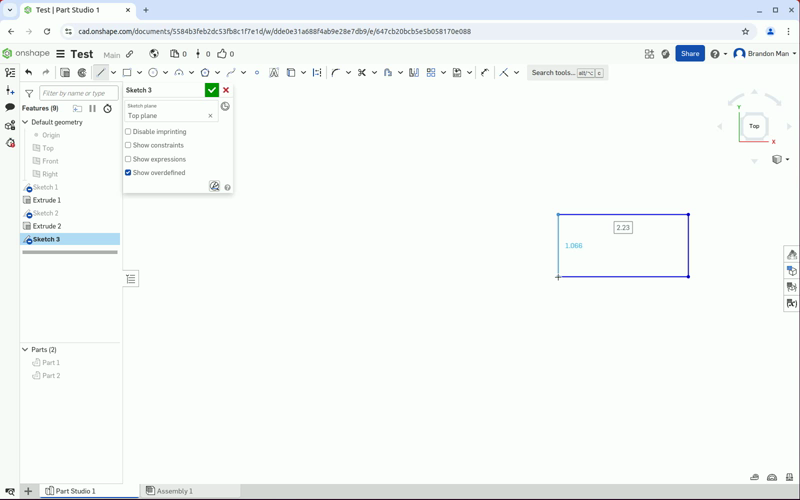
click(558, 276)
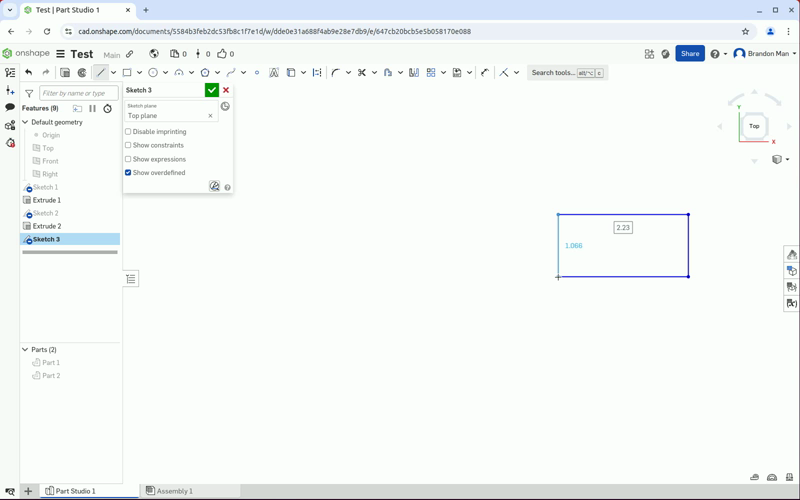
scroll(-6)
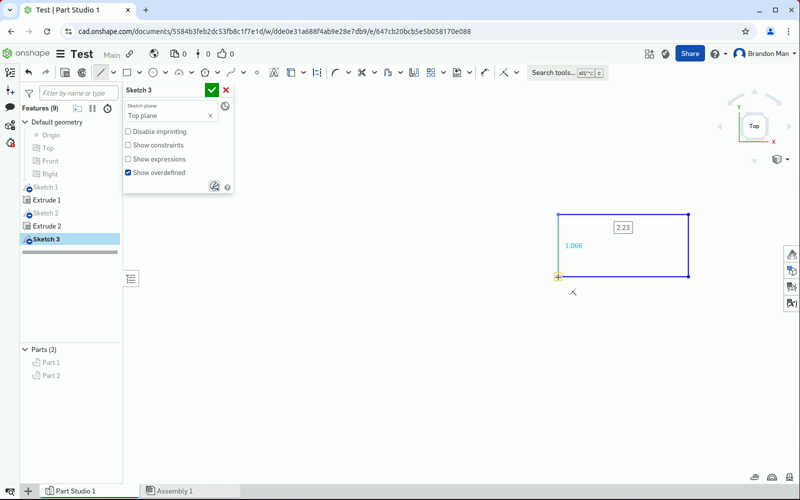
scroll(-6)
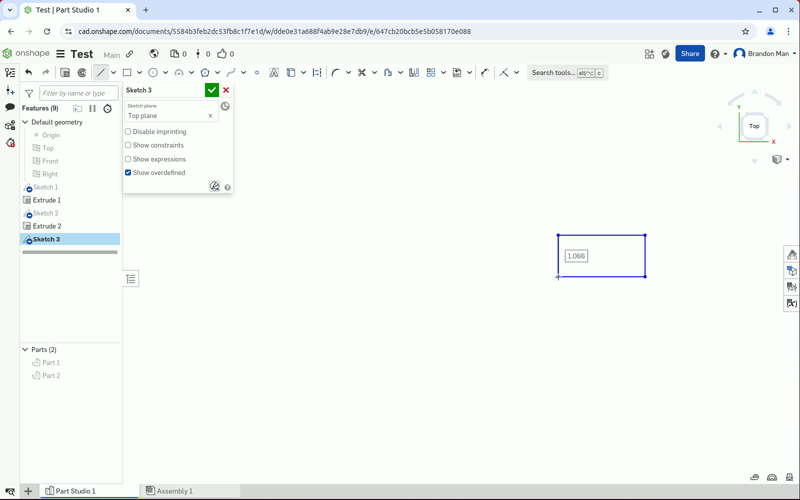
scroll(-6)
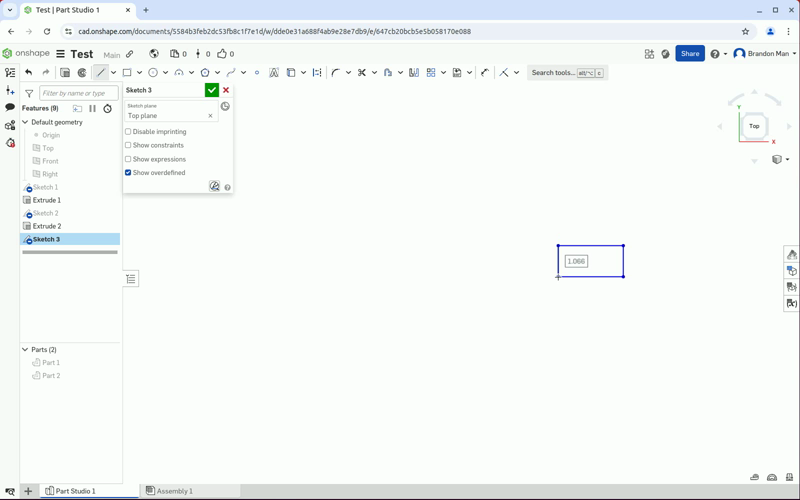
scroll(-6)
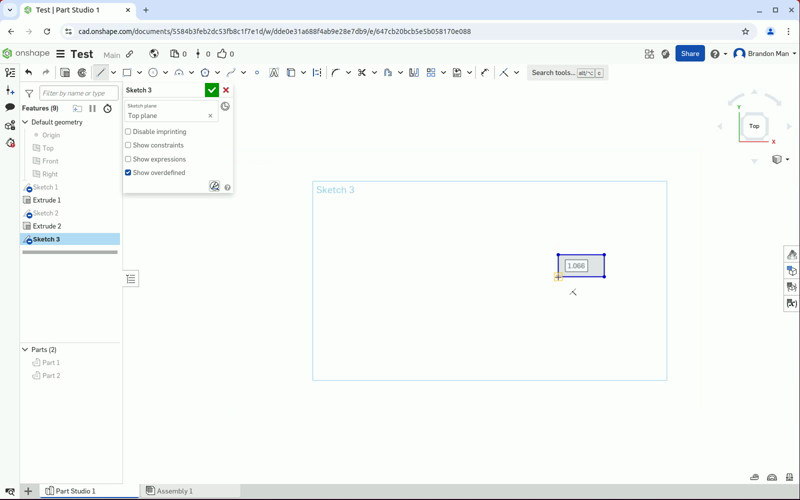
scroll(-6)
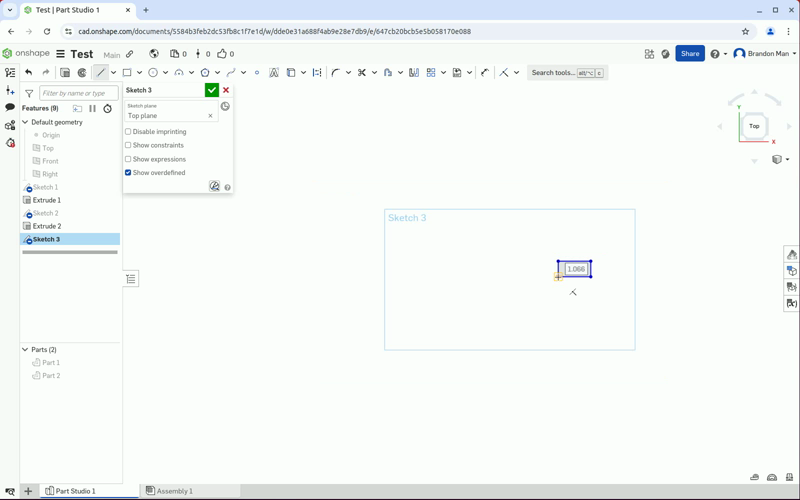
scroll(-6)
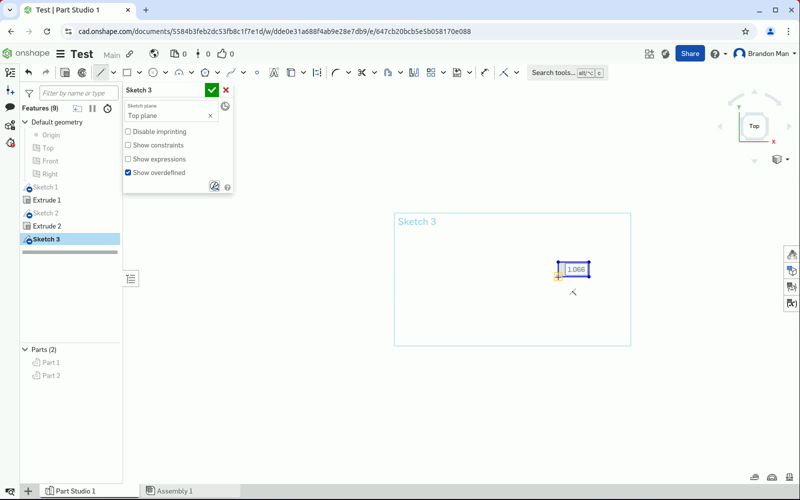
scroll(-6)
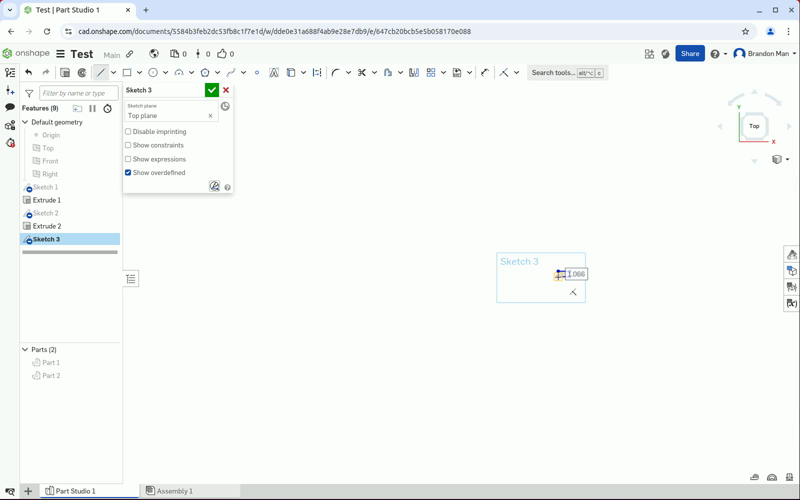
key(esc)
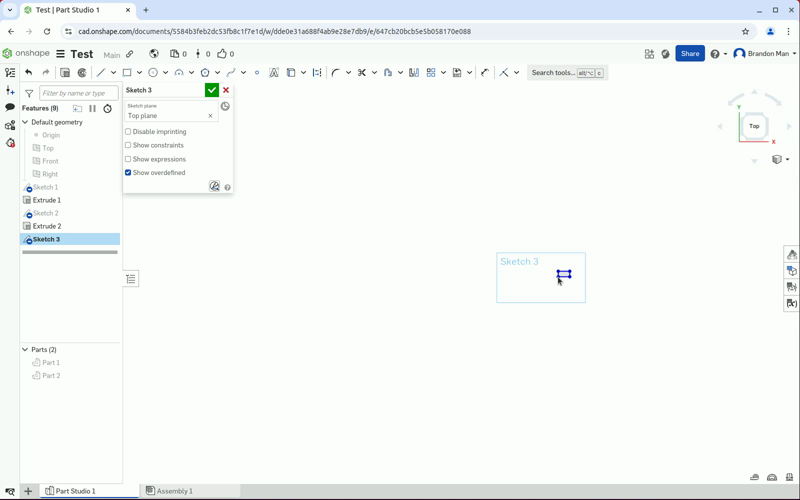
mouse_move(567, 271)
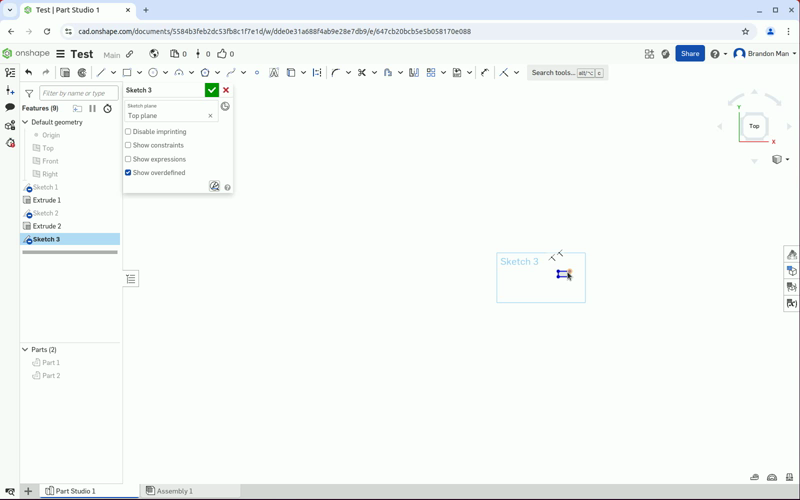
scroll(6)
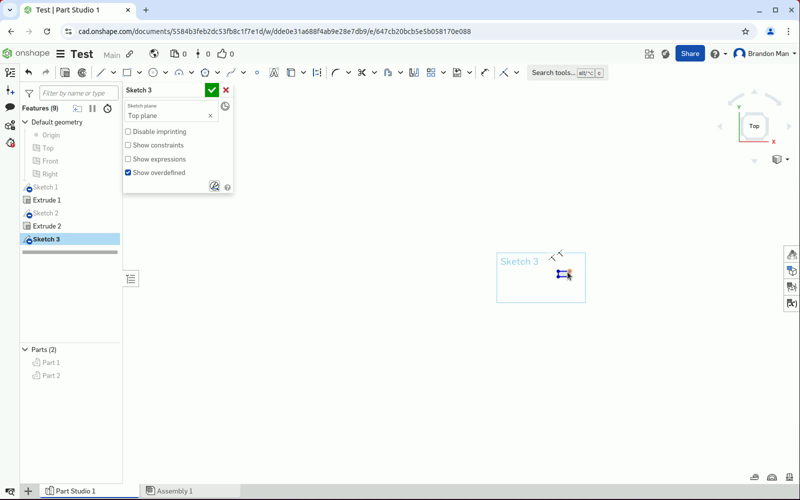
scroll(6)
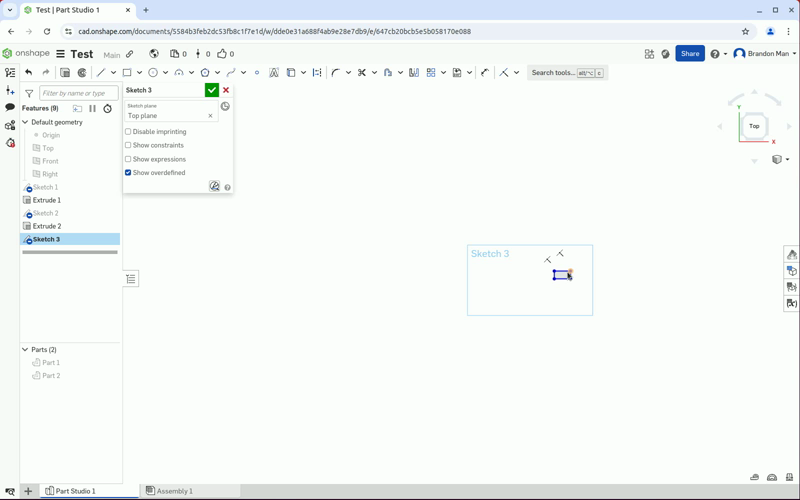
scroll(6)
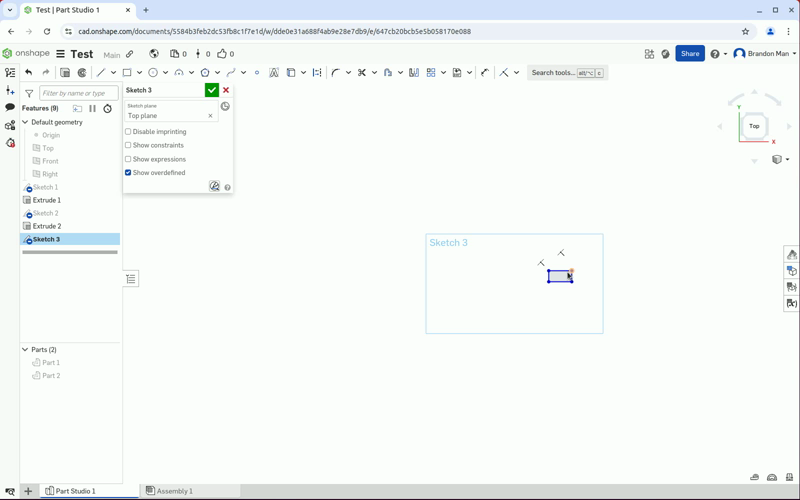
scroll(6)
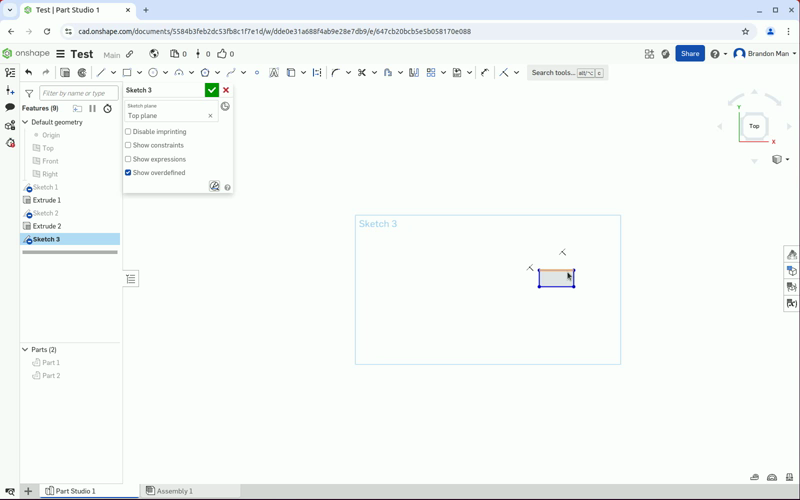
scroll(6)
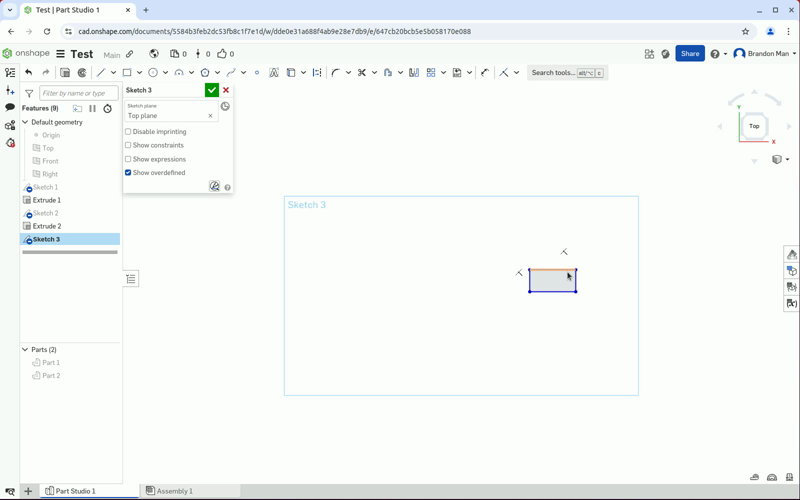
scroll(6)
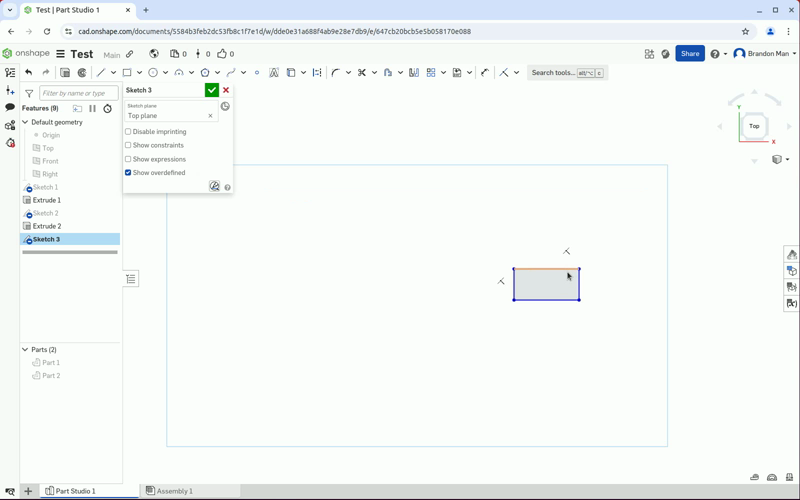
scroll(6)
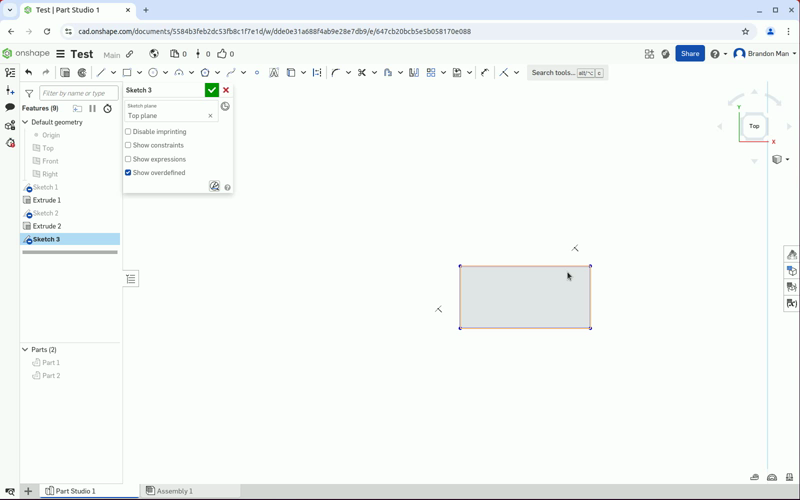
click(567, 271)
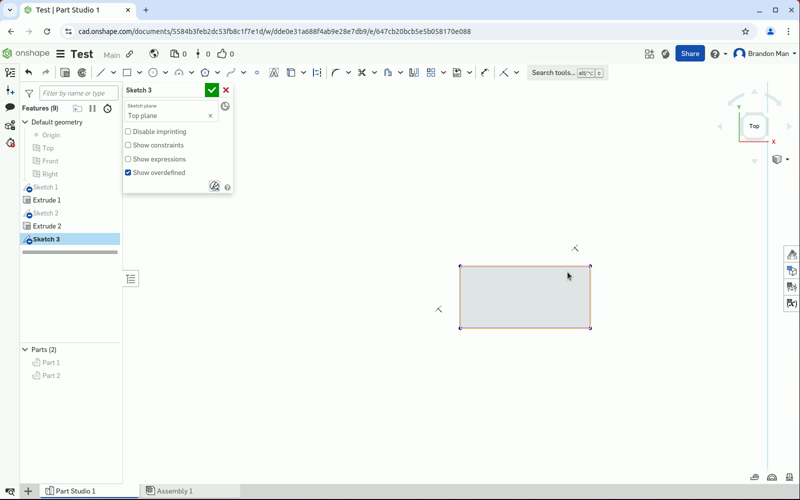
scroll(-6)
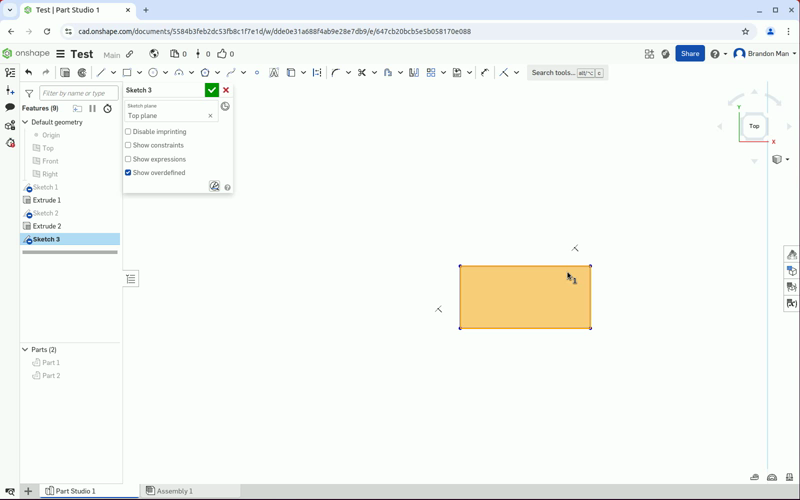
scroll(-6)
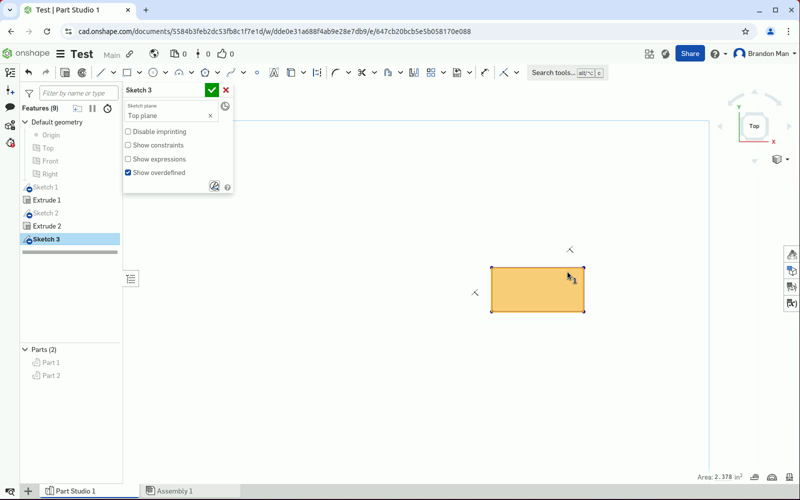
scroll(-6)
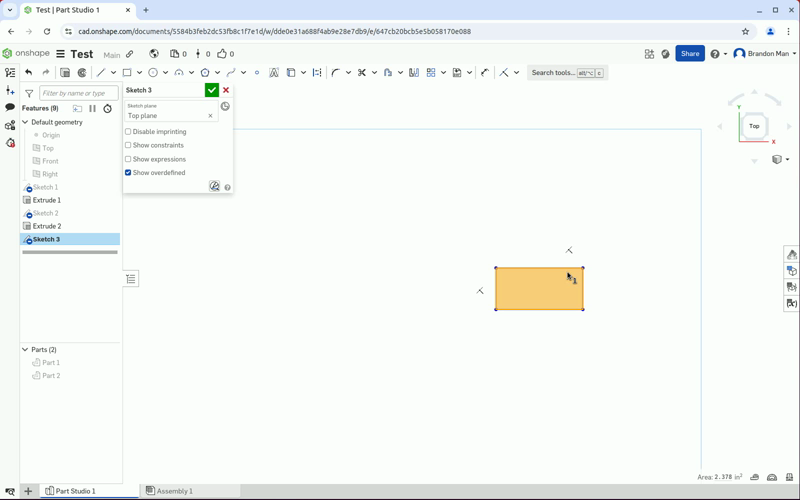
scroll(-6)
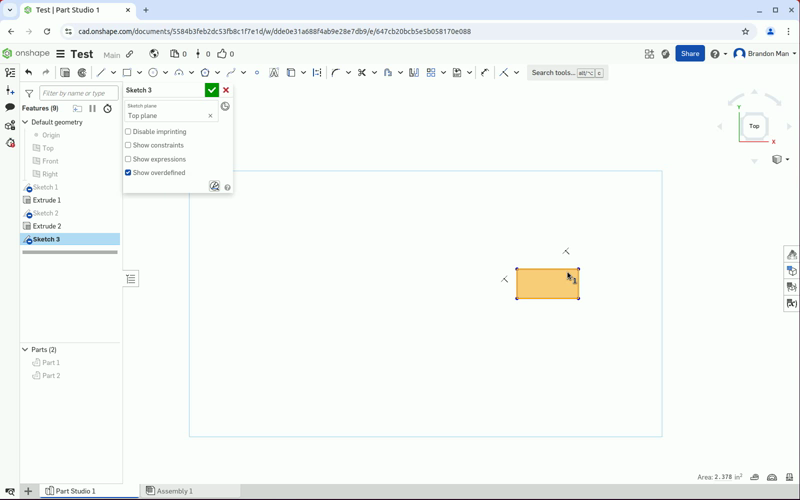
scroll(-6)
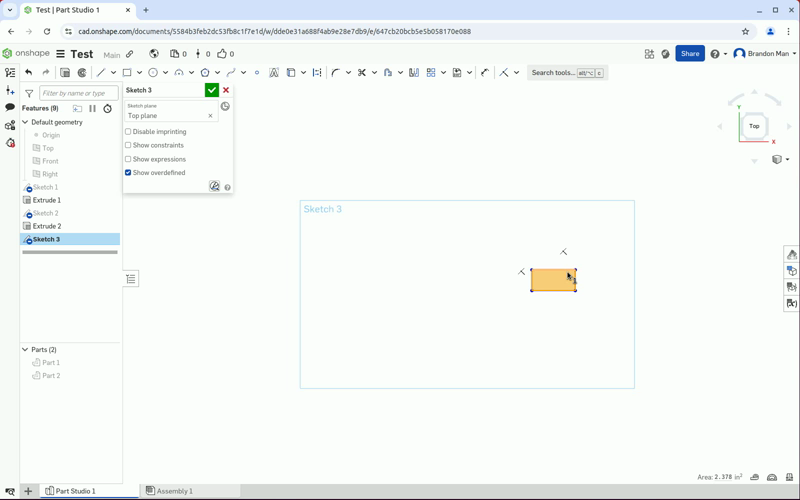
scroll(-6)
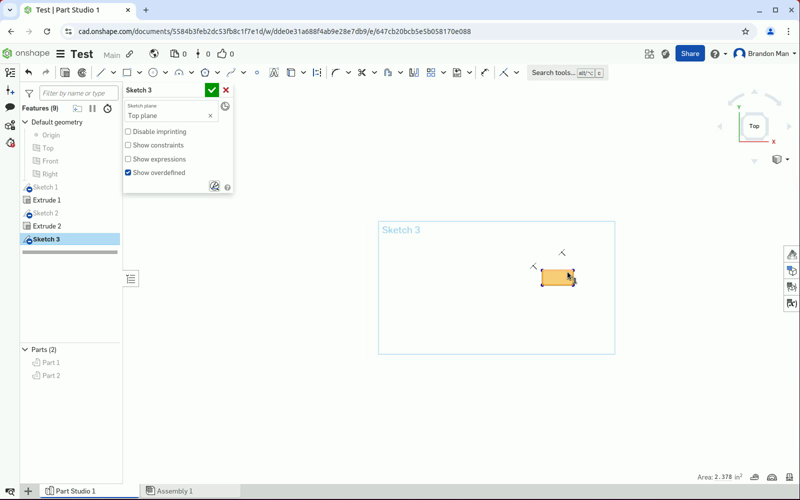
scroll(-6)
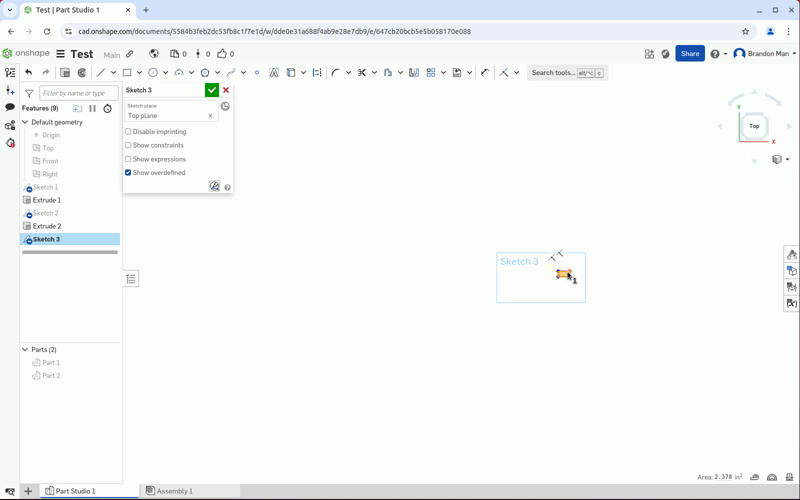
mouse_move(73, 352)
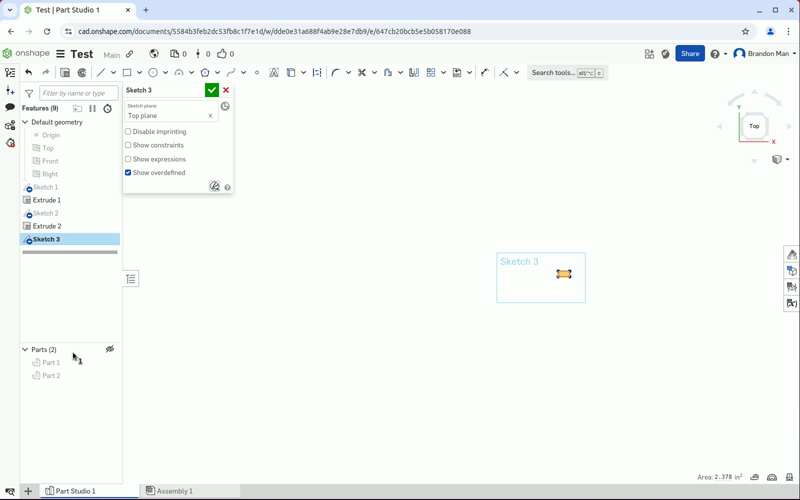
key(shift+y)
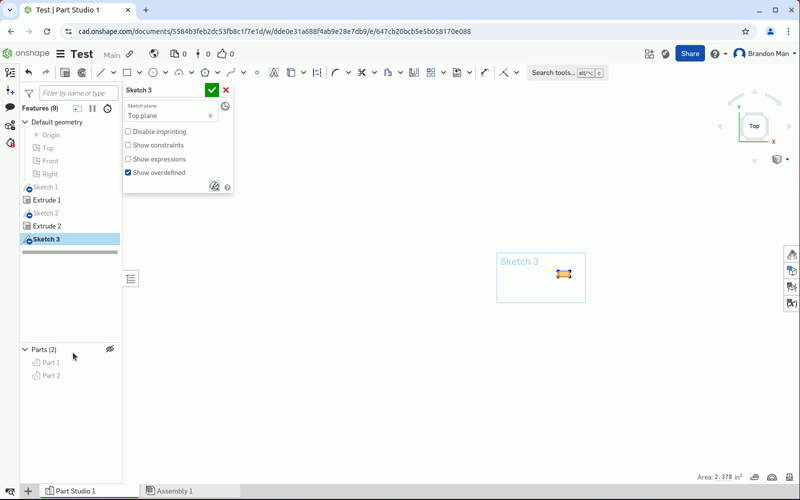
key(shift+e)
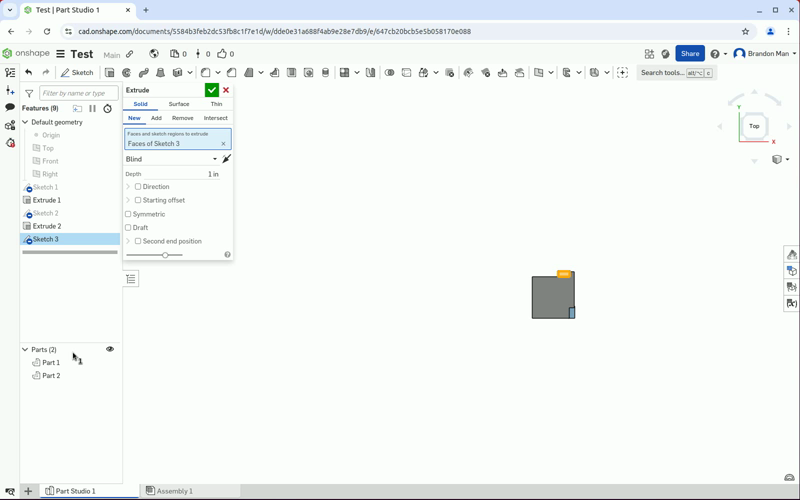
mouse_move(143, 106)
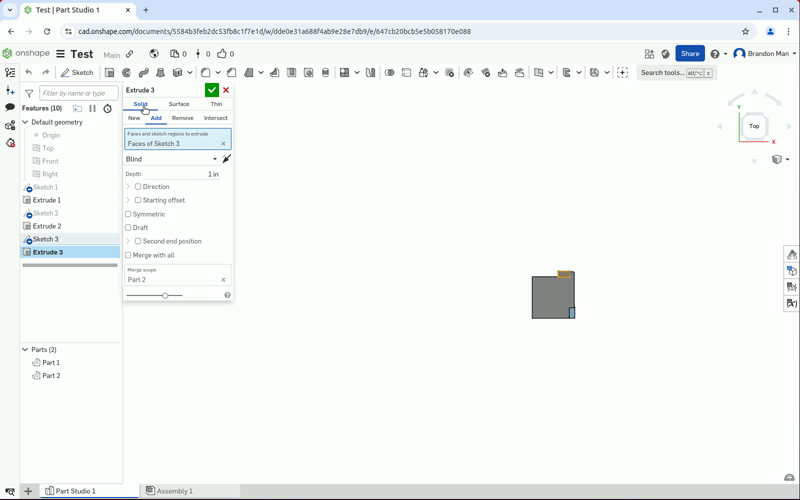
click(143, 106)
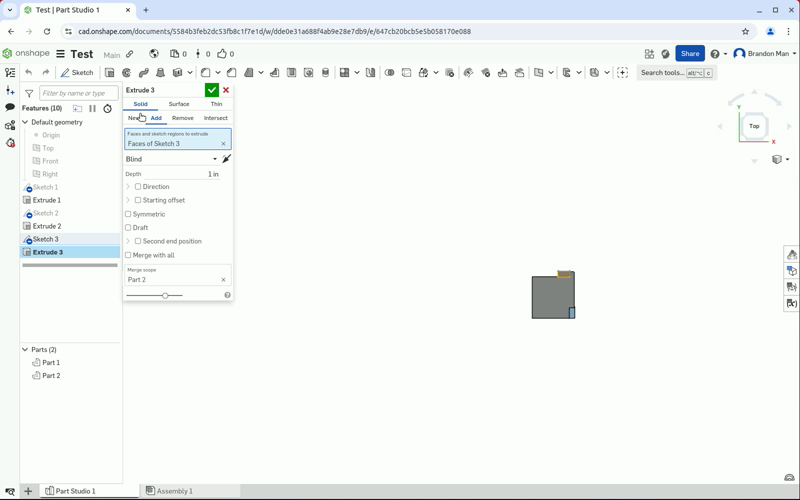
mouse_move(137, 120)
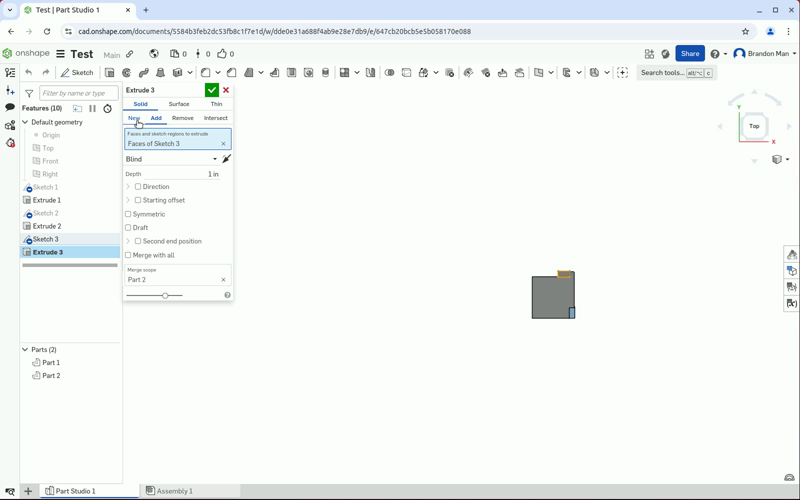
click(137, 120)
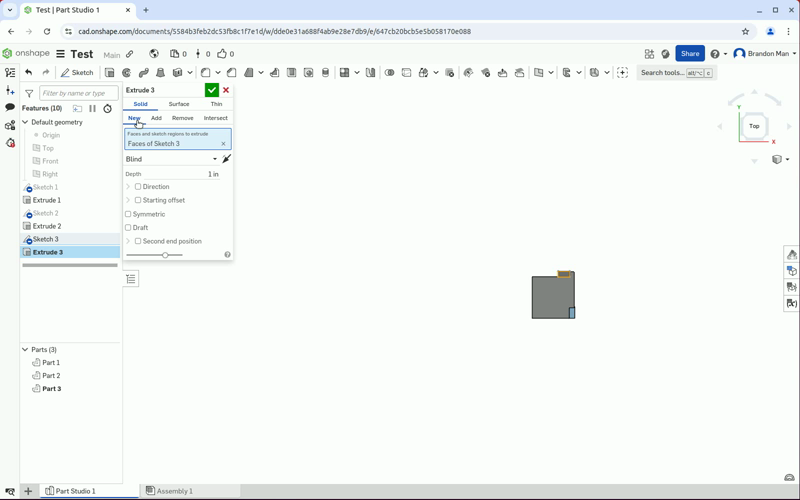
key(tab, 4)
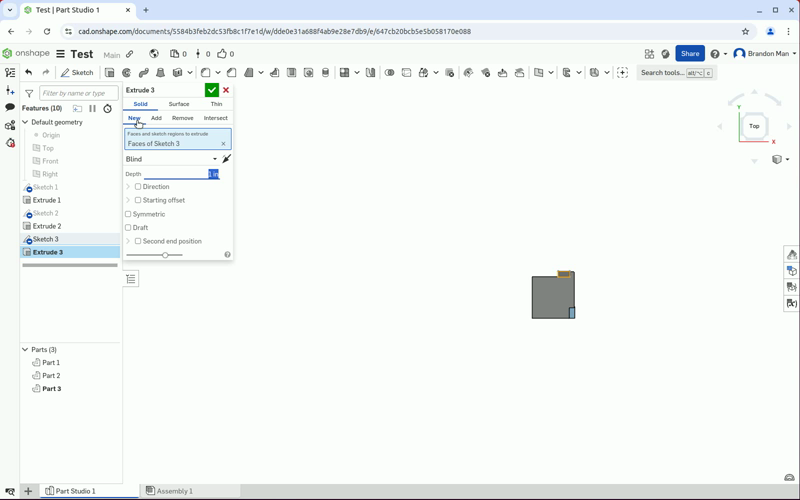
text(-7.221)
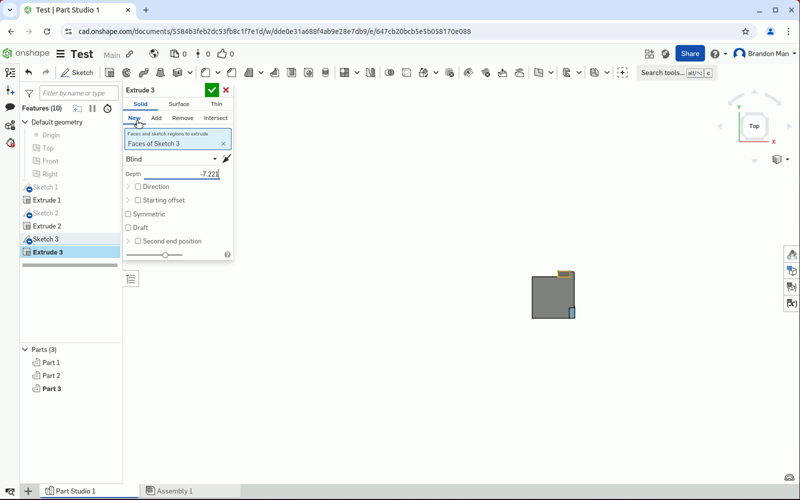
key(tab, 3)
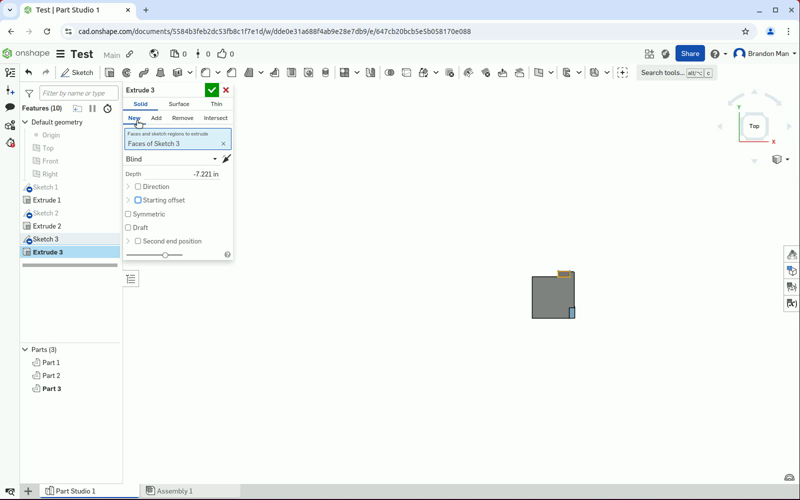
key(tab, 2)
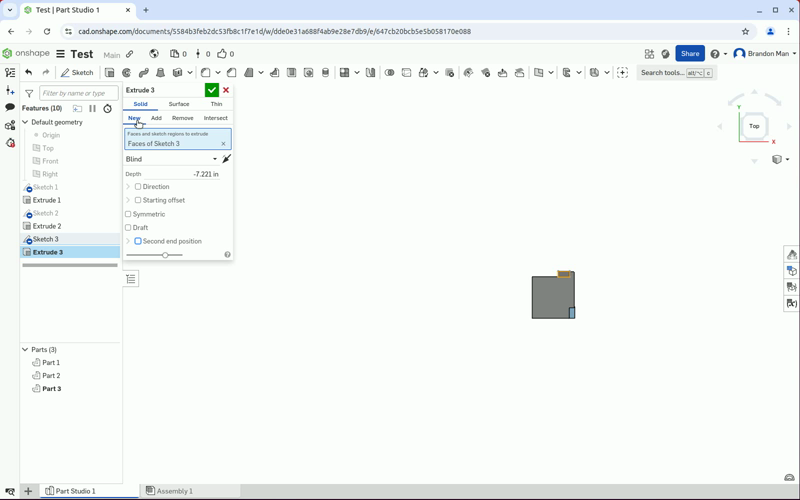
key(space)
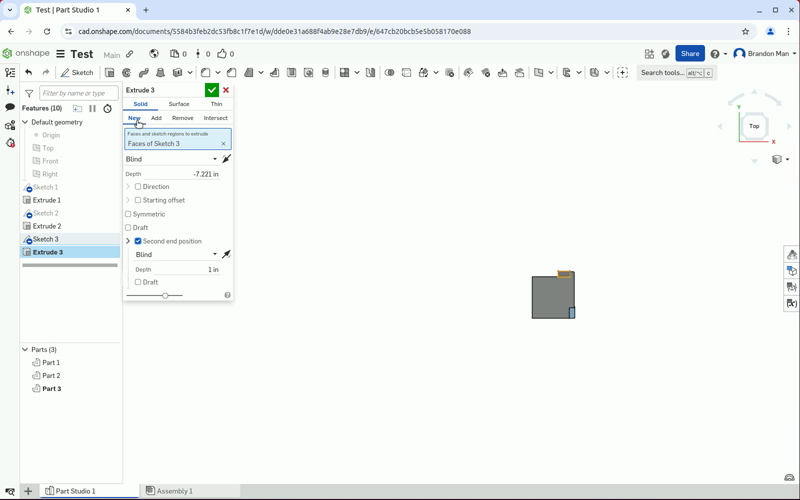
key(tab, 3)
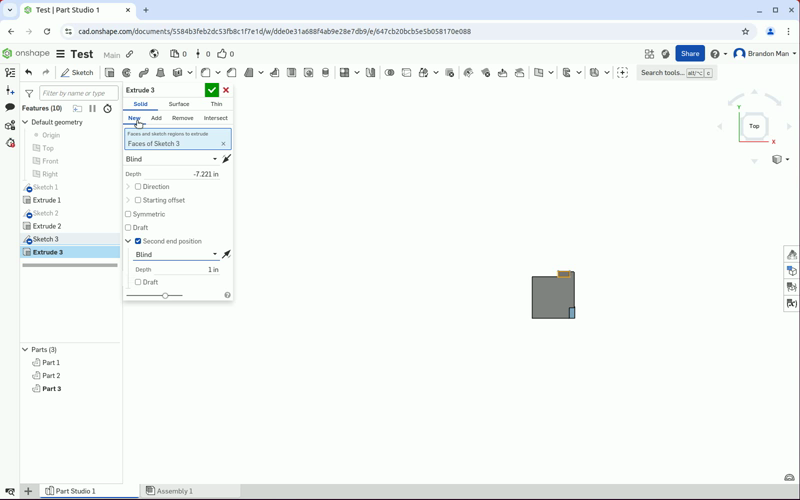
text(0.963)
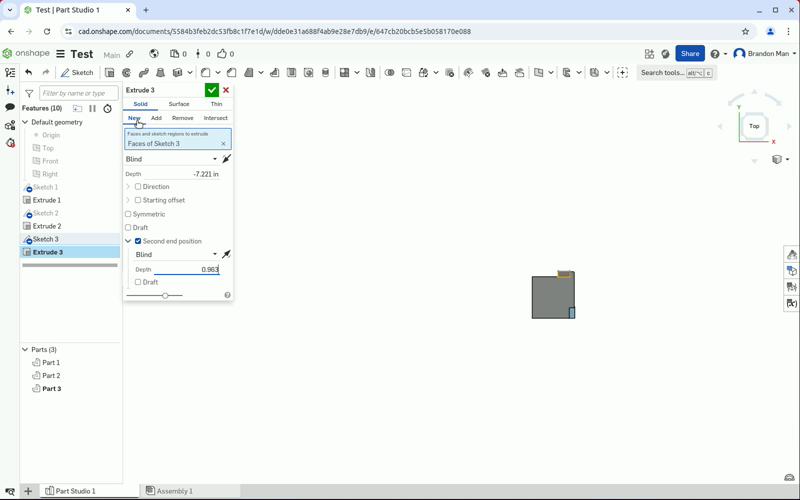
key(enter)
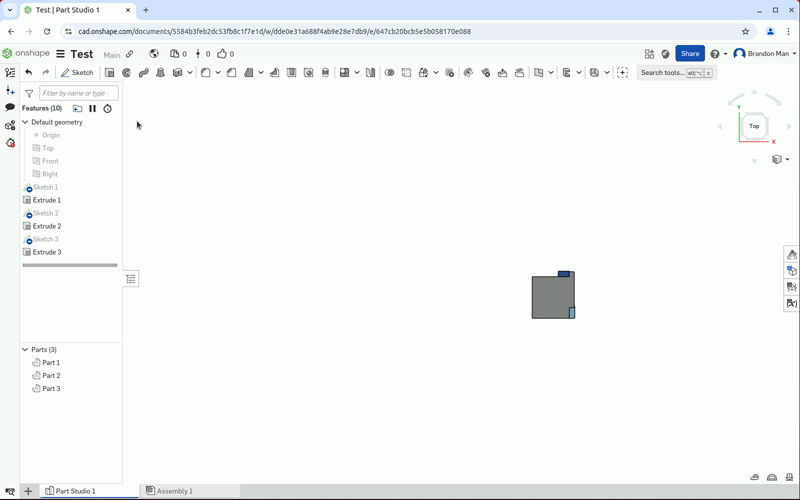
key(shift+h)
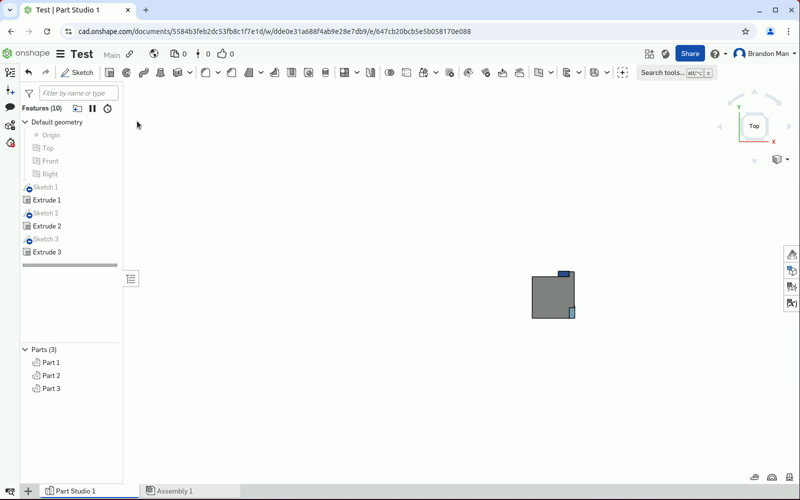
key(shift+h)
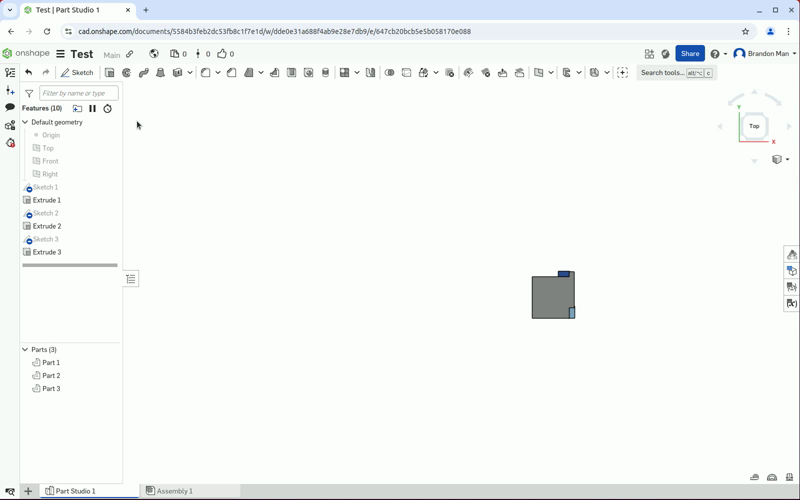
mouse_move(73, 189)
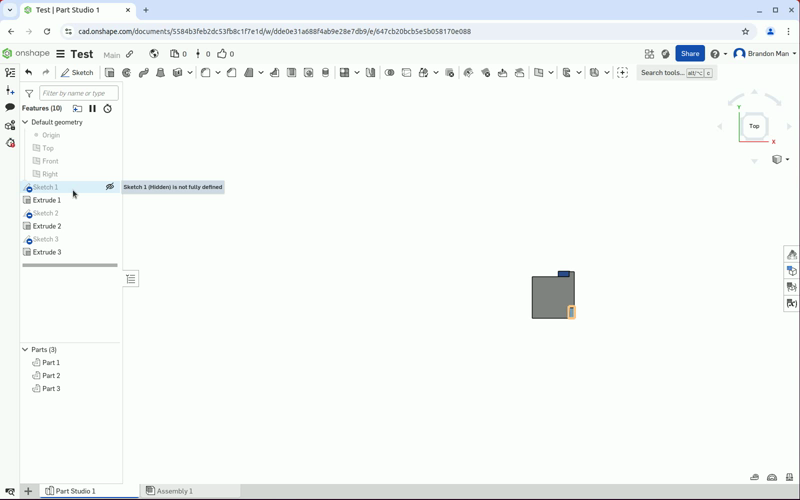
click(73, 189)
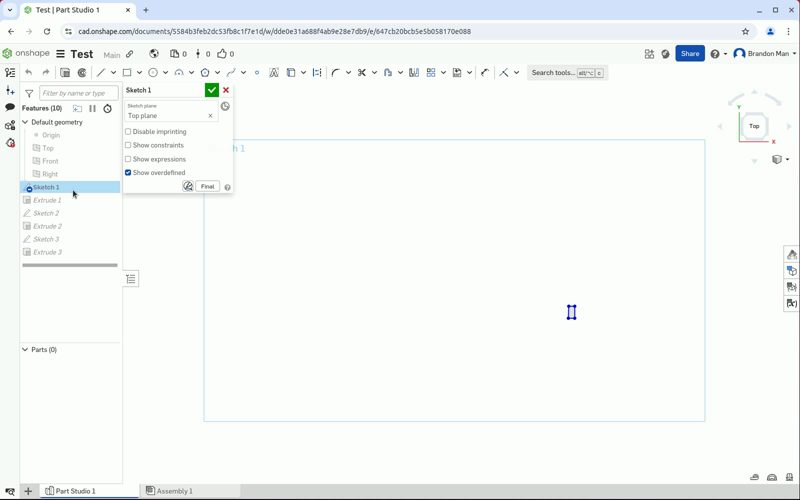
mouse_move(229, 92)
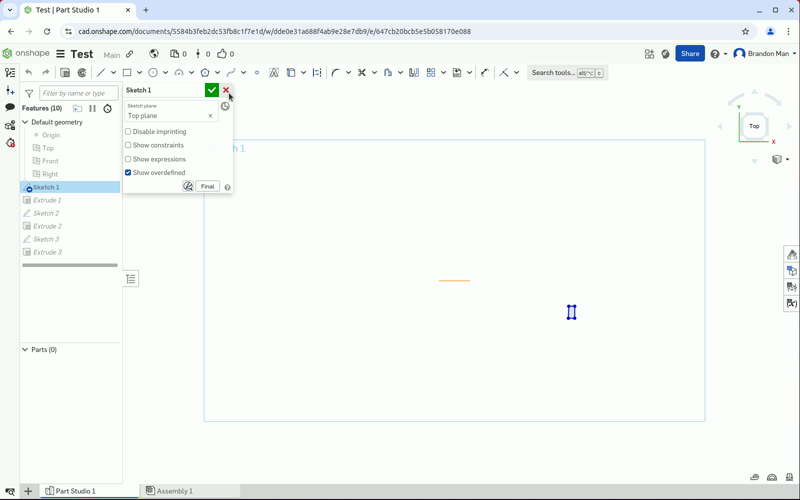
click(229, 92)
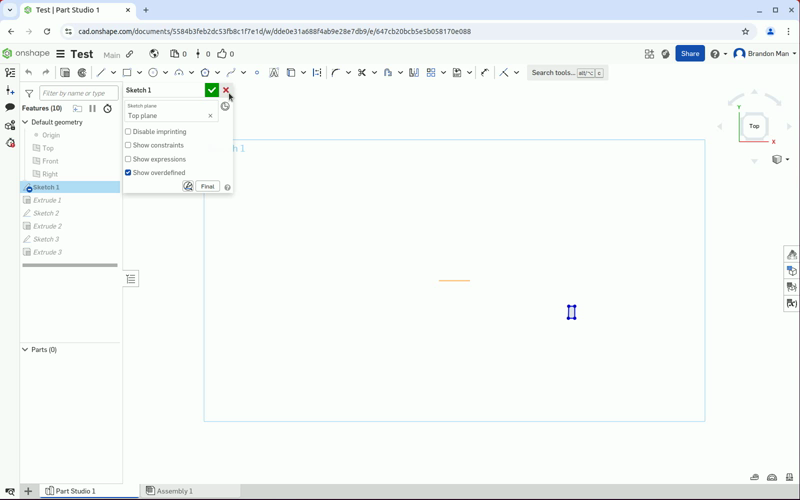
key(shift+s)
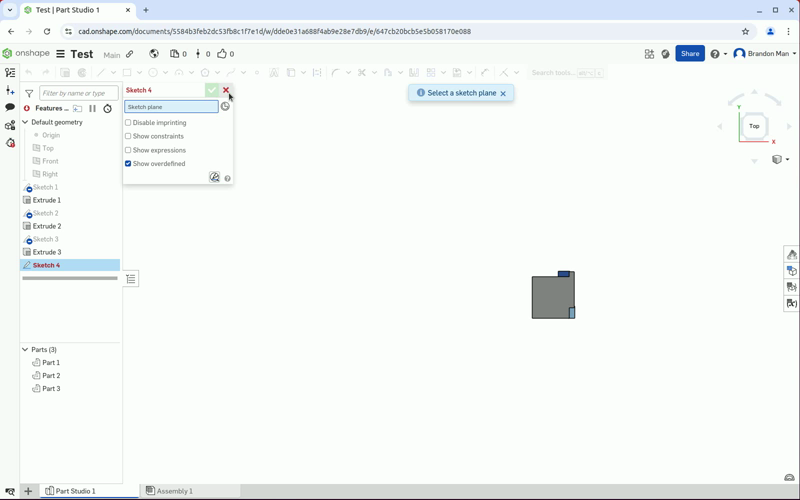
mouse_move(73, 150)
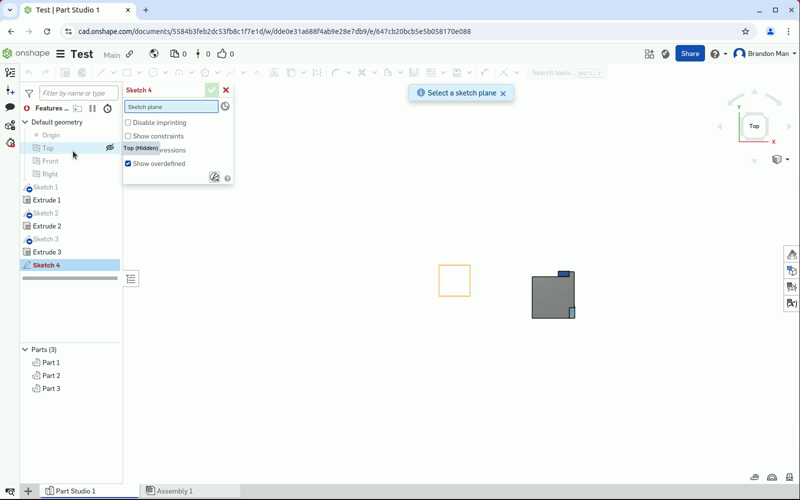
click(73, 150)
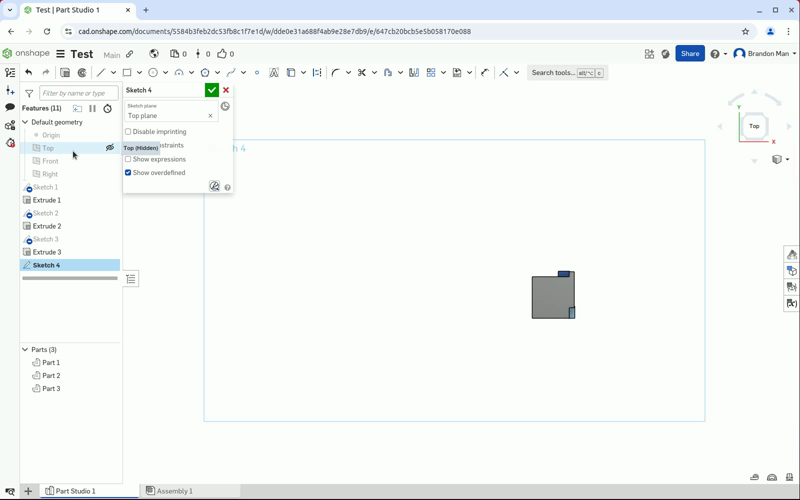
mouse_move(73, 352)
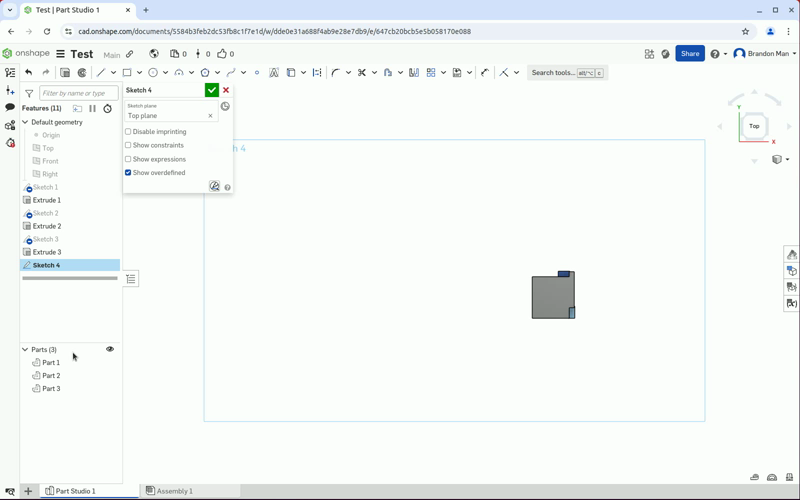
key(y)
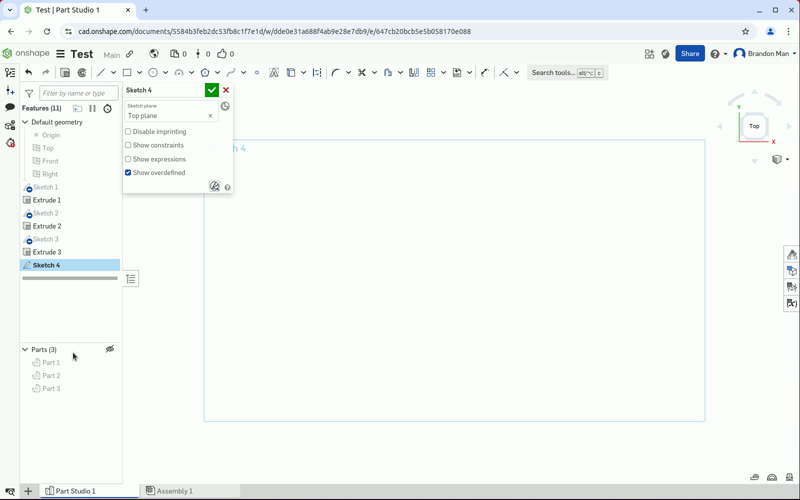
key(l)
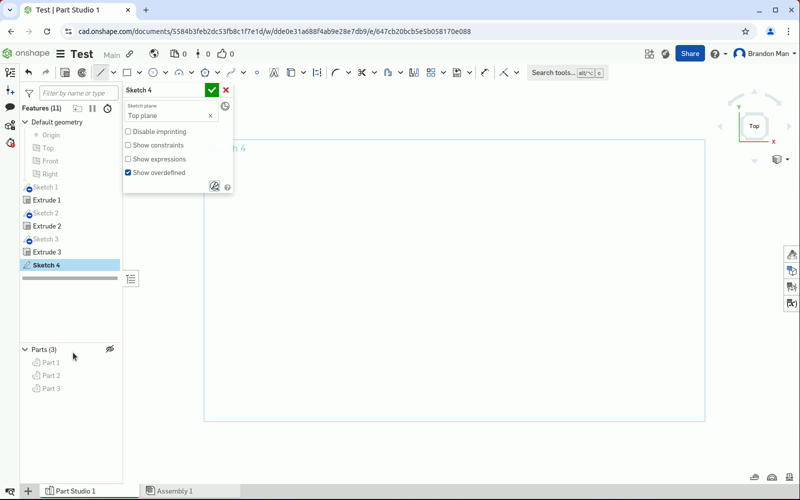
key_down(shift)
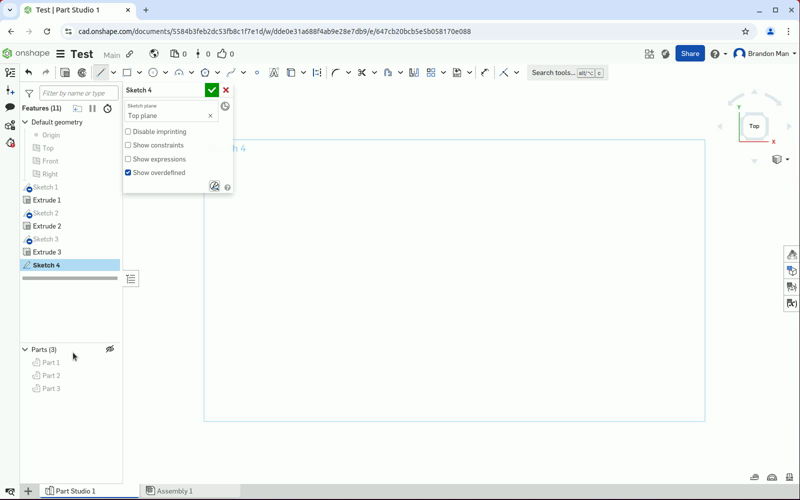
mouse_move(521, 312)
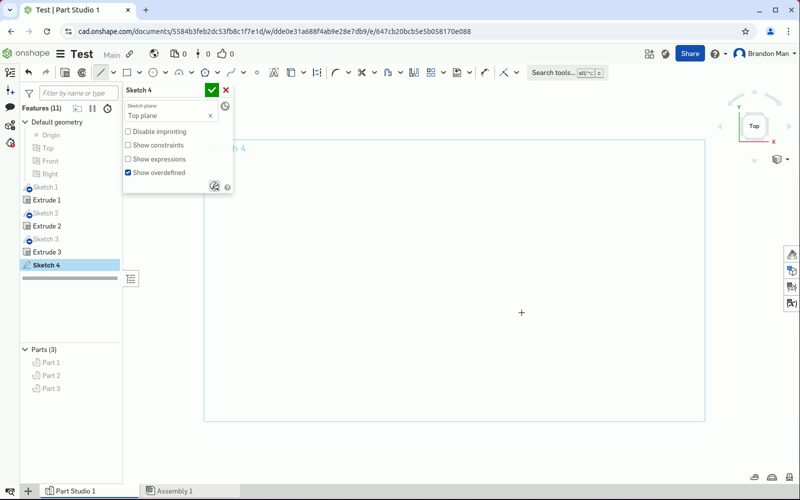
click(521, 312)
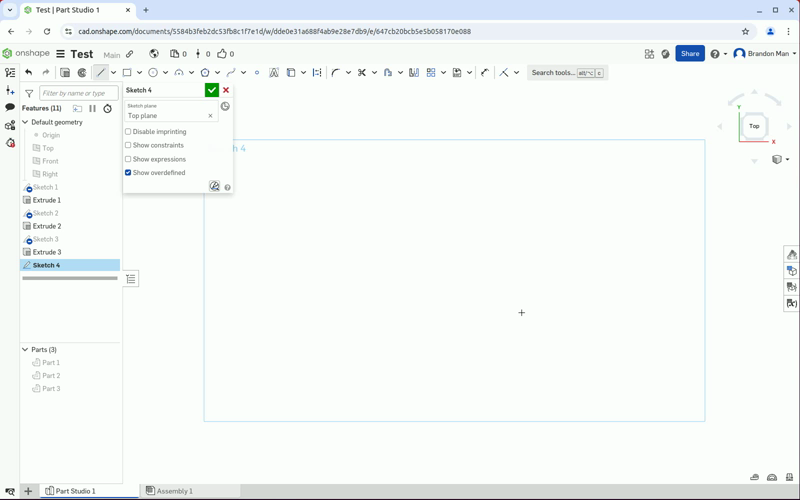
key_up(shift)
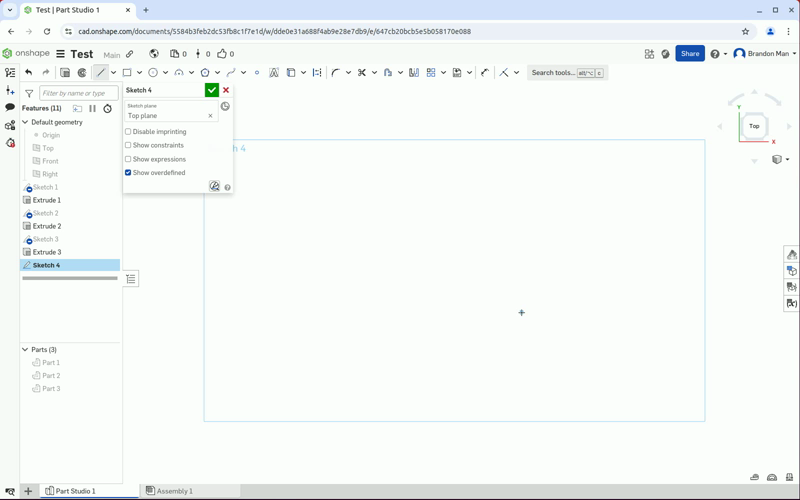
key_down(shift)
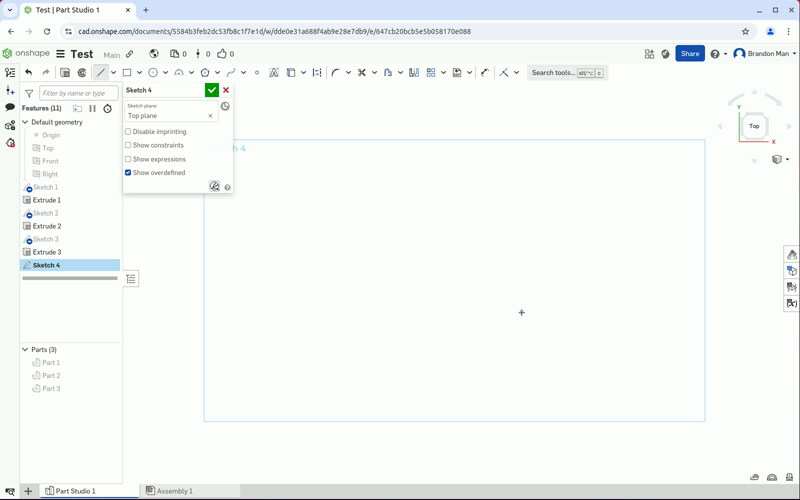
mouse_move(551, 312)
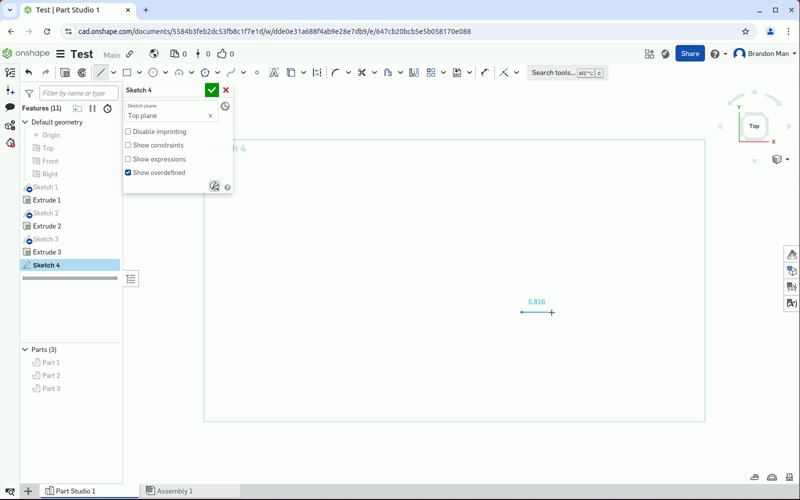
mouse_move(531, 312)
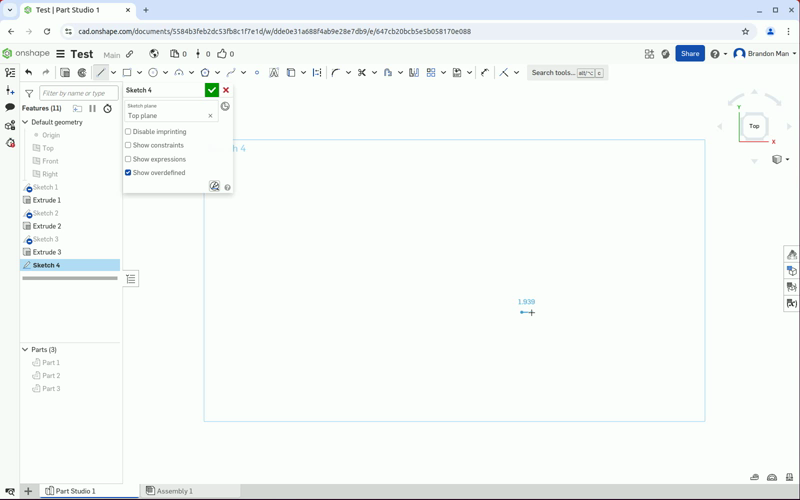
click(531, 312)
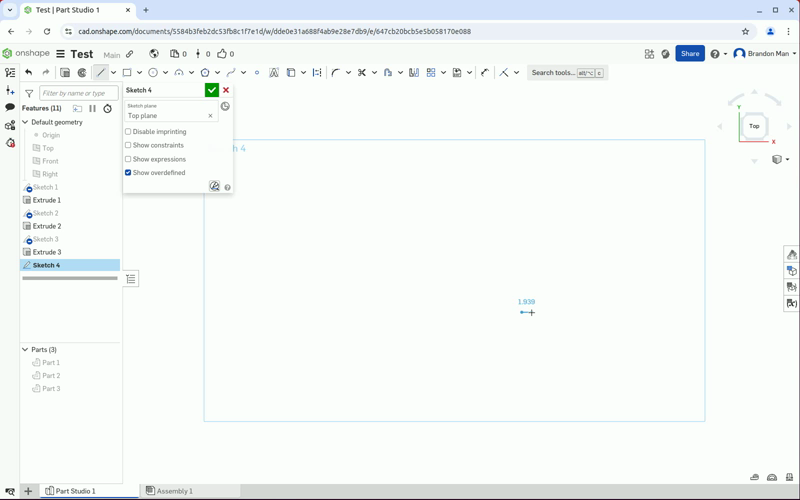
key_up(shift)
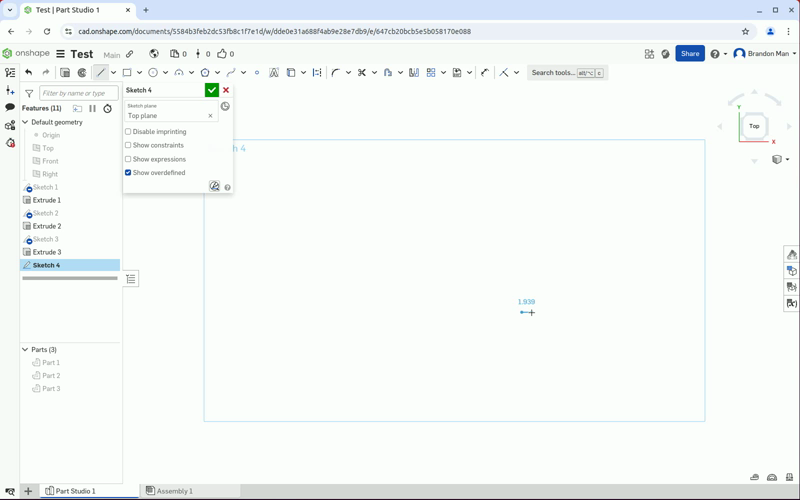
key_down(shift)
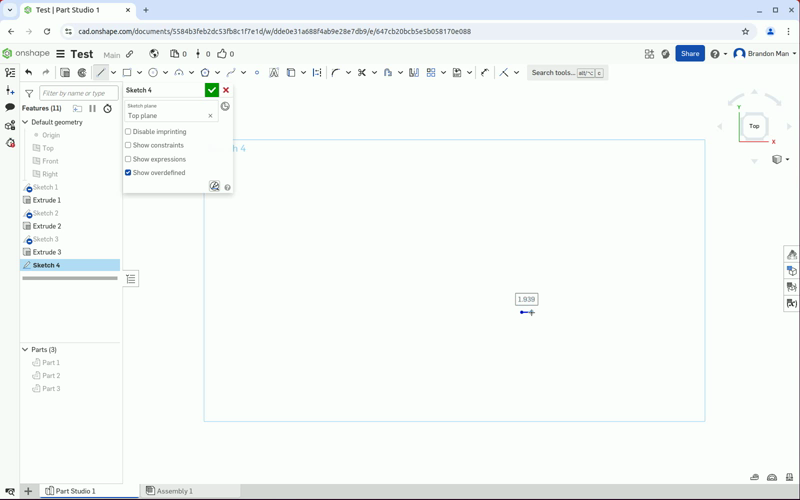
mouse_move(561, 312)
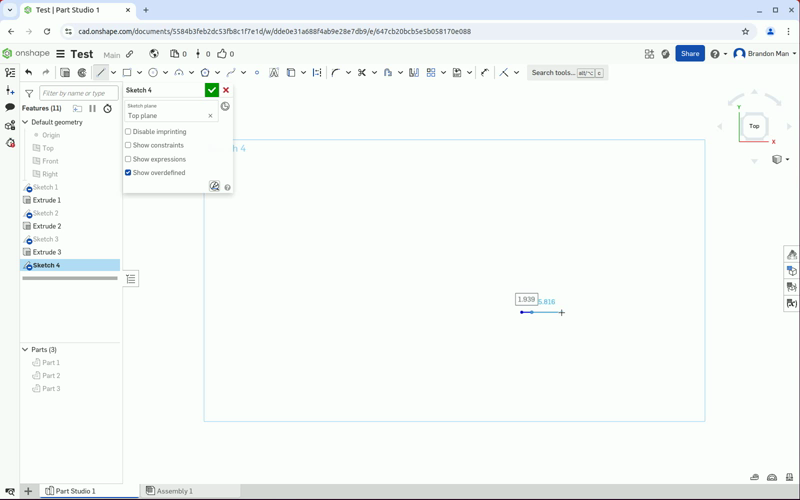
mouse_move(531, 276)
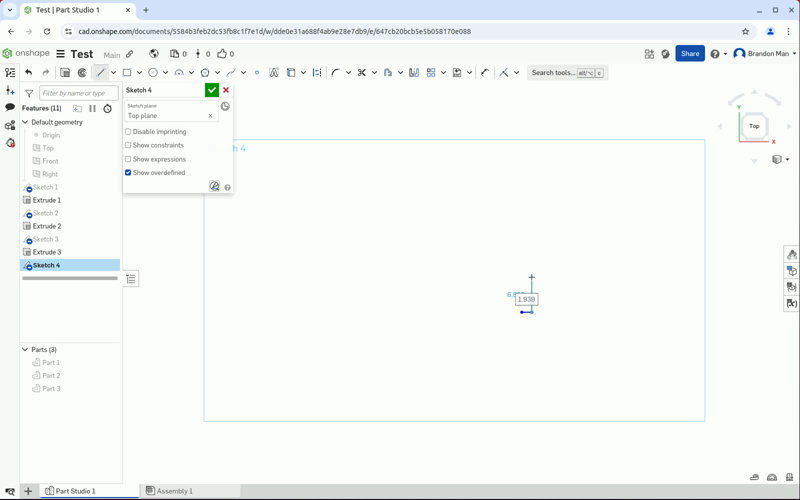
click(531, 276)
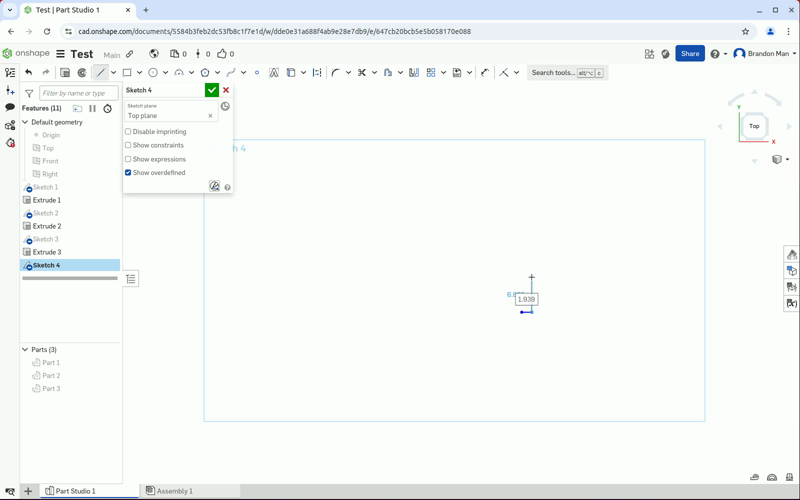
key_up(shift)
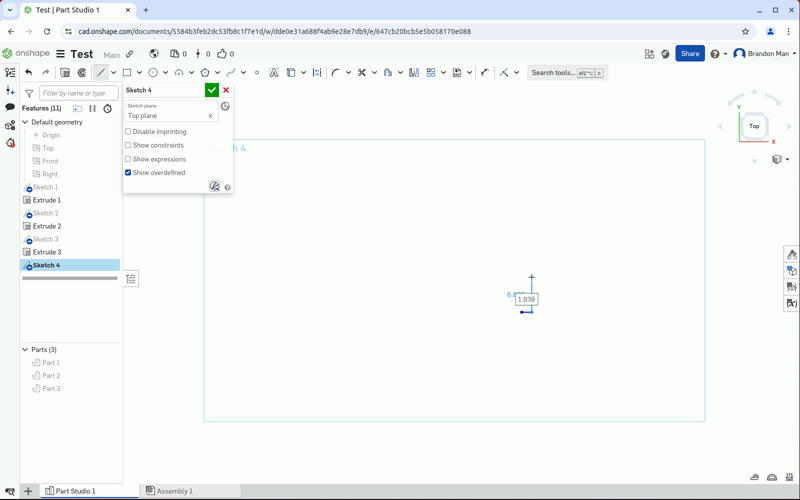
key_down(shift)
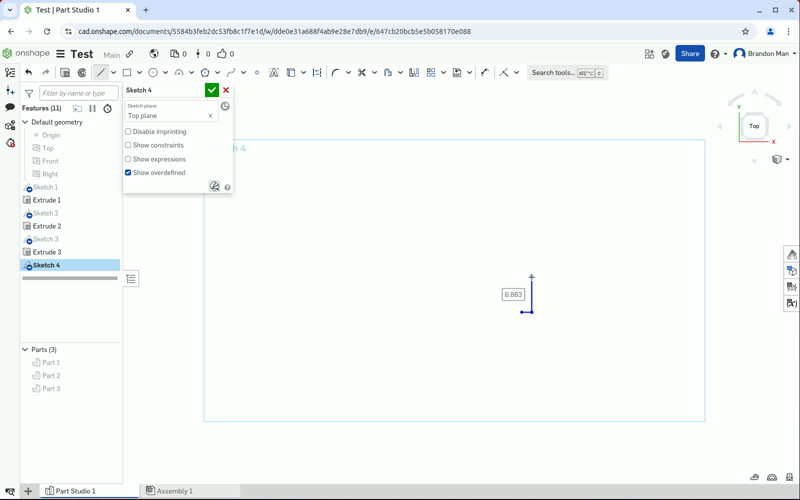
mouse_move(561, 276)
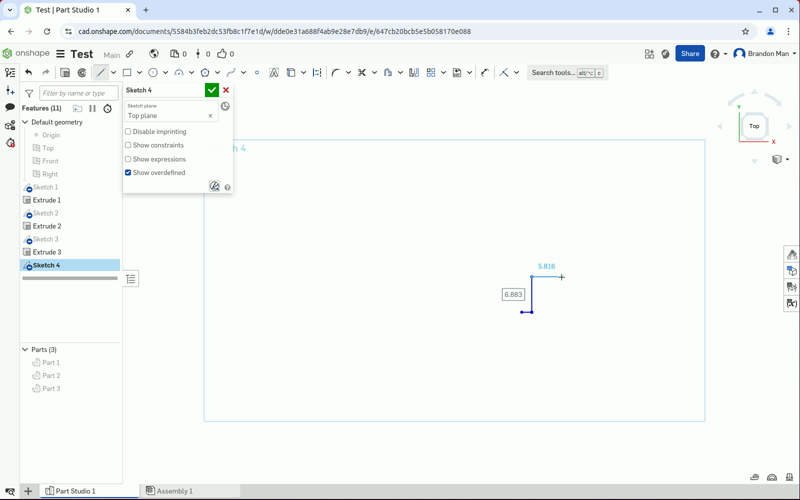
mouse_move(531, 271)
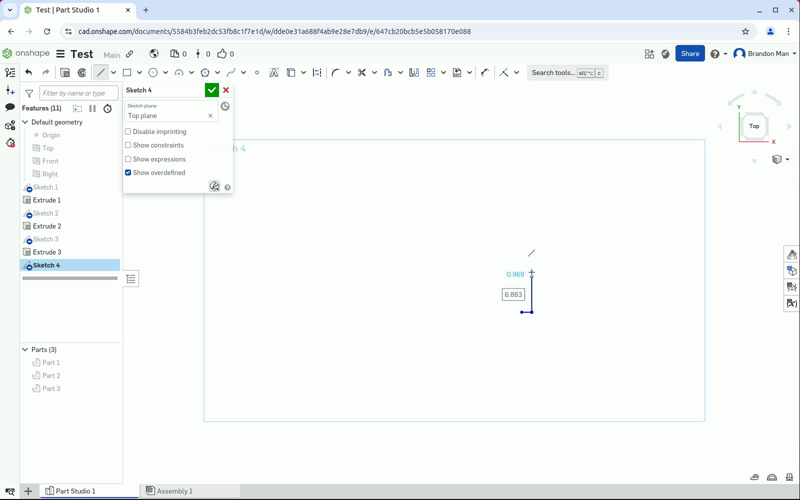
scroll(6)
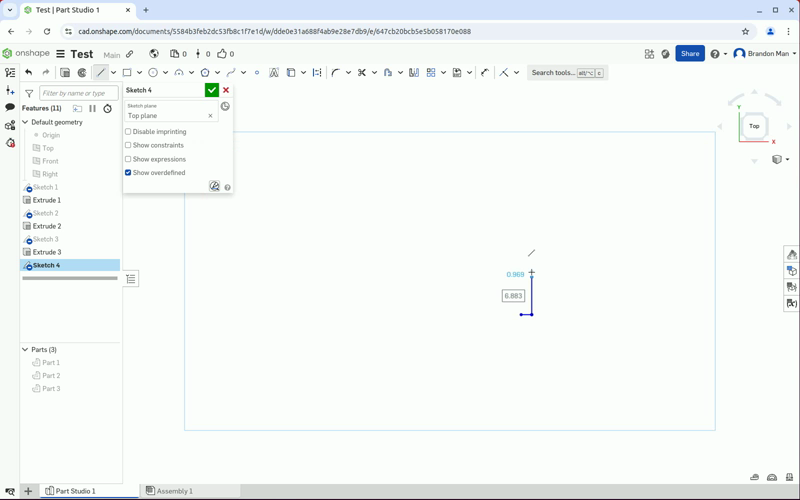
scroll(6)
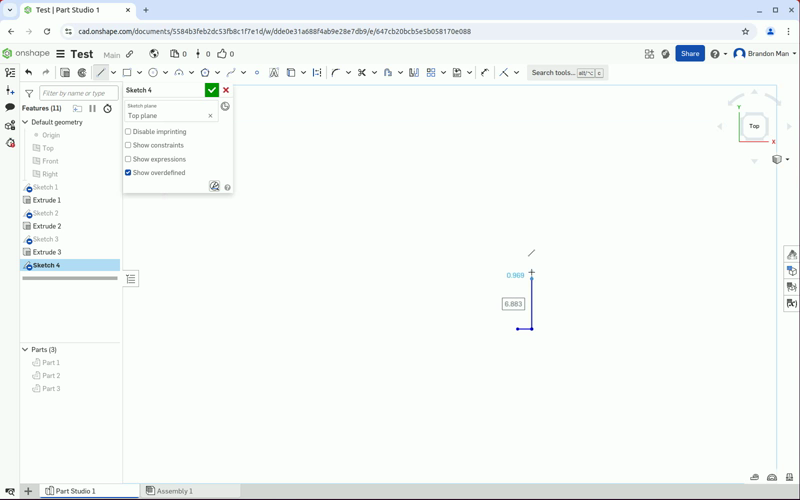
scroll(6)
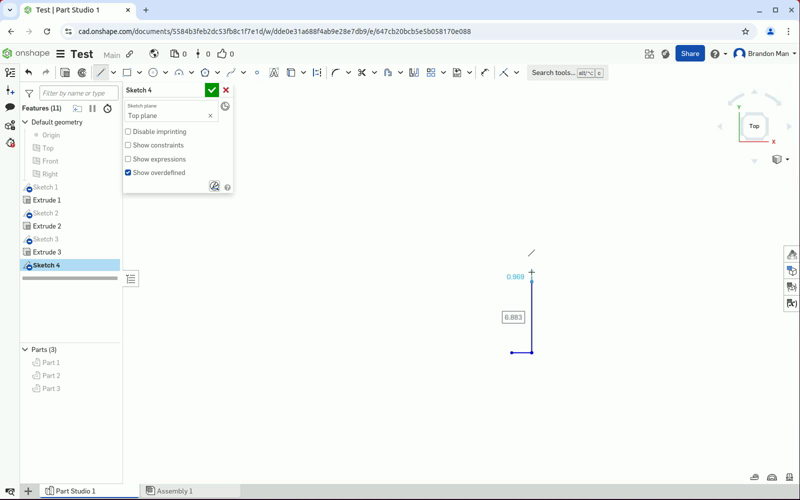
scroll(6)
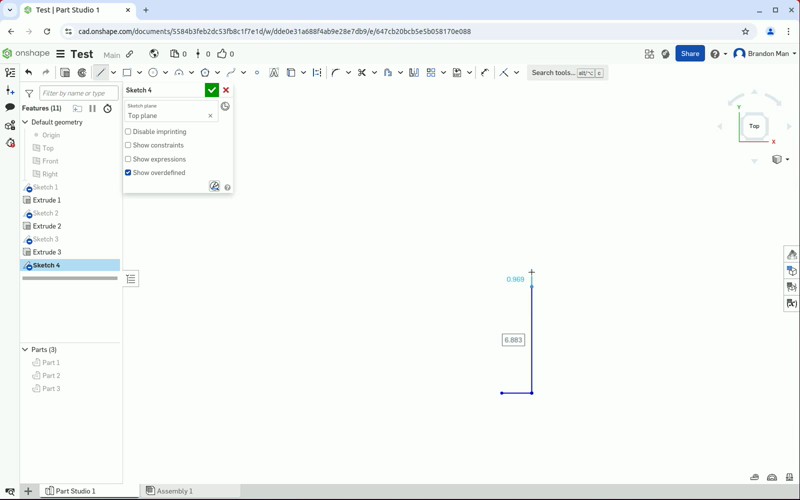
scroll(6)
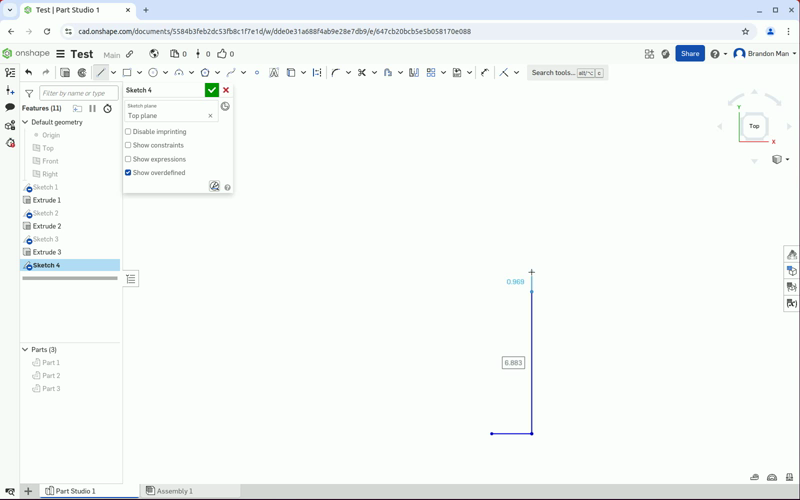
scroll(6)
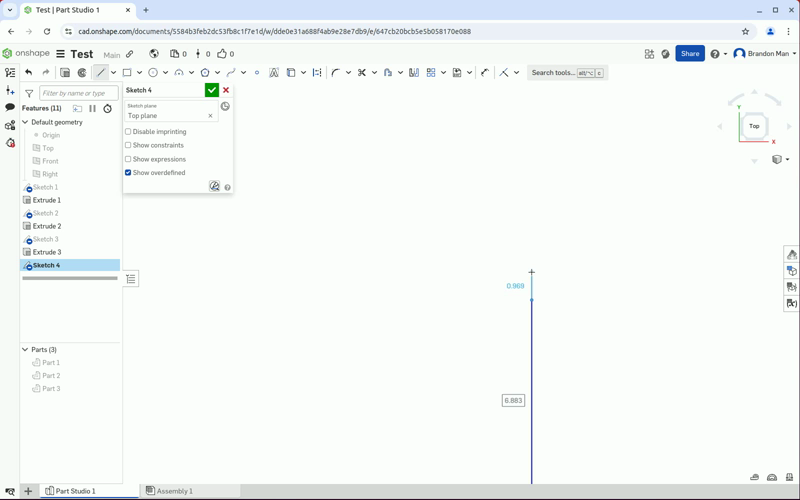
scroll(6)
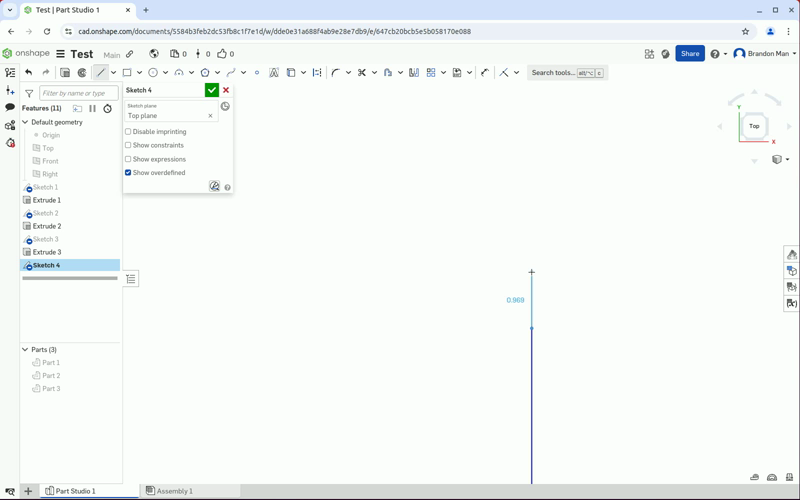
click(531, 271)
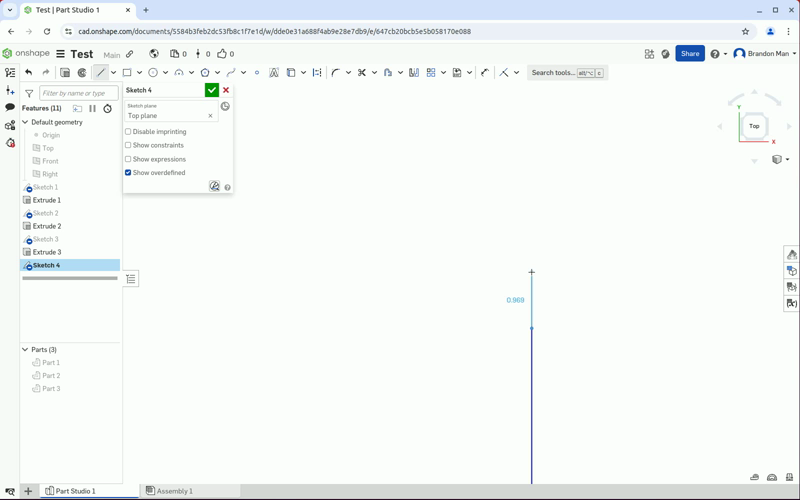
scroll(-6)
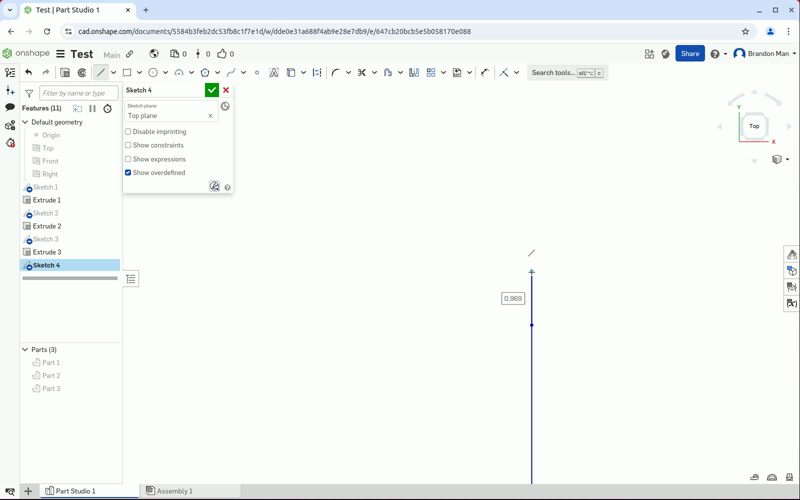
scroll(-6)
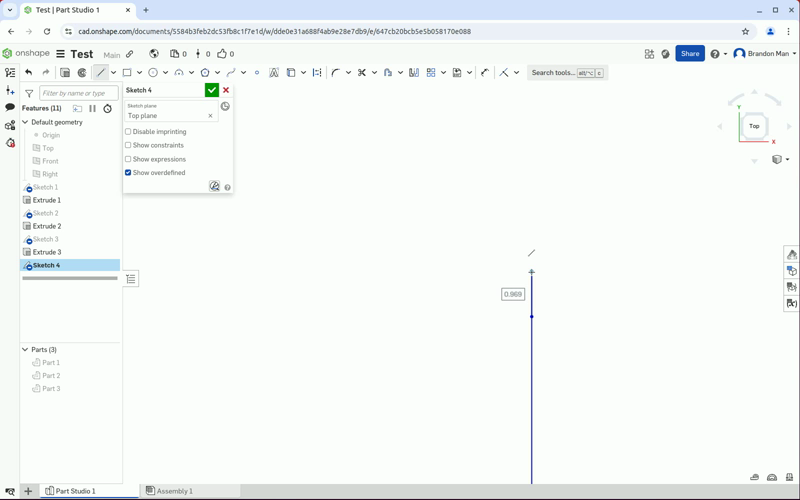
scroll(-6)
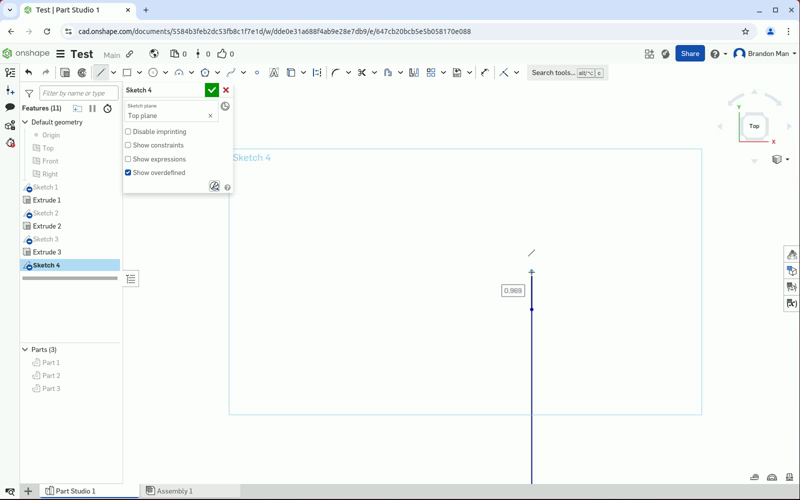
scroll(-6)
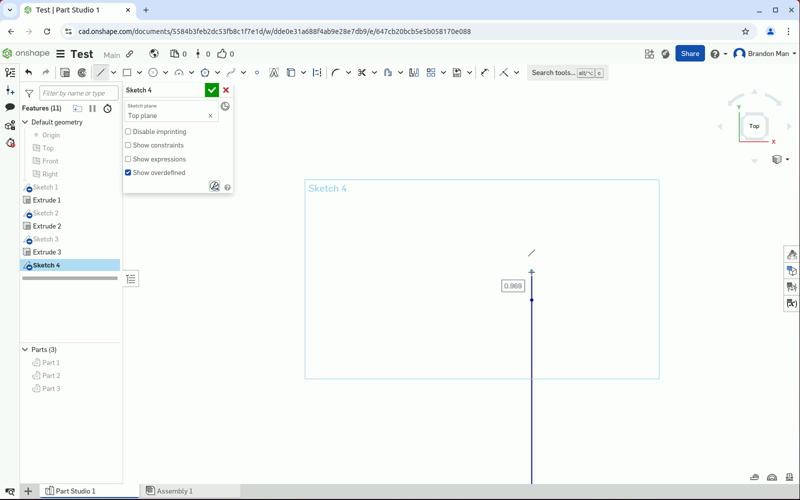
scroll(-6)
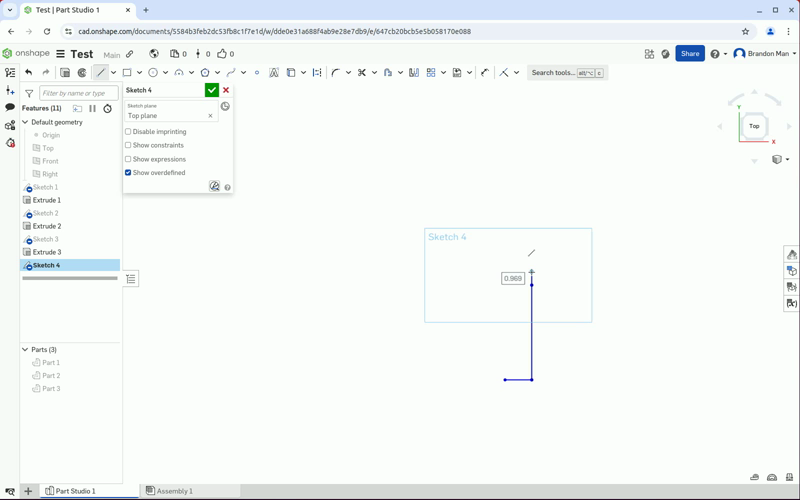
scroll(-6)
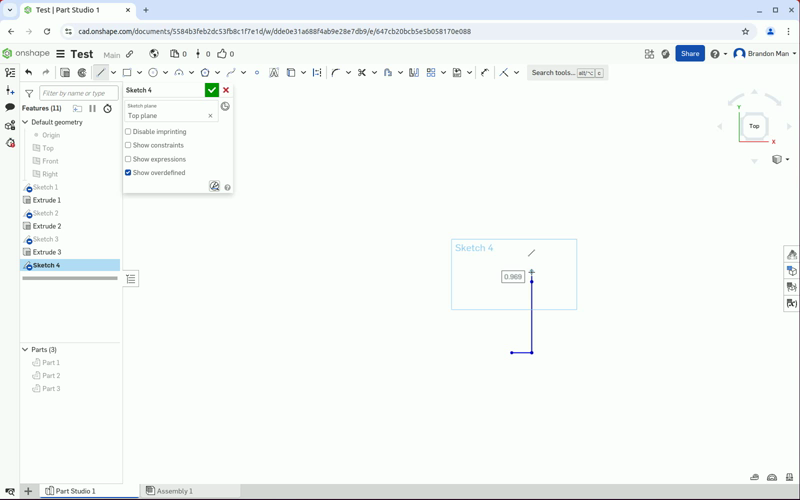
scroll(-6)
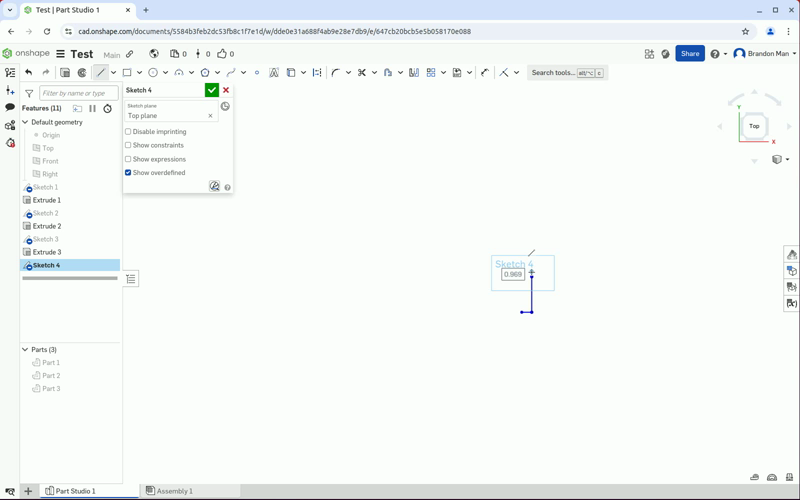
key_up(shift)
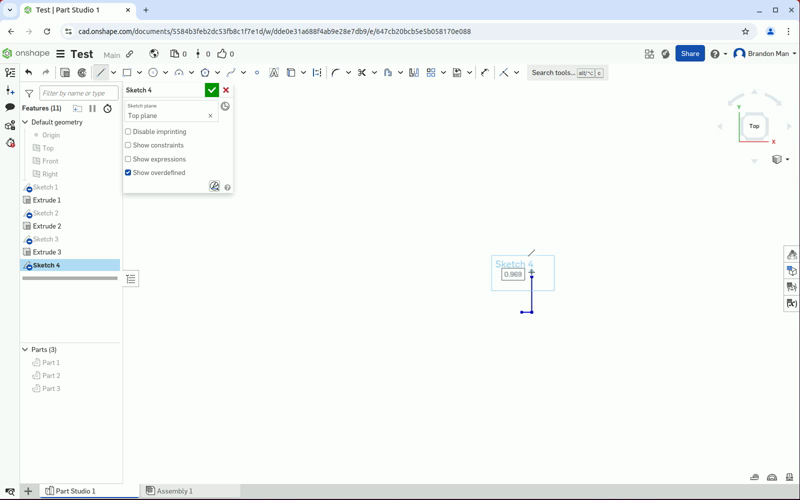
key_down(shift)
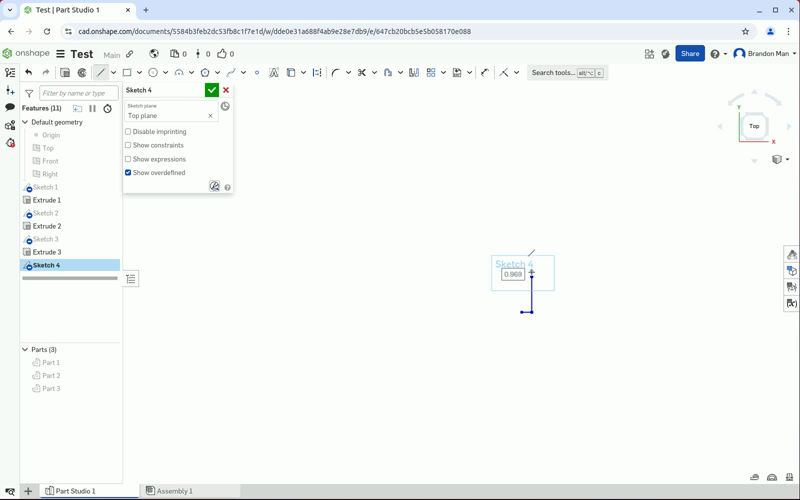
mouse_move(561, 271)
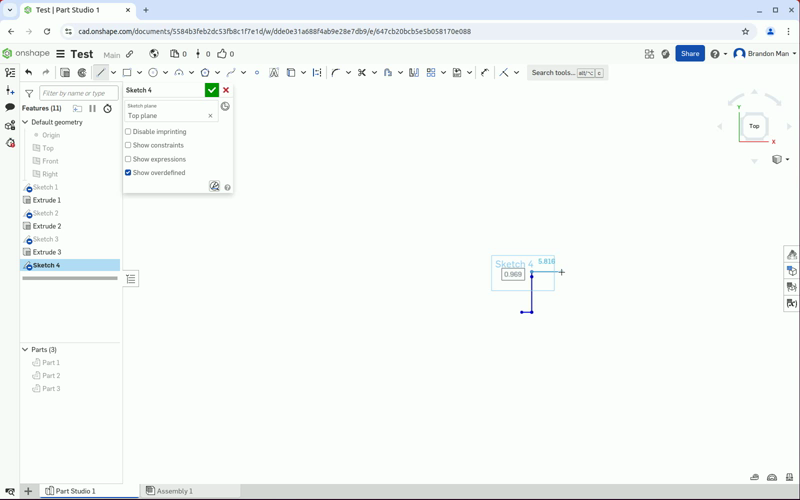
mouse_move(521, 271)
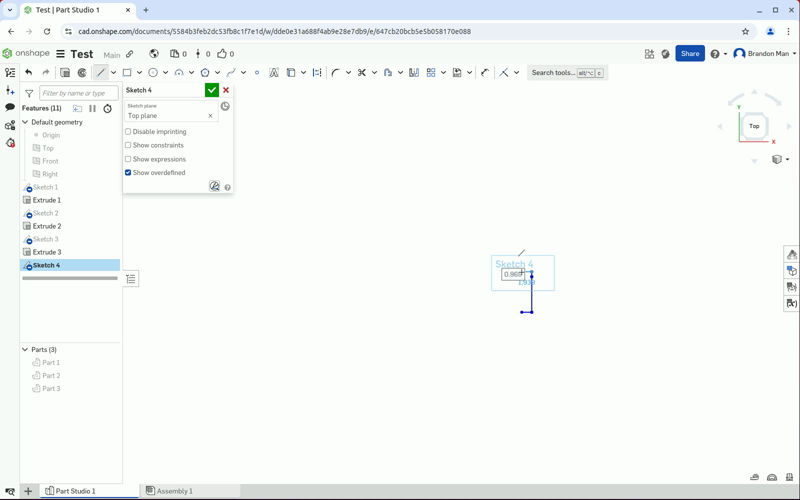
click(521, 271)
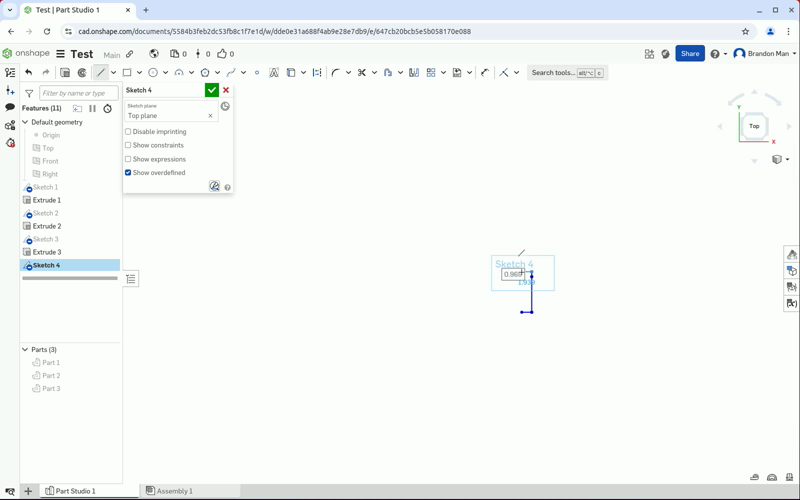
key_up(shift)
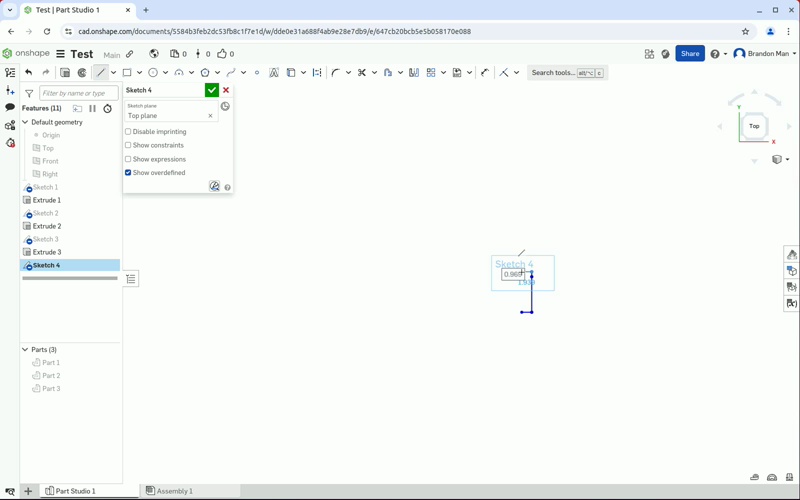
mouse_move(551, 271)
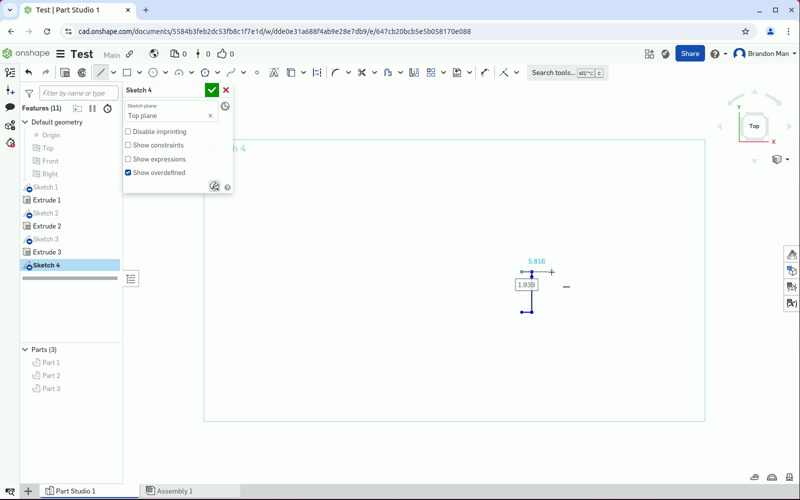
key_down(shift)
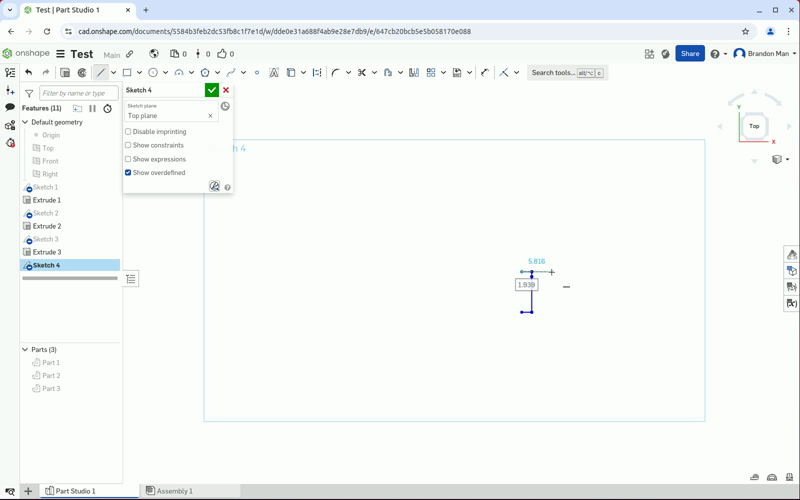
mouse_move(521, 312)
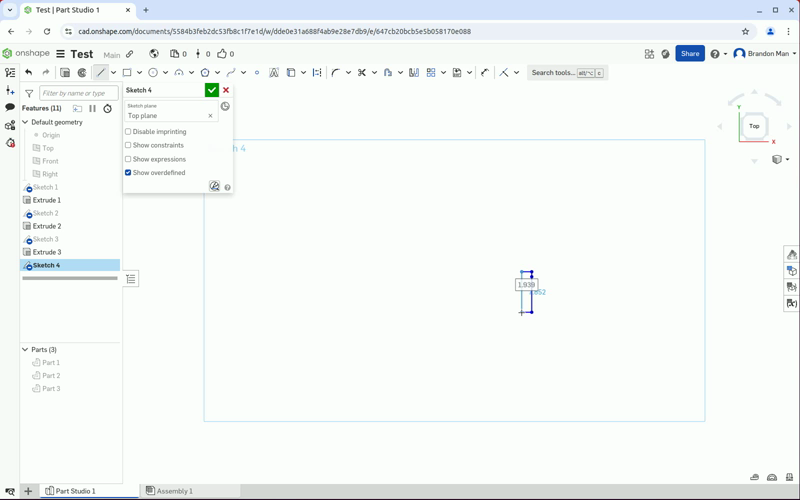
key_up(shift)
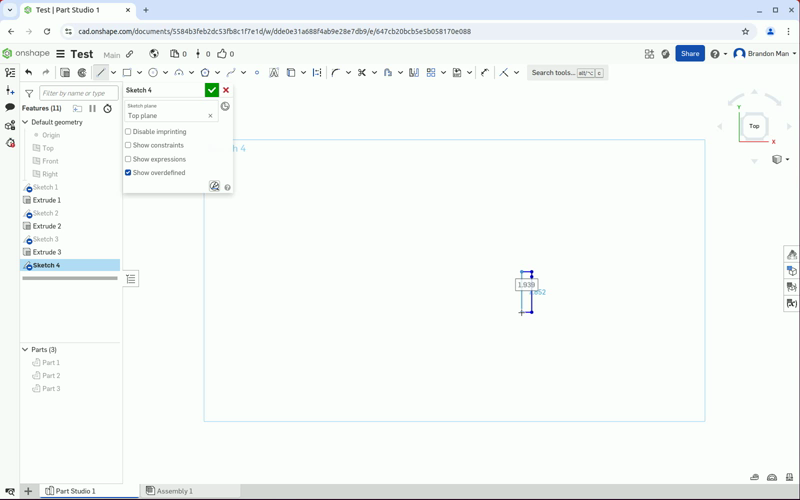
click(521, 312)
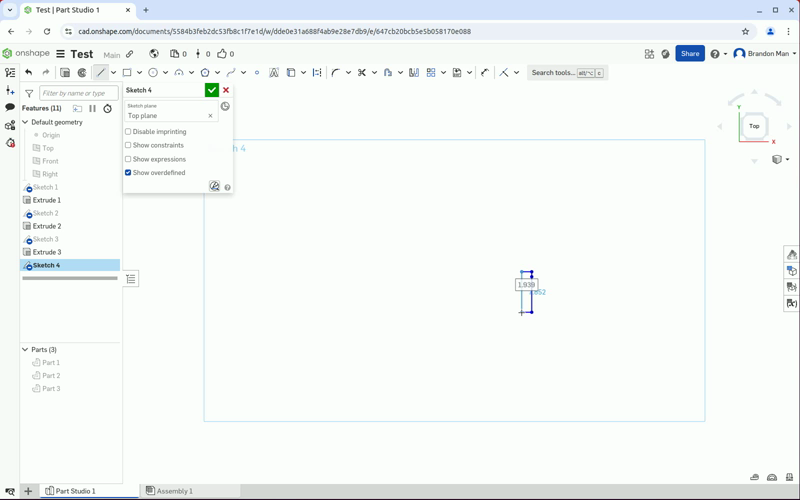
key(esc)
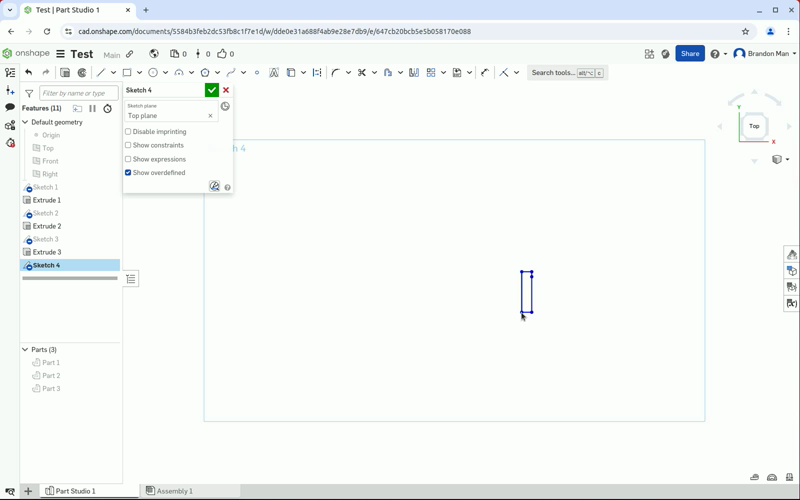
mouse_move(526, 306)
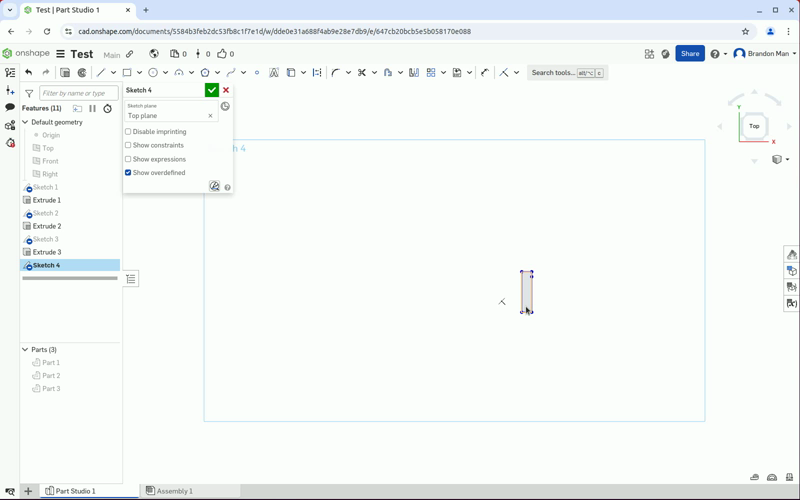
scroll(6)
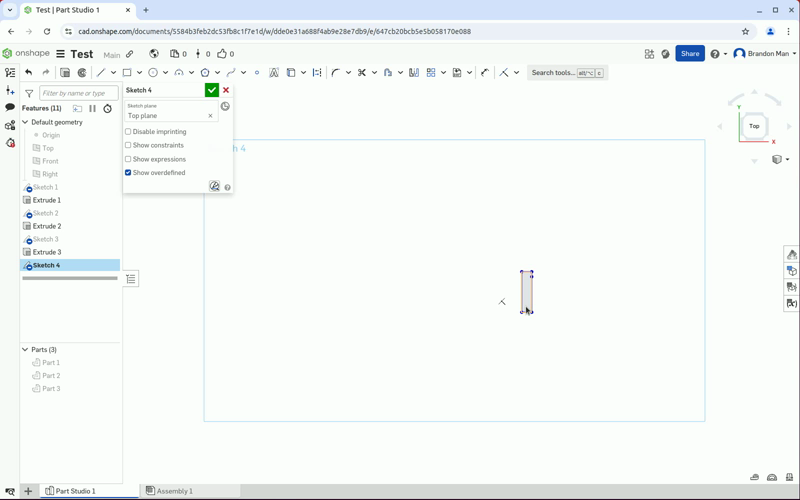
scroll(6)
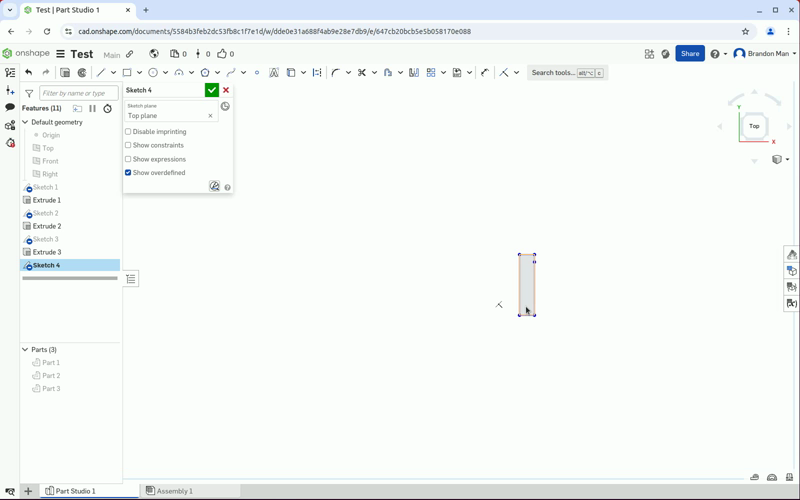
scroll(6)
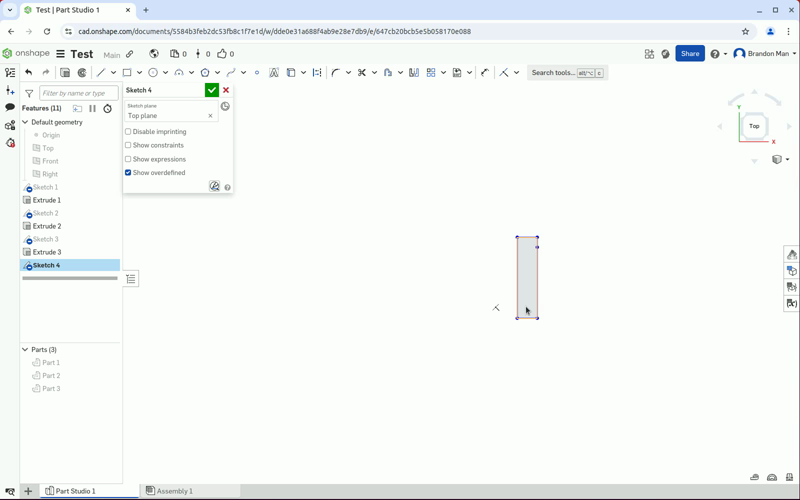
scroll(6)
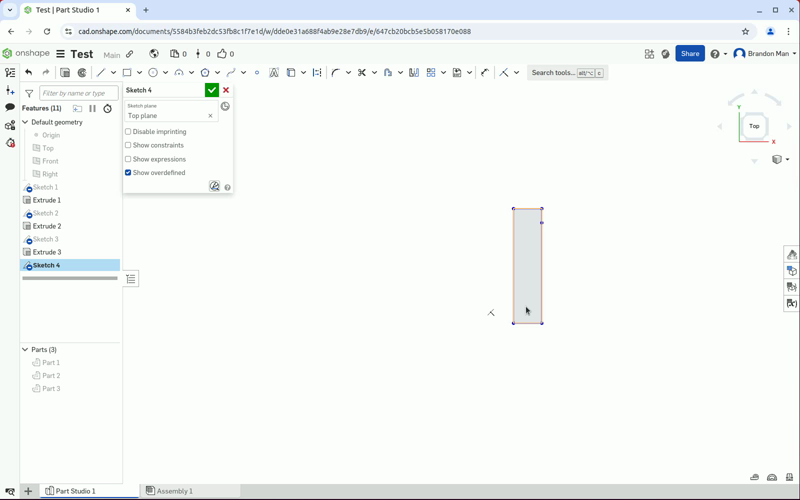
scroll(6)
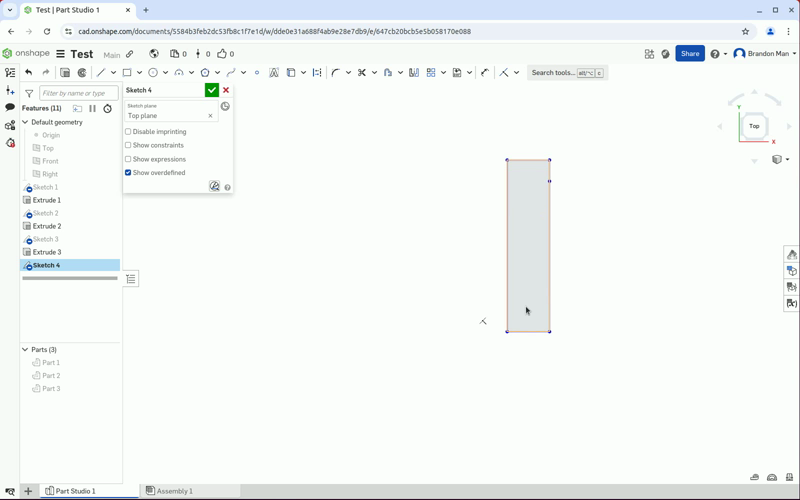
scroll(6)
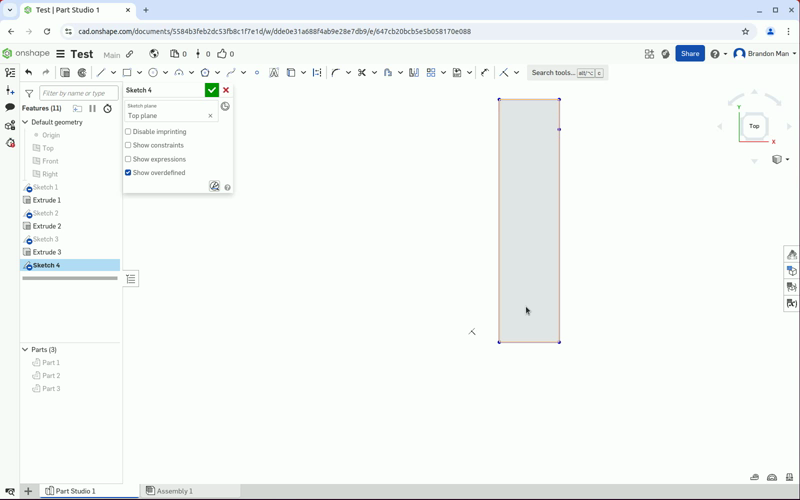
scroll(6)
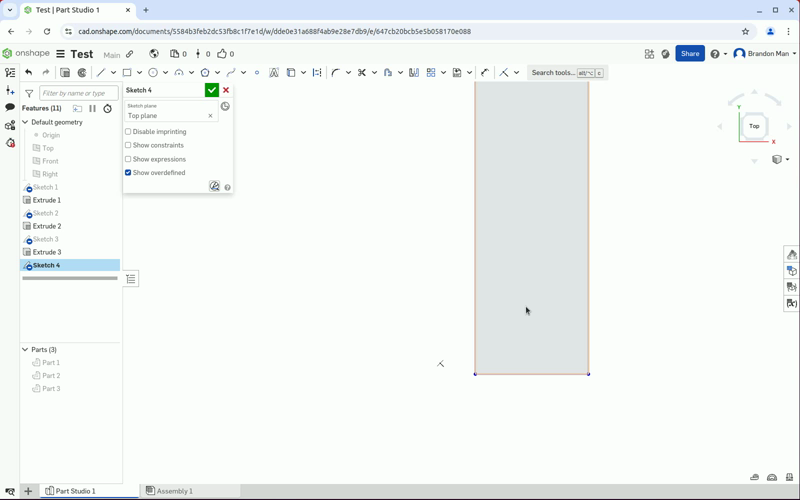
click(526, 306)
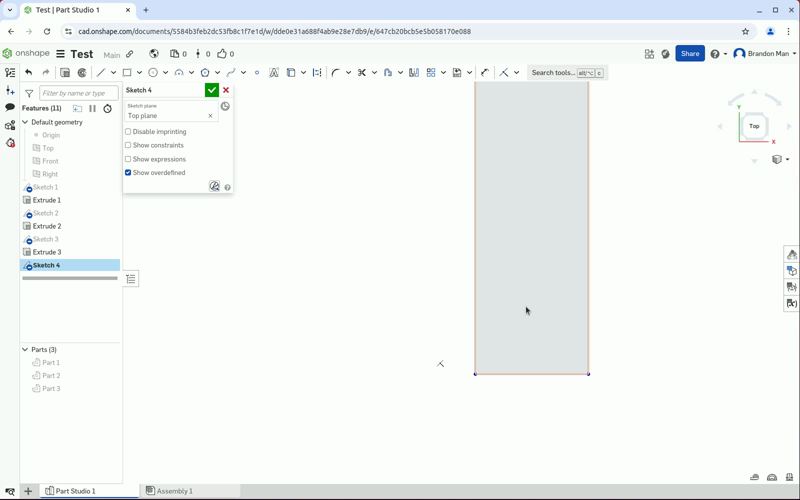
scroll(-6)
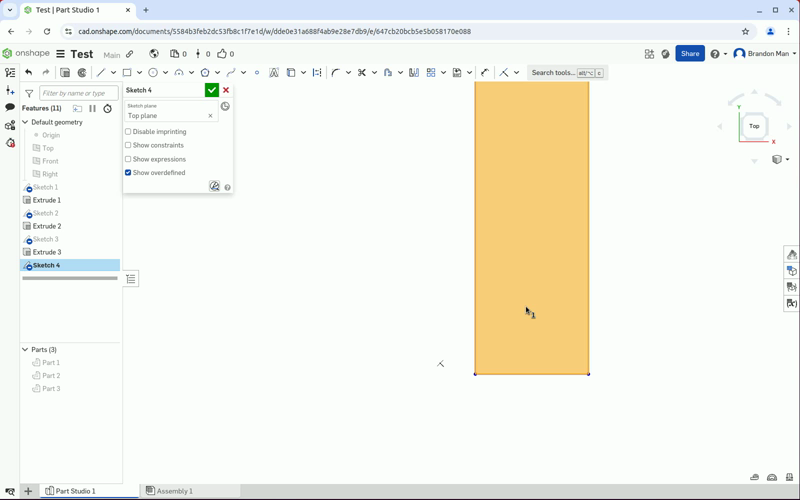
scroll(-6)
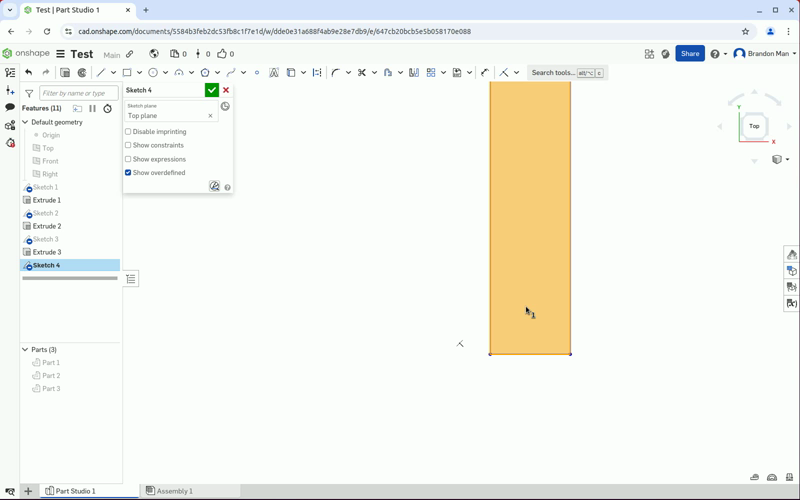
scroll(-6)
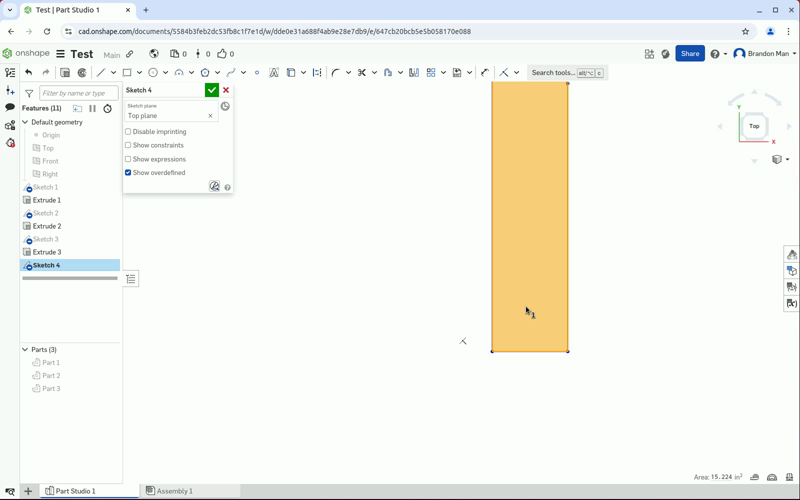
scroll(-6)
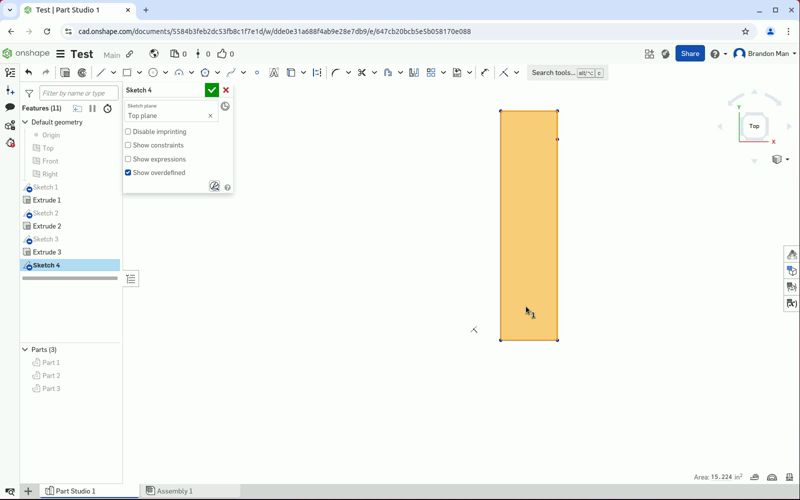
scroll(-6)
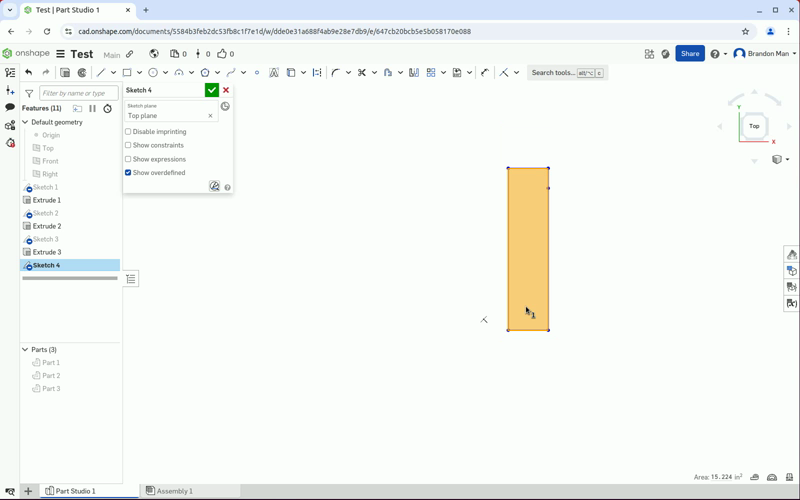
scroll(-6)
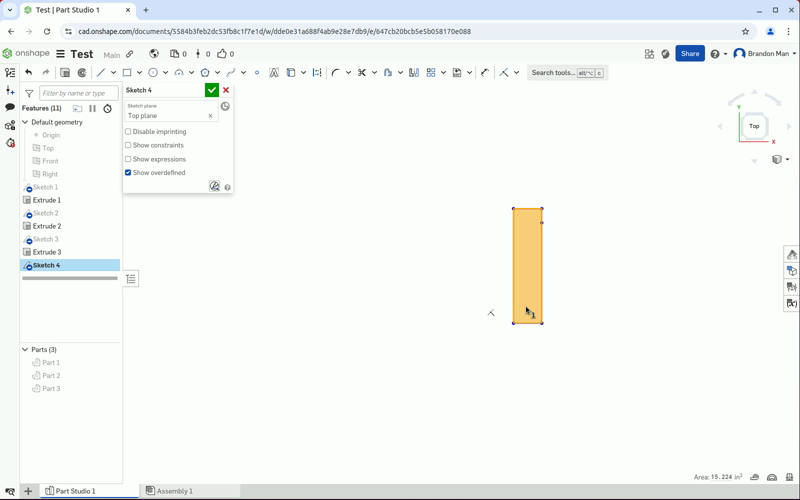
scroll(-6)
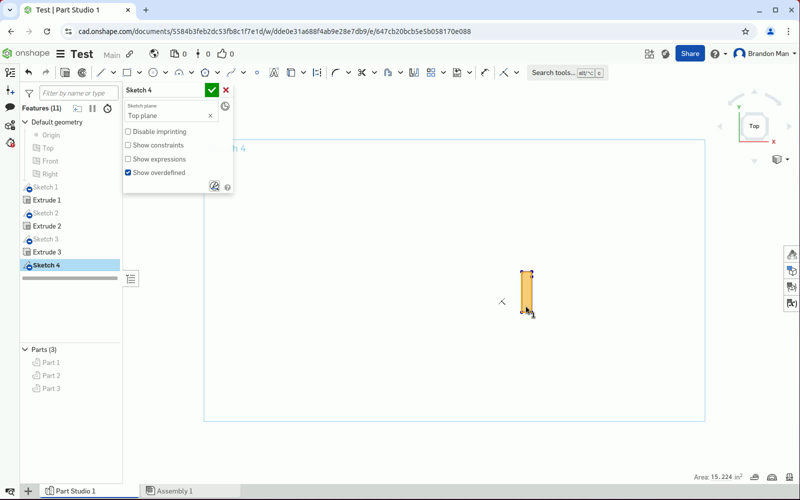
mouse_move(73, 352)
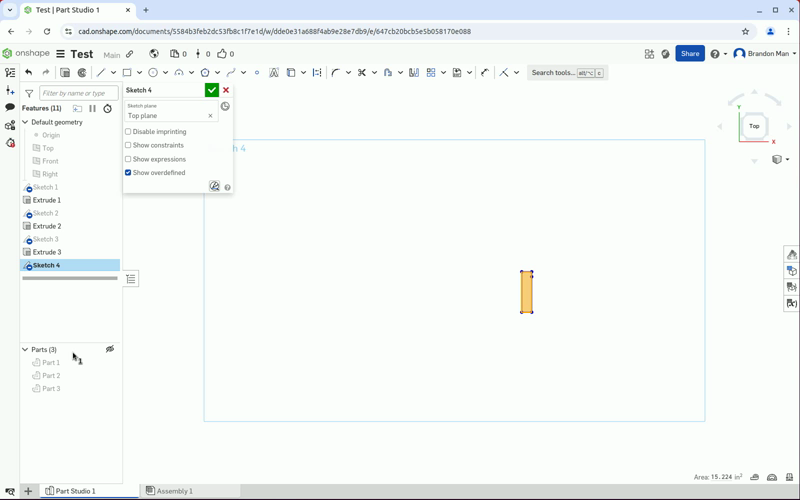
key(shift+y)
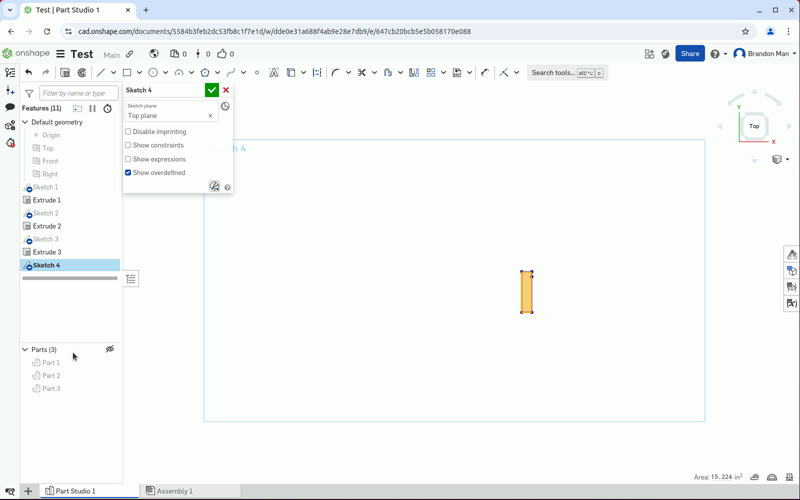
key(shift+e)
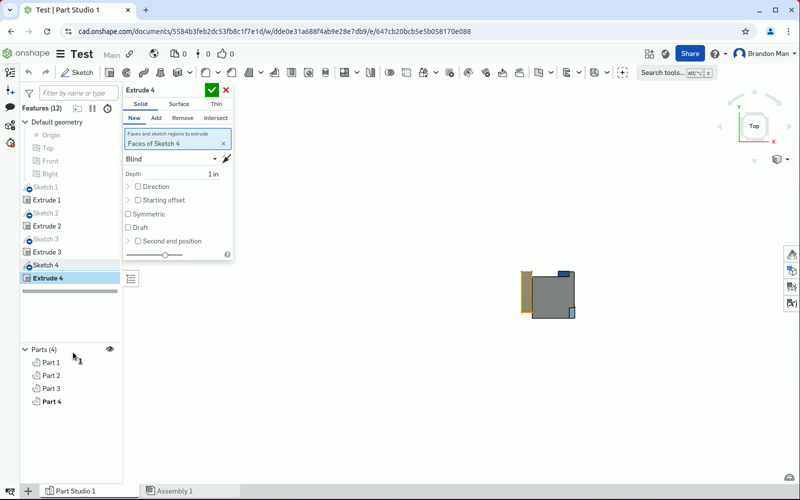
mouse_move(143, 106)
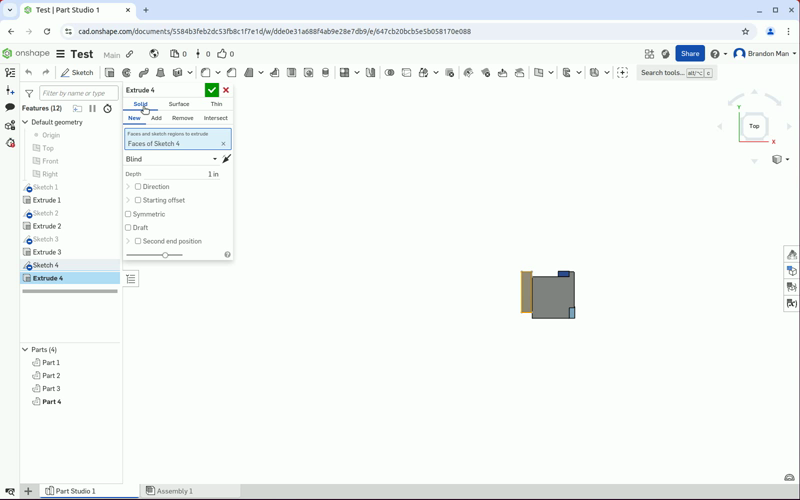
click(143, 106)
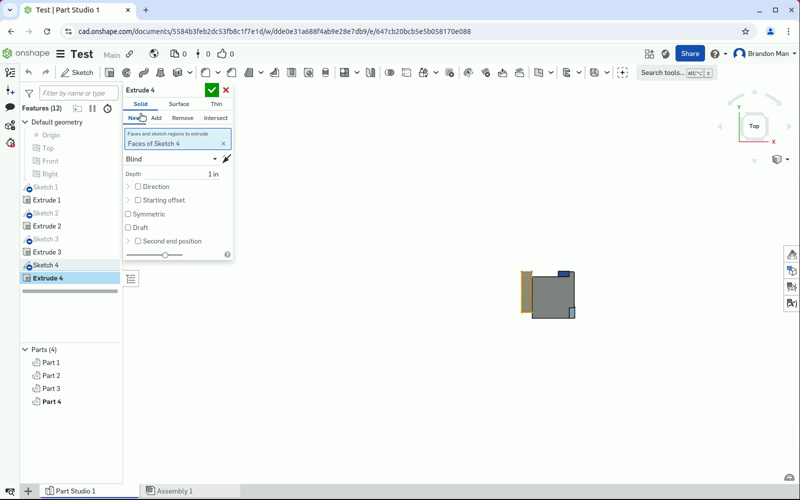
mouse_move(137, 120)
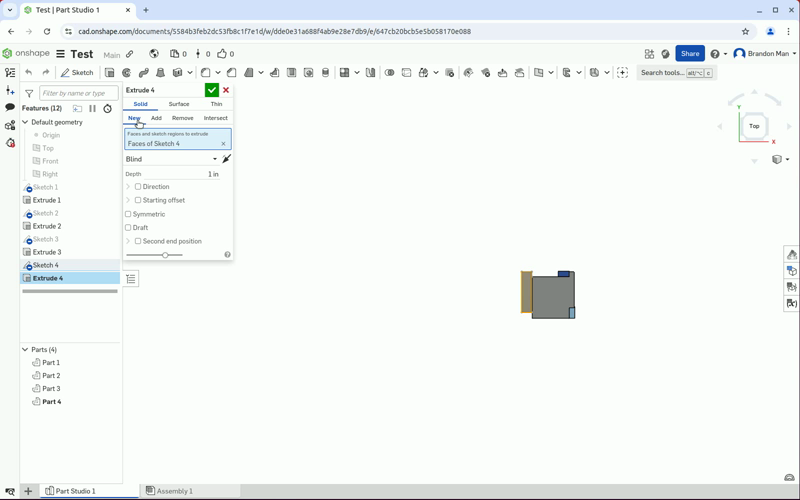
click(137, 120)
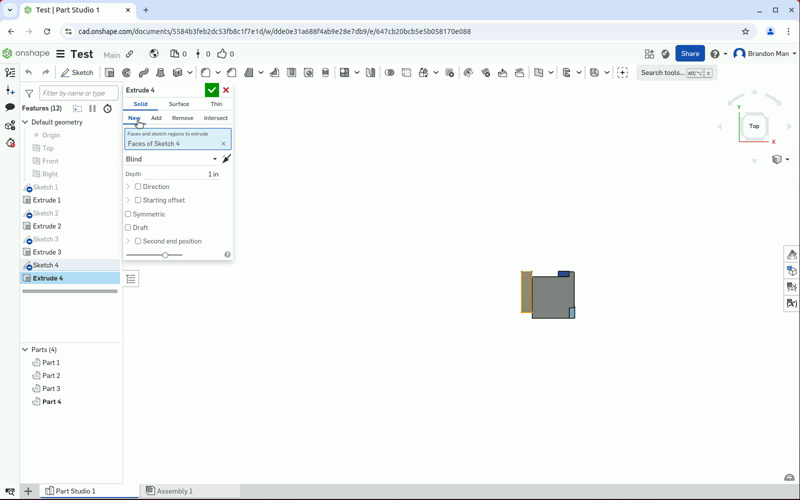
key(tab, 4)
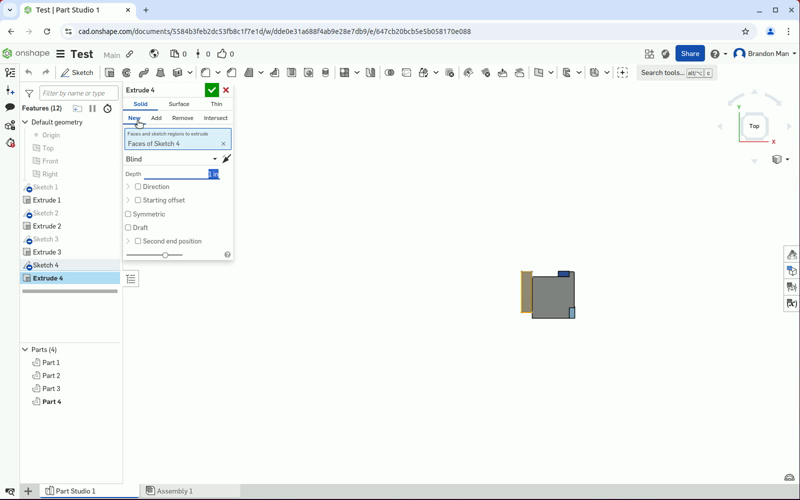
text(-7.221)
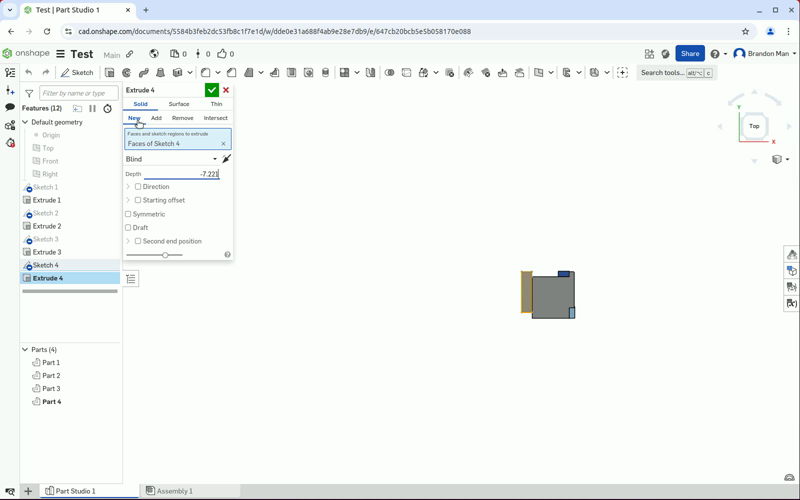
key(tab, 3)
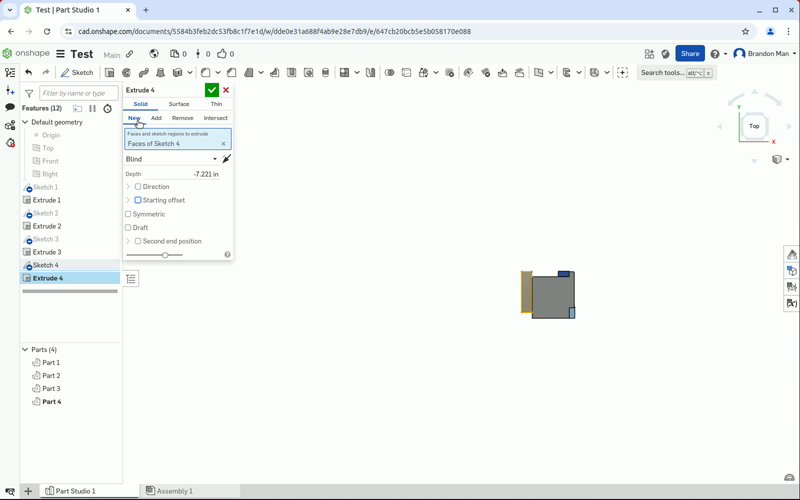
key(tab, 2)
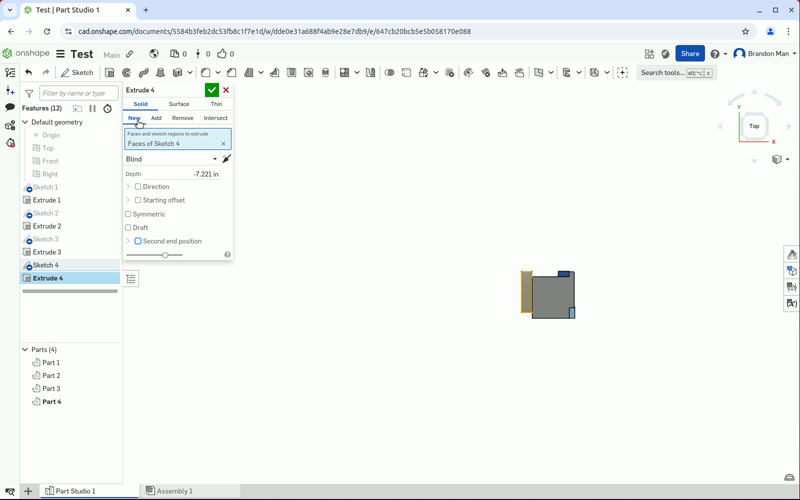
key(space)
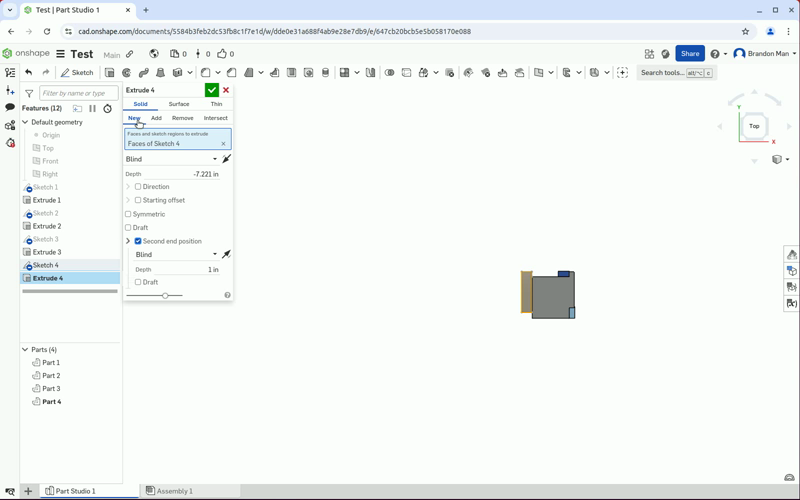
key(tab, 3)
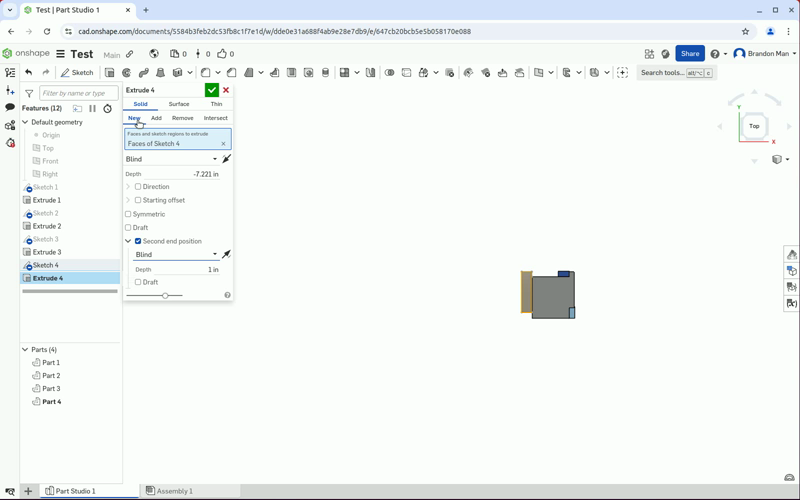
text(0.963)
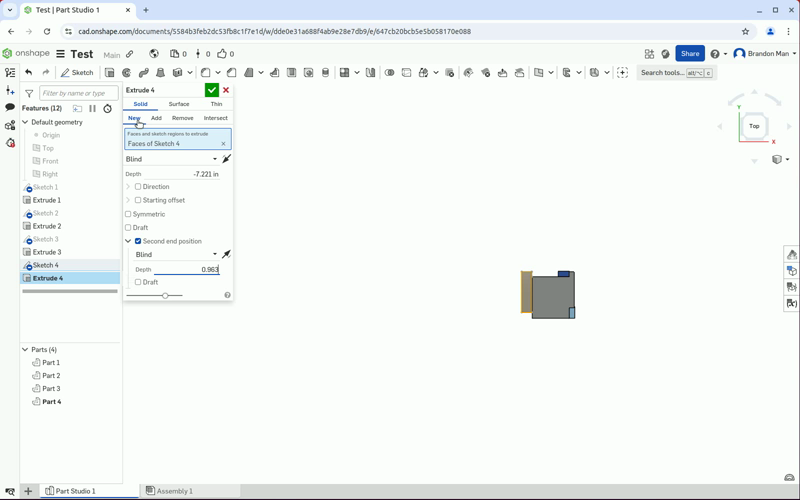
key(enter)
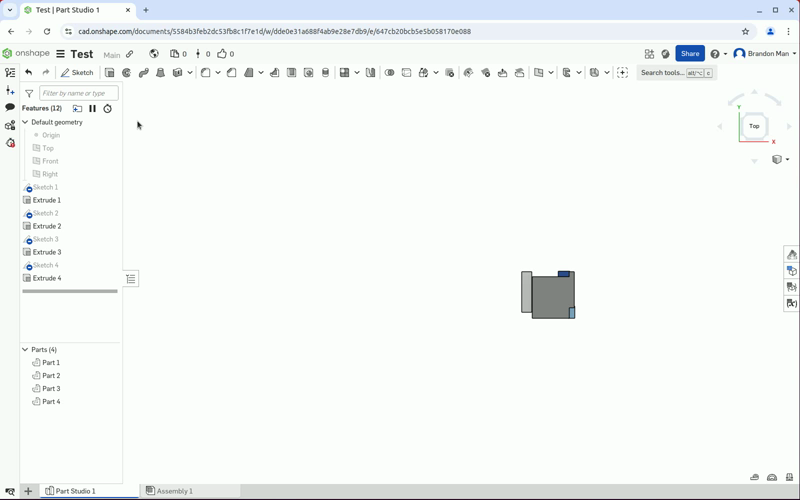
key(shift+h)
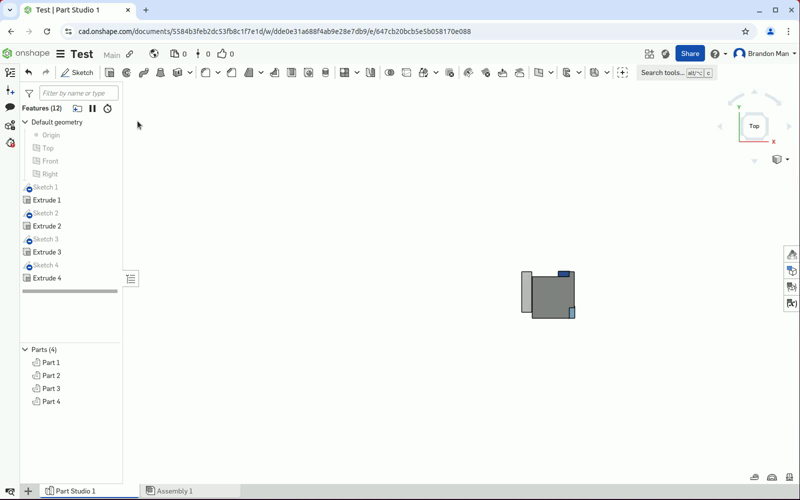
key(shift+h)
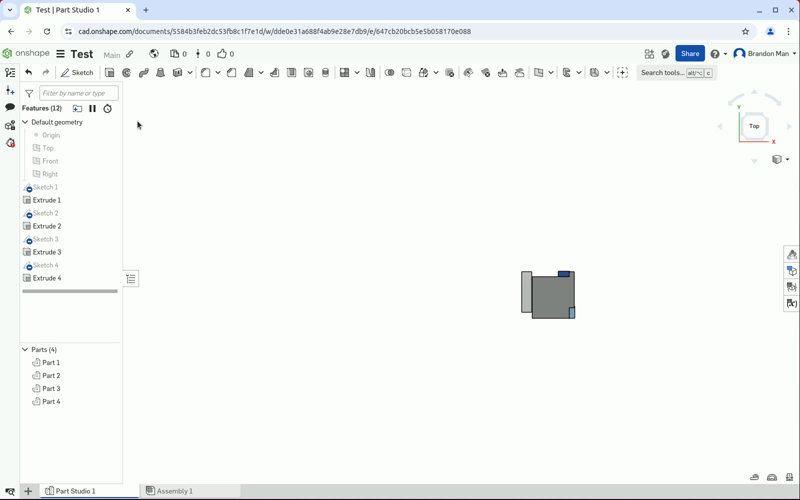
mouse_move(73, 189)
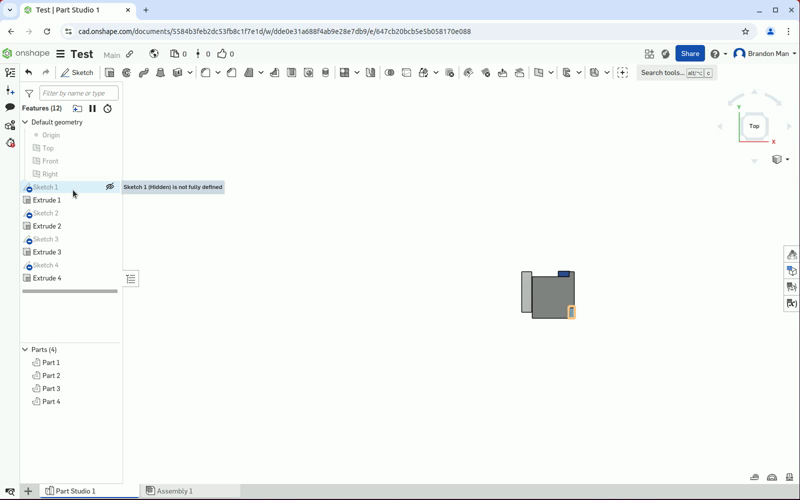
click(73, 189)
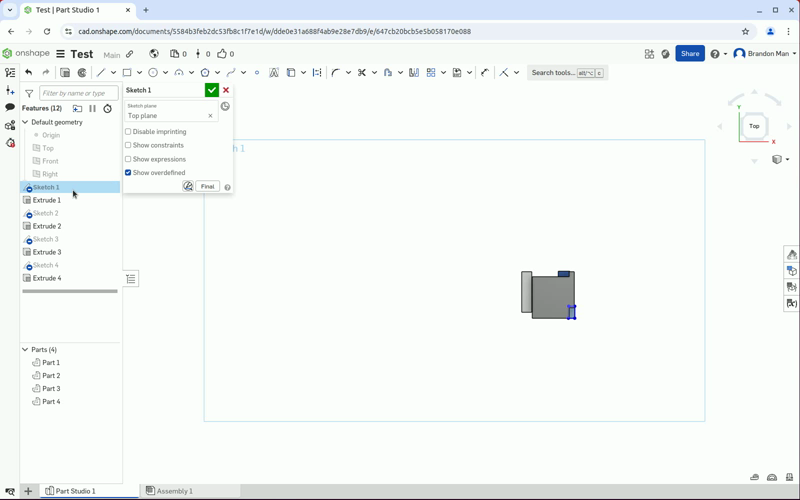
mouse_move(229, 92)
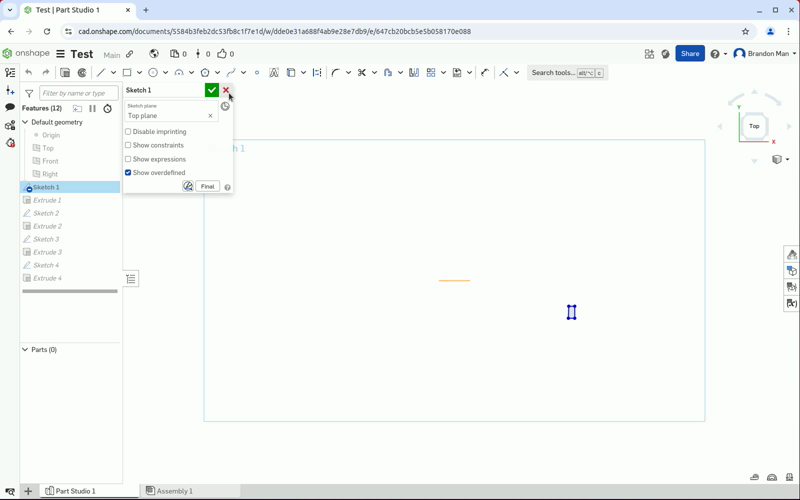
click(229, 92)
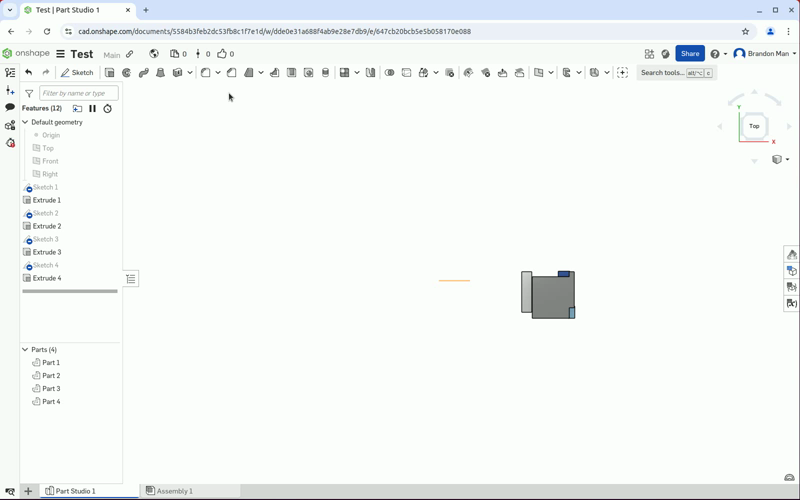
mouse_move(541, 75)
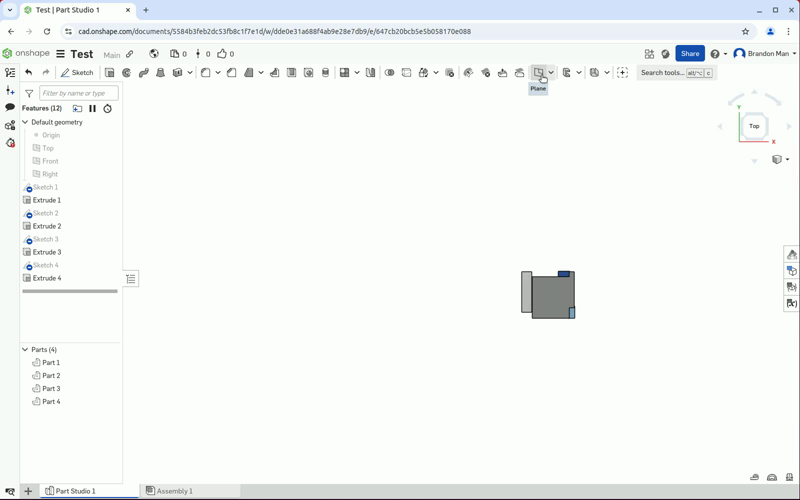
click(541, 75)
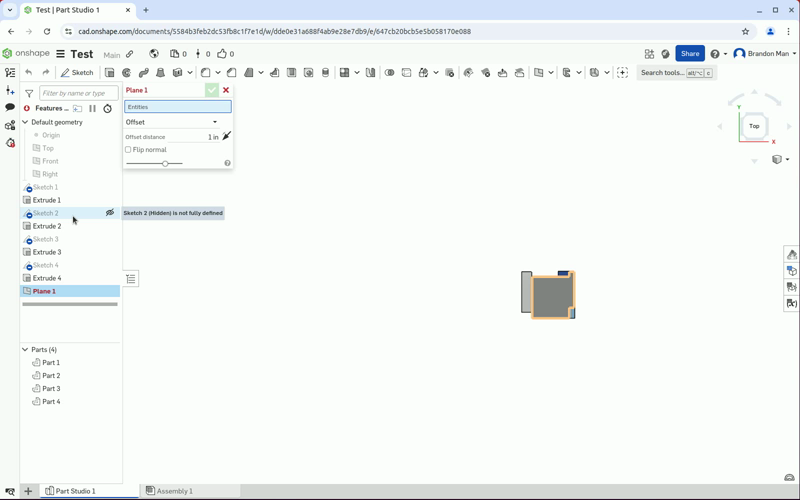
scroll(3)
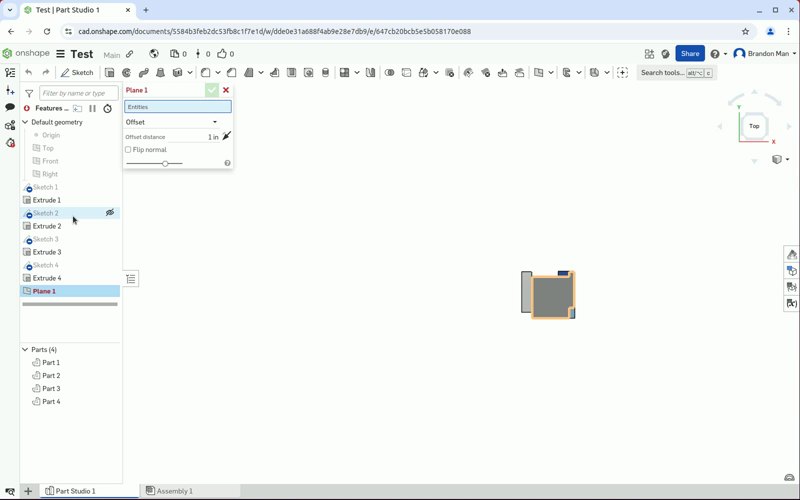
mouse_move(73, 150)
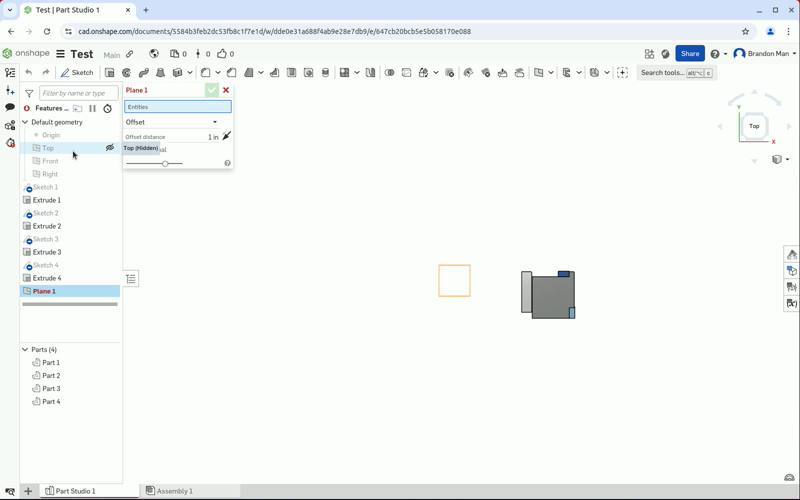
click(73, 150)
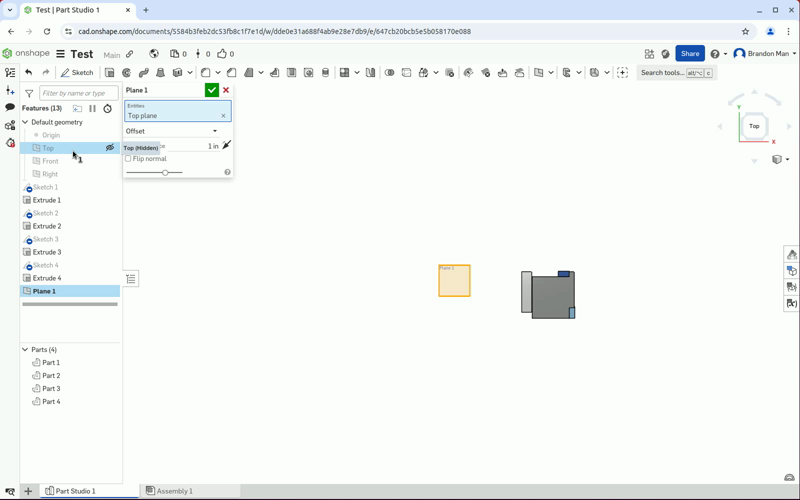
key(tab, 2)
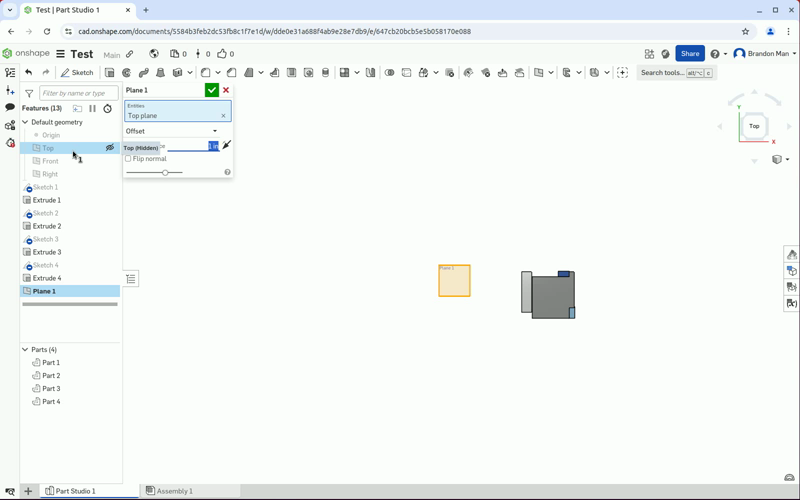
text(0.955)
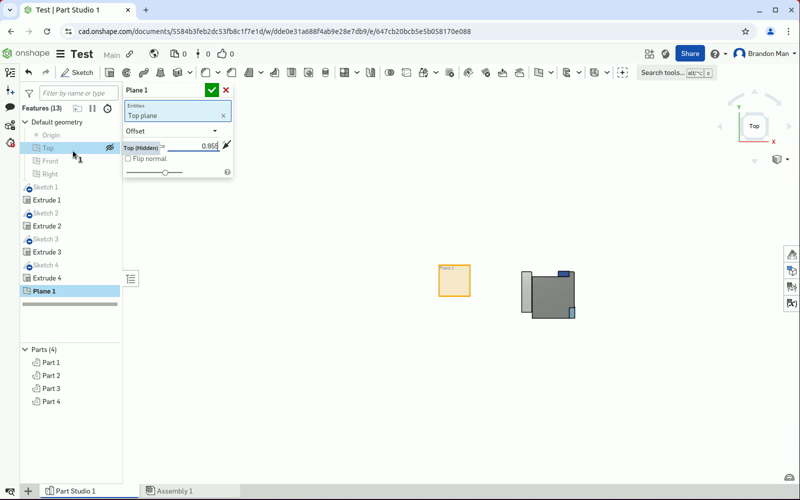
key(enter, 2)
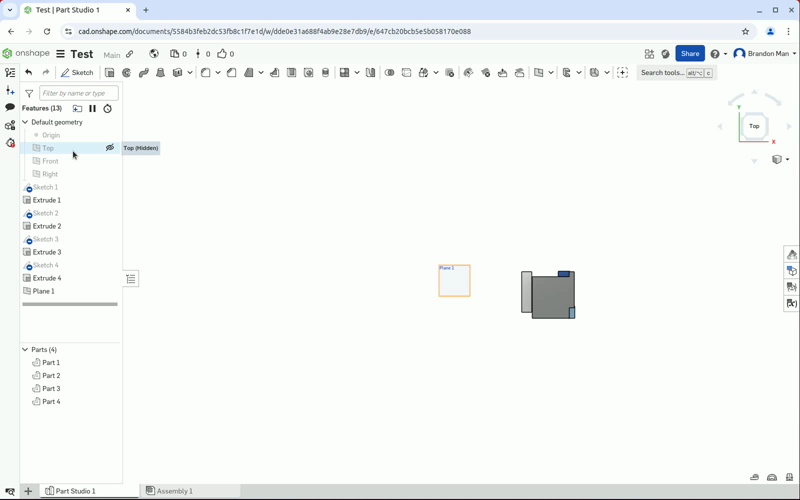
key(shift+s)
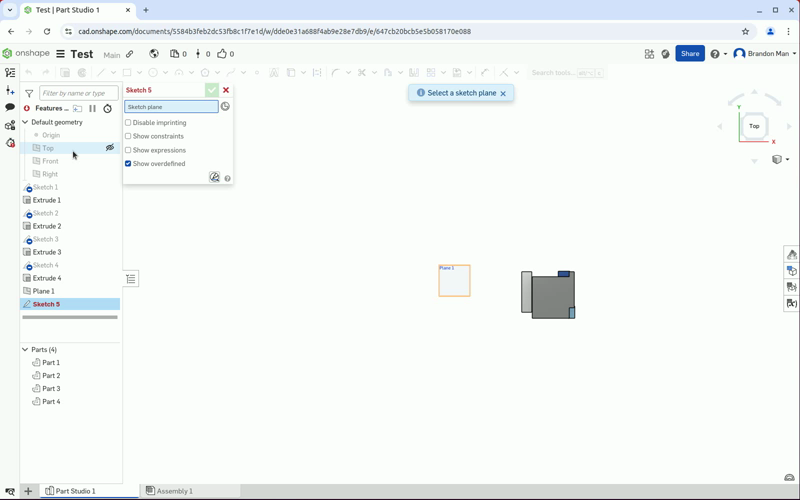
mouse_move(73, 293)
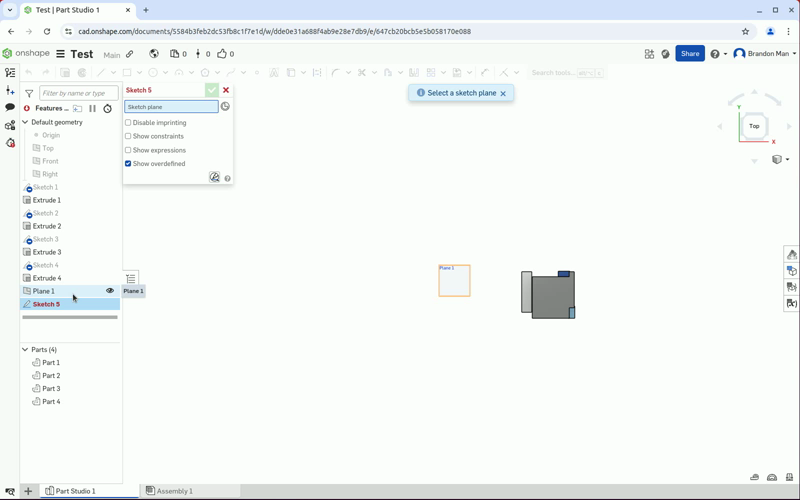
click(73, 293)
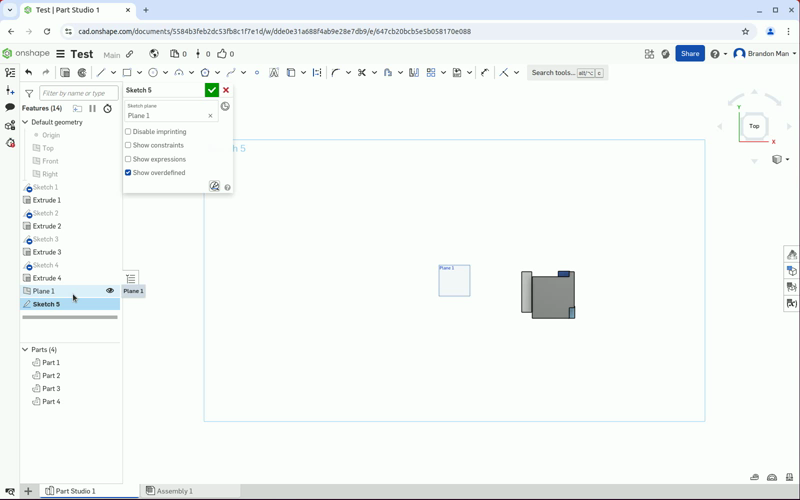
mouse_move(73, 352)
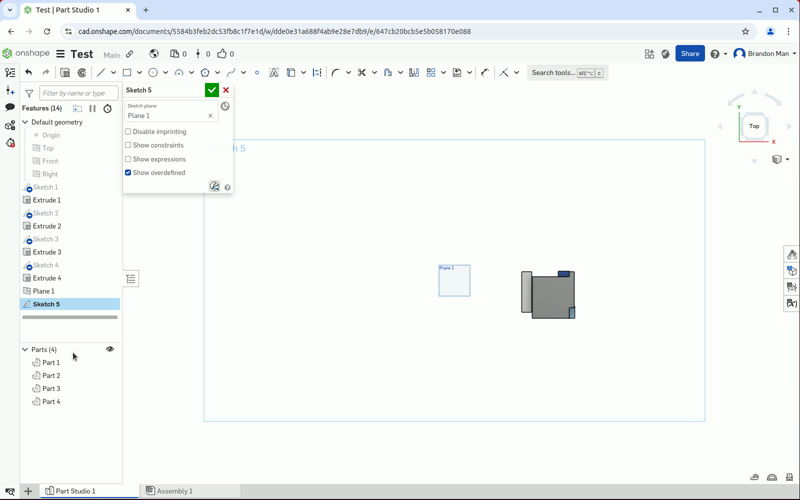
key(y)
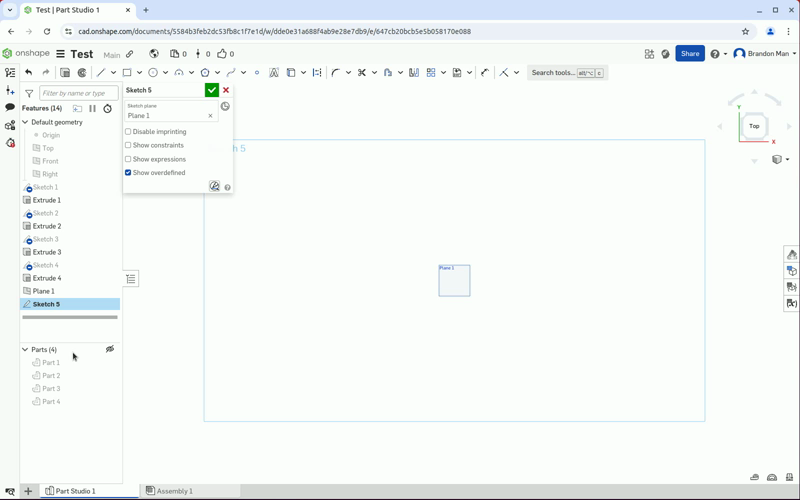
key(l)
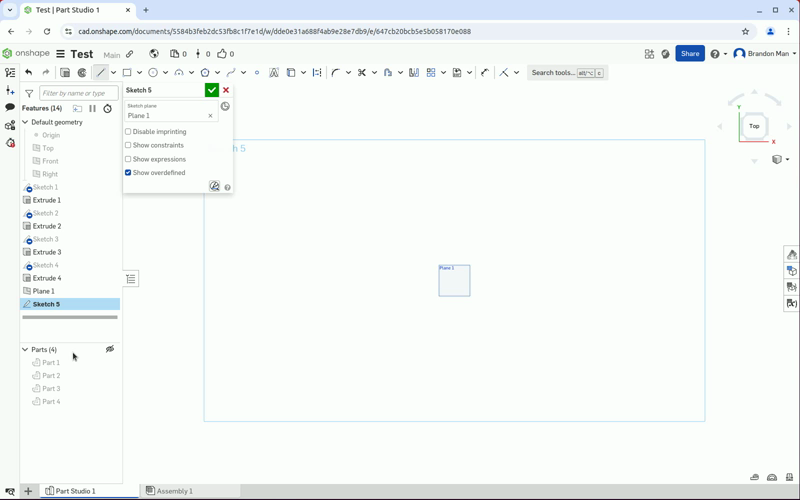
key_down(shift)
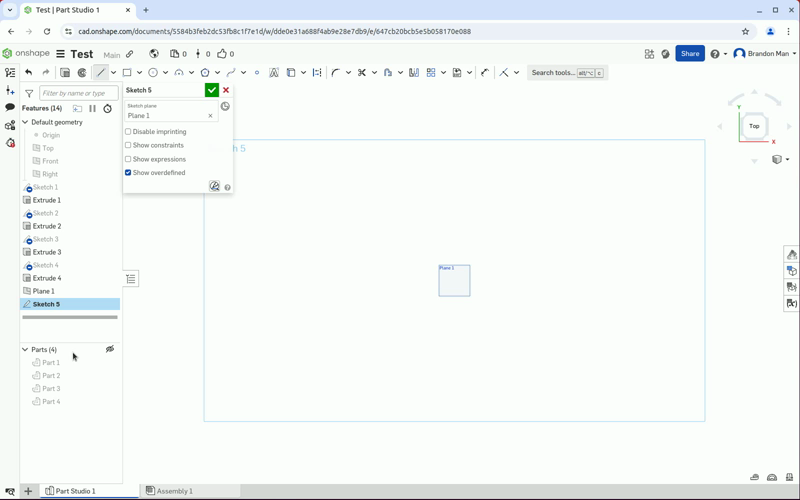
mouse_move(524, 308)
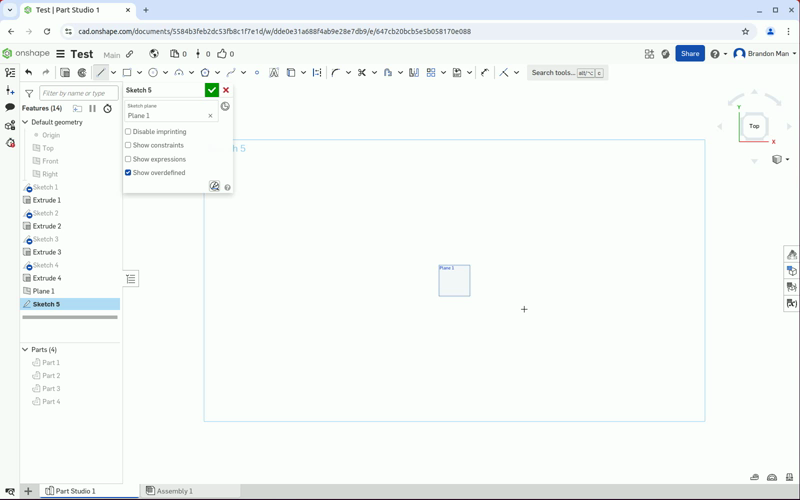
click(524, 308)
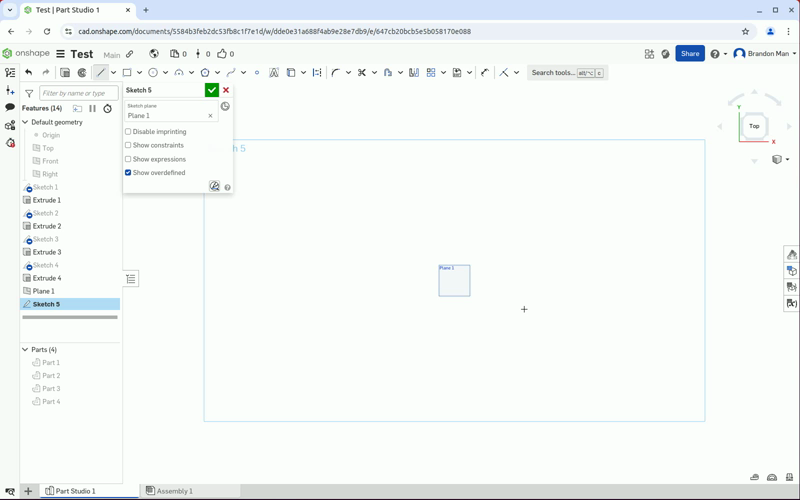
key_up(shift)
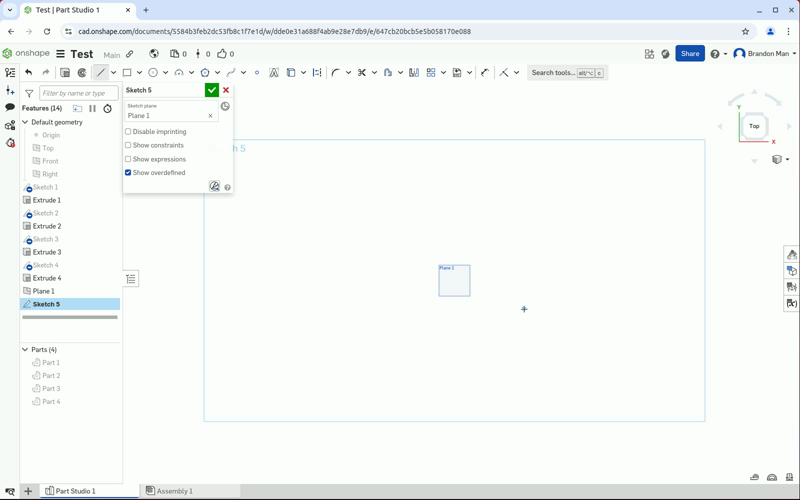
key_down(shift)
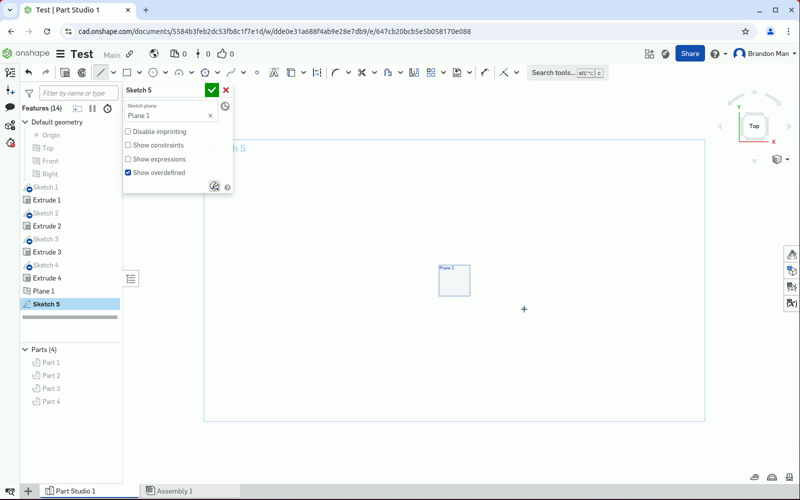
mouse_move(554, 308)
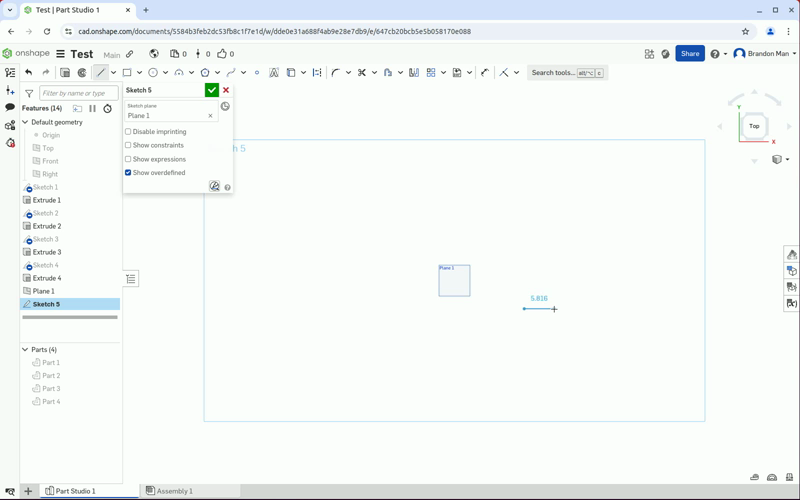
mouse_move(528, 308)
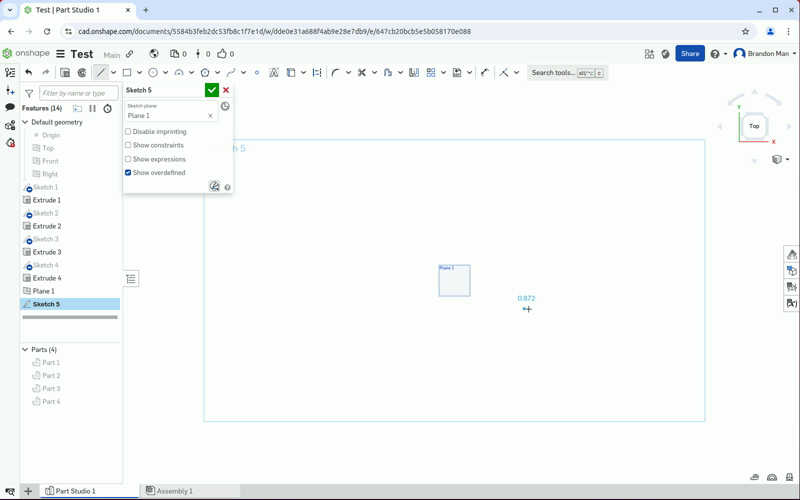
scroll(6)
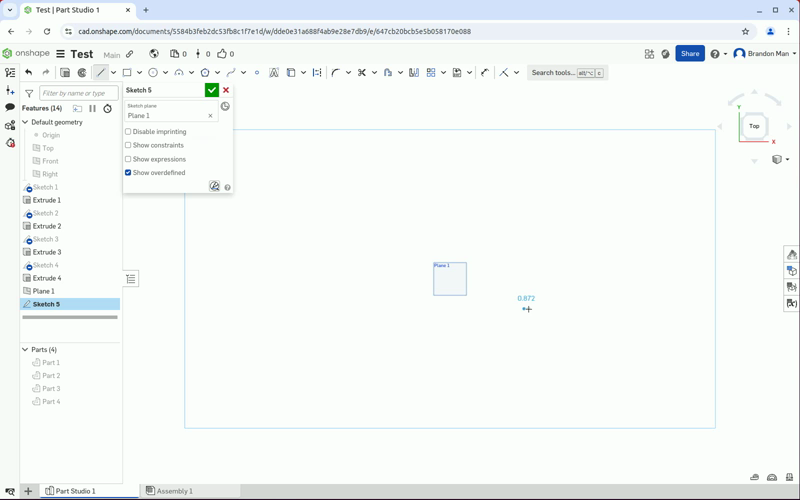
scroll(6)
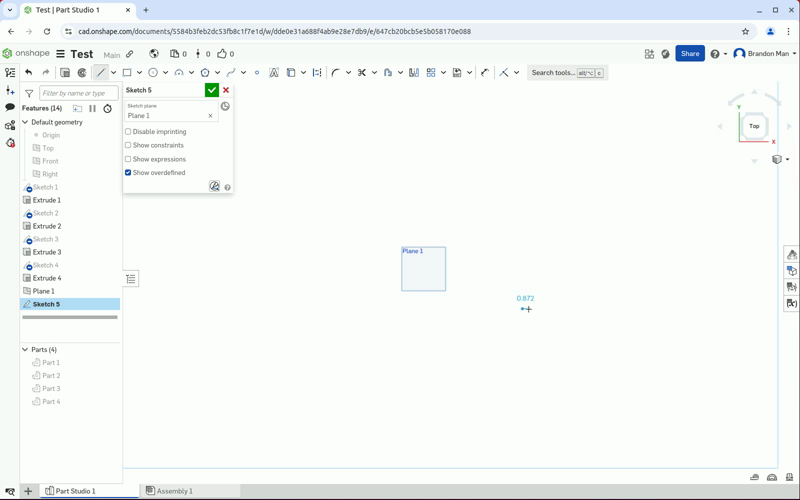
scroll(6)
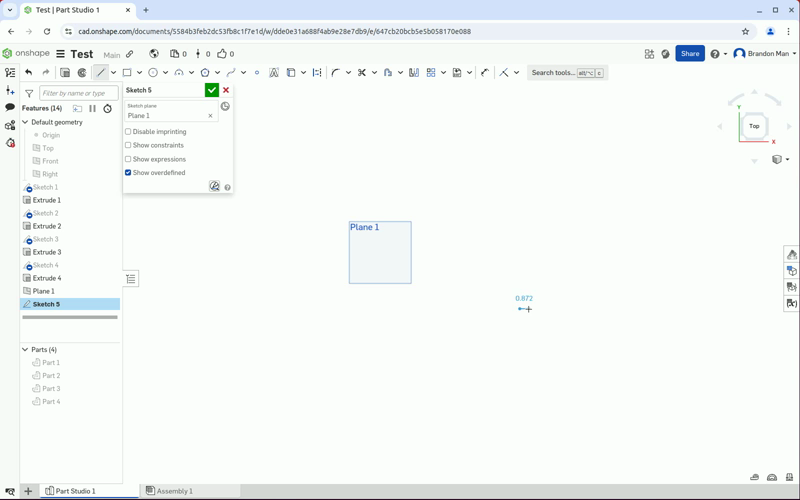
scroll(6)
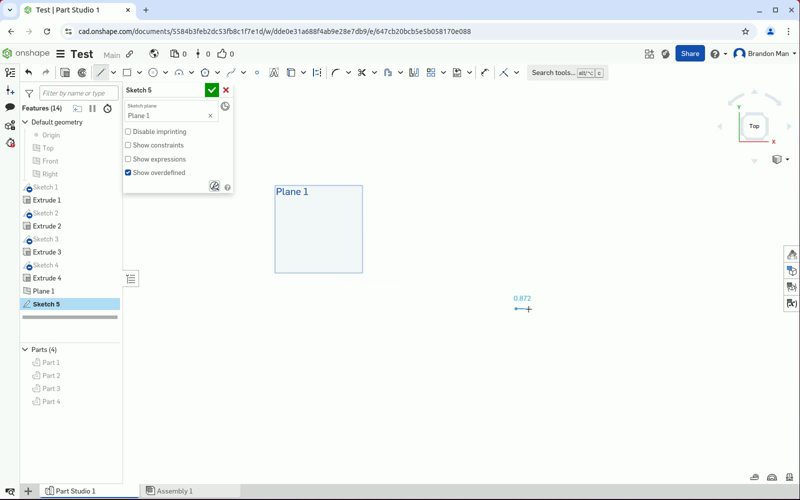
scroll(6)
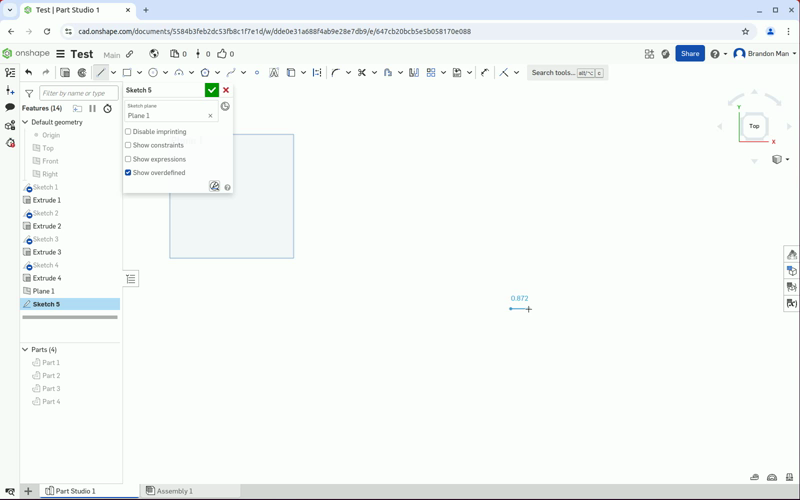
scroll(6)
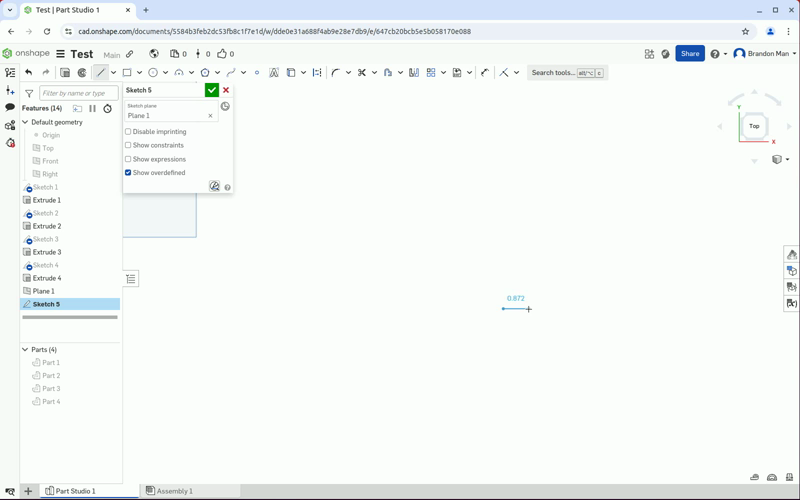
scroll(6)
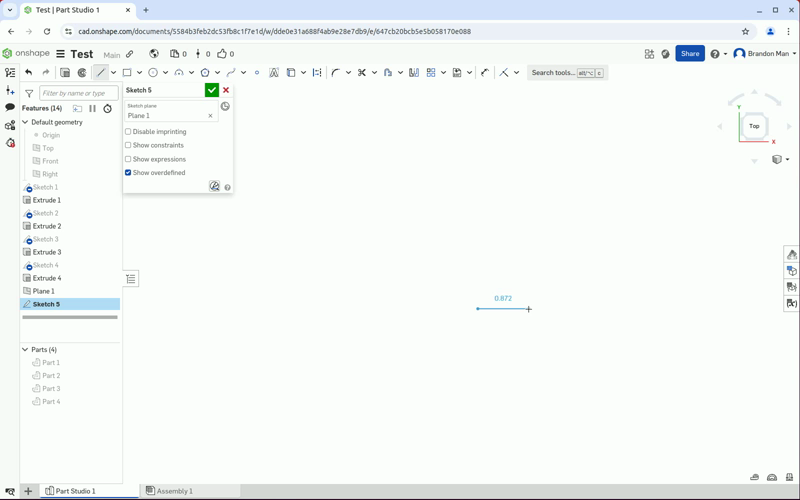
click(528, 308)
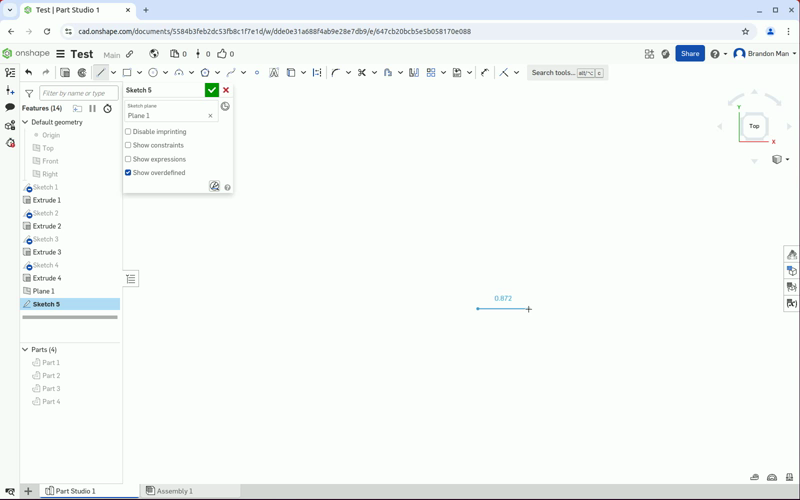
scroll(-6)
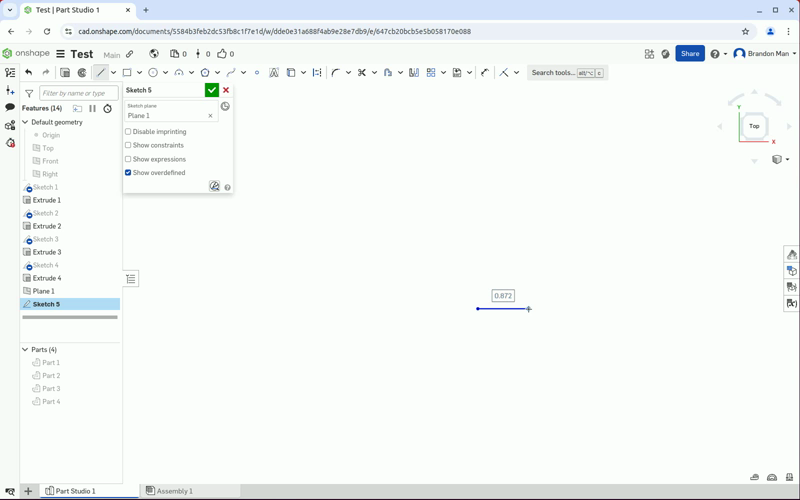
scroll(-6)
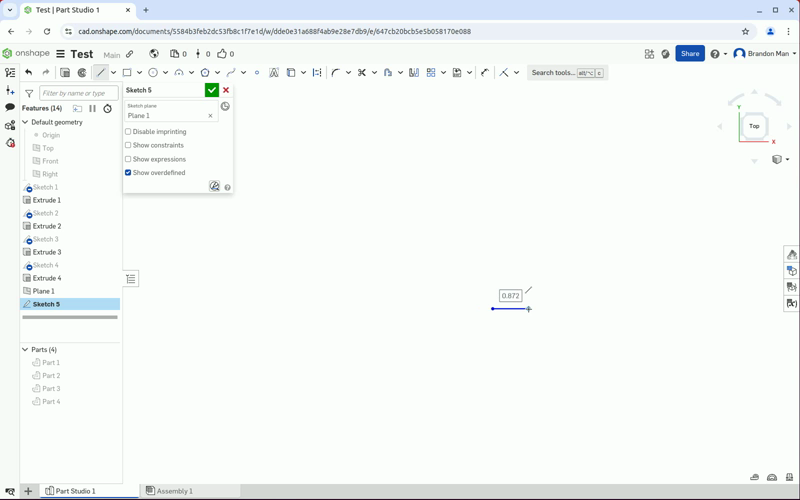
scroll(-6)
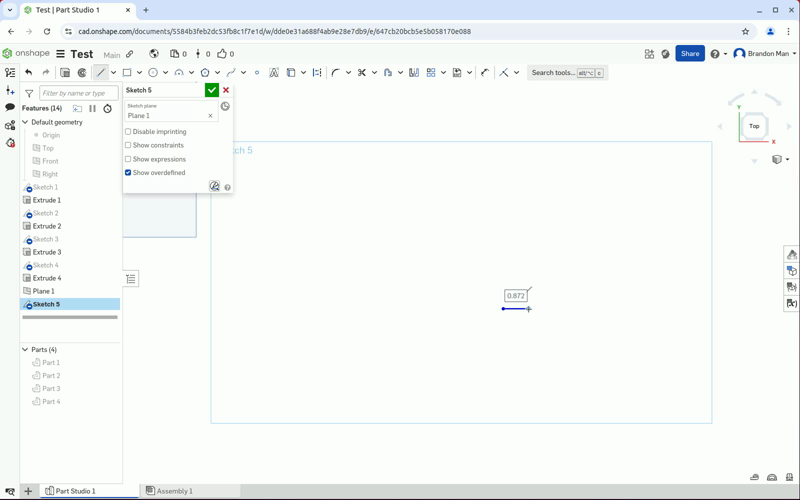
scroll(-6)
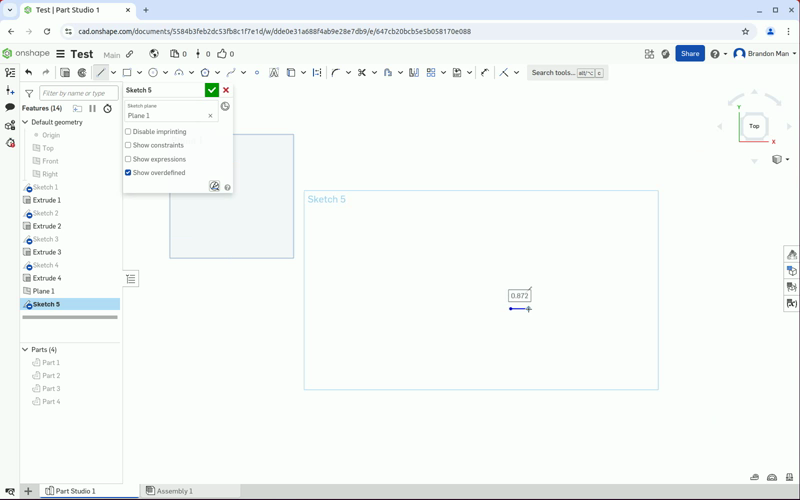
scroll(-6)
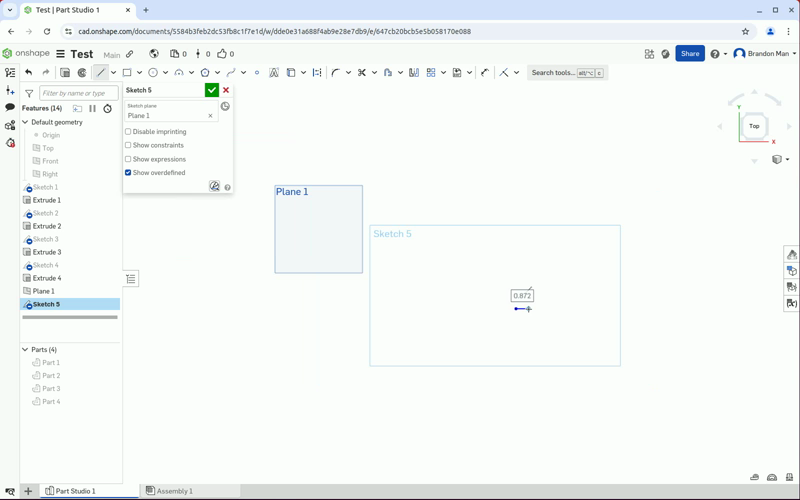
scroll(-6)
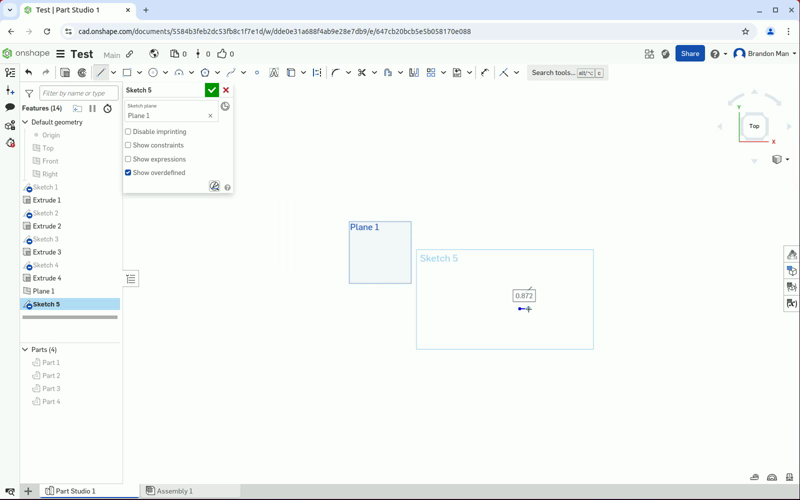
scroll(-6)
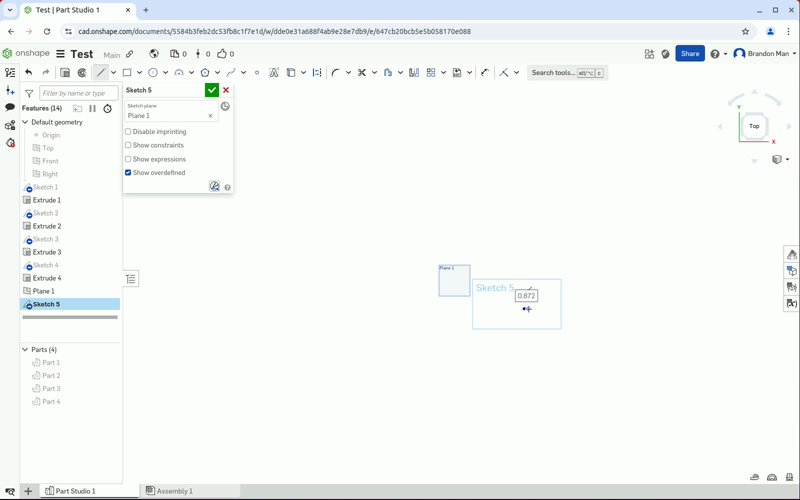
key_up(shift)
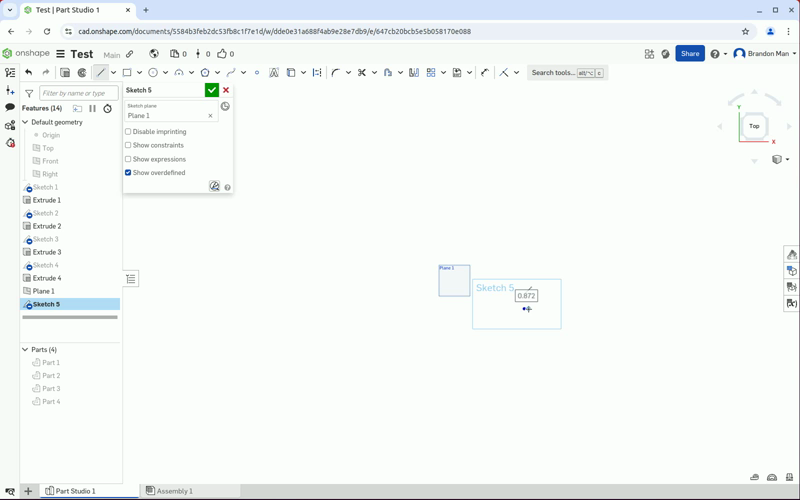
key_down(shift)
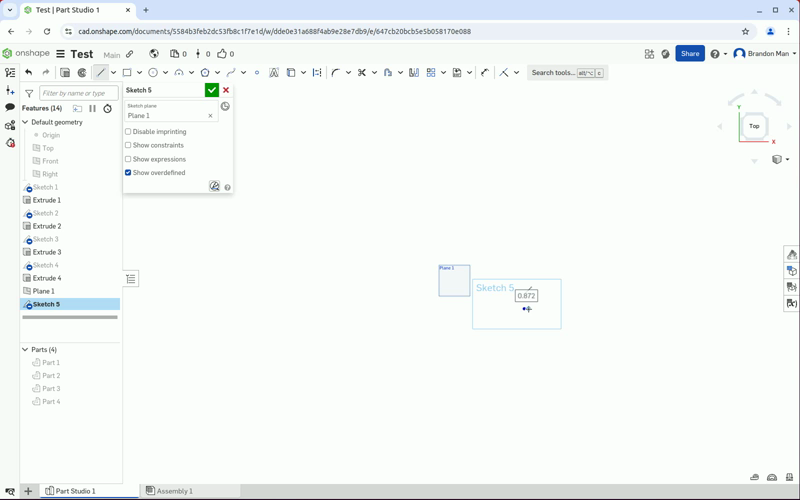
mouse_move(558, 308)
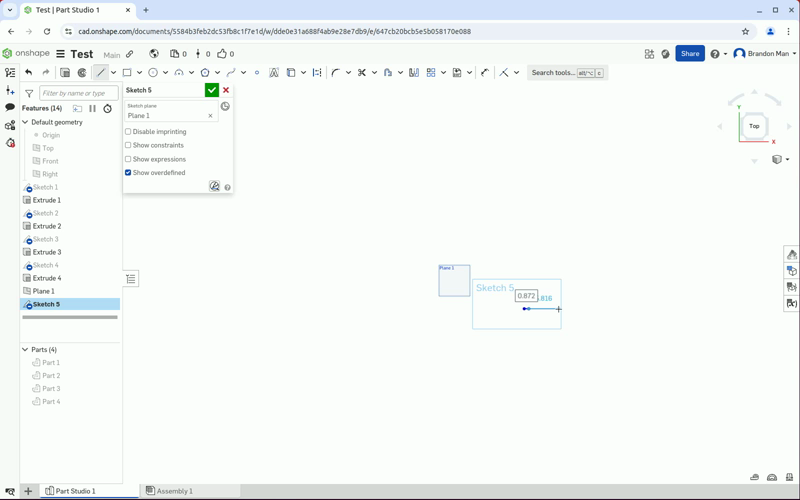
mouse_move(528, 277)
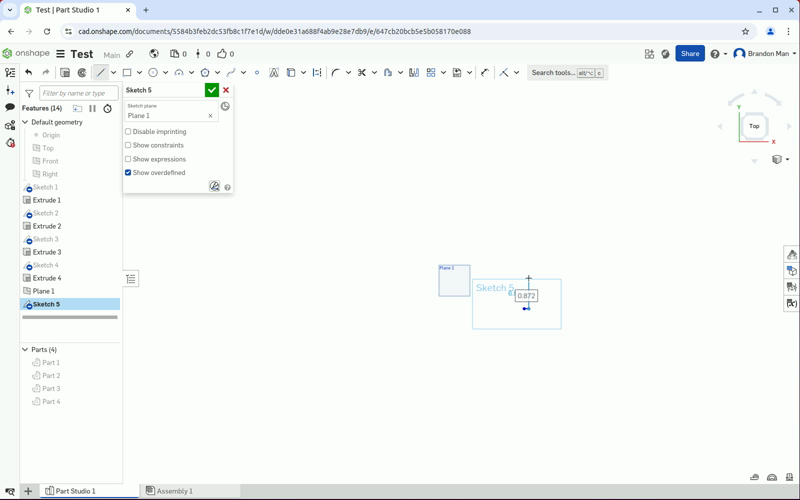
click(528, 277)
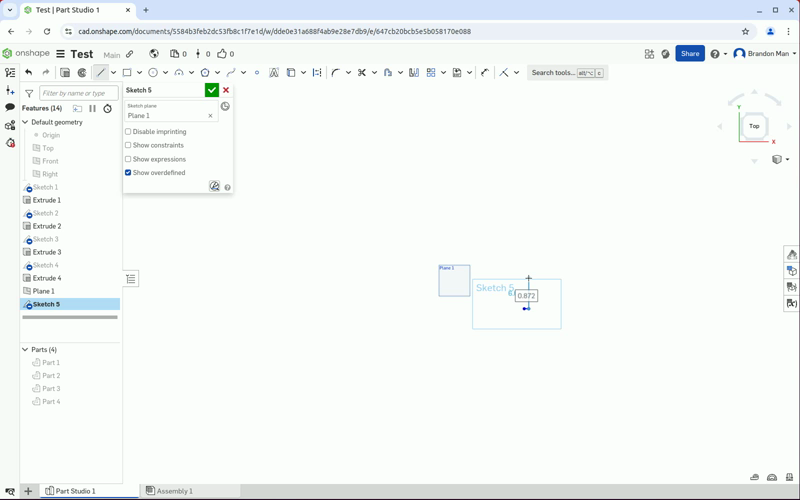
key_up(shift)
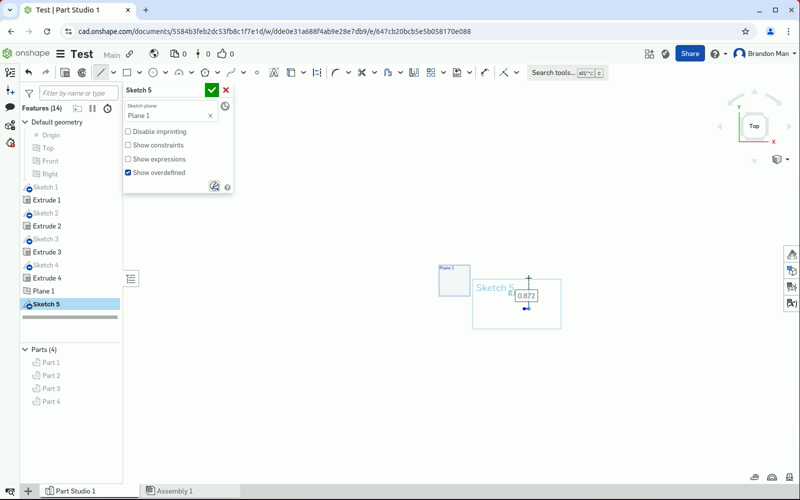
key_down(shift)
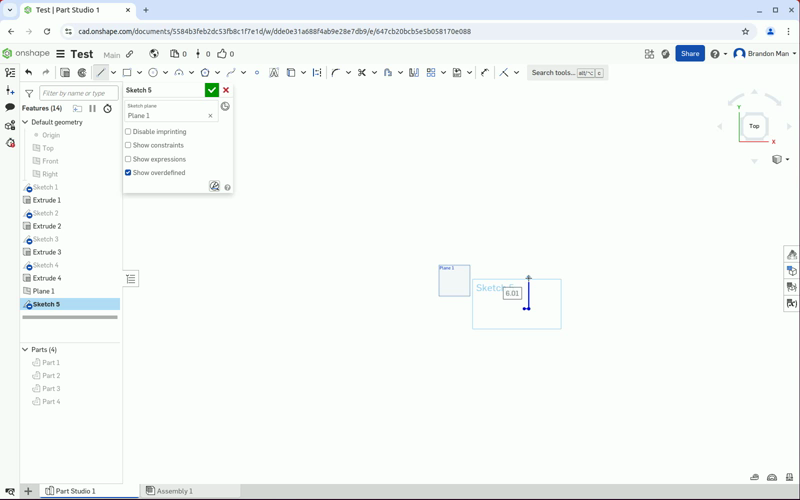
mouse_move(558, 277)
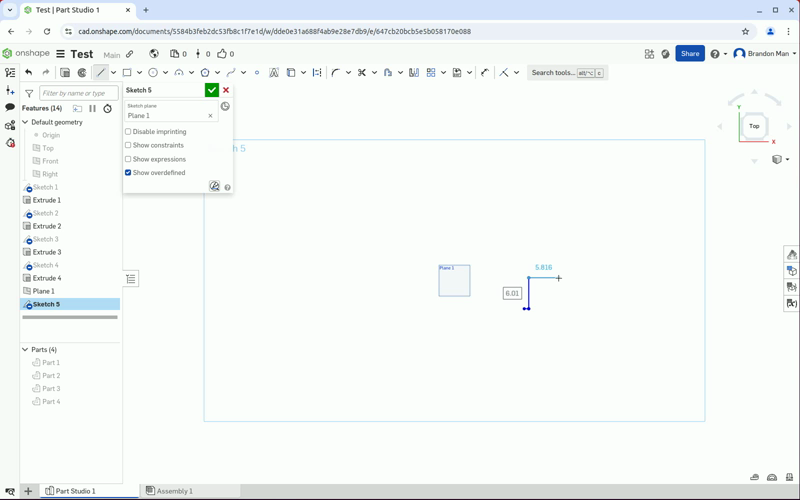
mouse_move(524, 277)
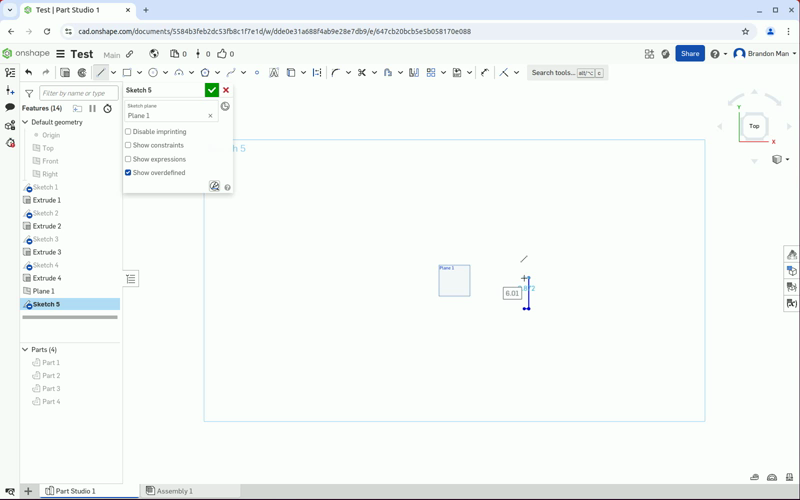
scroll(6)
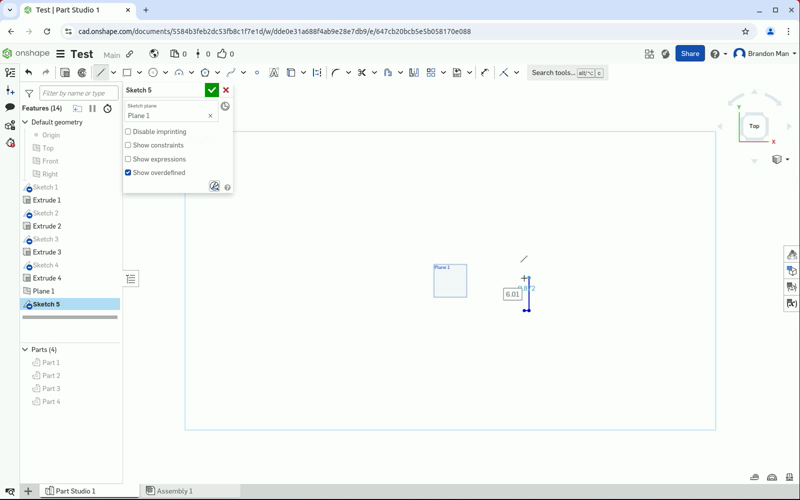
scroll(6)
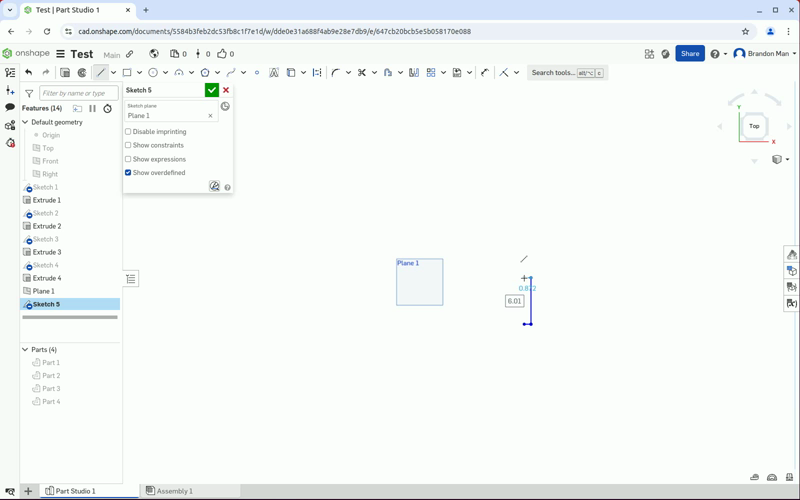
scroll(6)
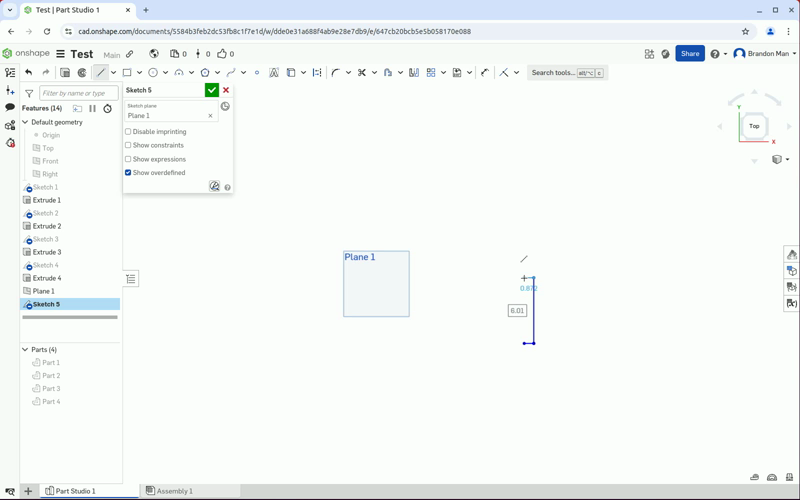
scroll(6)
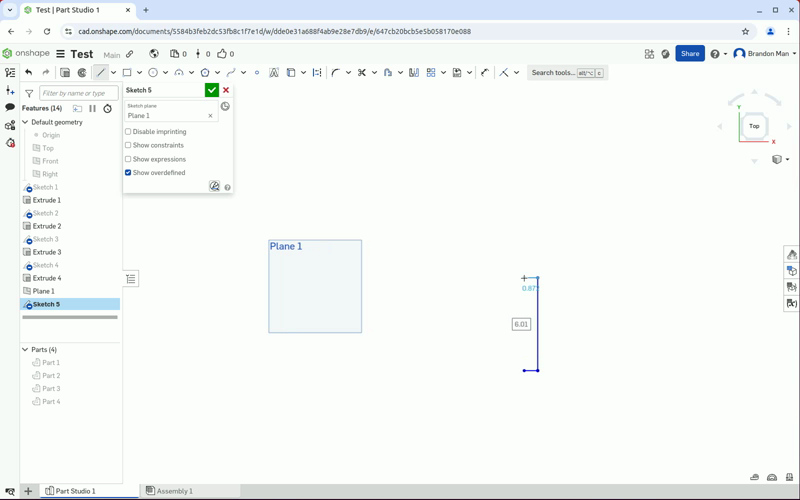
scroll(6)
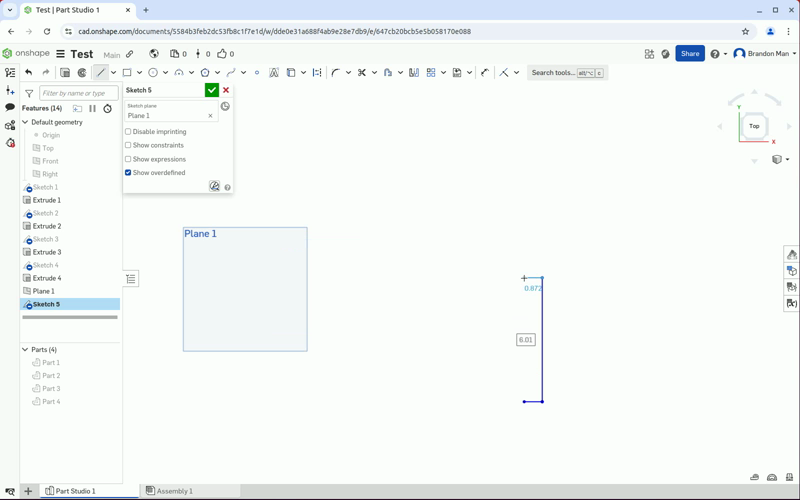
scroll(6)
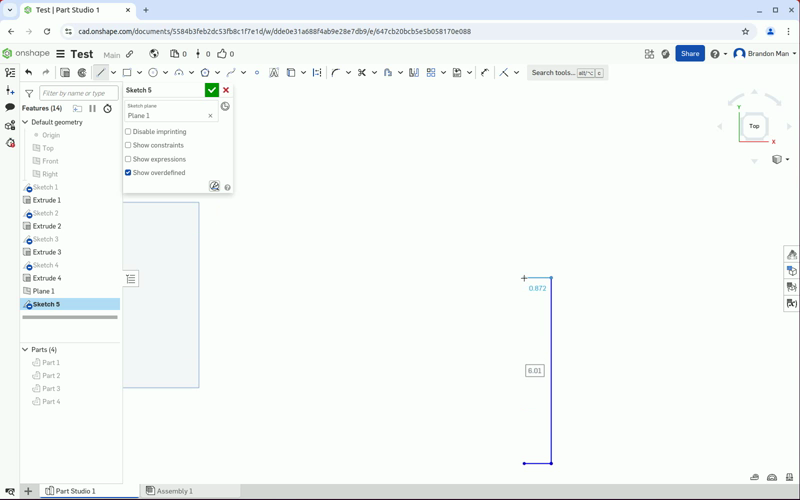
scroll(6)
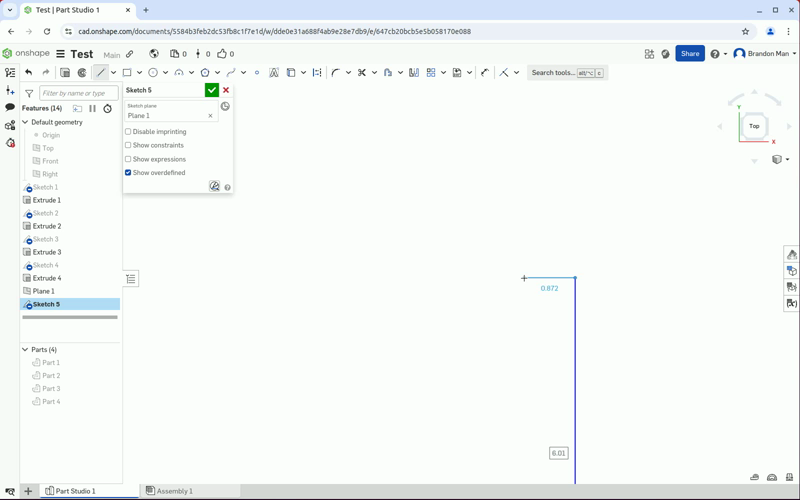
click(524, 277)
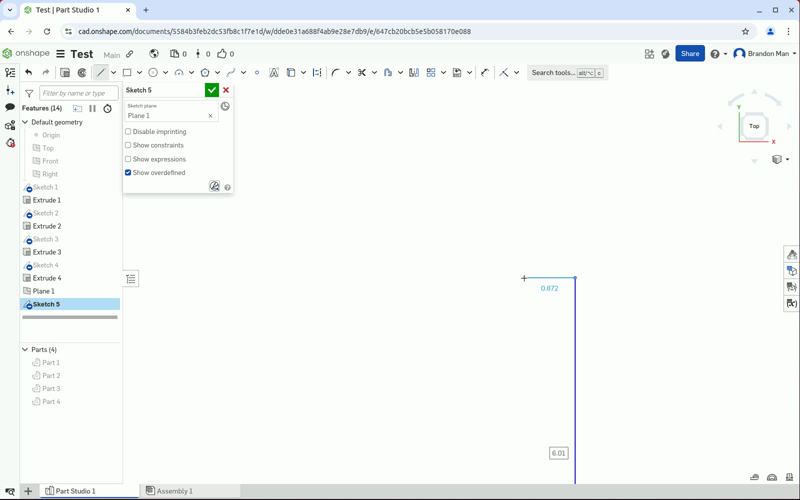
scroll(-6)
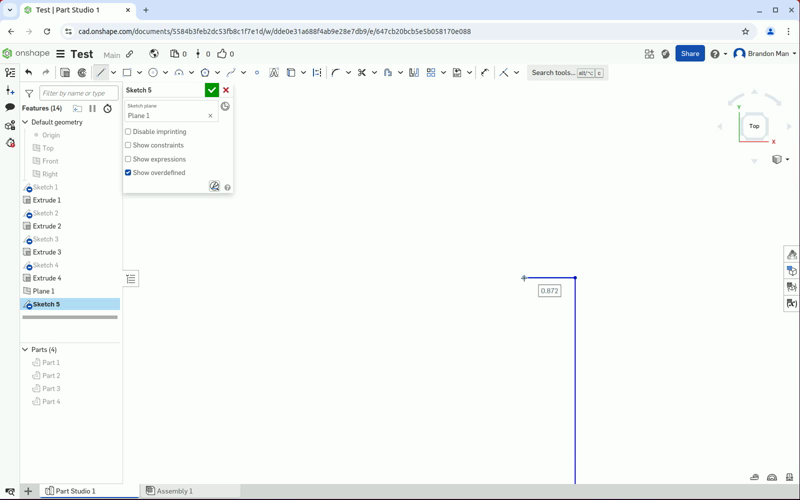
scroll(-6)
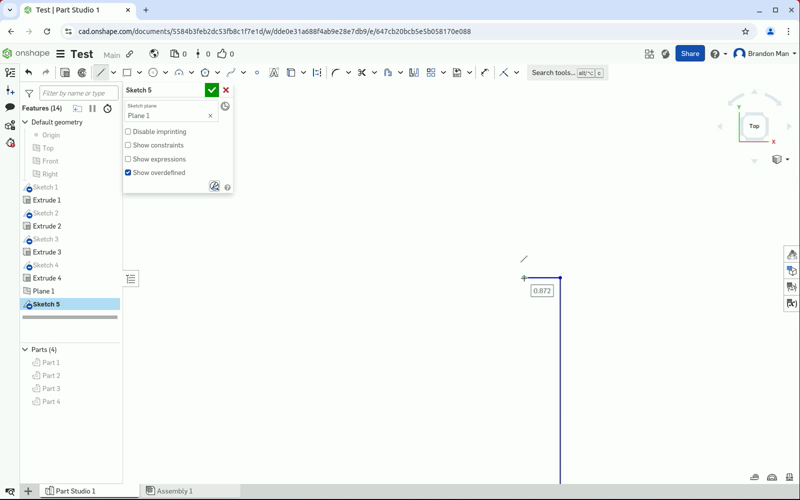
scroll(-6)
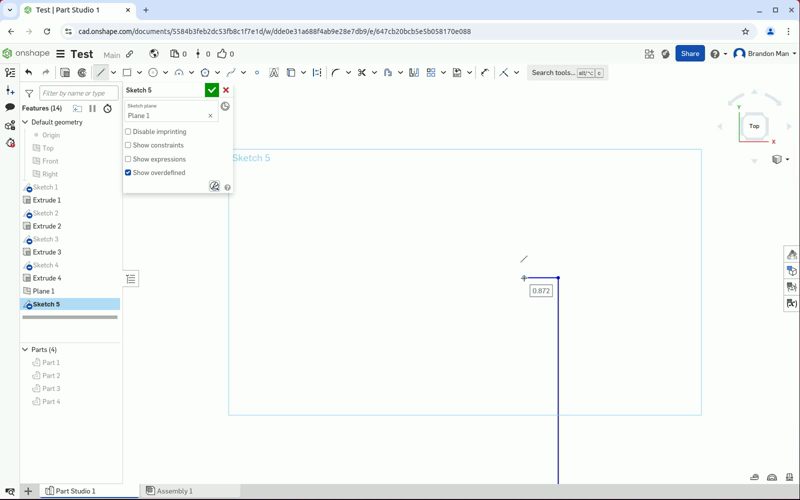
scroll(-6)
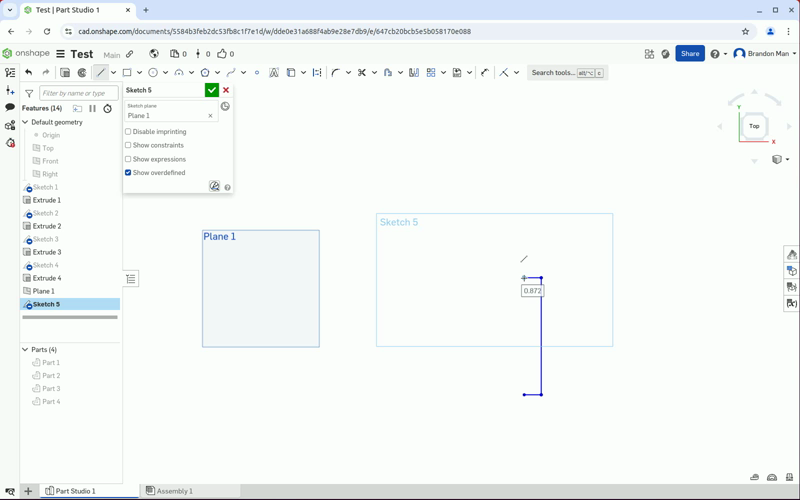
scroll(-6)
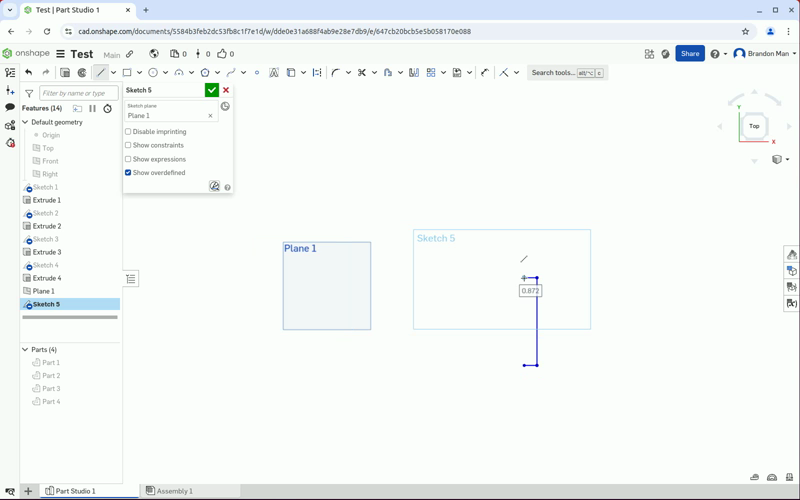
scroll(-6)
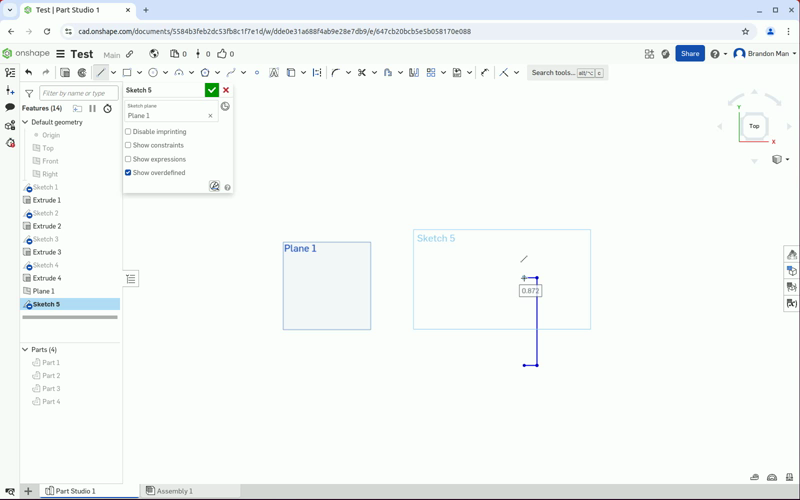
scroll(-6)
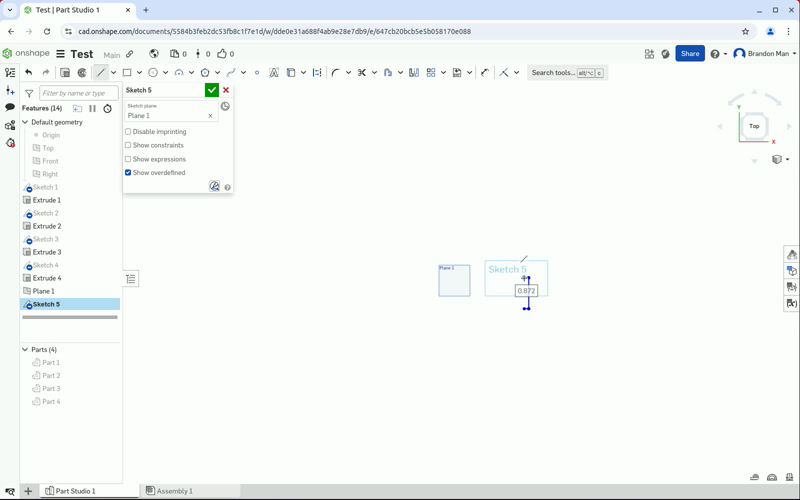
key_up(shift)
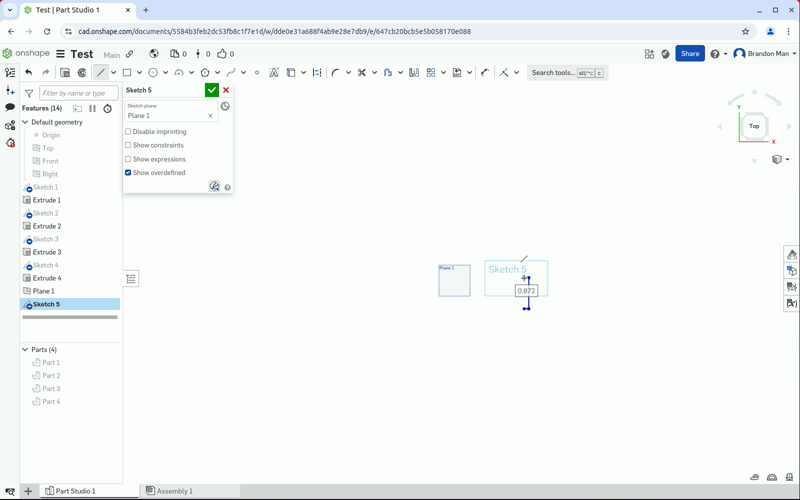
mouse_move(554, 277)
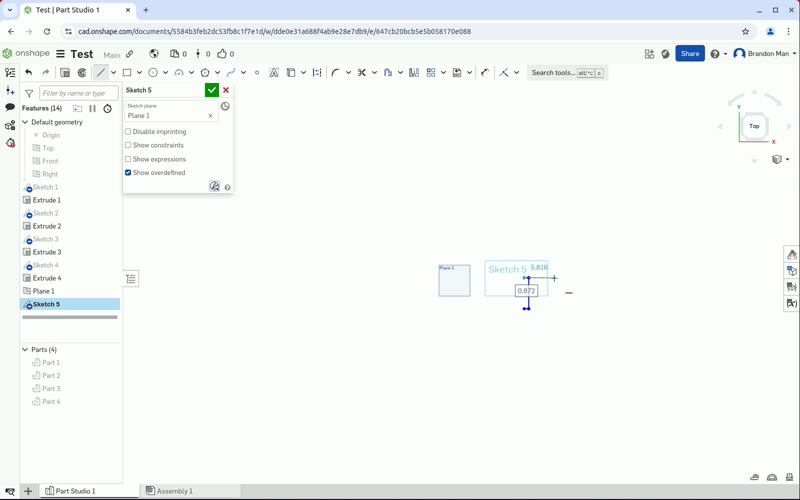
key_down(shift)
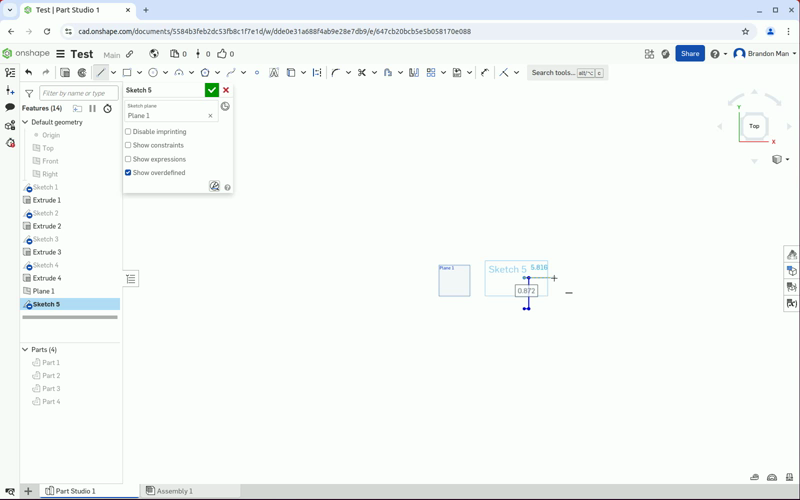
mouse_move(524, 308)
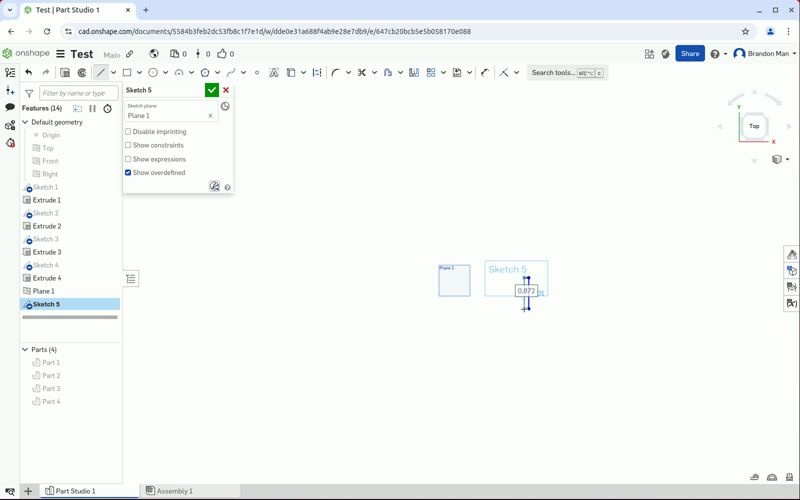
key_up(shift)
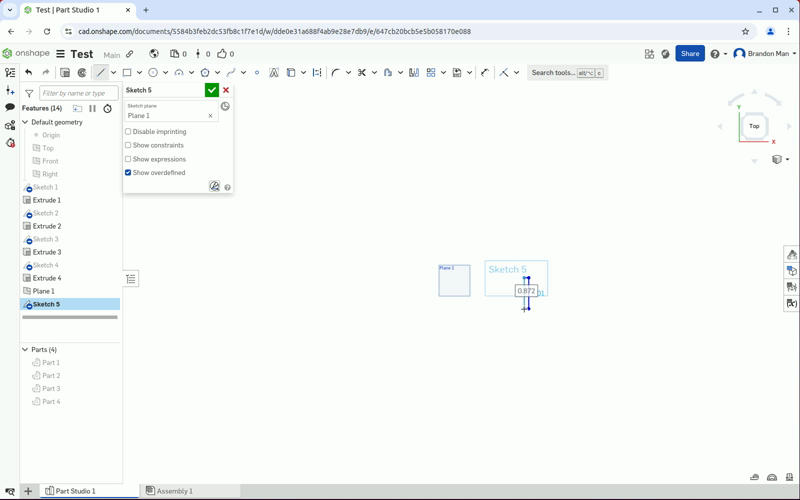
click(524, 308)
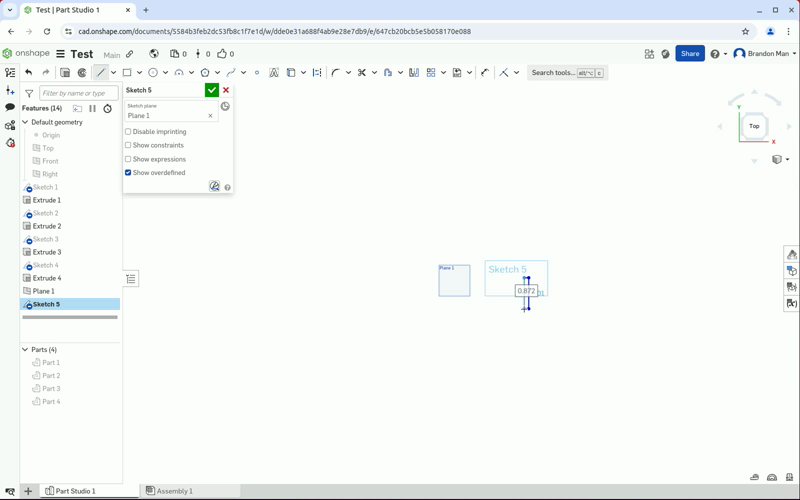
key(esc)
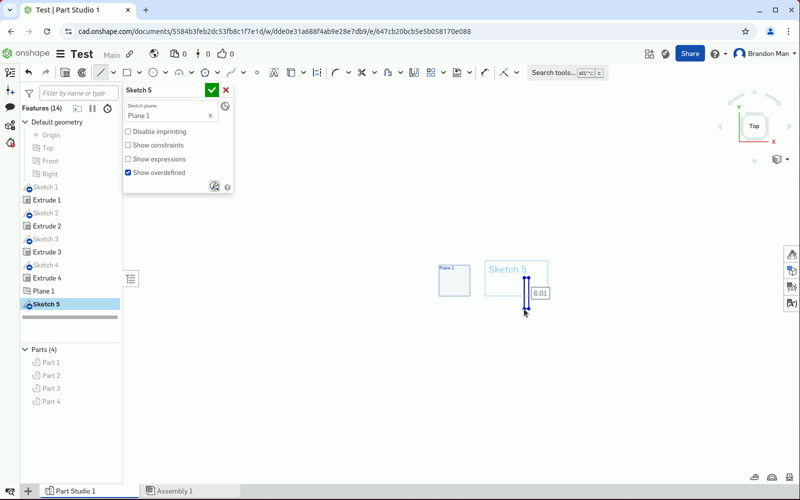
mouse_move(527, 278)
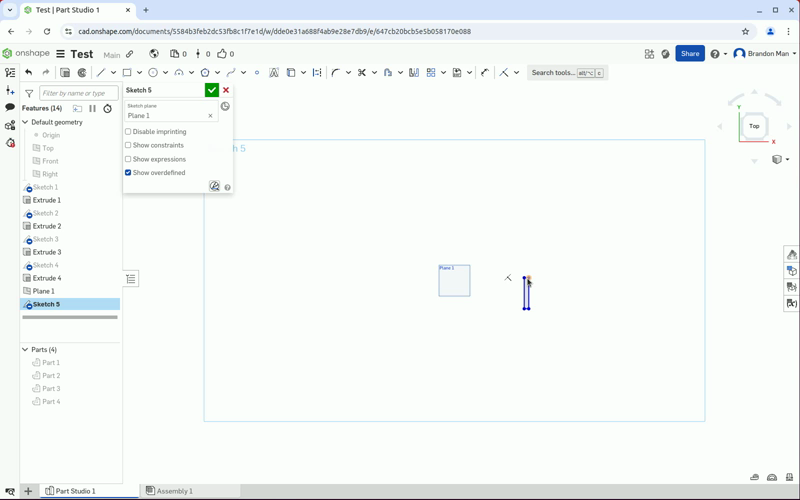
scroll(6)
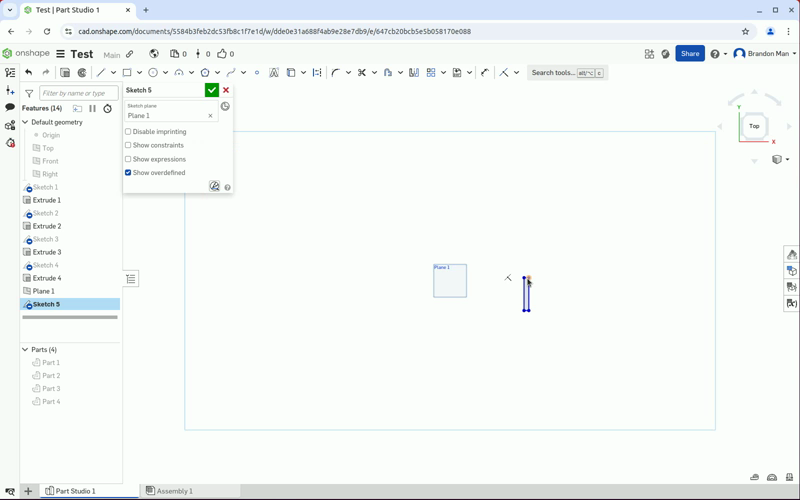
scroll(6)
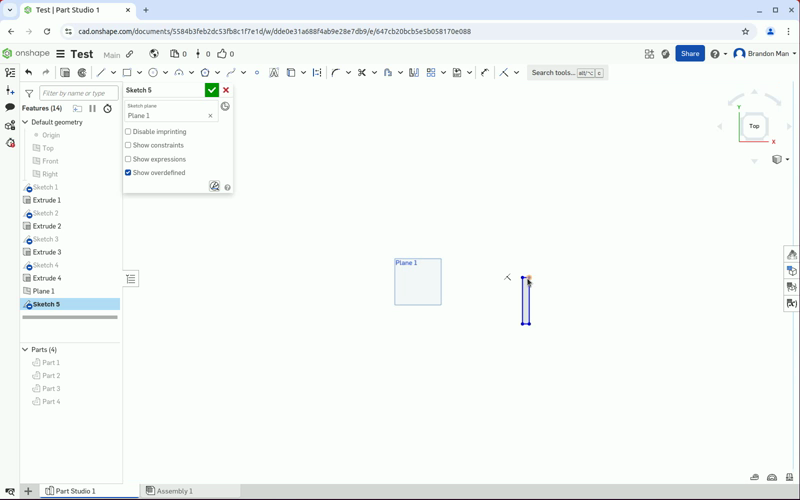
scroll(6)
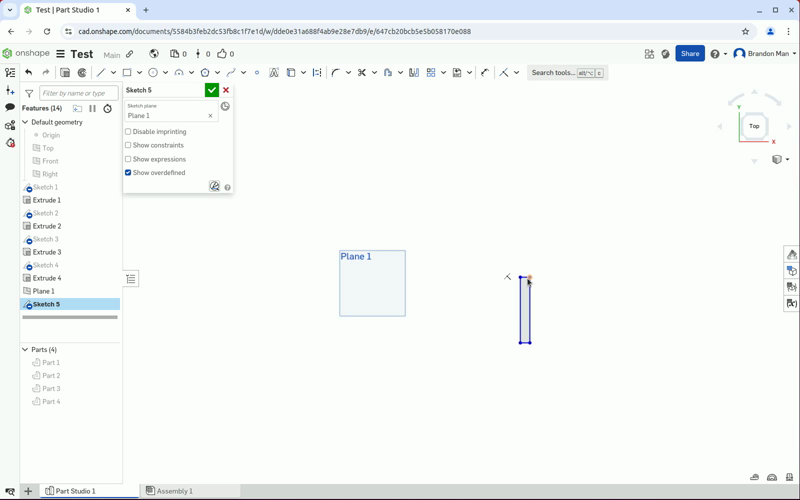
scroll(6)
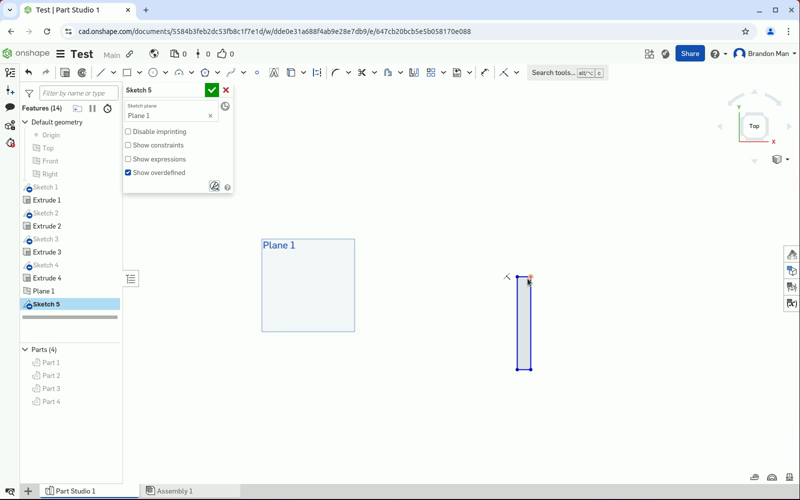
scroll(6)
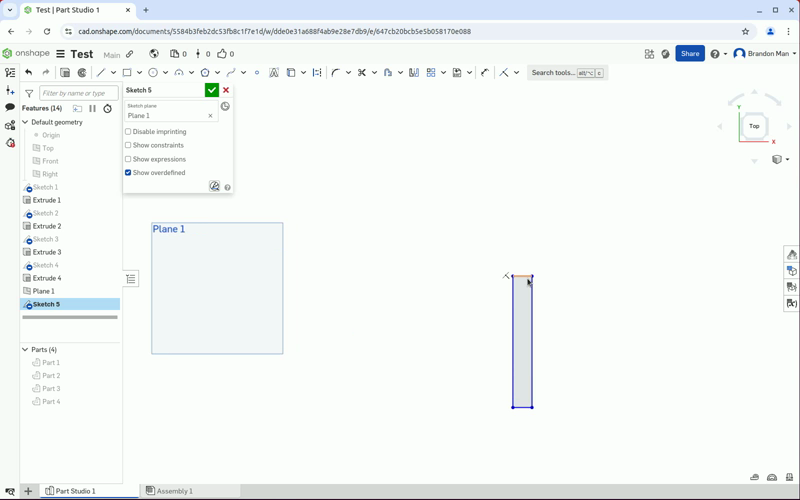
scroll(6)
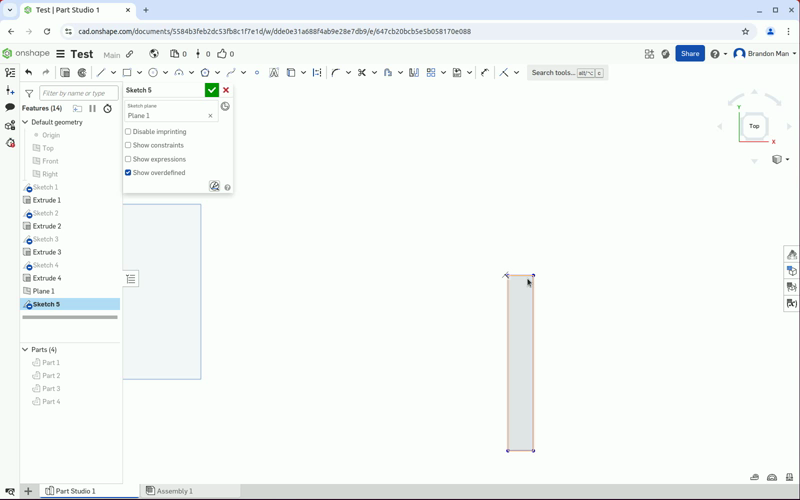
scroll(6)
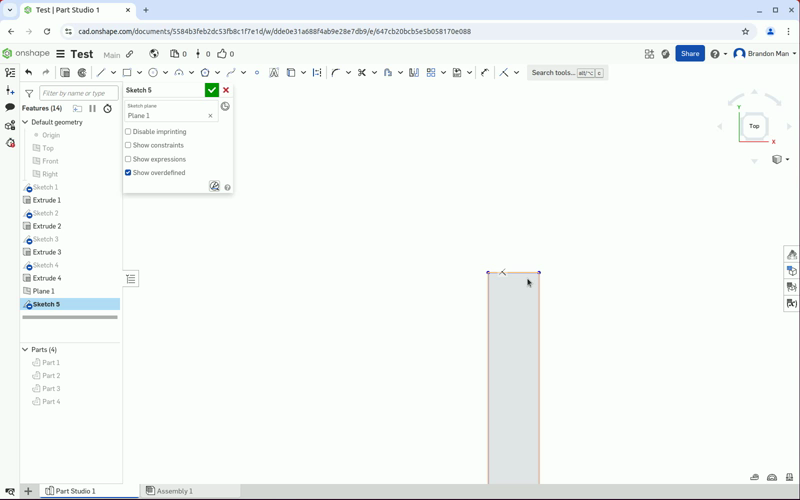
click(527, 278)
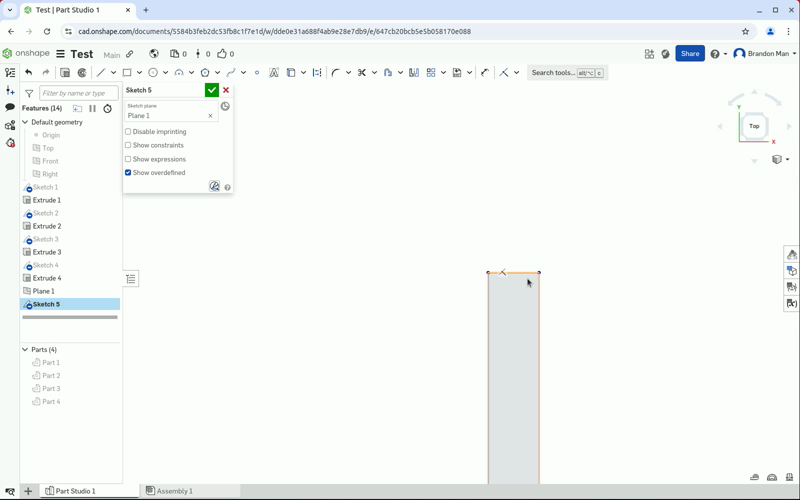
scroll(-6)
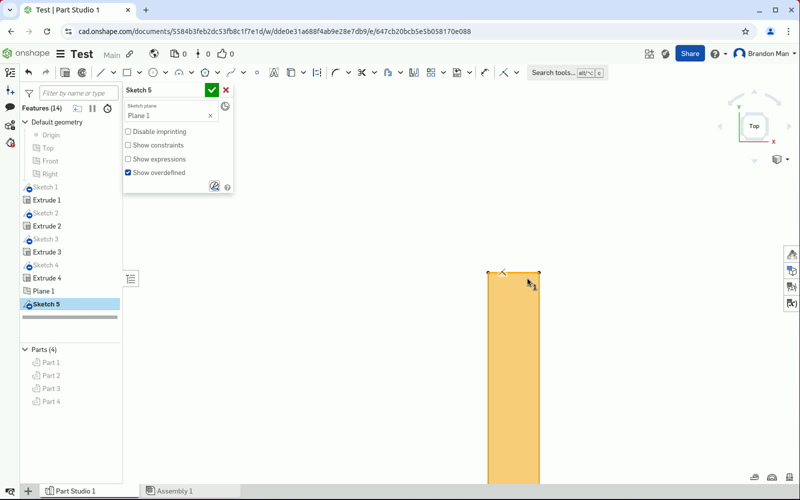
scroll(-6)
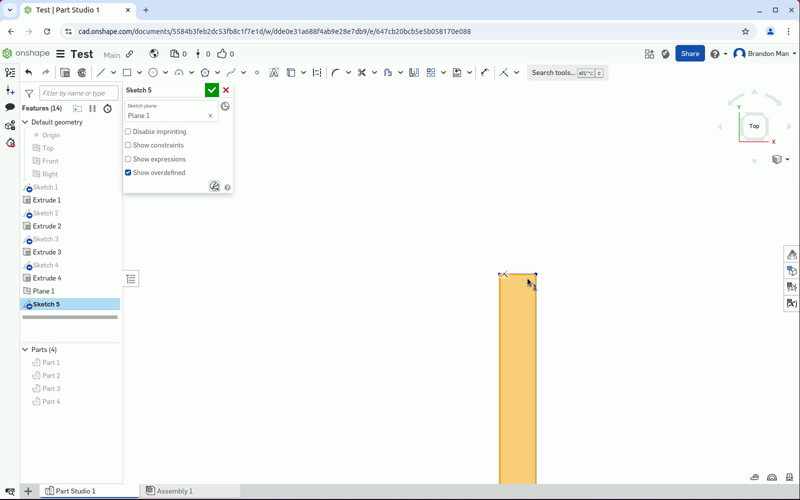
scroll(-6)
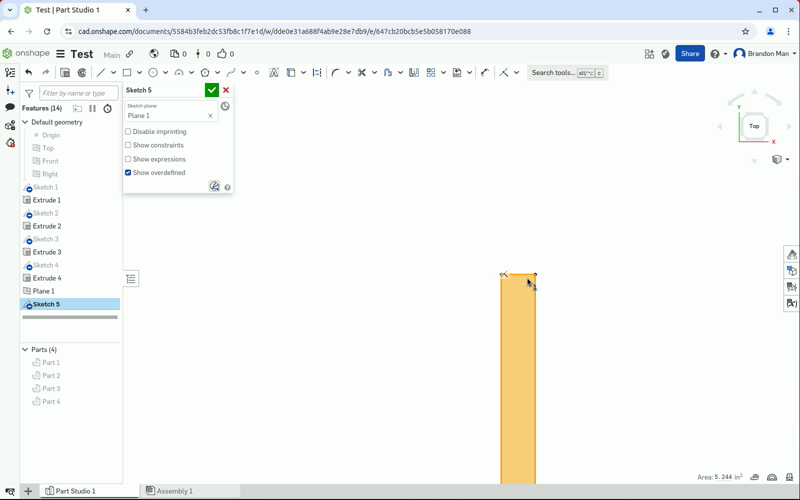
scroll(-6)
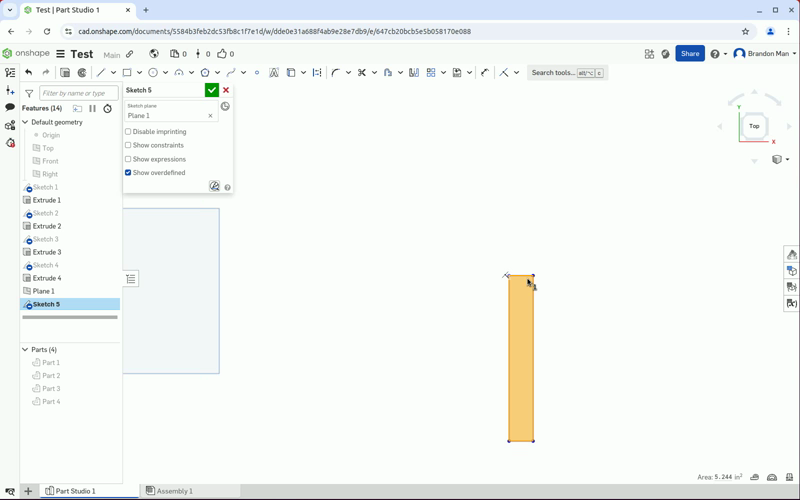
scroll(-6)
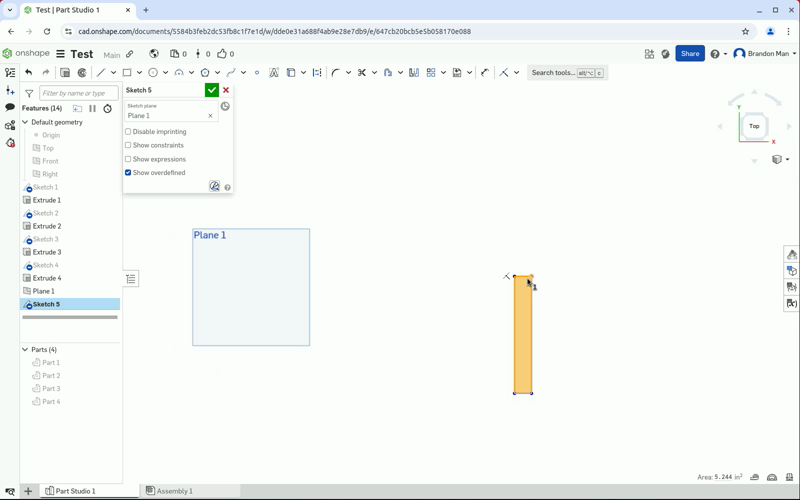
scroll(-6)
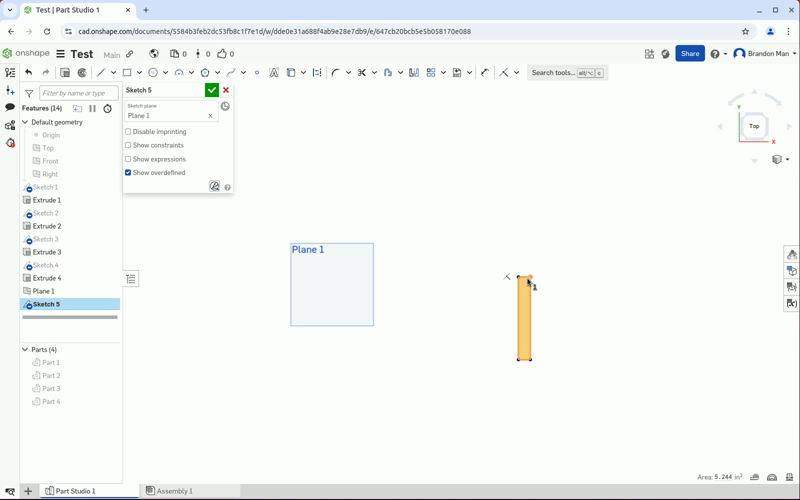
scroll(-6)
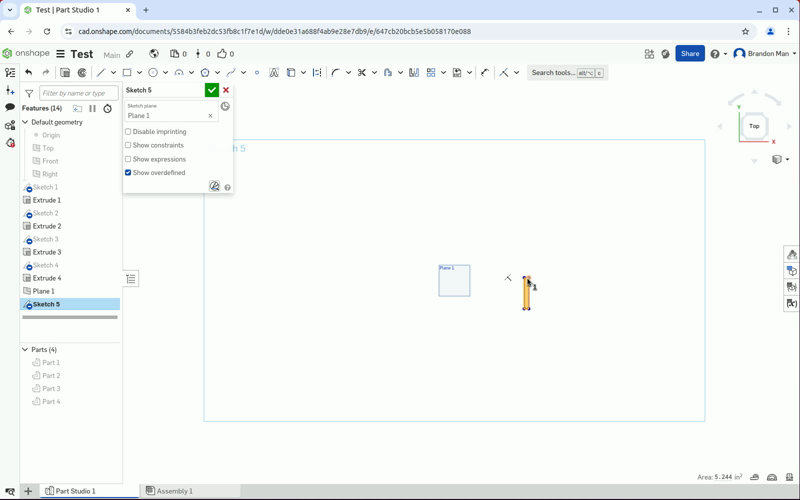
mouse_move(73, 352)
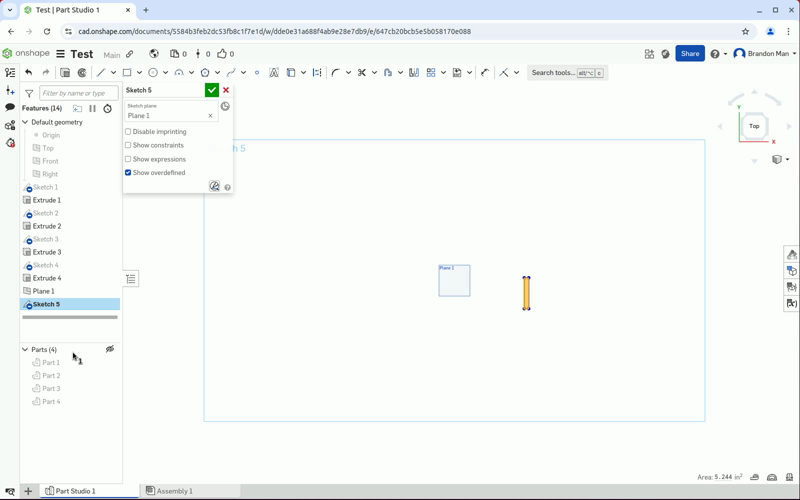
key(shift+y)
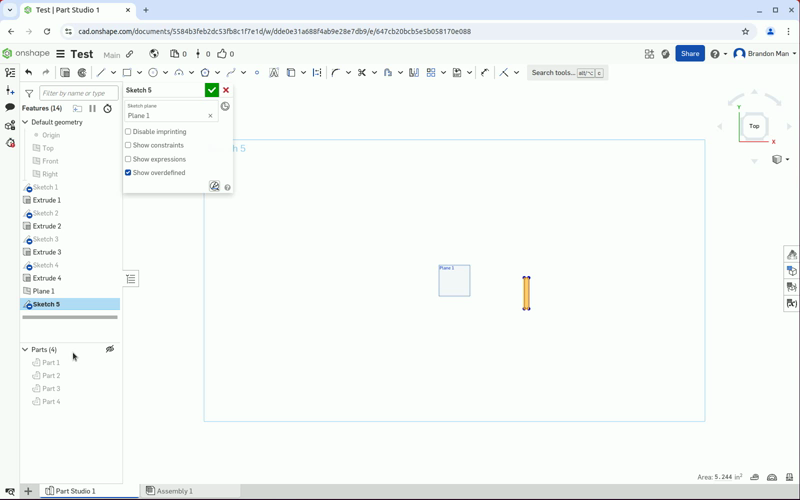
key(shift+e)
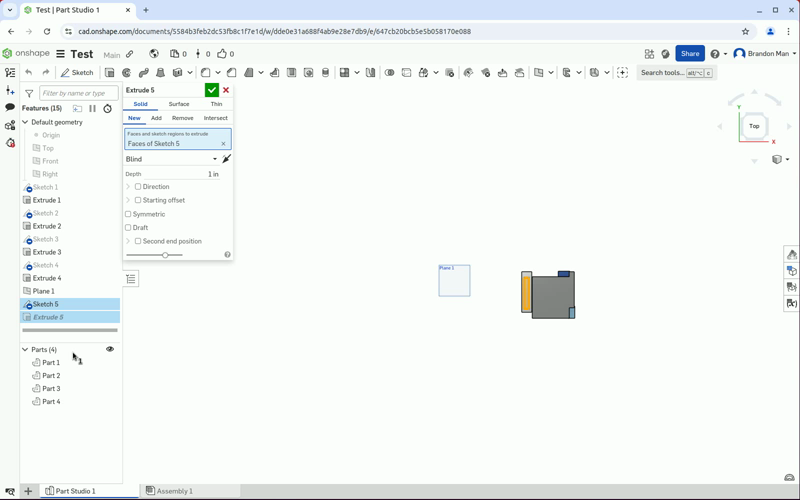
mouse_move(143, 106)
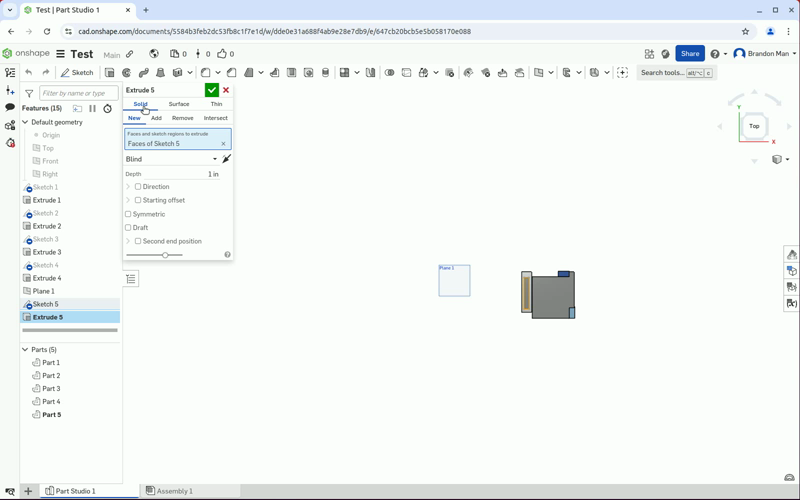
click(143, 106)
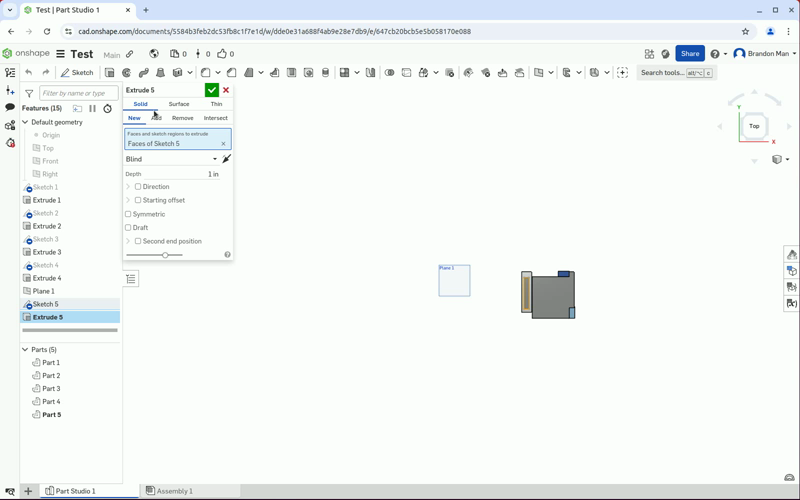
mouse_move(186, 120)
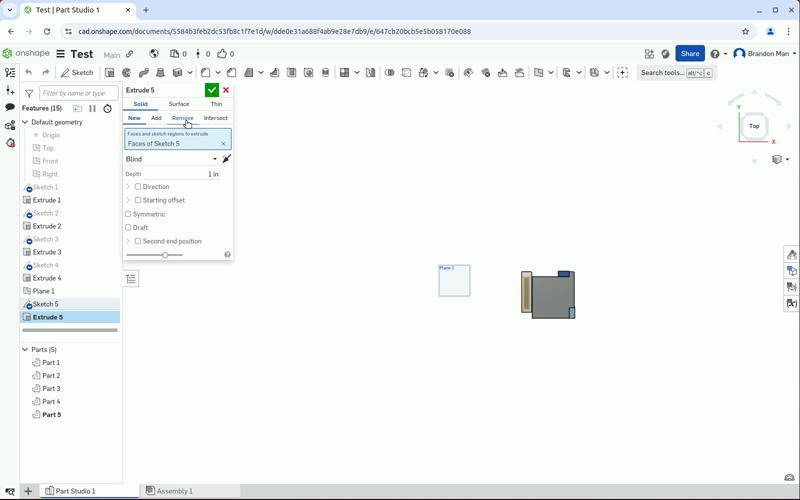
click(186, 120)
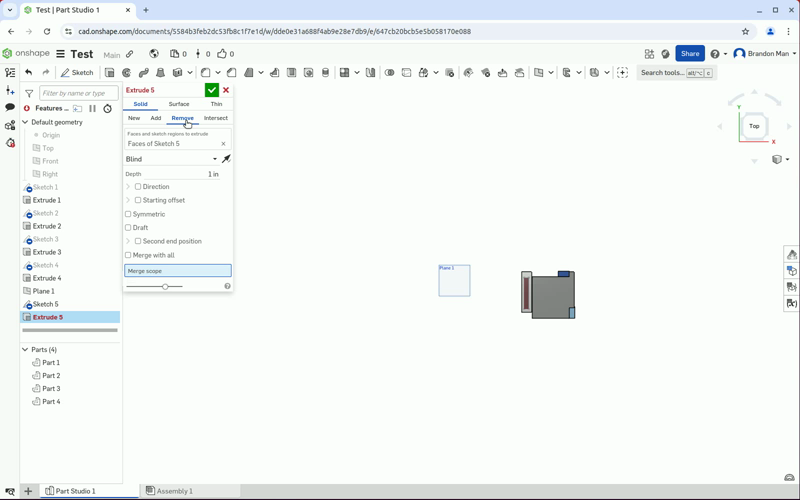
key(tab, 4)
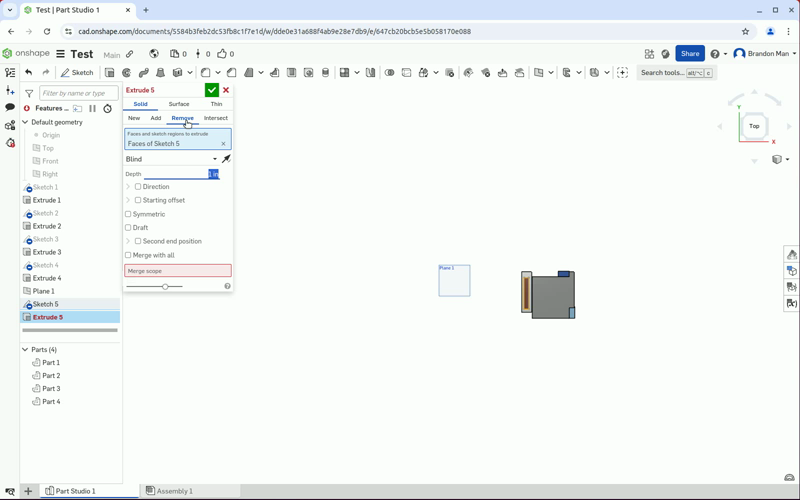
text(5.296)
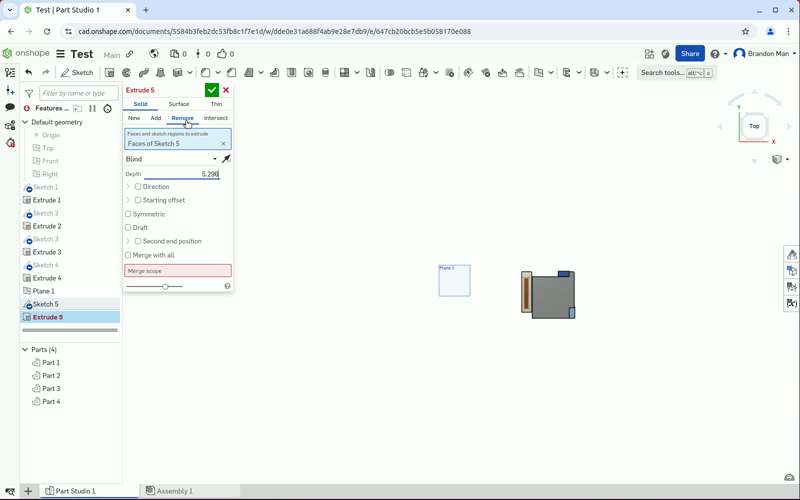
key(tab, 6)
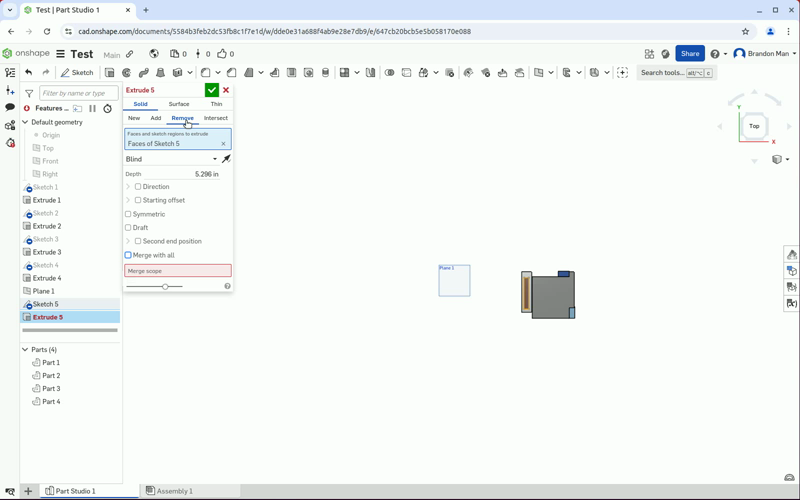
key(space)
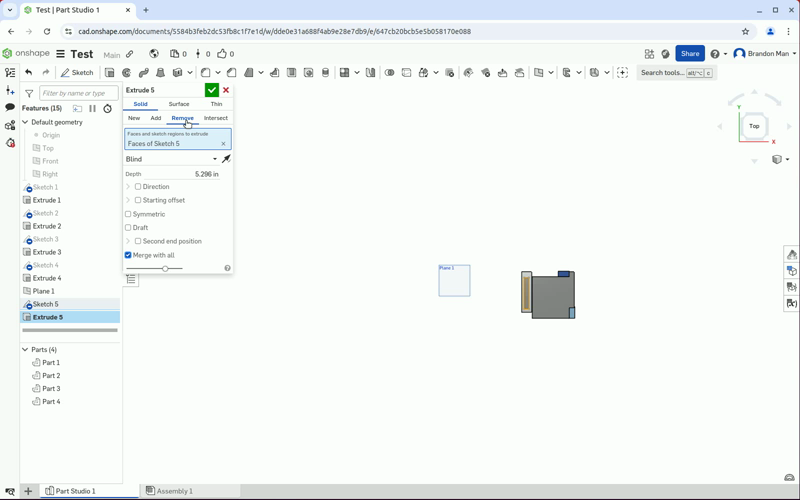
key(enter)
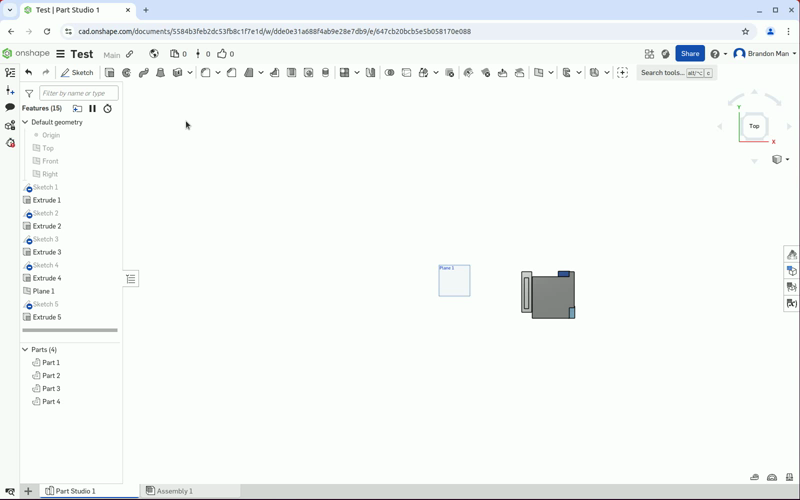
key(shift+h)
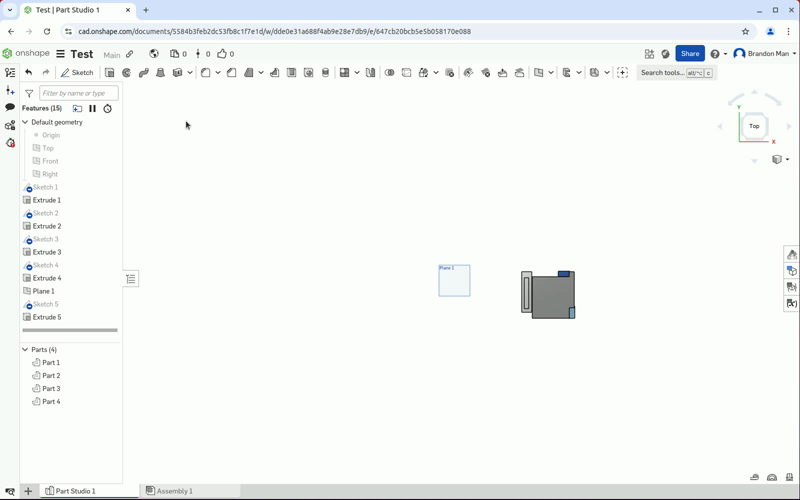
key(shift+h)
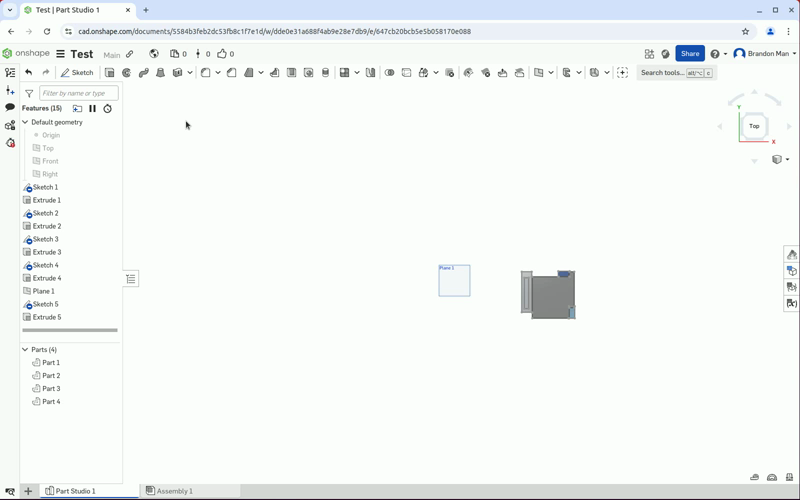
key(shift+7)
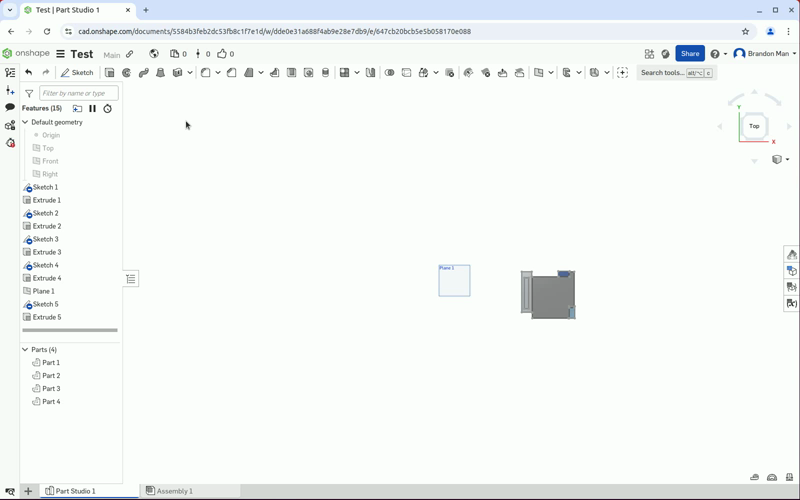
key(up, 3)
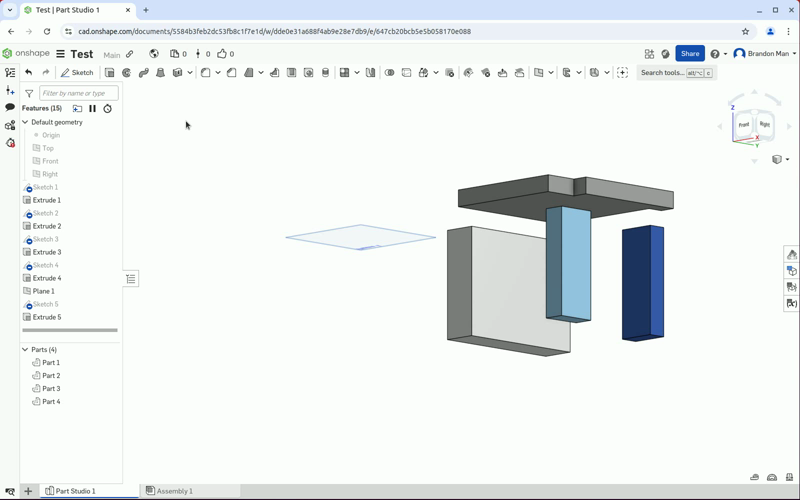
key(left, 3)
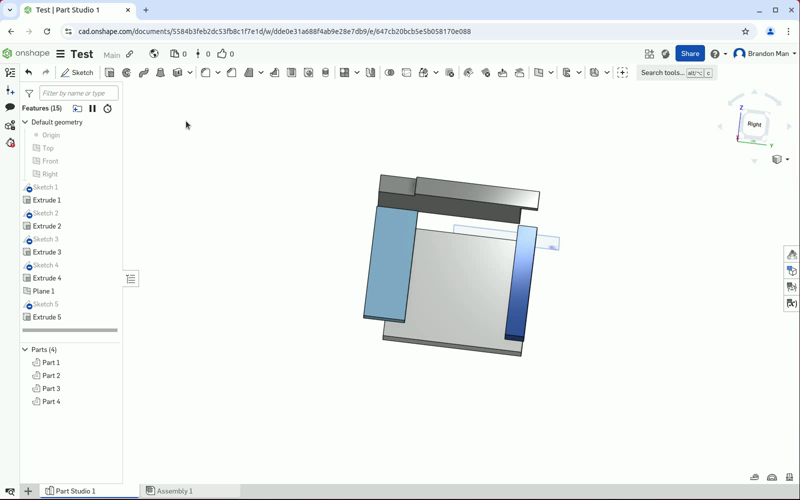
key(right, 3)
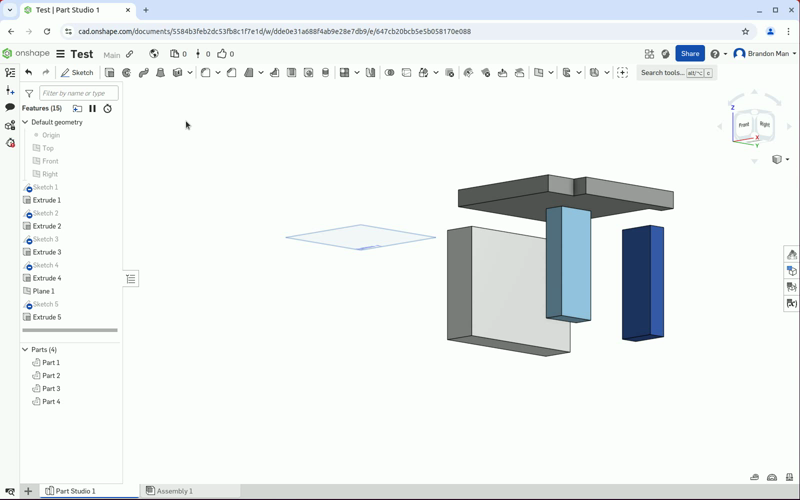
key(down, 3)
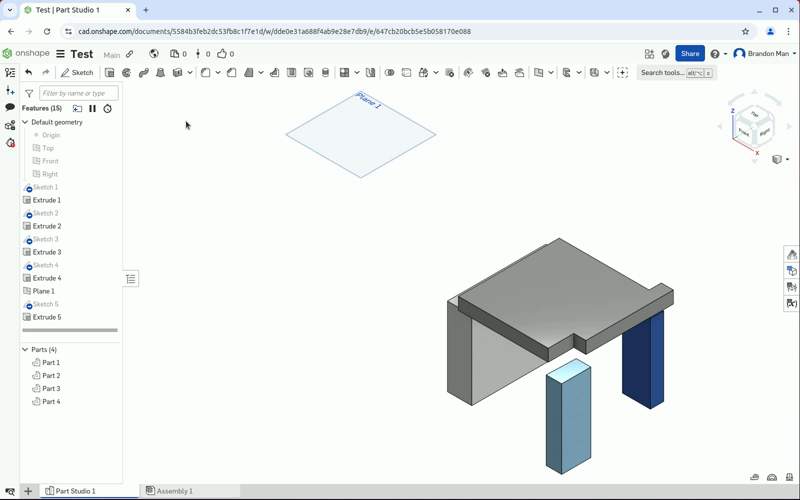
mouse_move(73, 189)
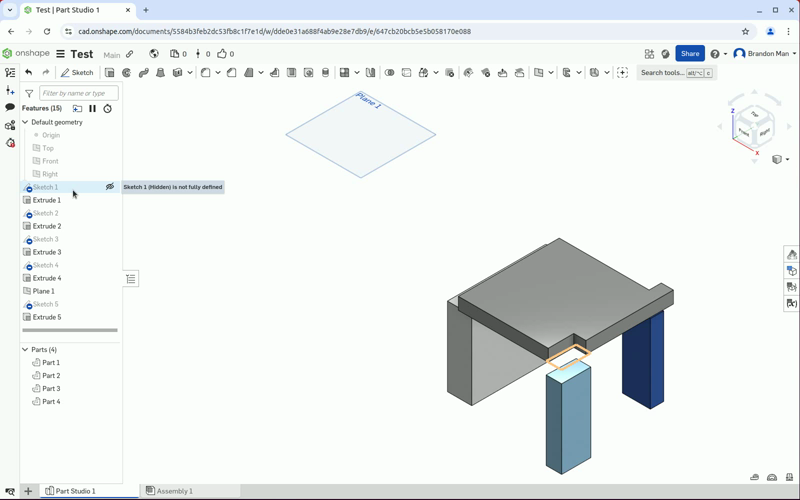
click(73, 189)